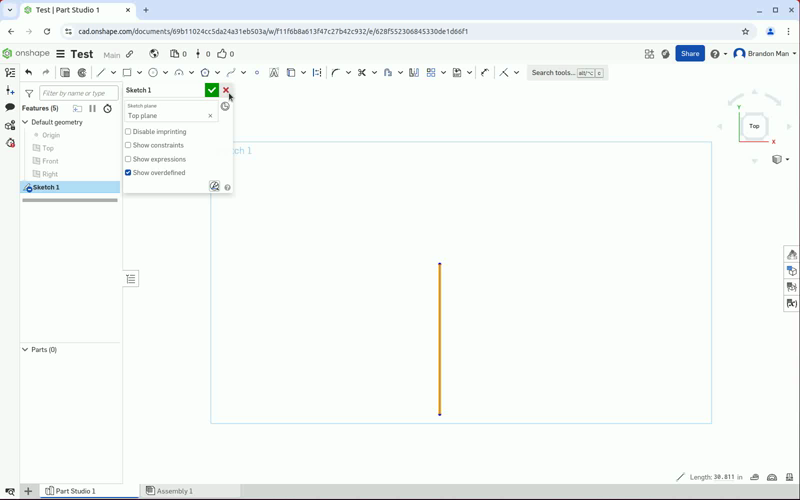
key(shift+h)
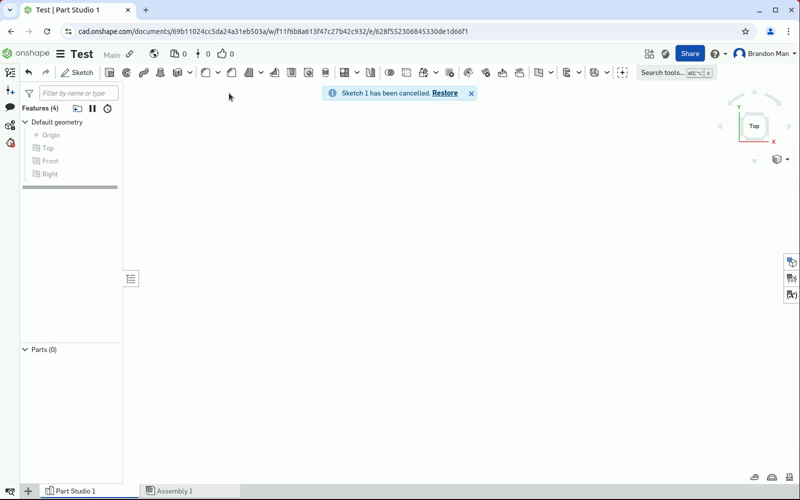
mouse_move(73, 352)
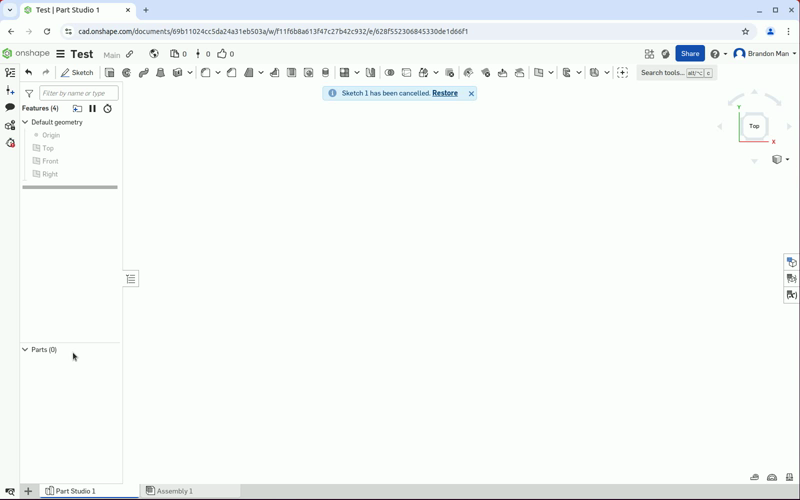
key(y)
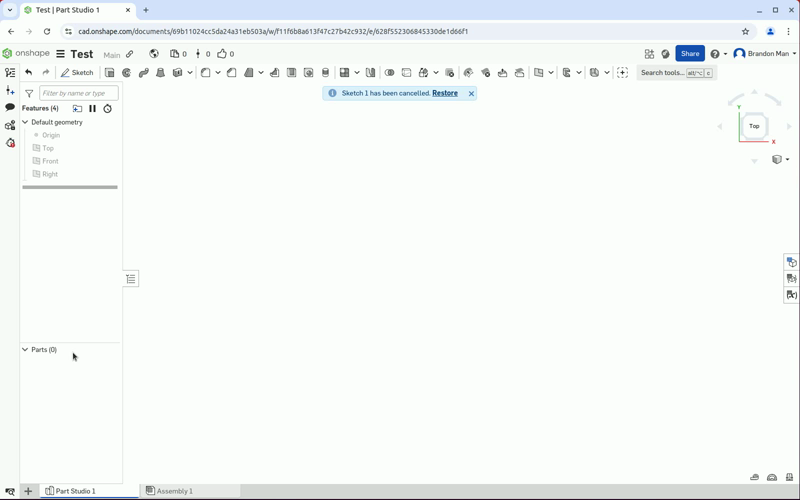
key(shift+p)
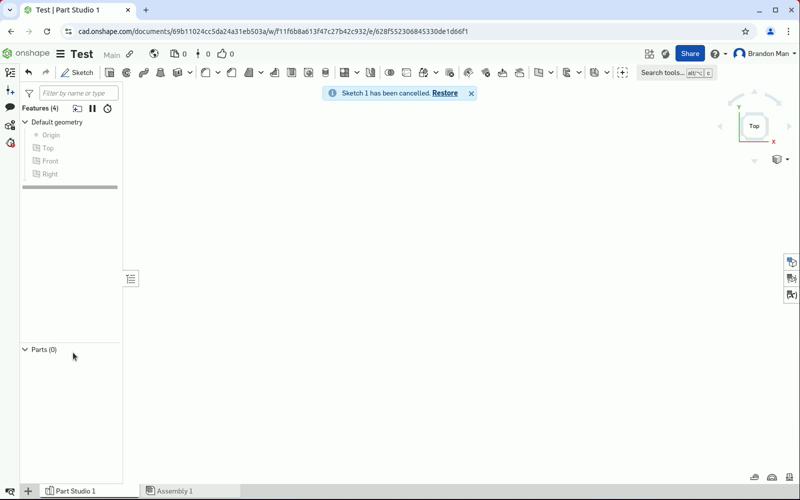
key(space)
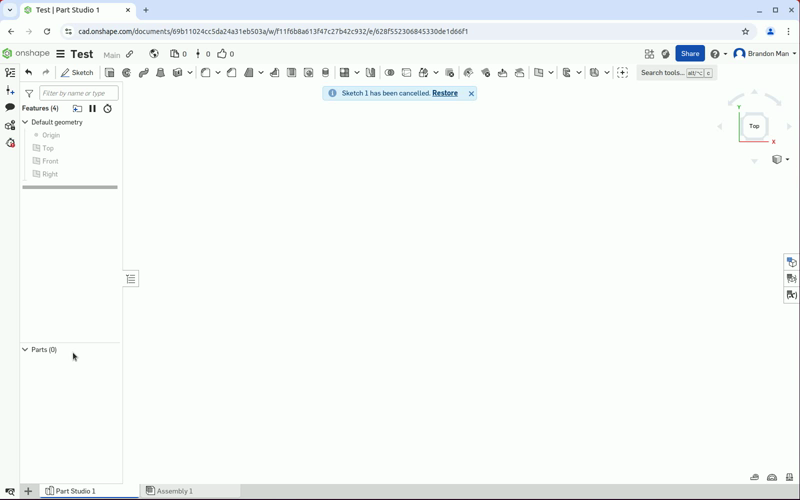
key_down(shift)
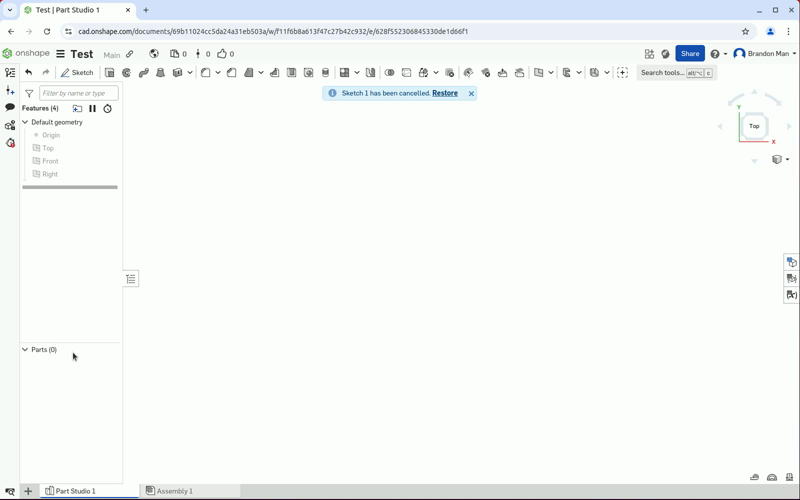
key(up)
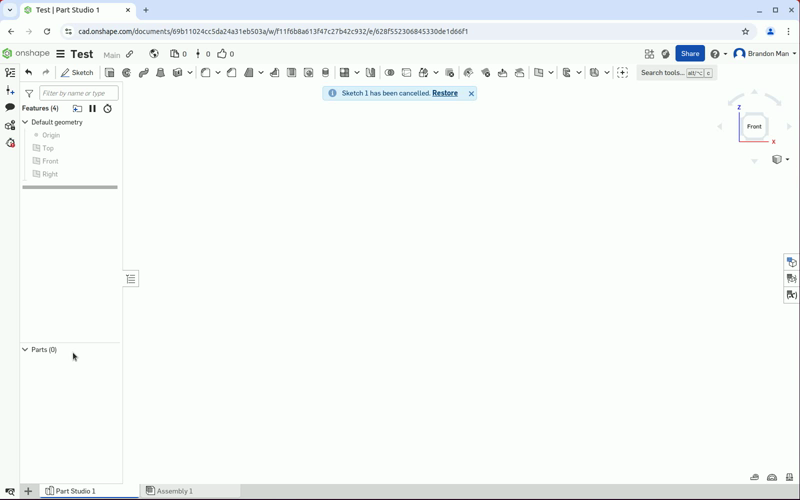
key_up(shift)
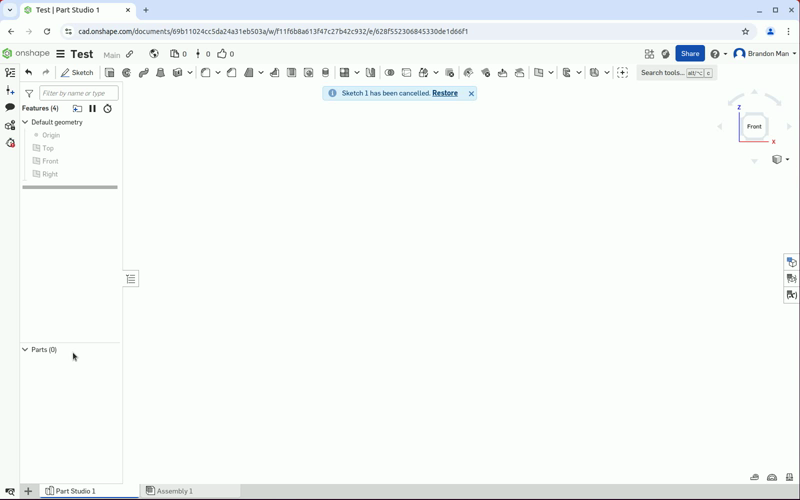
mouse_move(73, 352)
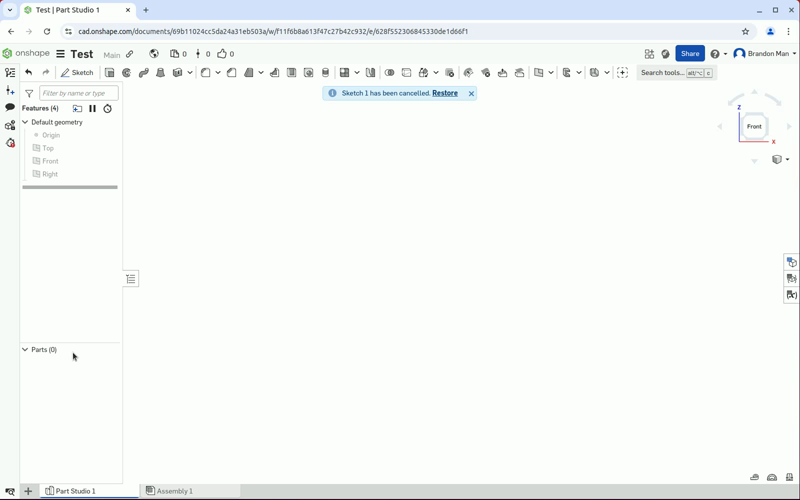
key(shift+y)
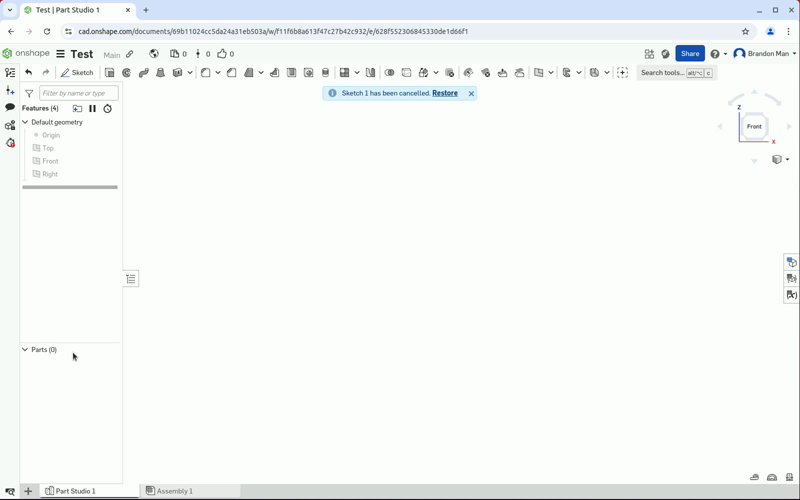
key(shift+s)
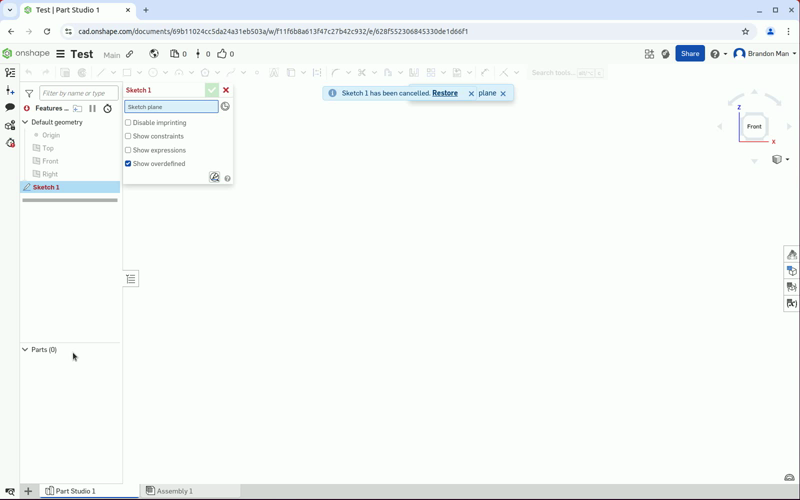
mouse_move(73, 163)
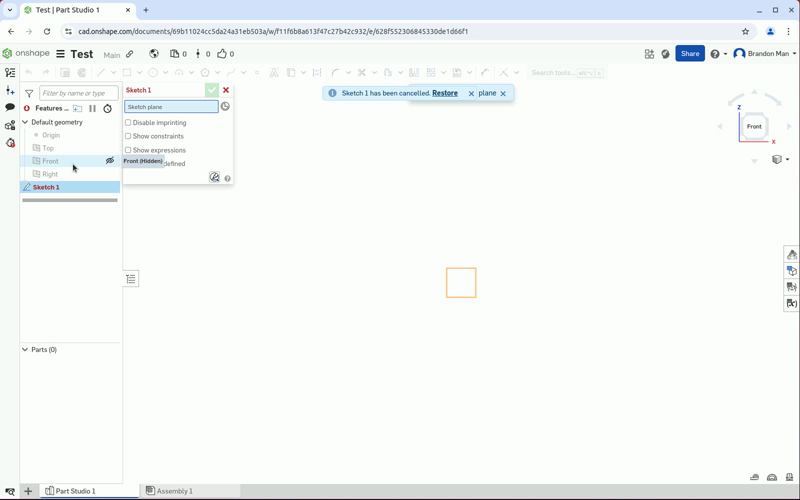
click(73, 163)
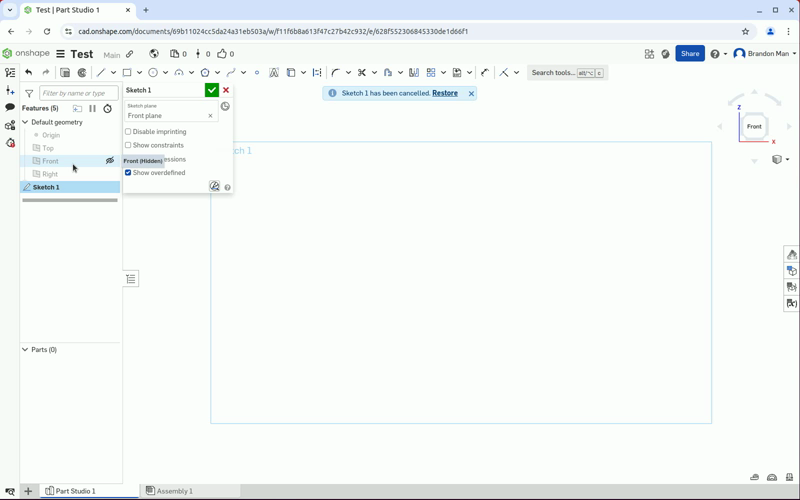
mouse_move(73, 352)
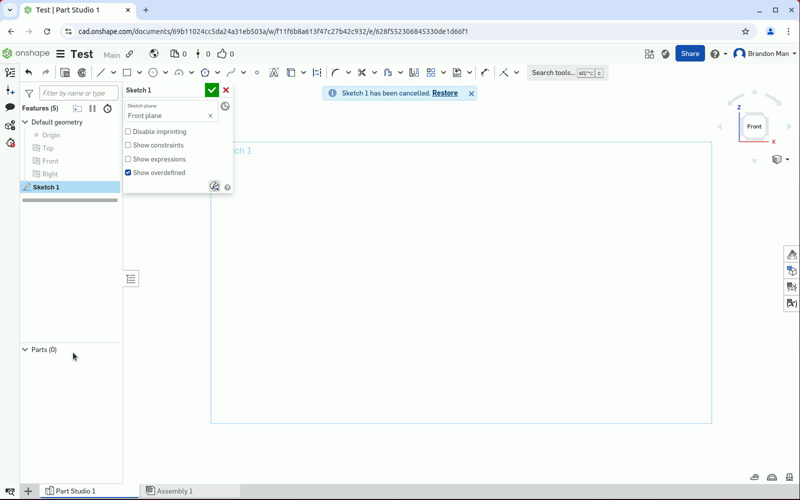
key(y)
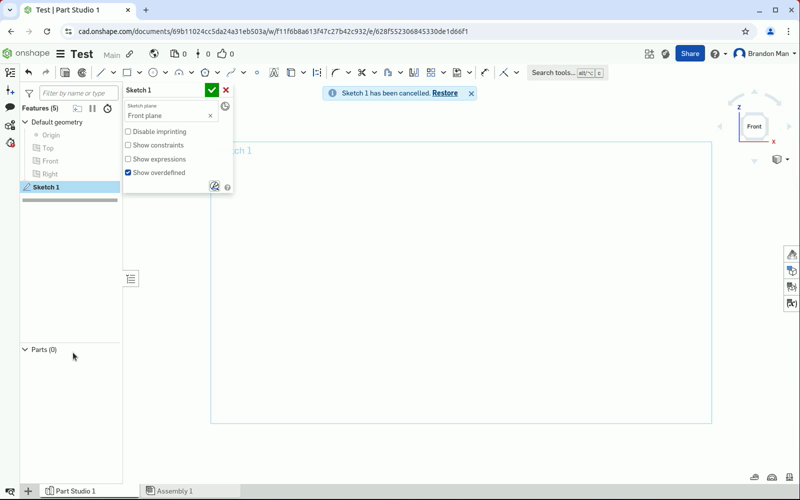
key(l)
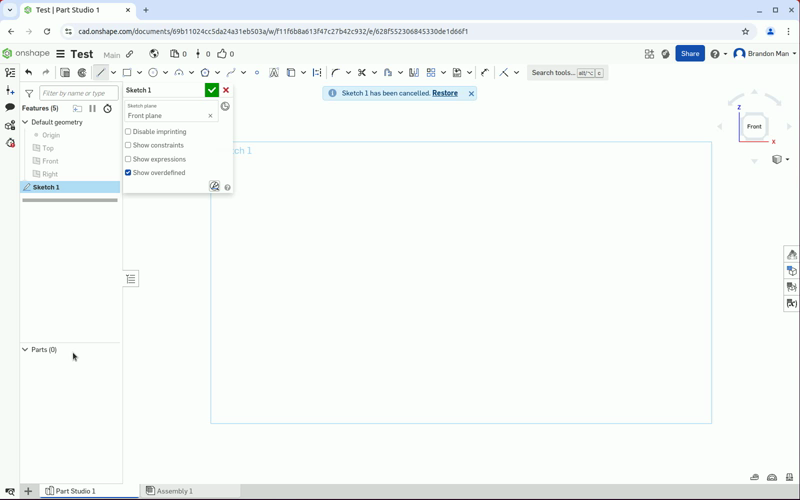
key_down(shift)
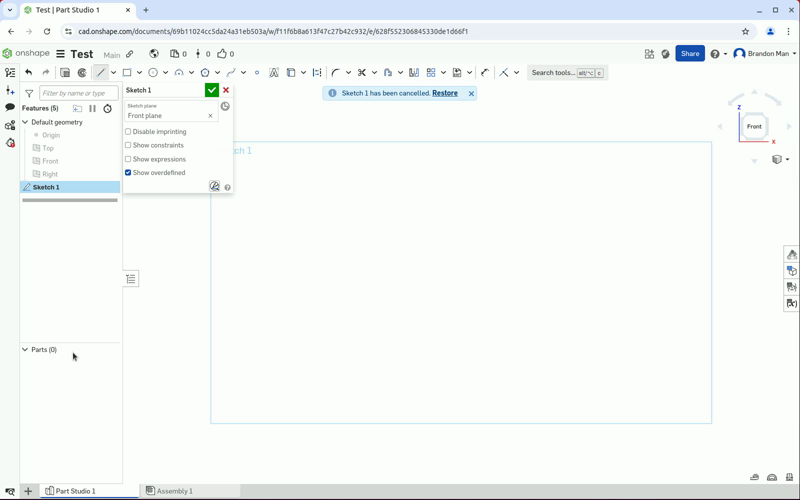
mouse_move(395, 332)
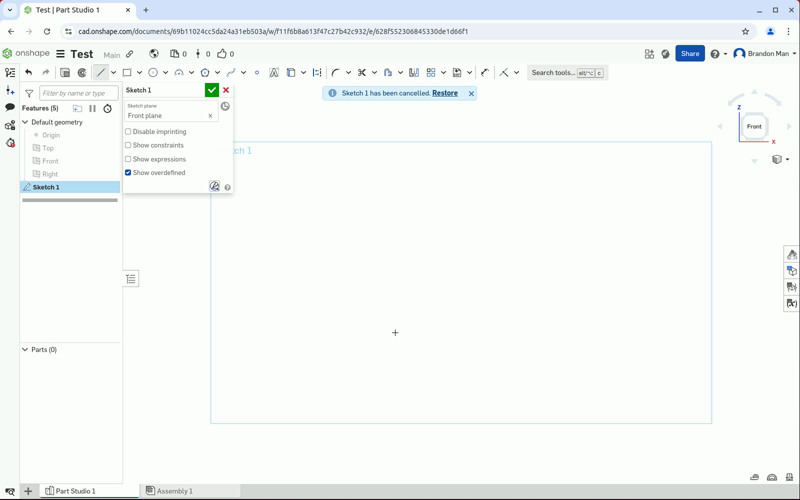
click(395, 332)
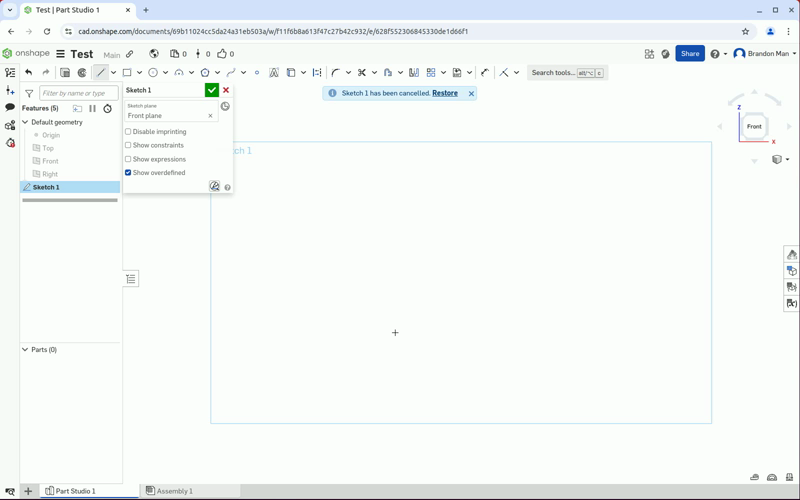
key_up(shift)
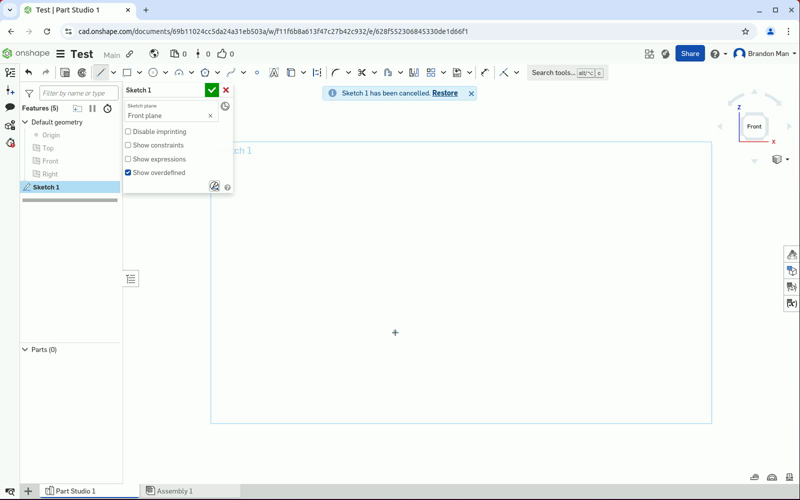
key_down(shift)
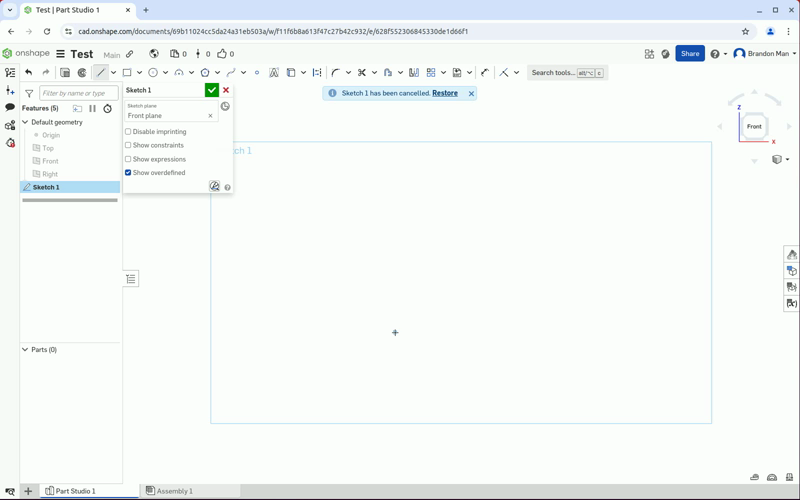
mouse_move(425, 332)
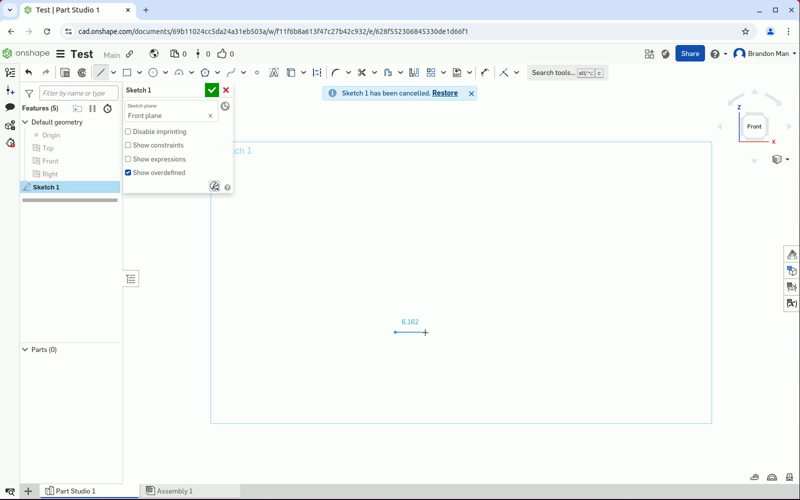
mouse_move(431, 332)
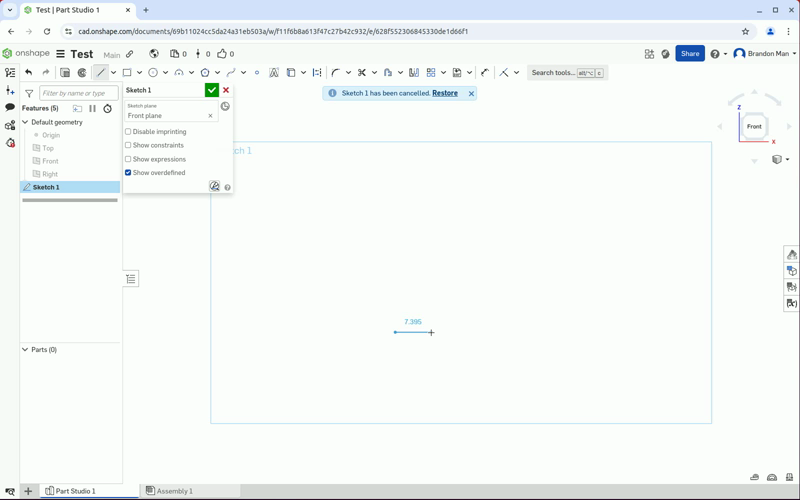
click(431, 332)
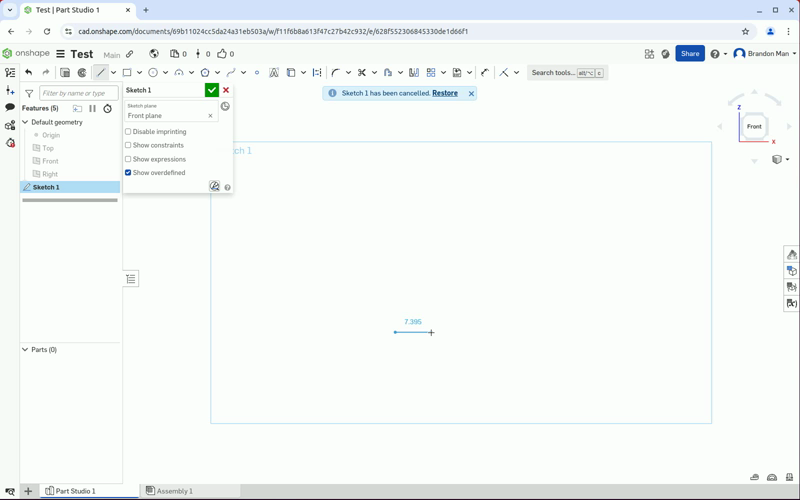
key_up(shift)
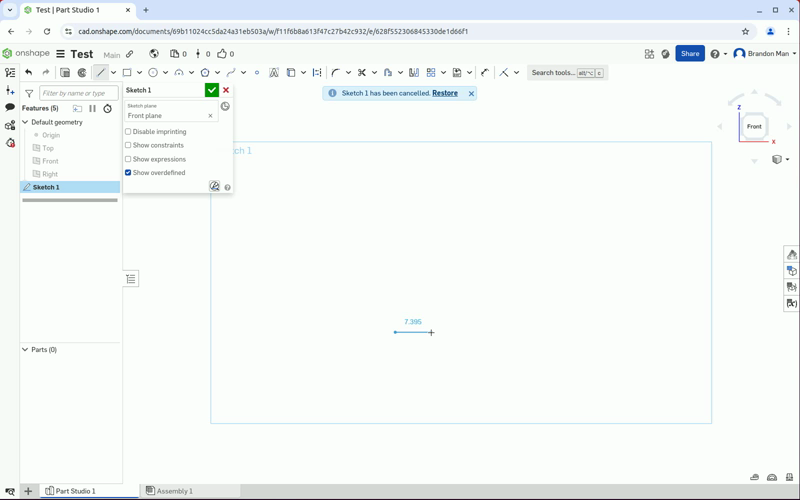
key_down(shift)
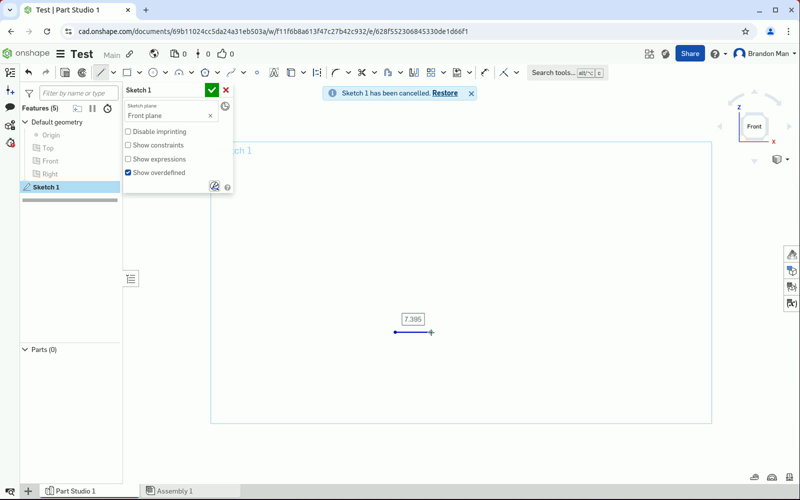
mouse_move(461, 332)
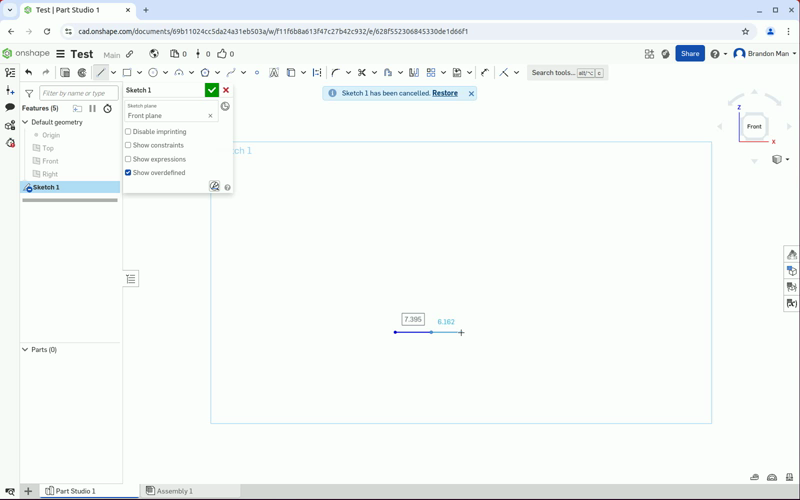
mouse_move(431, 301)
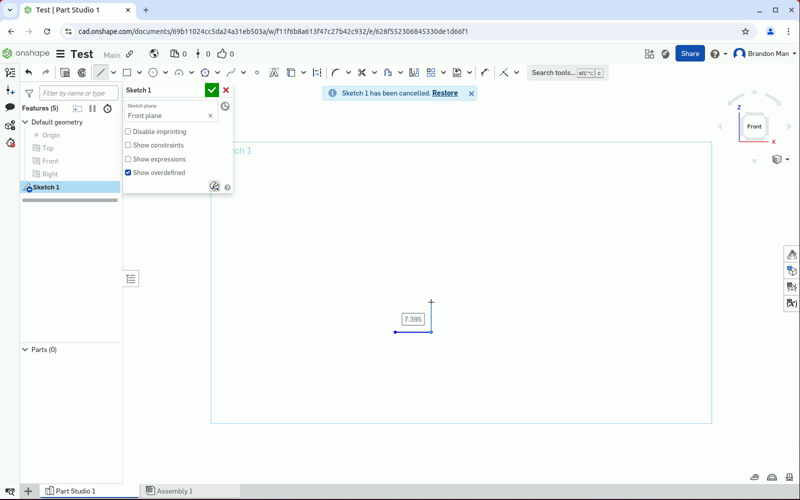
click(431, 301)
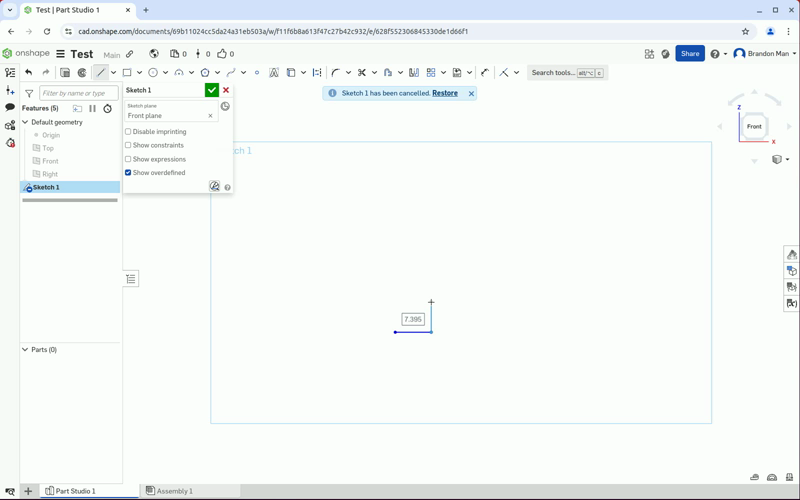
key_up(shift)
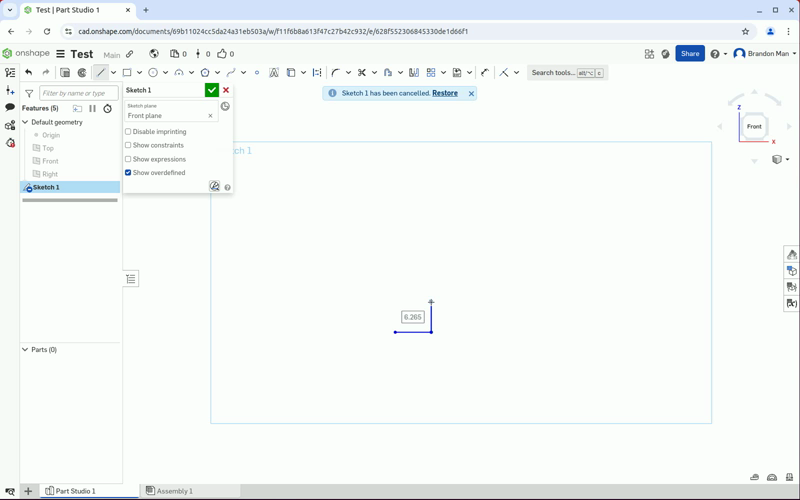
key_down(shift)
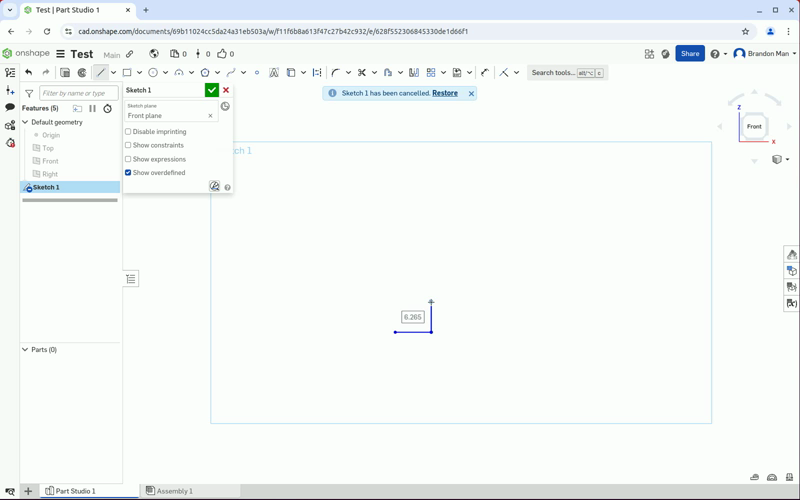
mouse_move(461, 301)
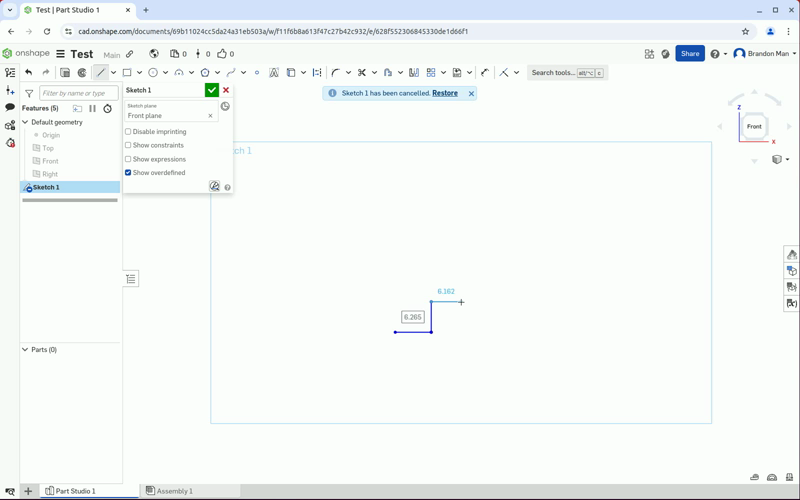
mouse_move(426, 301)
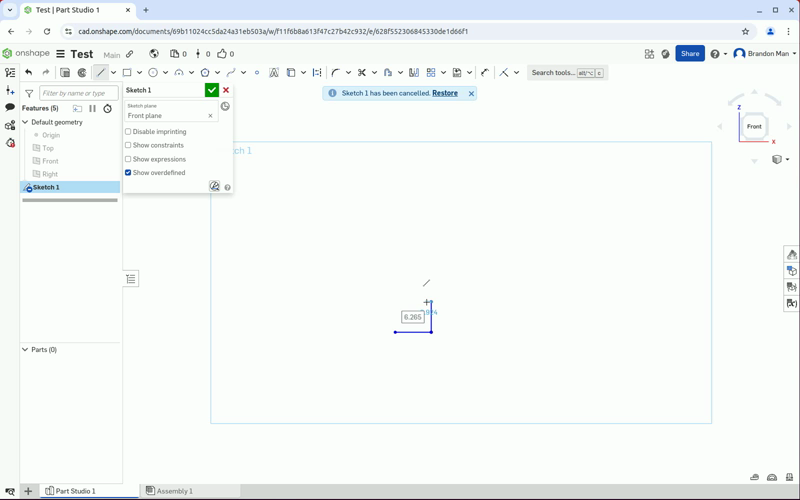
scroll(6)
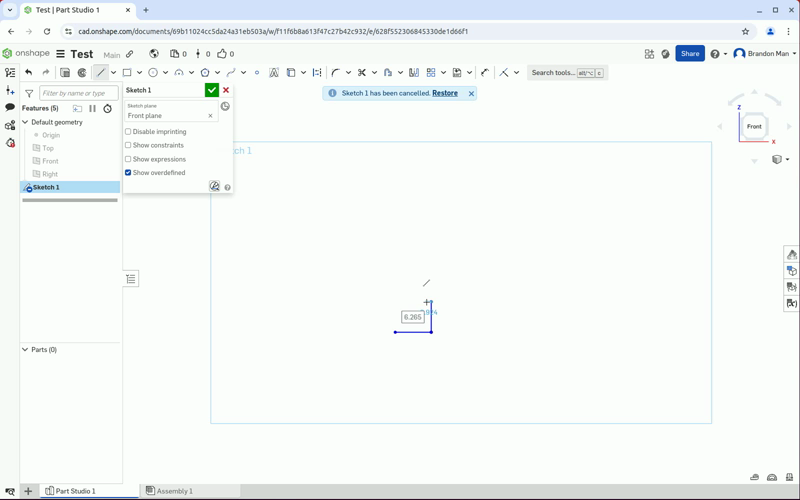
scroll(6)
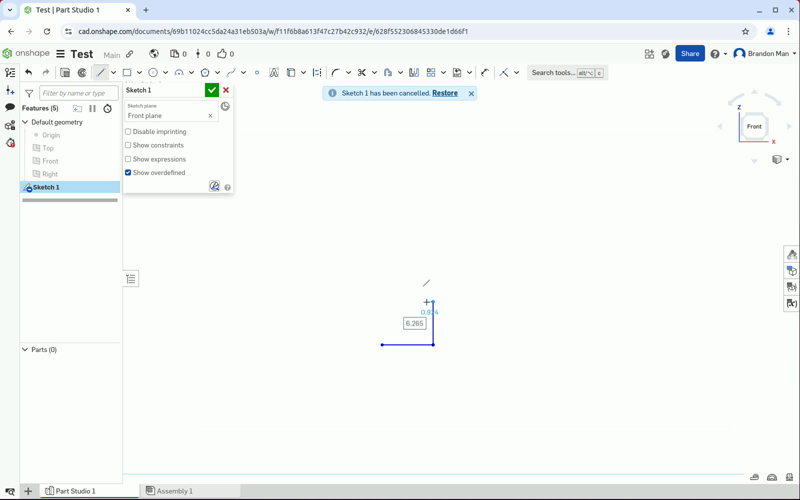
scroll(6)
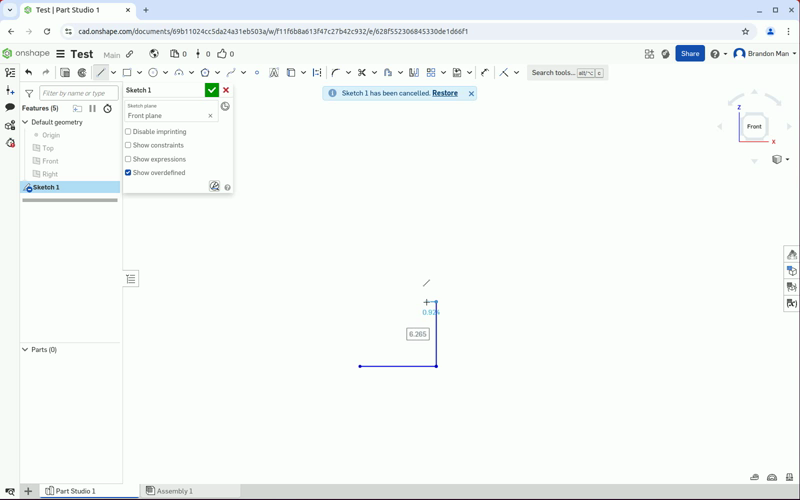
scroll(6)
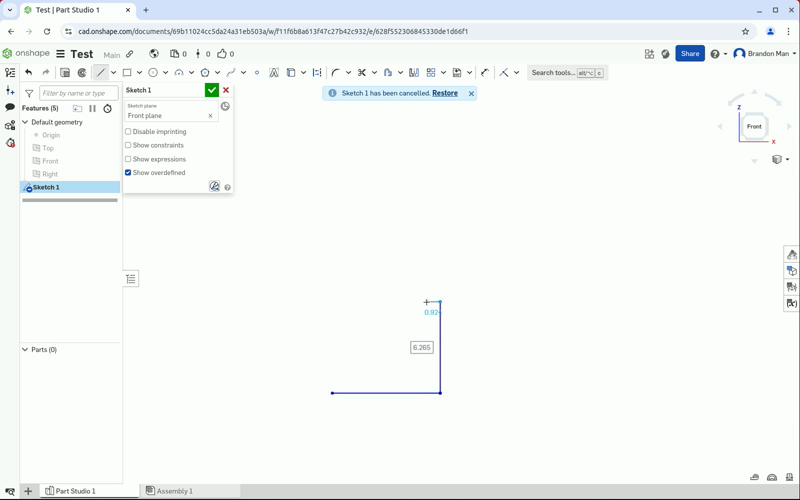
scroll(6)
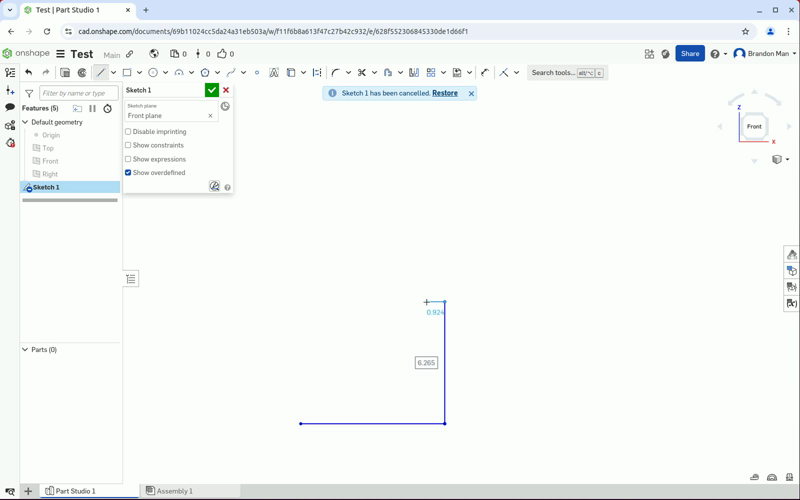
scroll(6)
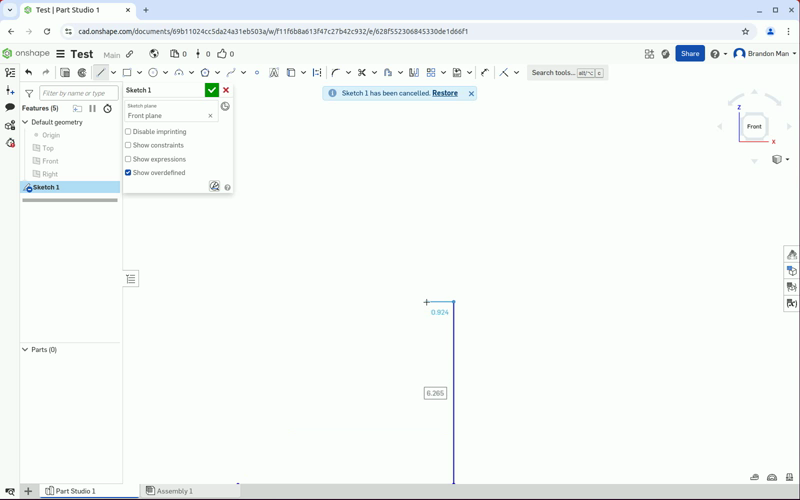
scroll(6)
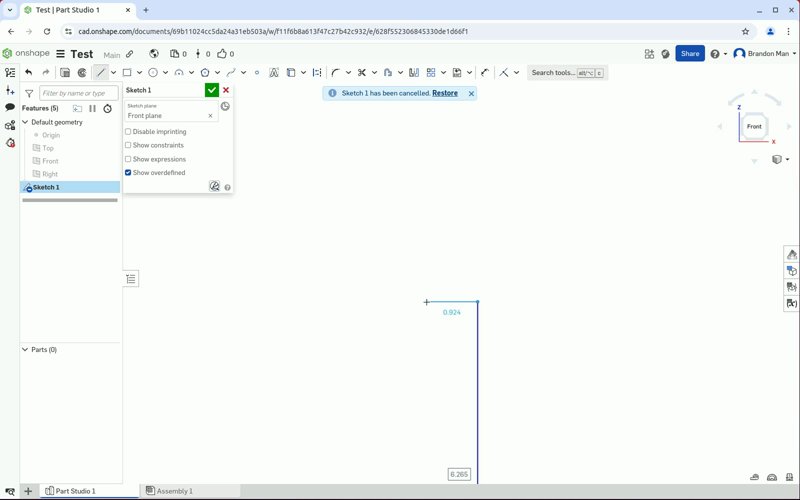
click(426, 301)
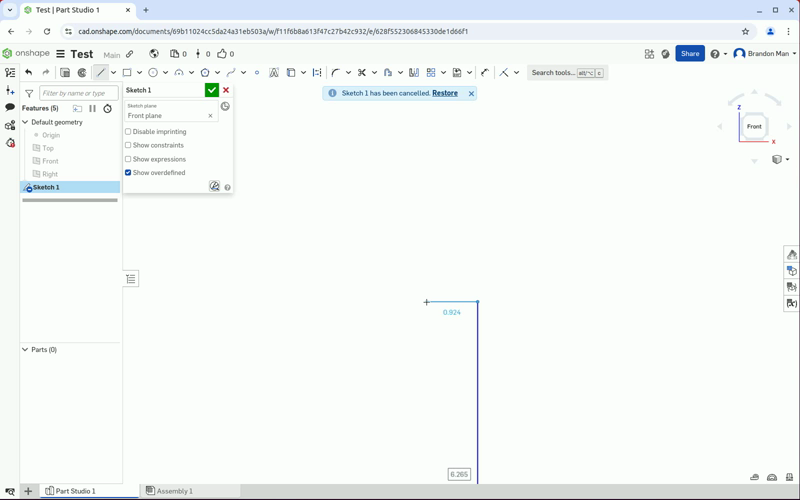
scroll(-6)
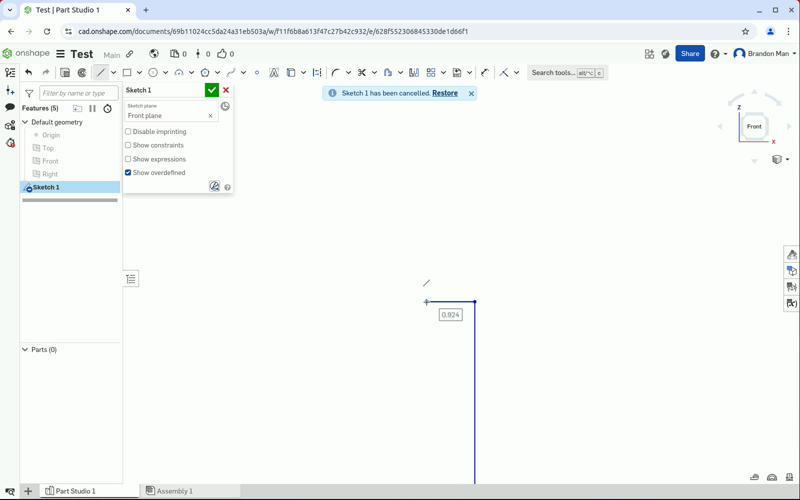
scroll(-6)
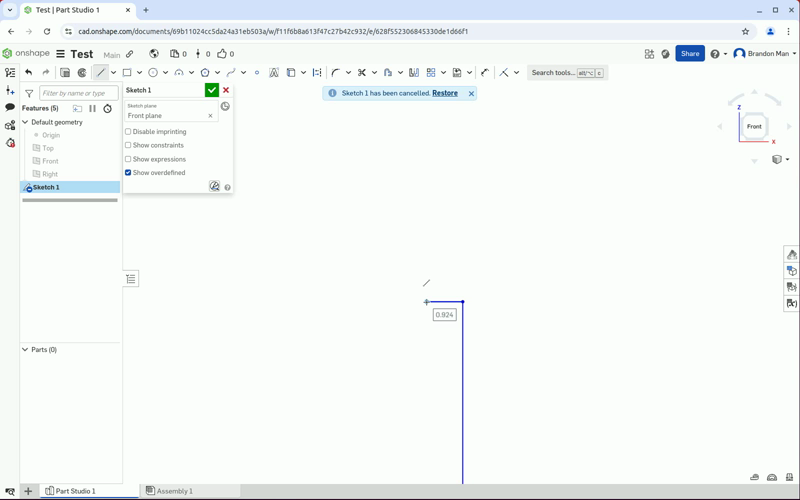
scroll(-6)
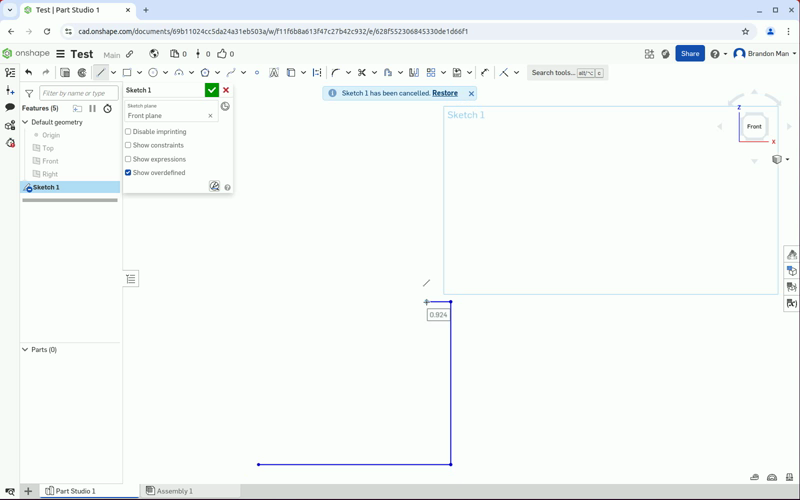
scroll(-6)
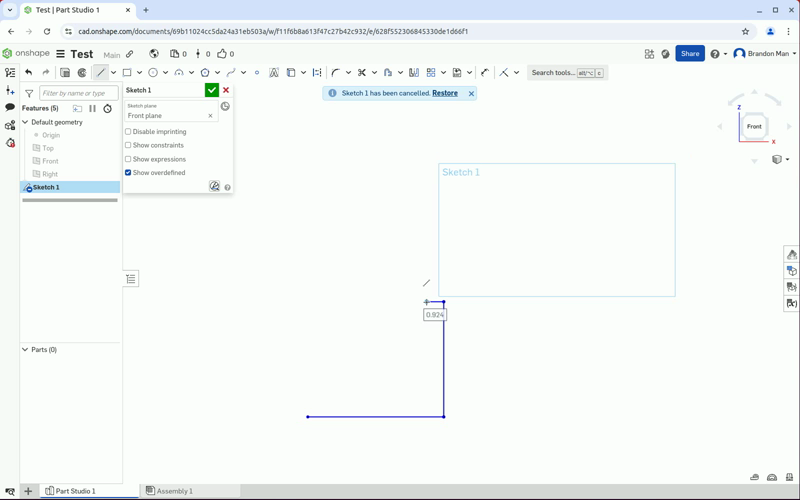
scroll(-6)
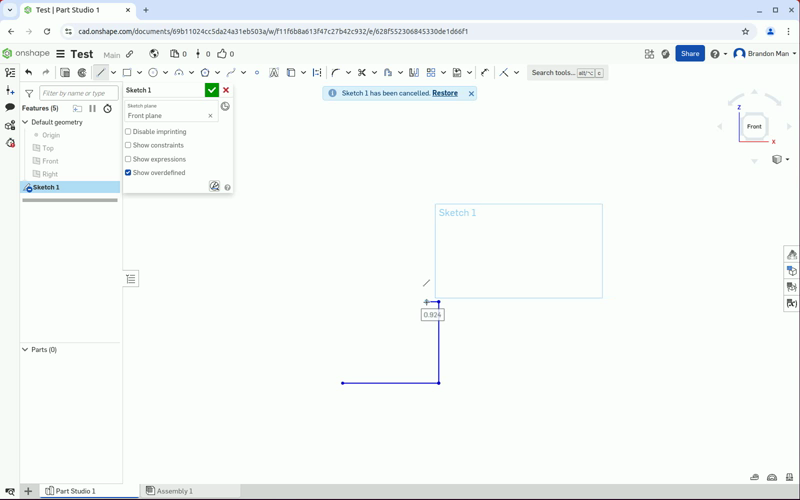
scroll(-6)
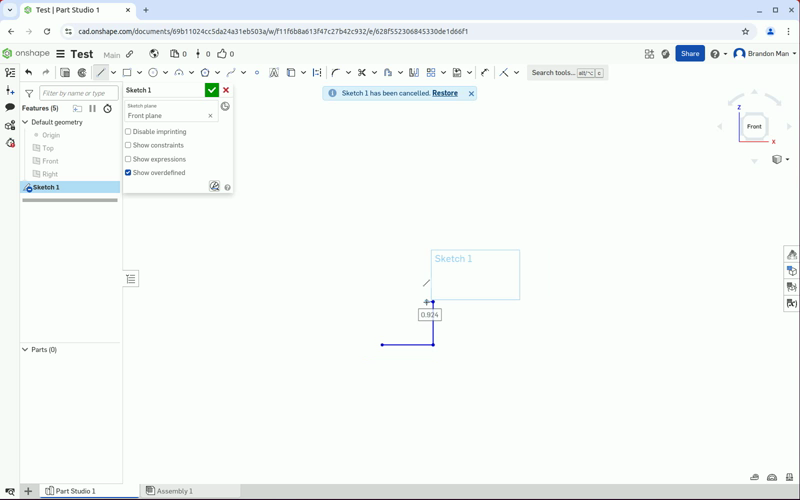
scroll(-6)
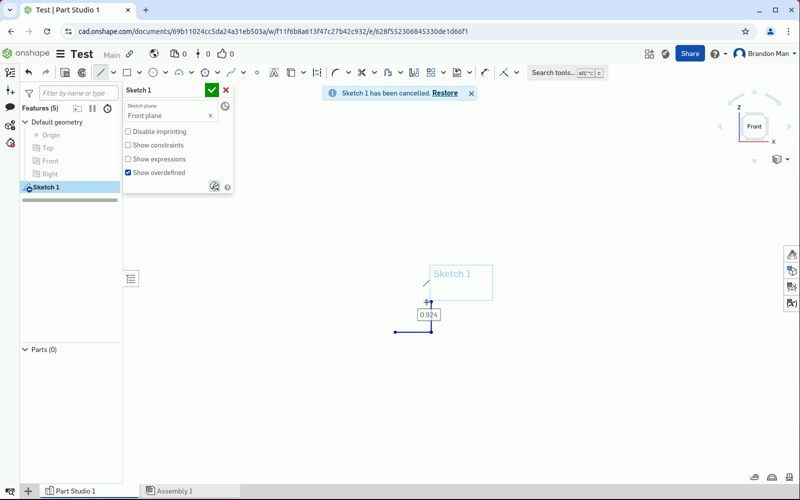
key_up(shift)
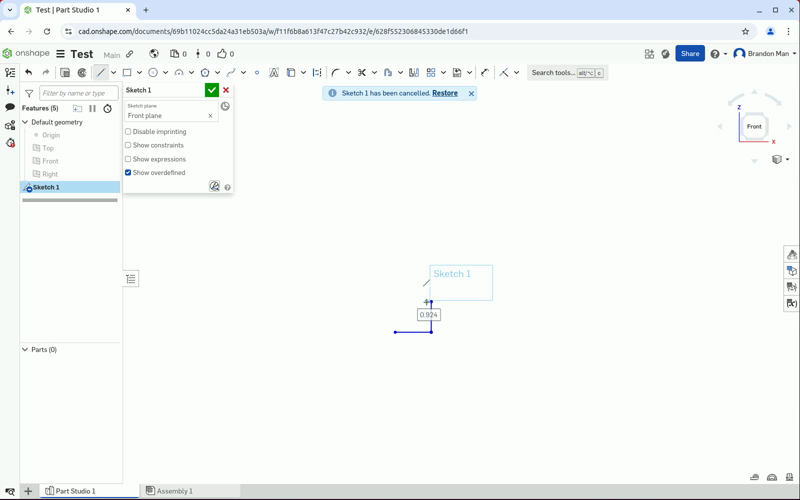
key_down(shift)
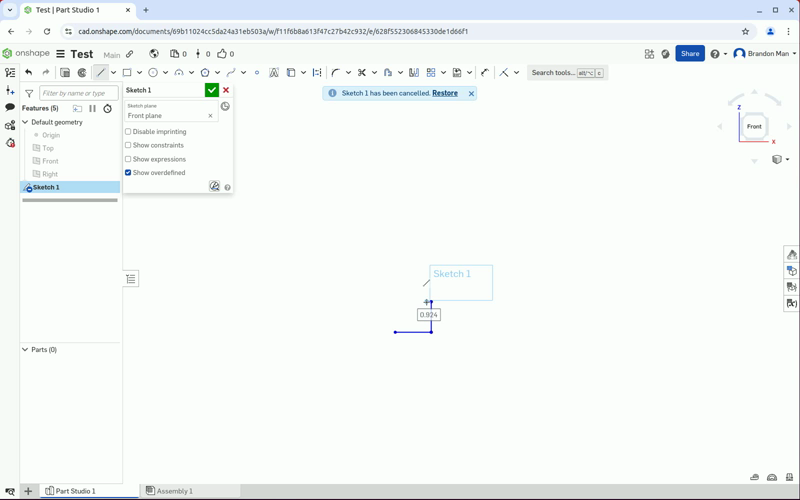
mouse_move(456, 301)
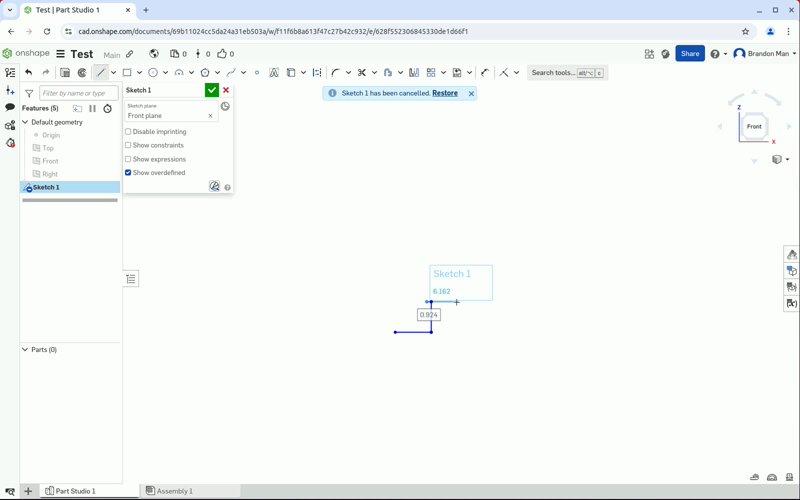
mouse_move(426, 272)
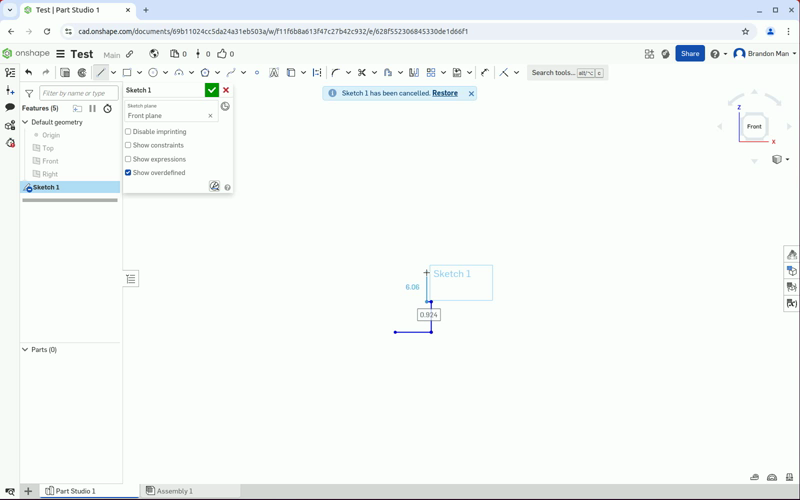
click(426, 272)
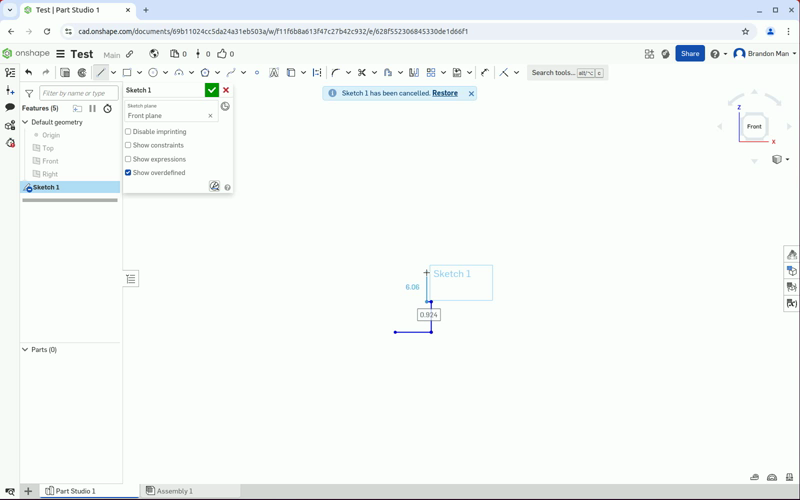
key_up(shift)
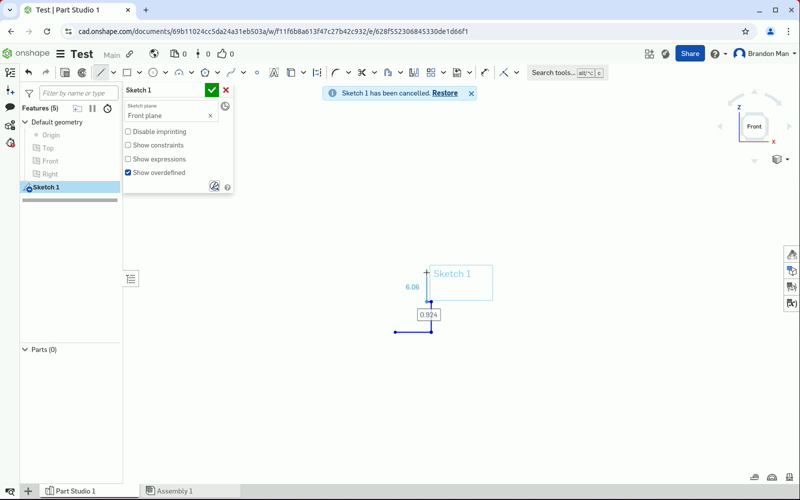
key_down(shift)
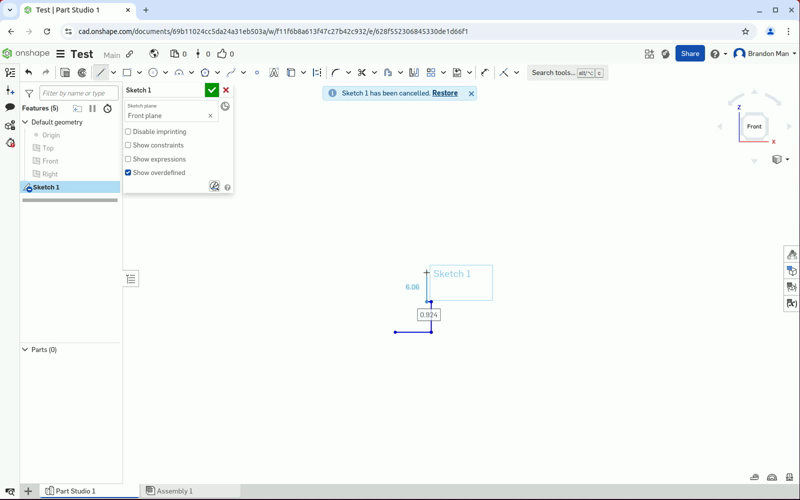
mouse_move(456, 272)
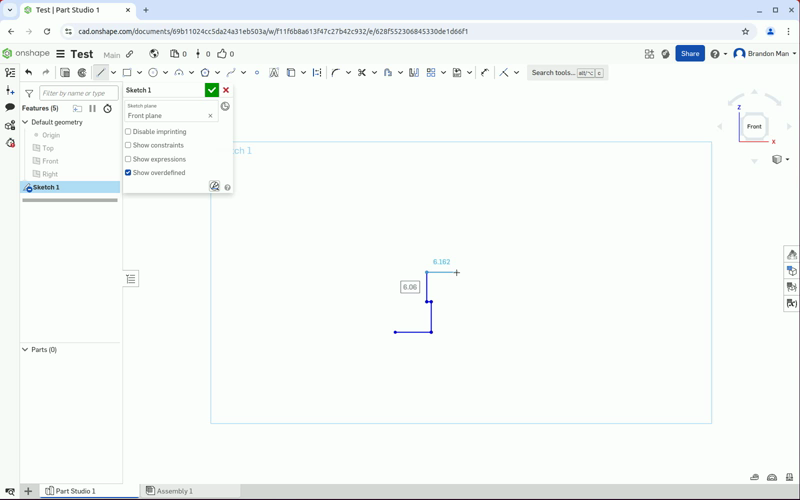
mouse_move(431, 272)
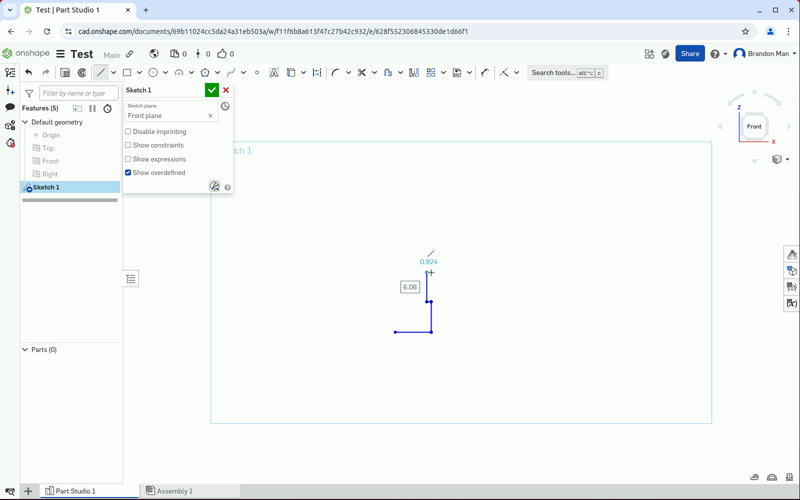
scroll(6)
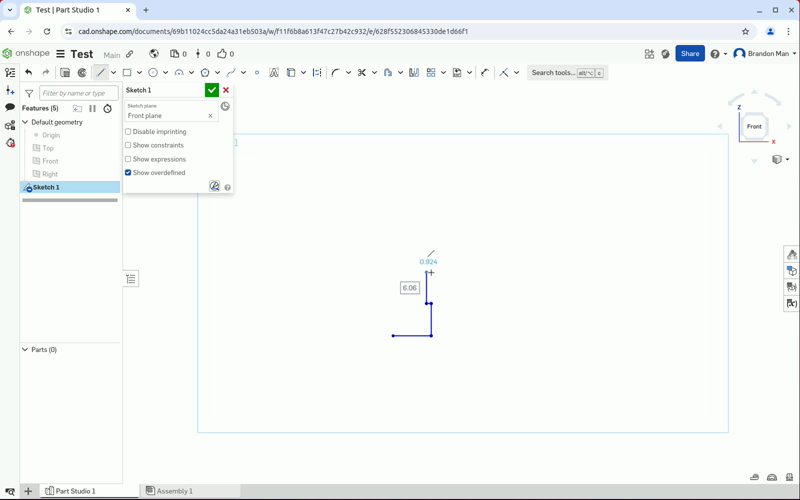
scroll(6)
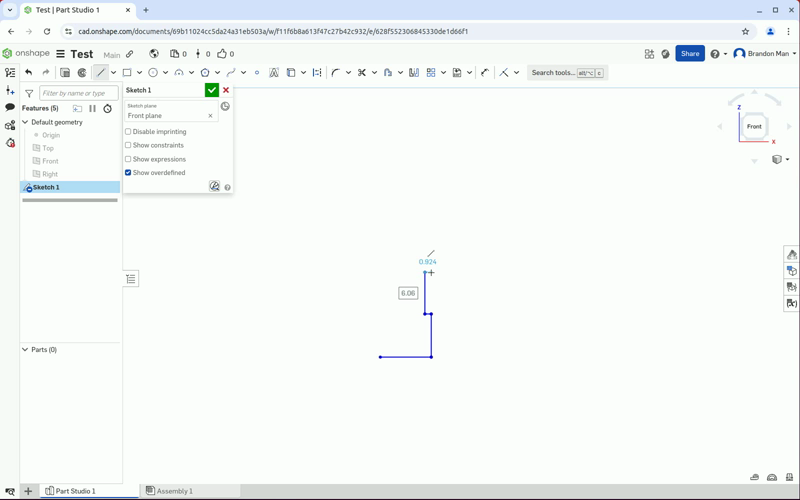
scroll(6)
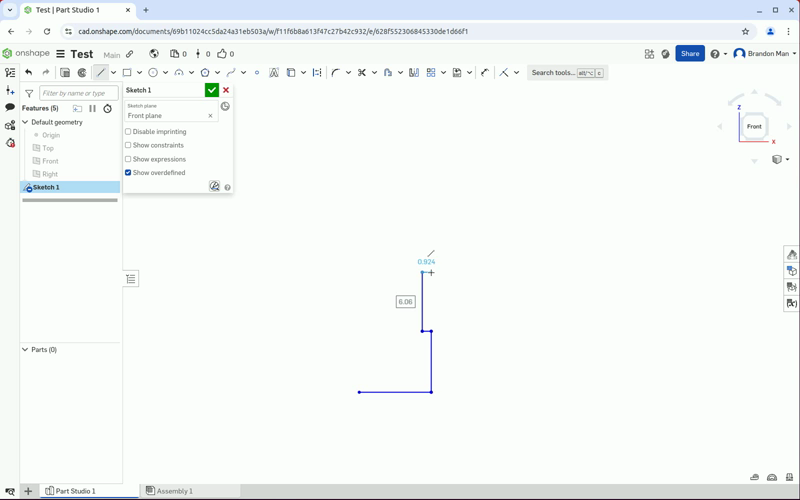
scroll(6)
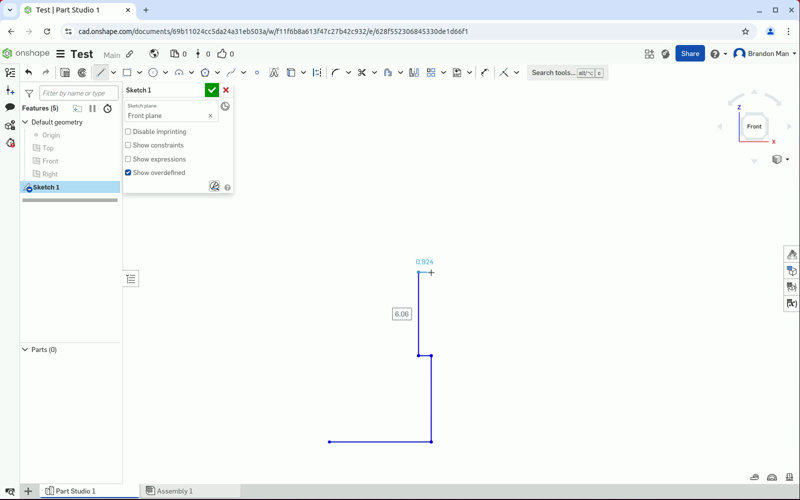
scroll(6)
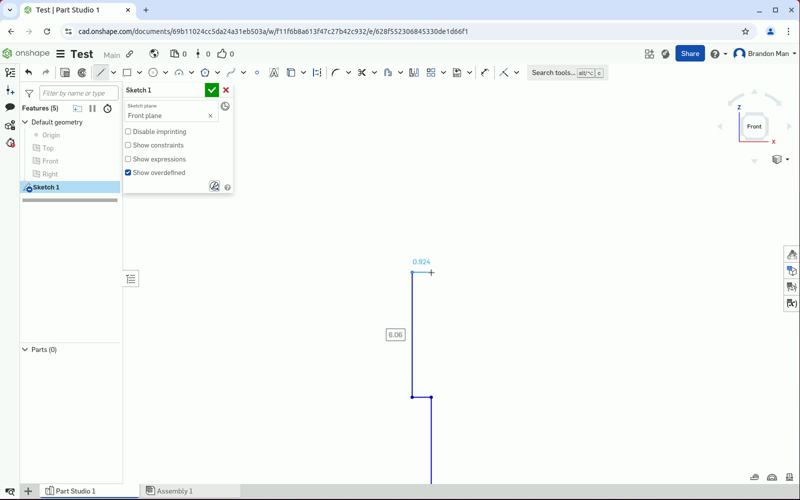
scroll(6)
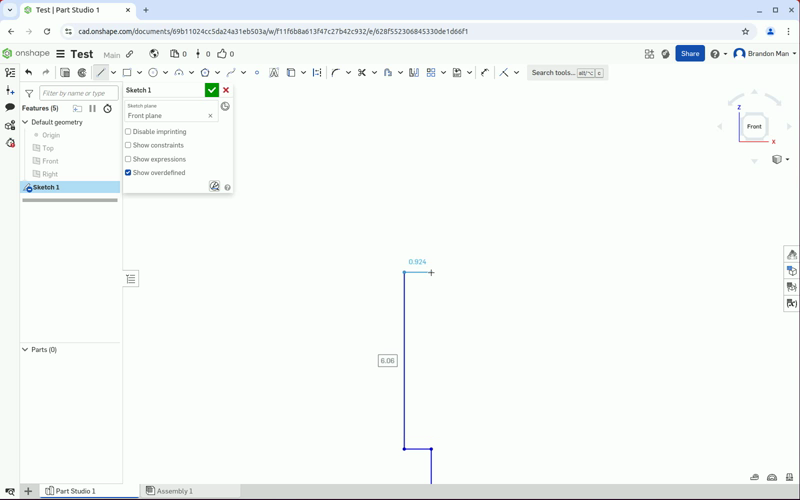
scroll(6)
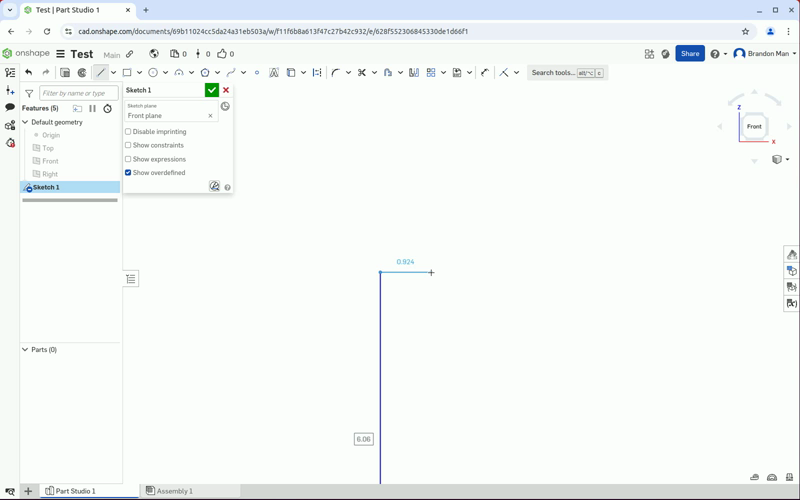
click(431, 272)
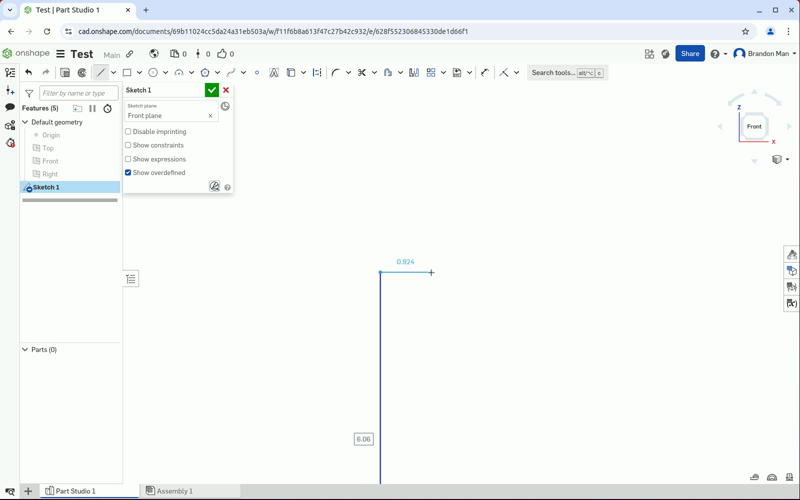
scroll(-6)
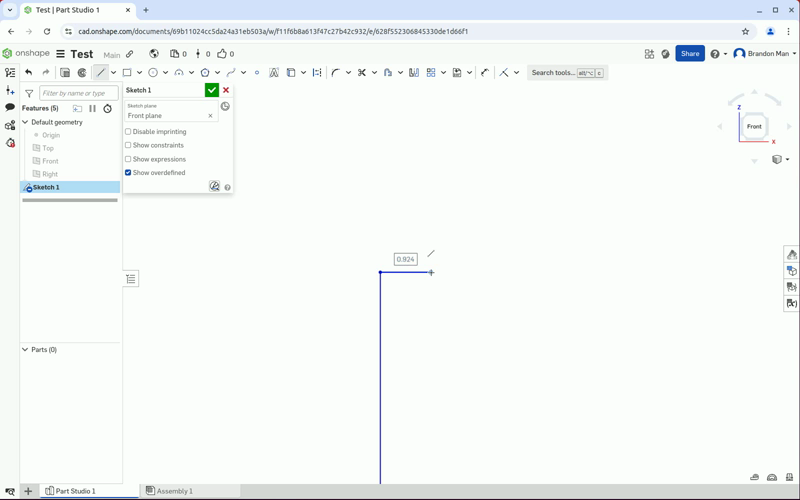
scroll(-6)
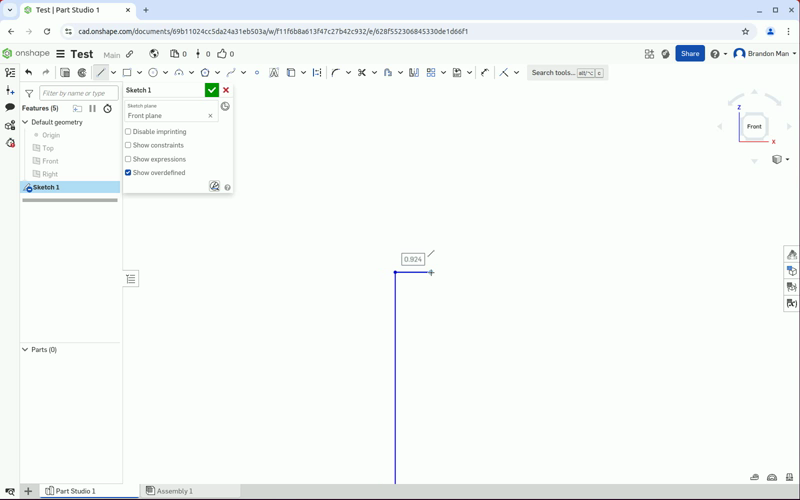
scroll(-6)
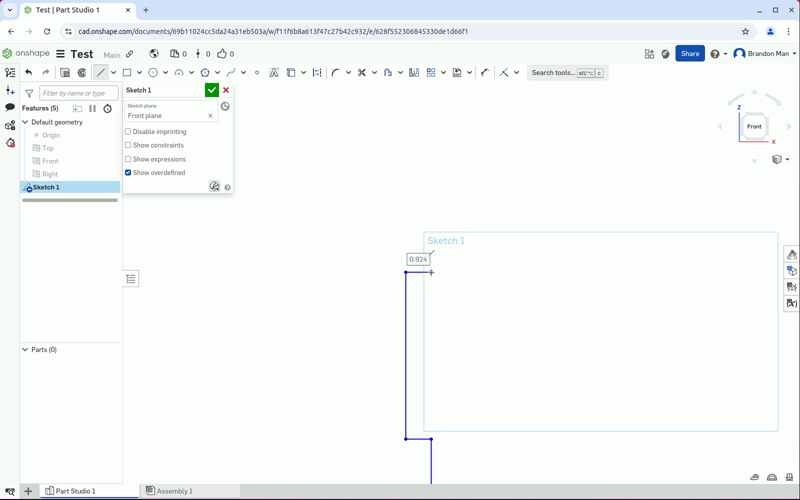
scroll(-6)
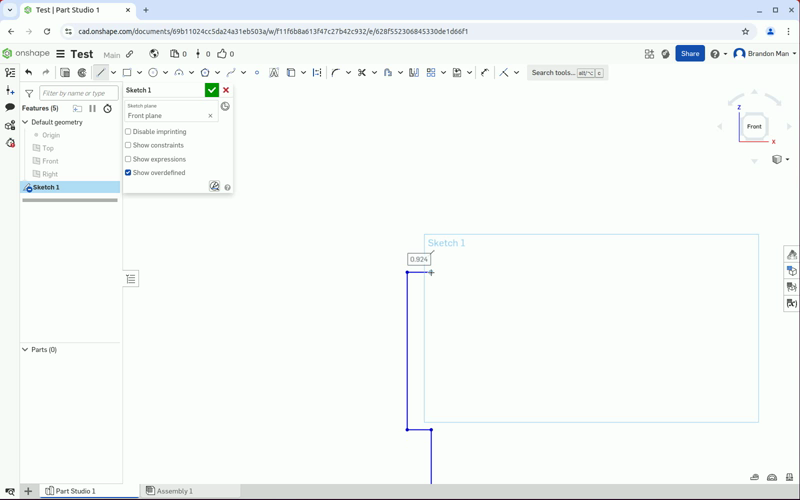
scroll(-6)
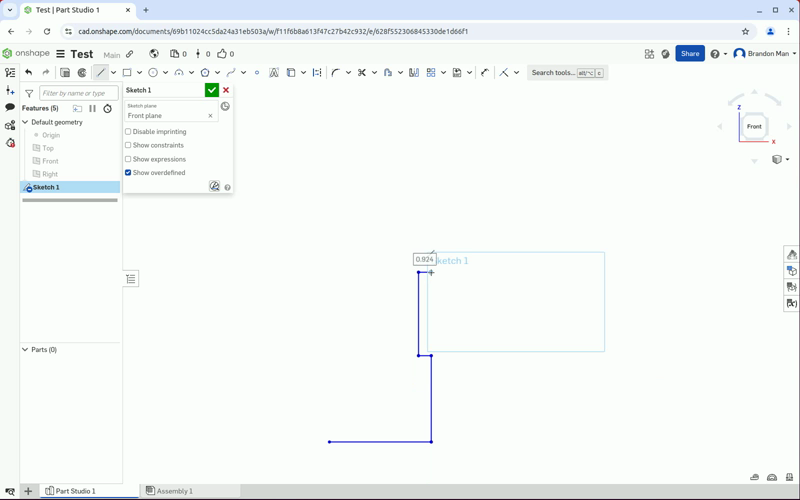
scroll(-6)
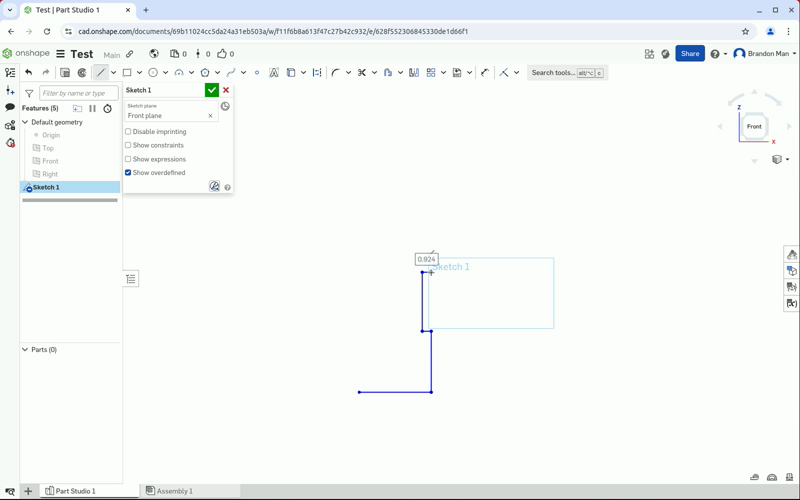
scroll(-6)
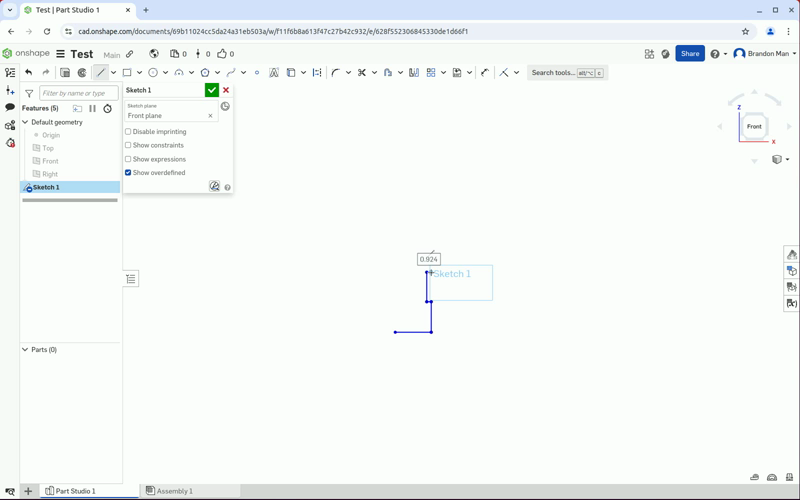
key_up(shift)
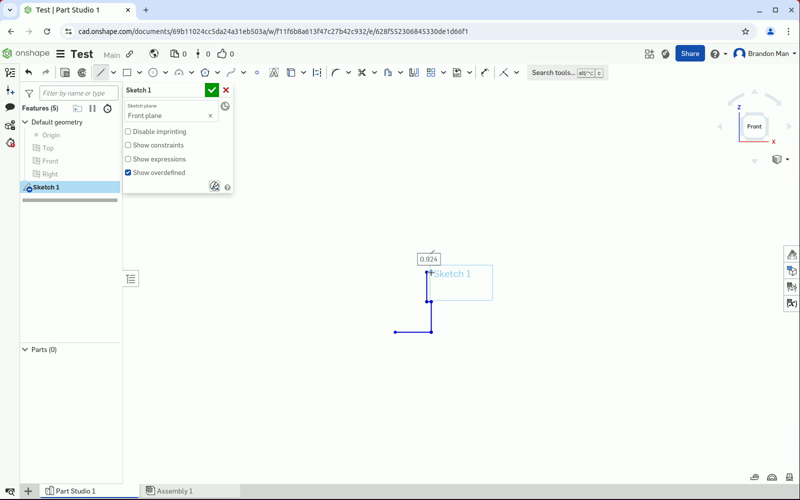
key_down(shift)
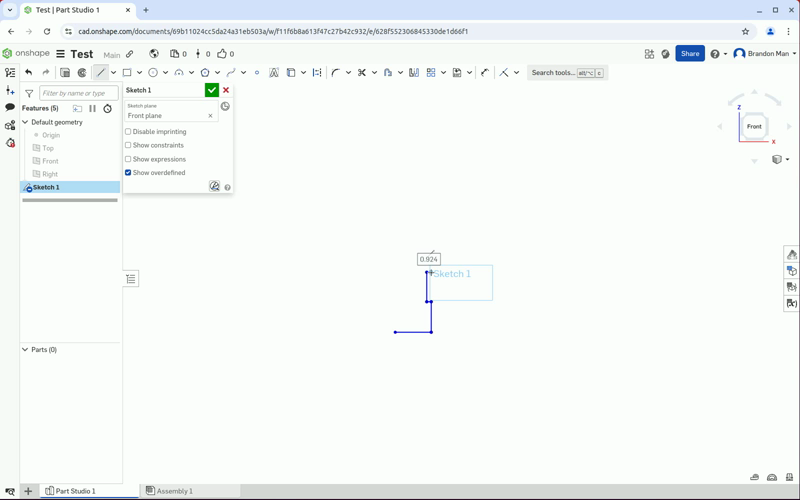
mouse_move(461, 272)
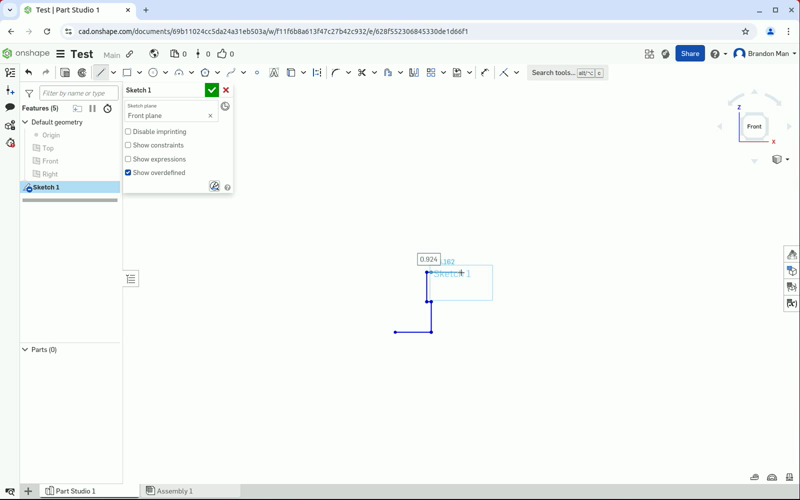
mouse_move(431, 241)
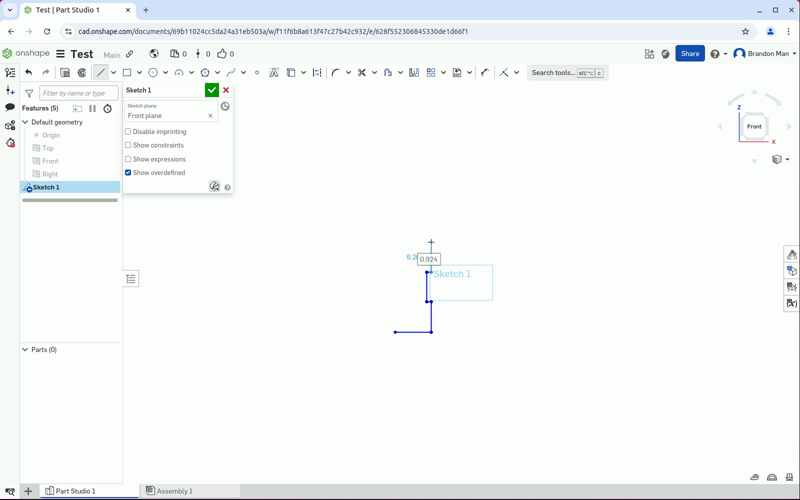
click(431, 241)
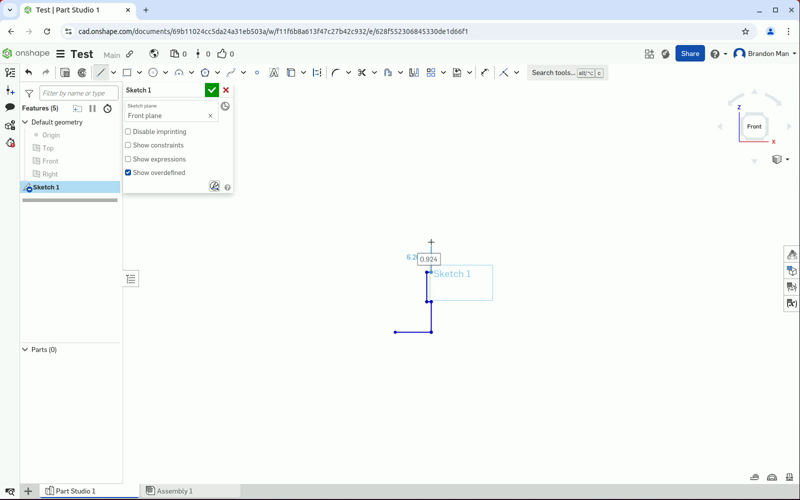
key_up(shift)
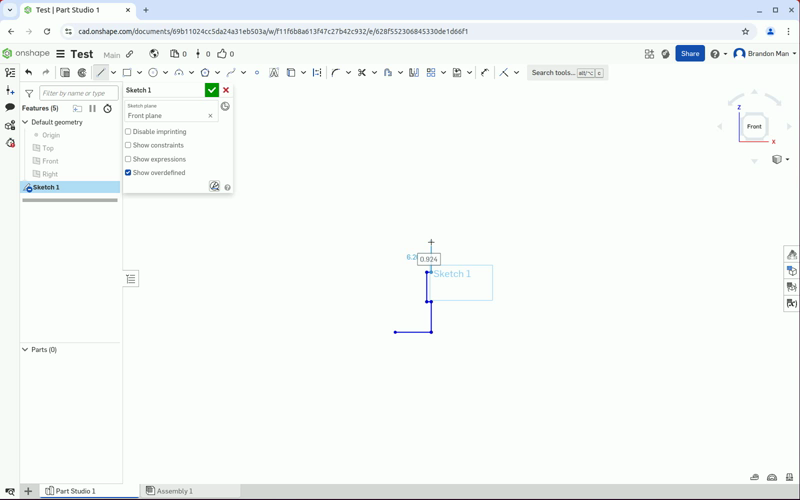
key_down(shift)
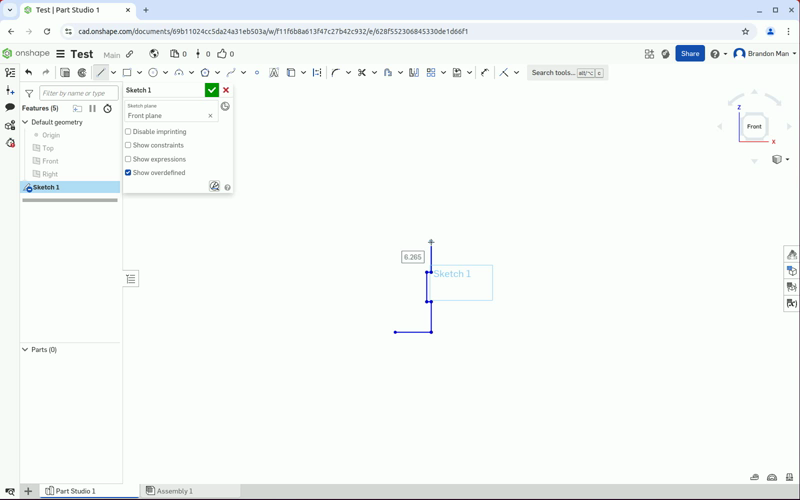
mouse_move(461, 241)
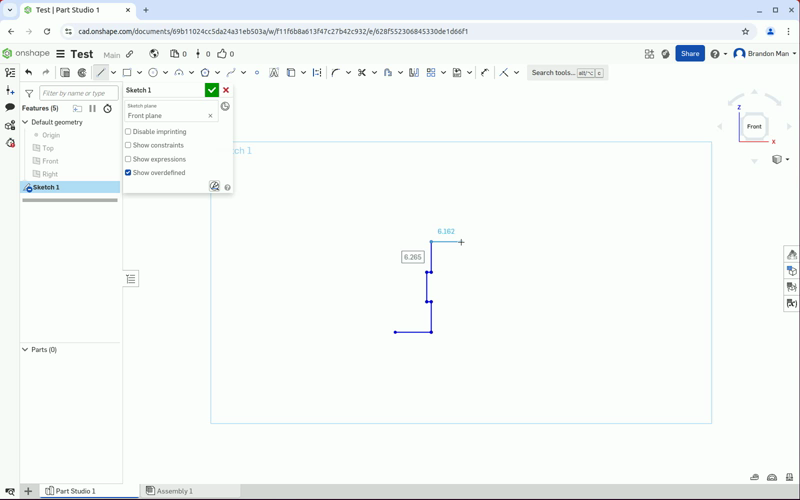
mouse_move(395, 241)
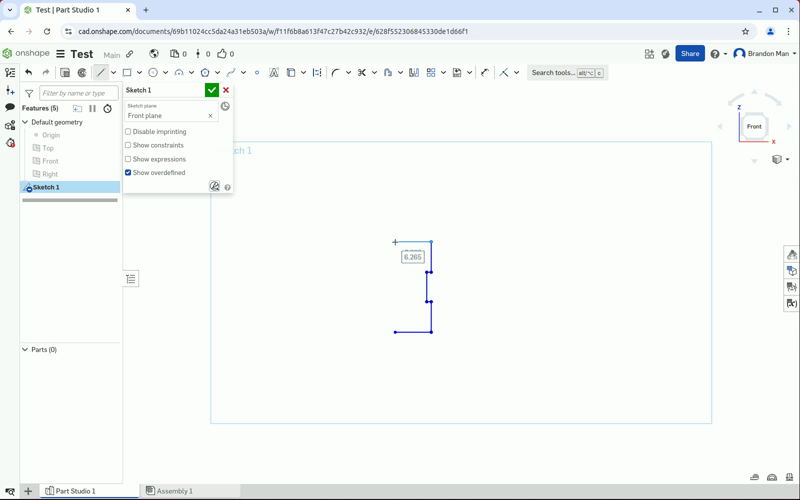
click(395, 241)
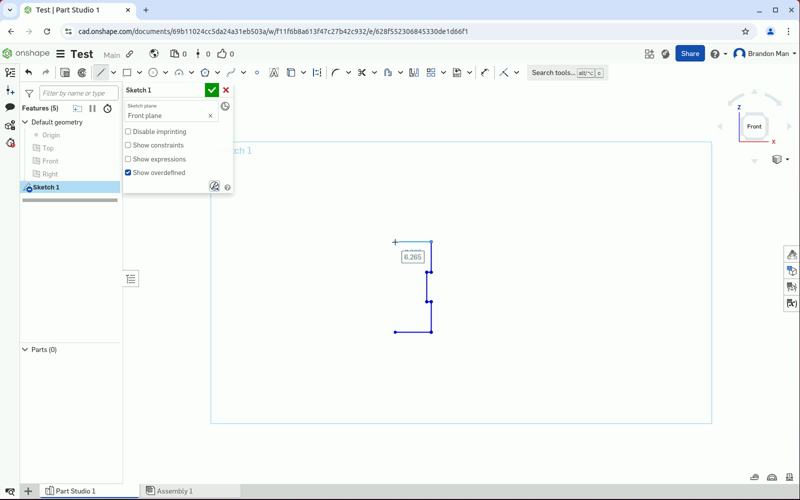
key_up(shift)
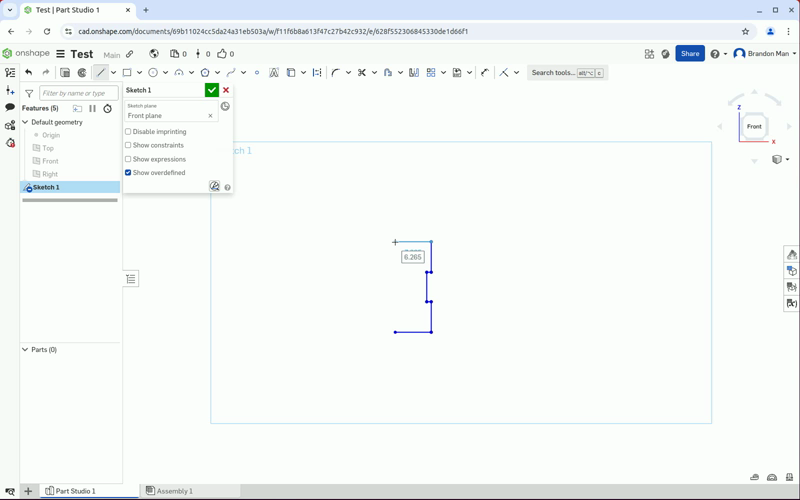
key_down(shift)
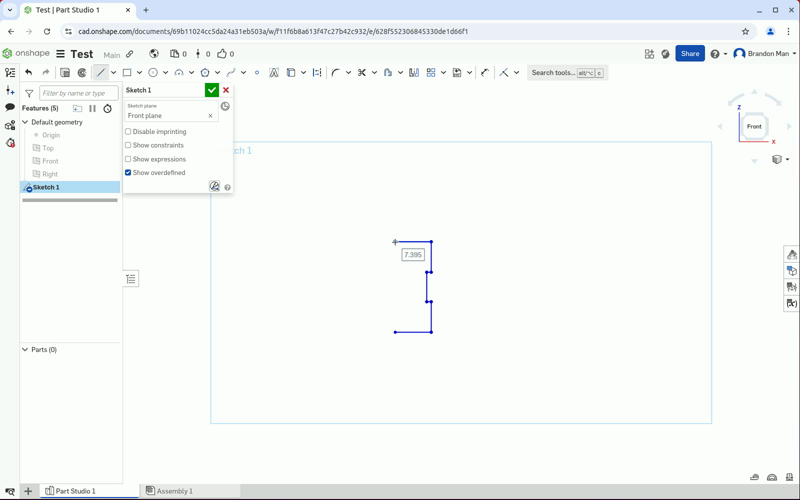
mouse_move(425, 241)
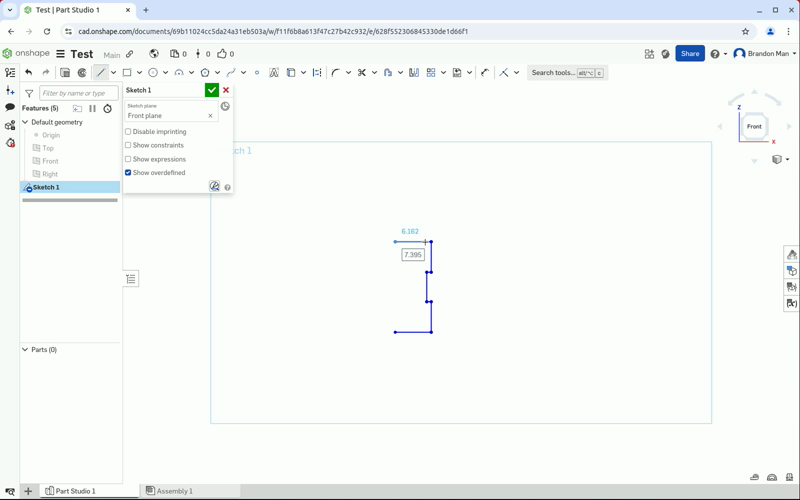
mouse_move(395, 272)
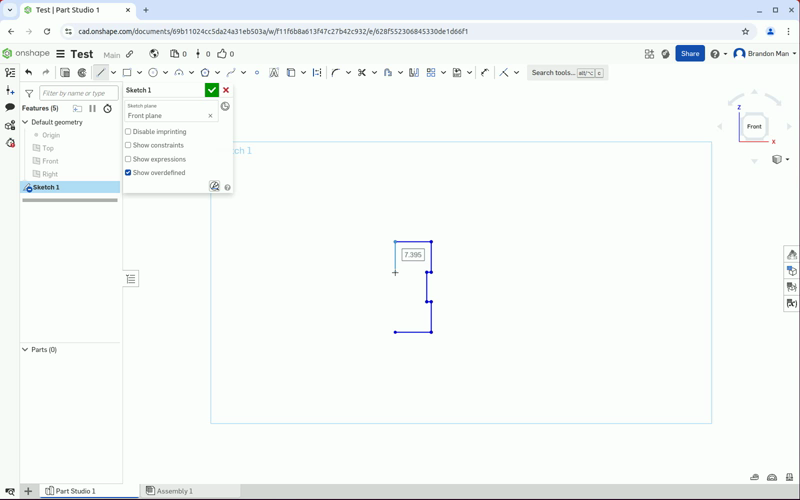
click(395, 272)
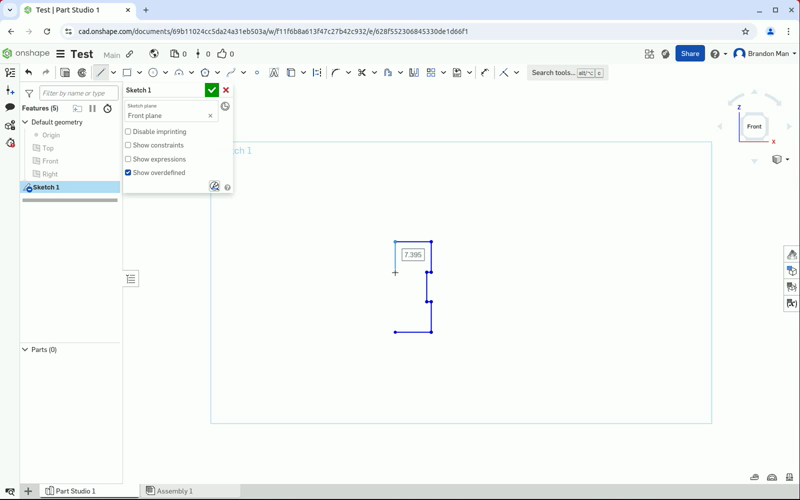
key_up(shift)
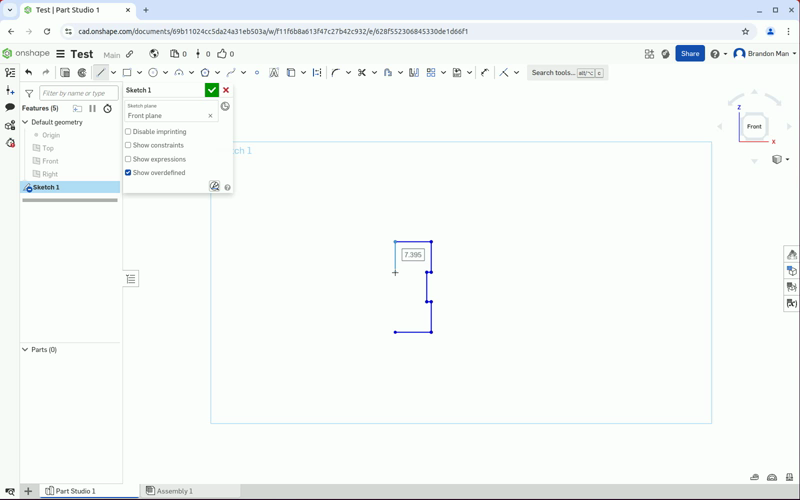
key_down(shift)
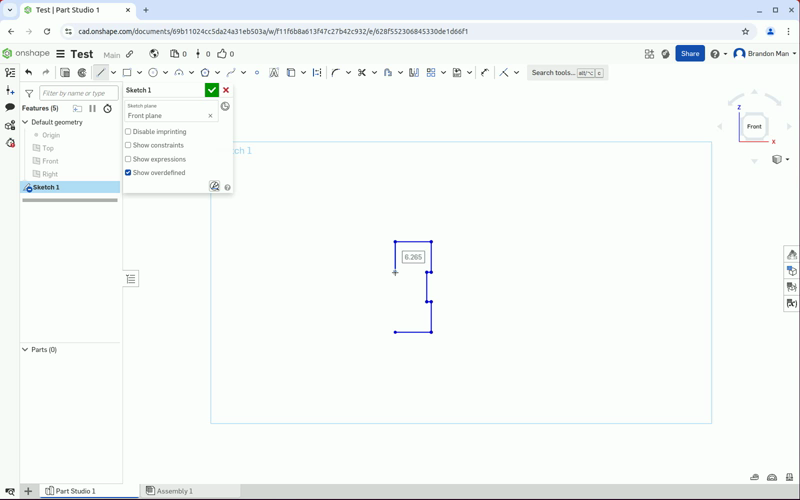
mouse_move(425, 272)
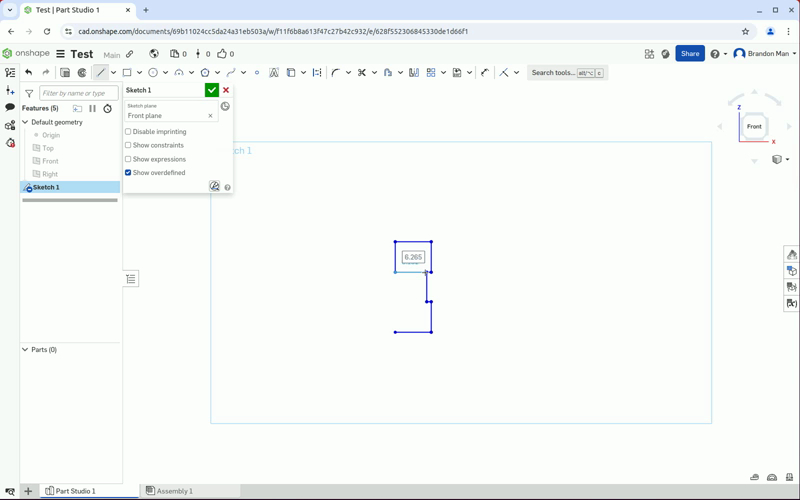
mouse_move(399, 272)
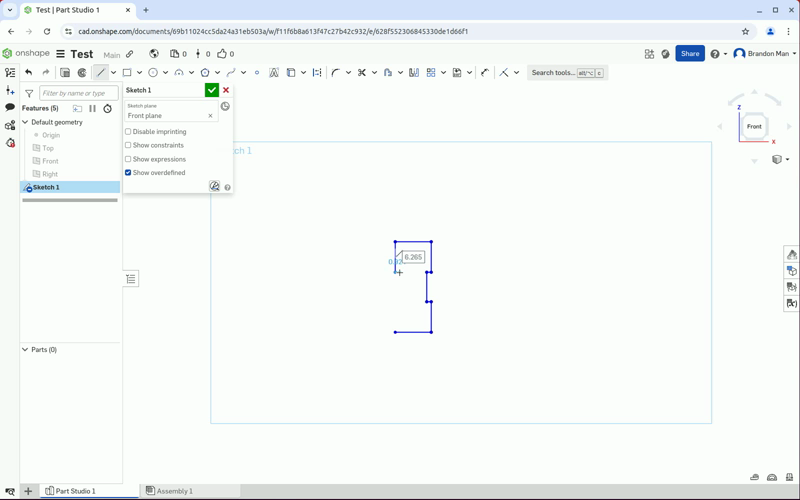
scroll(6)
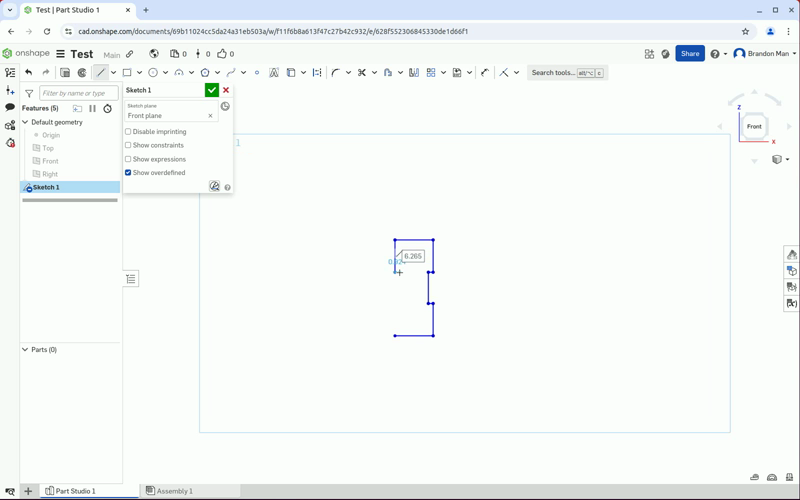
scroll(6)
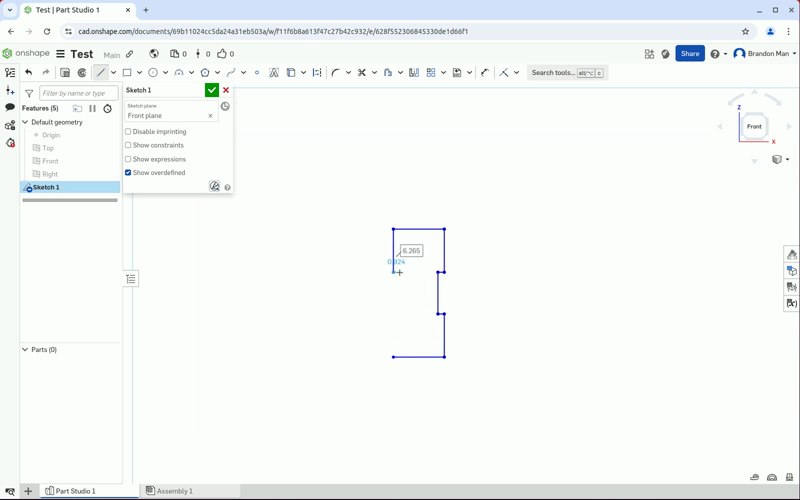
scroll(6)
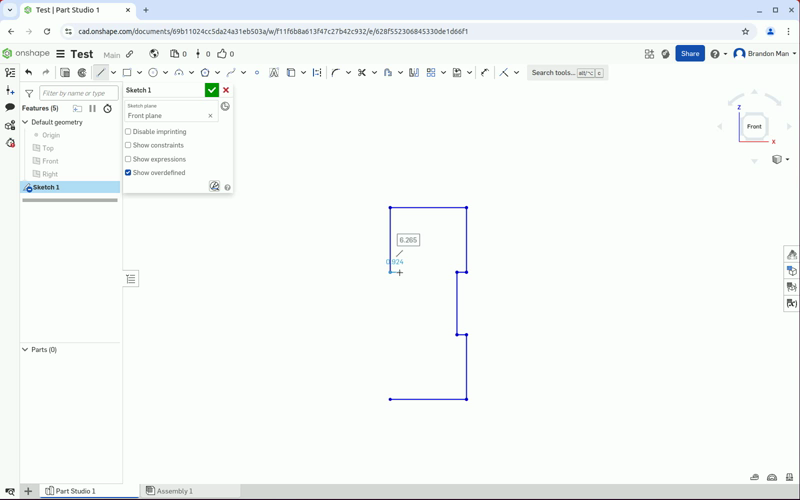
scroll(6)
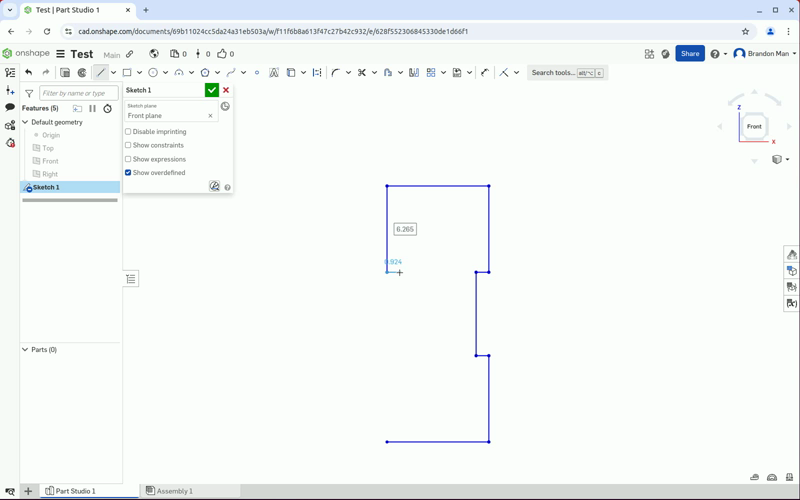
scroll(6)
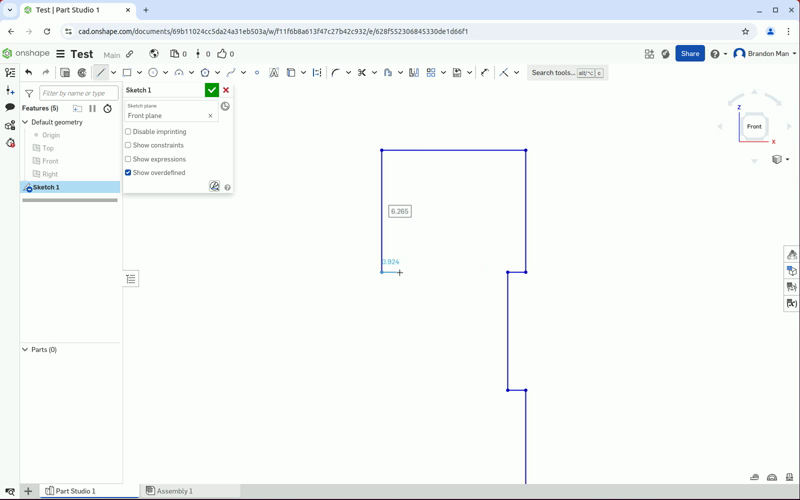
scroll(6)
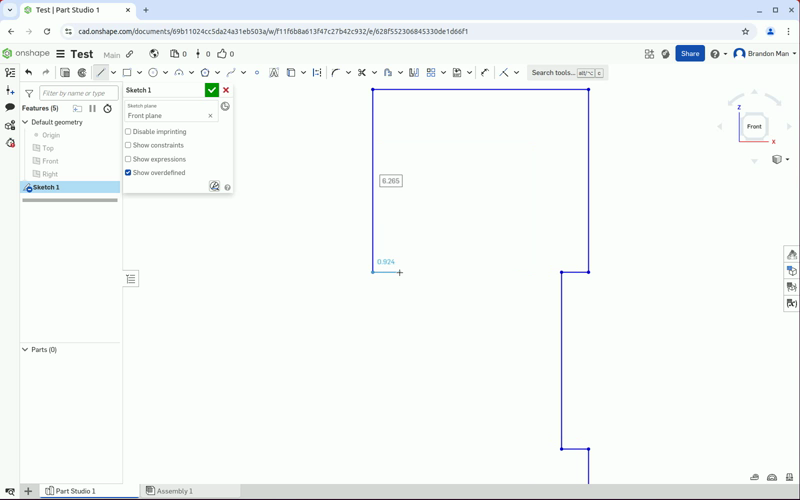
scroll(6)
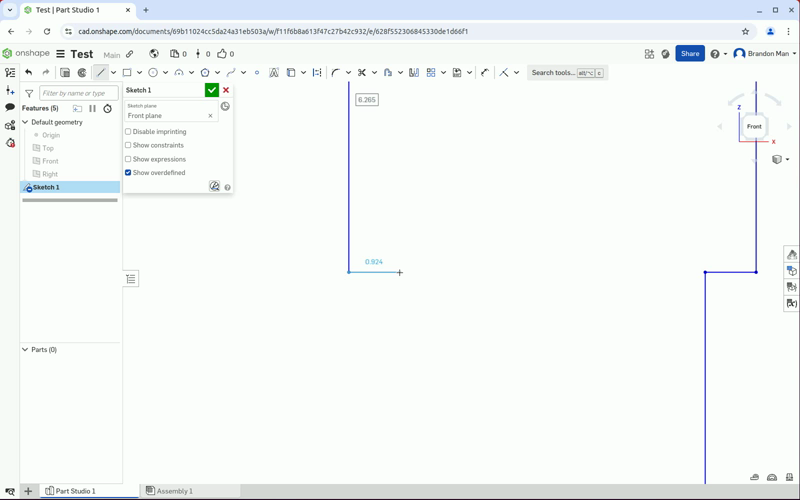
click(399, 272)
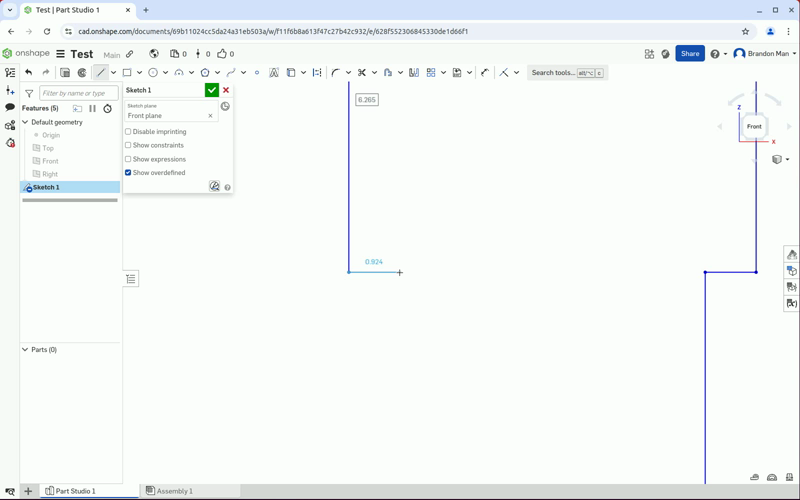
scroll(-6)
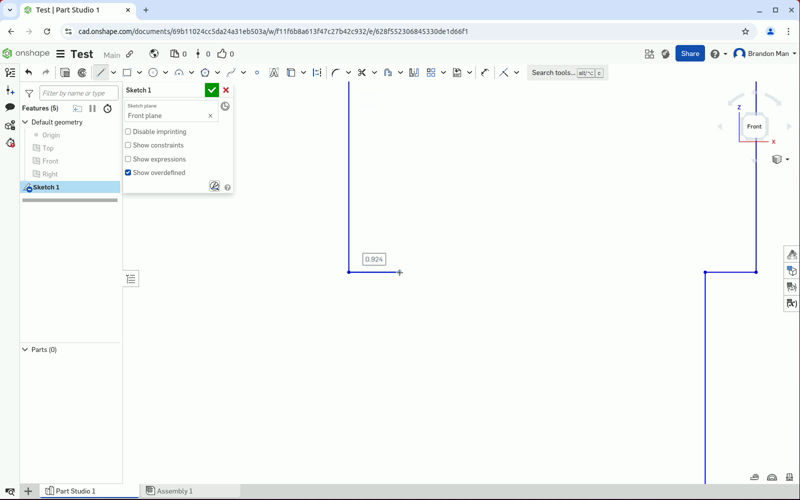
scroll(-6)
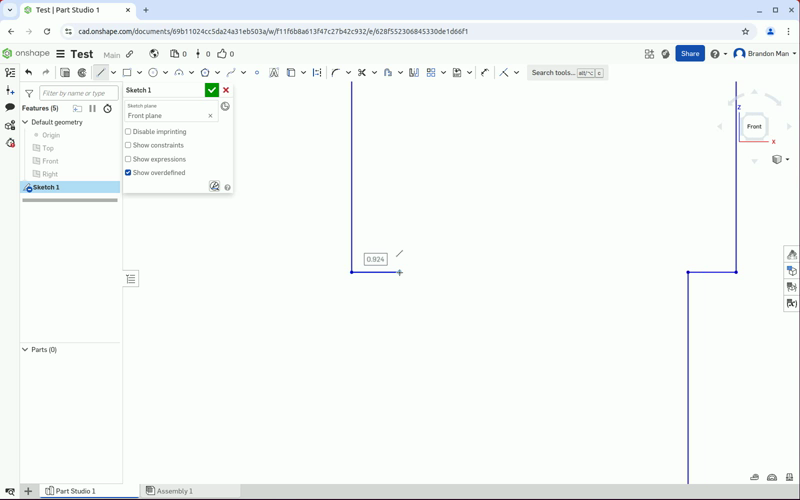
scroll(-6)
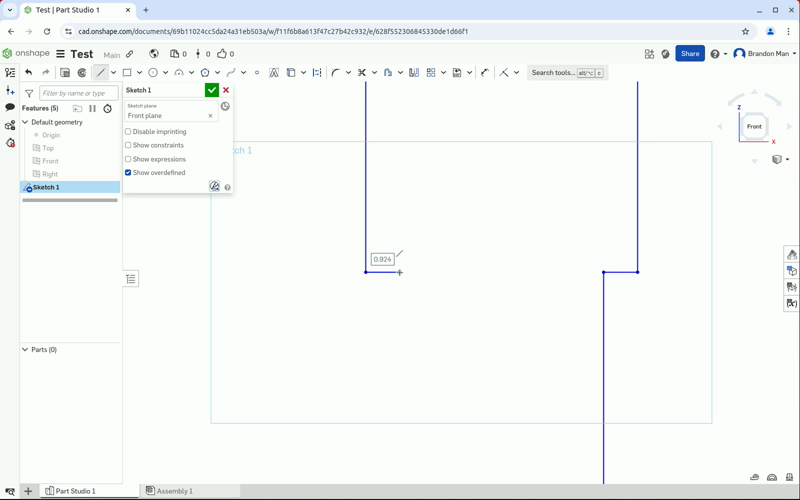
scroll(-6)
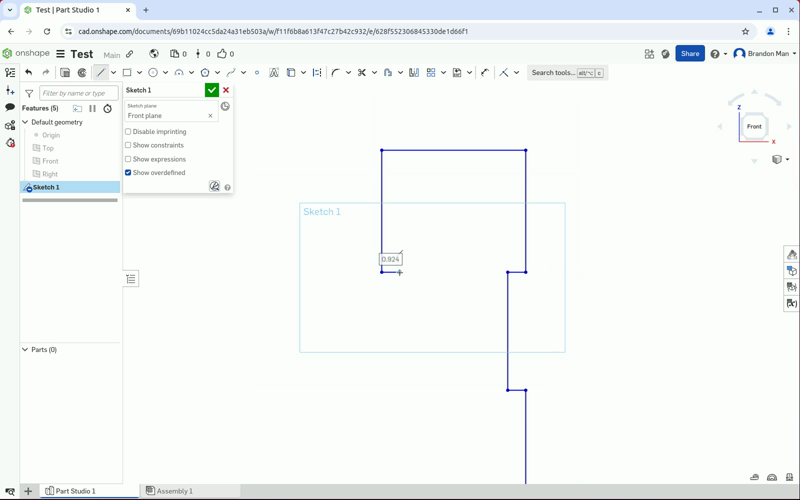
scroll(-6)
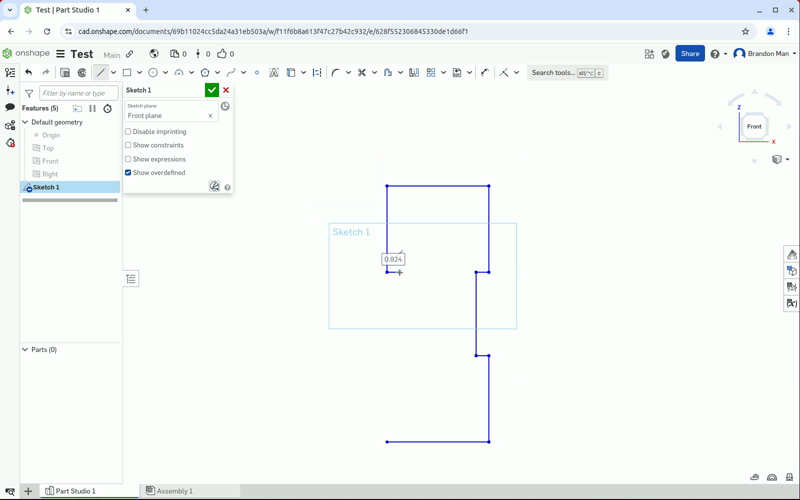
scroll(-6)
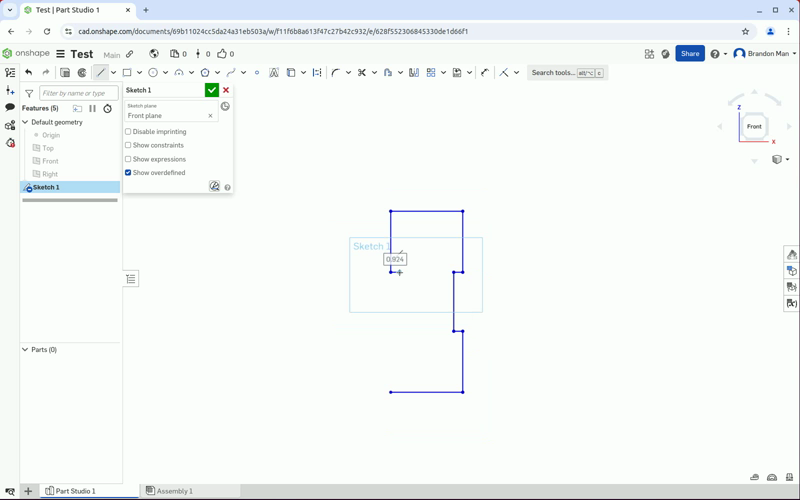
scroll(-6)
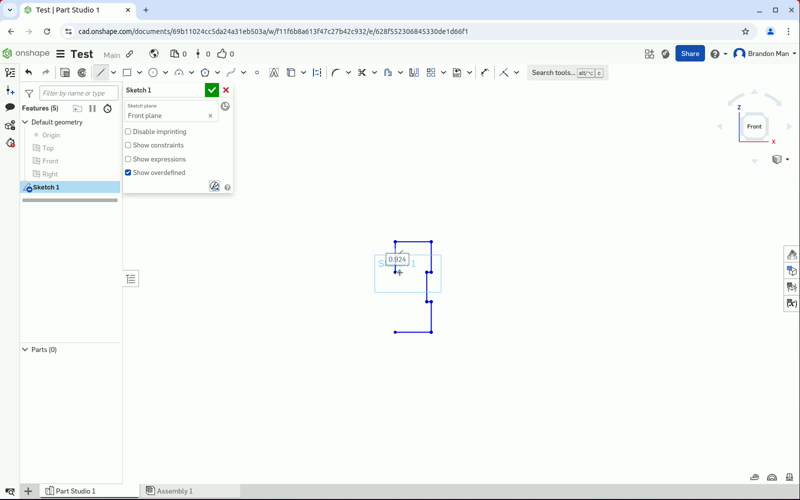
key_up(shift)
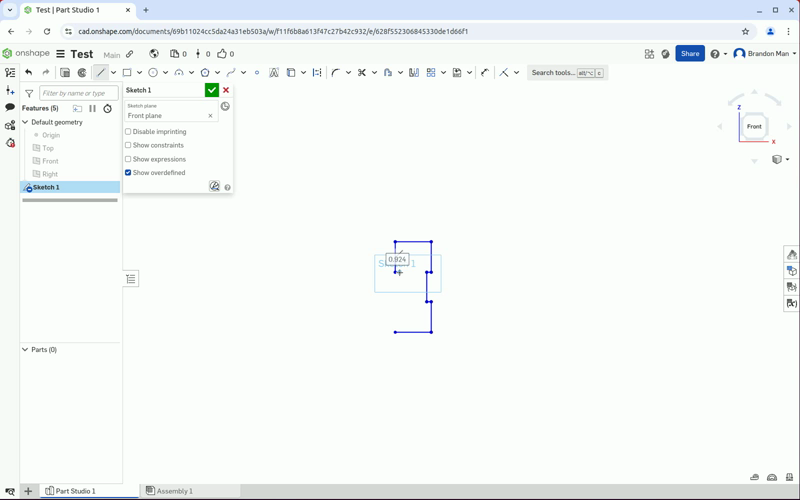
key_down(shift)
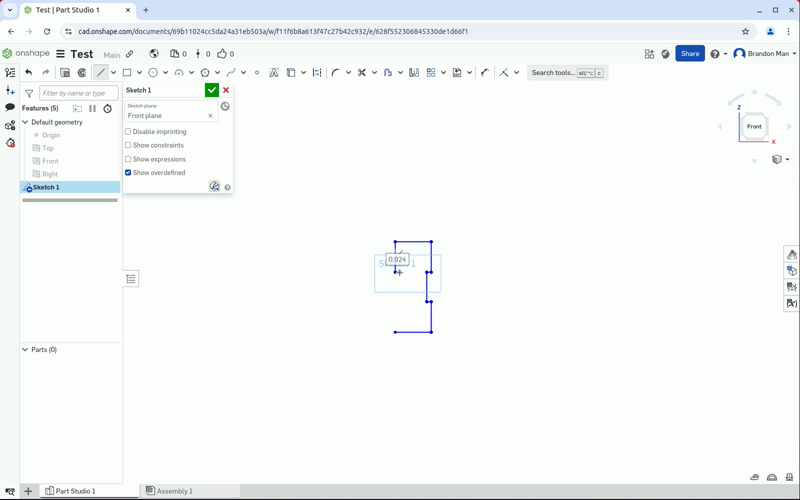
mouse_move(429, 272)
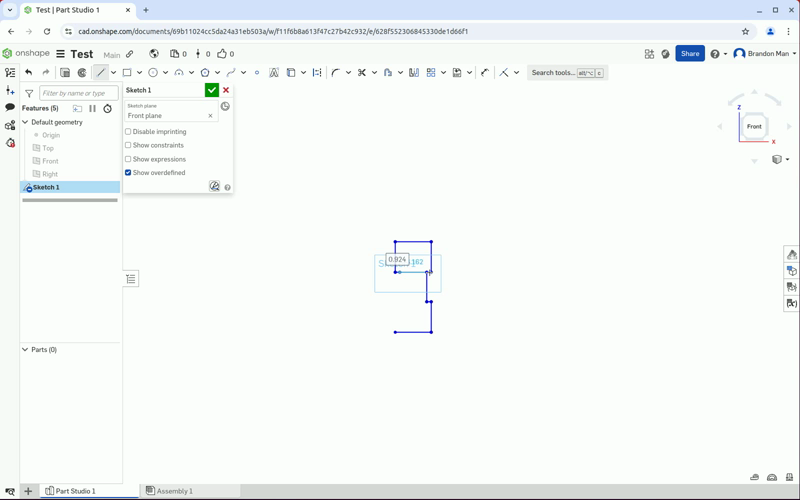
mouse_move(399, 301)
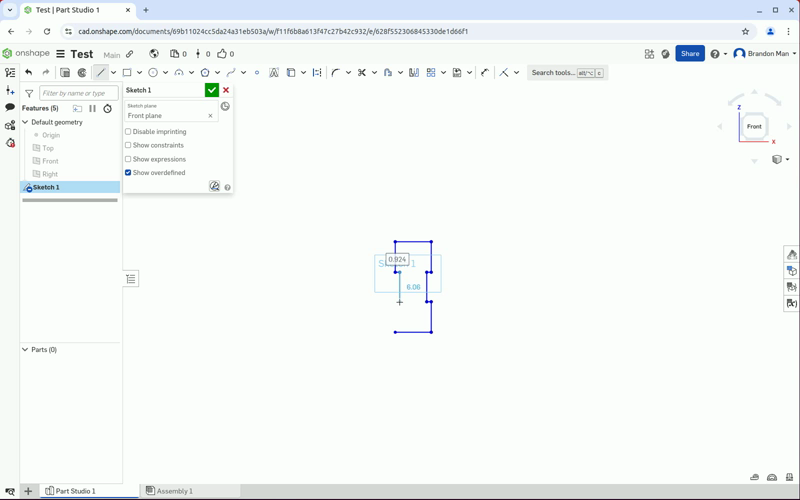
click(399, 301)
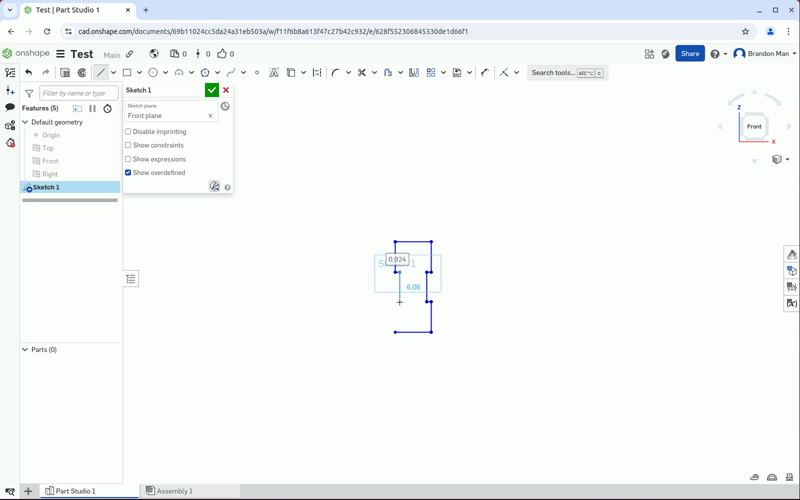
key_up(shift)
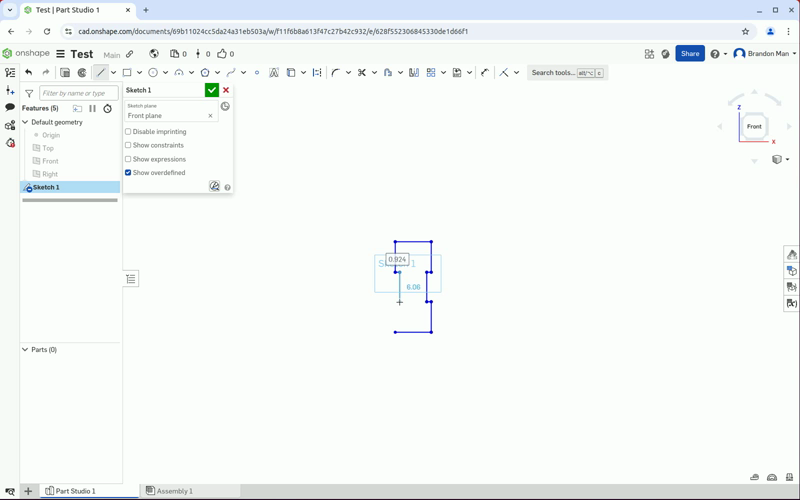
key_down(shift)
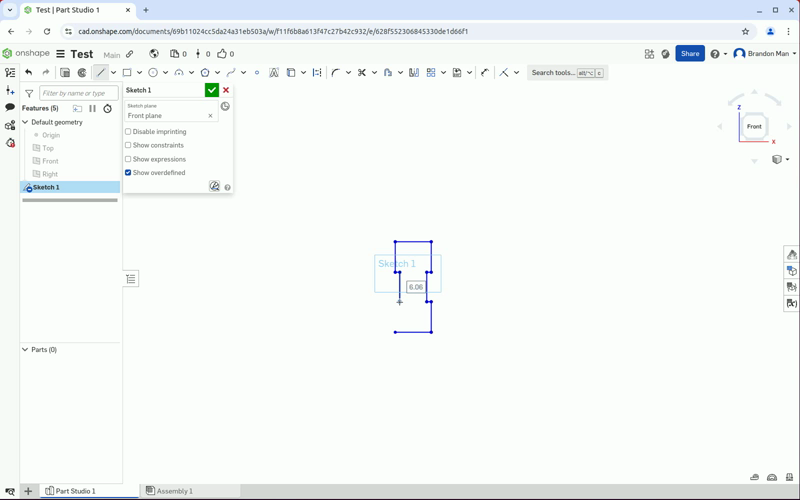
mouse_move(429, 301)
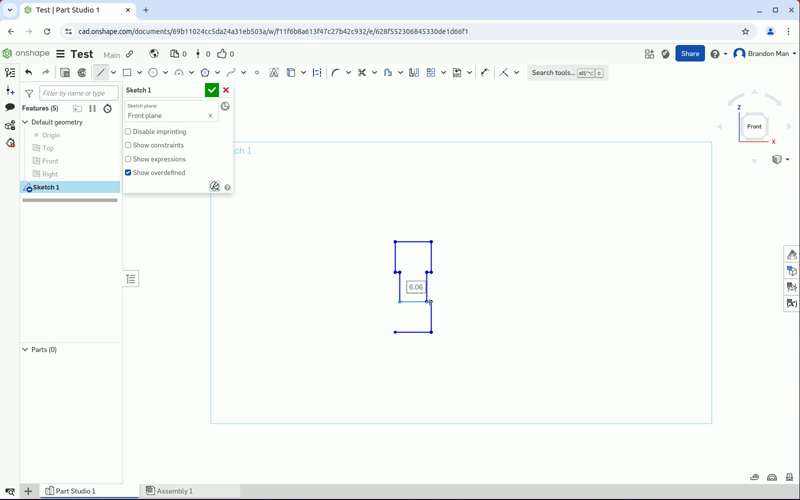
mouse_move(395, 301)
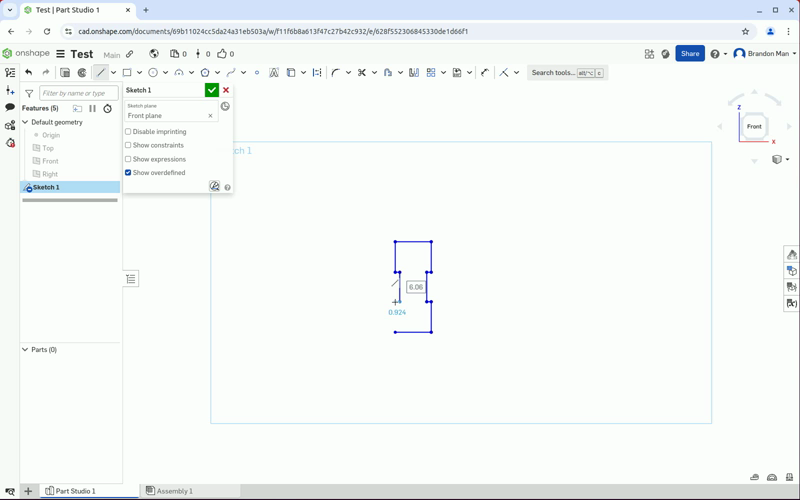
scroll(6)
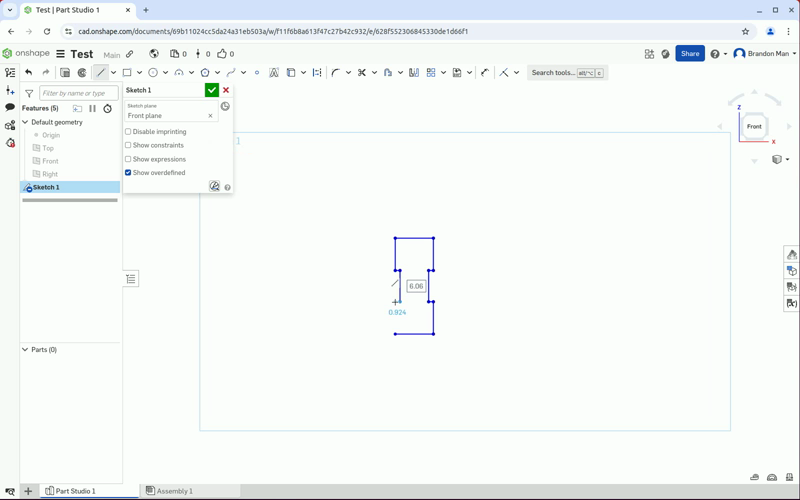
scroll(6)
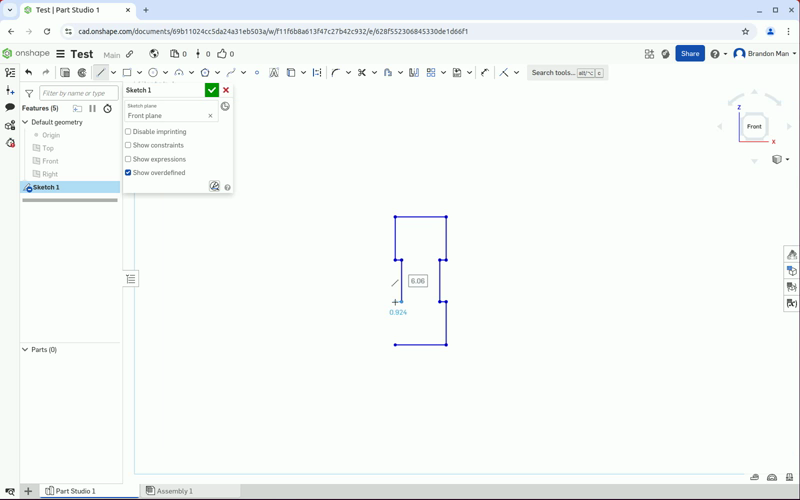
scroll(6)
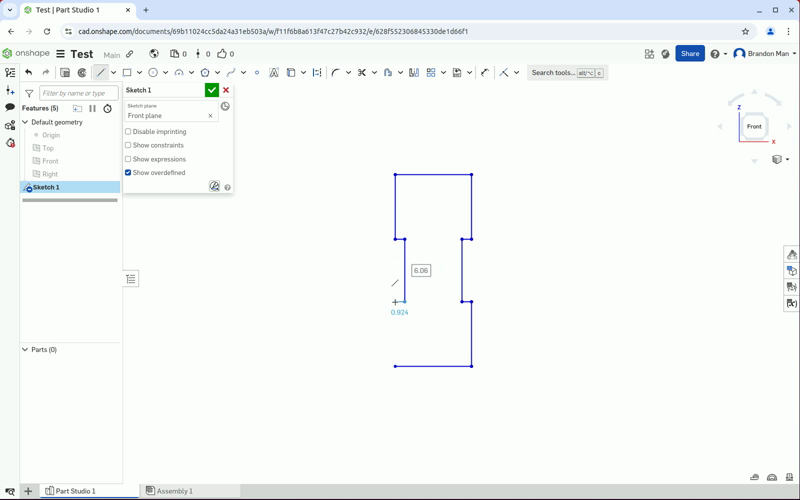
scroll(6)
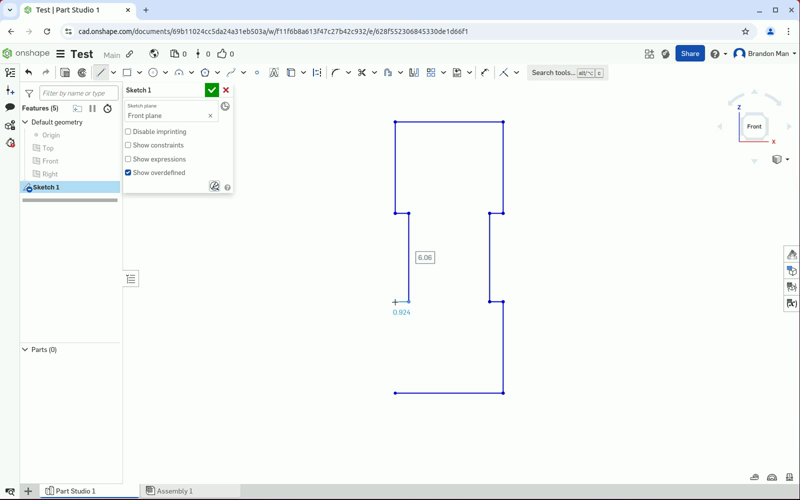
scroll(6)
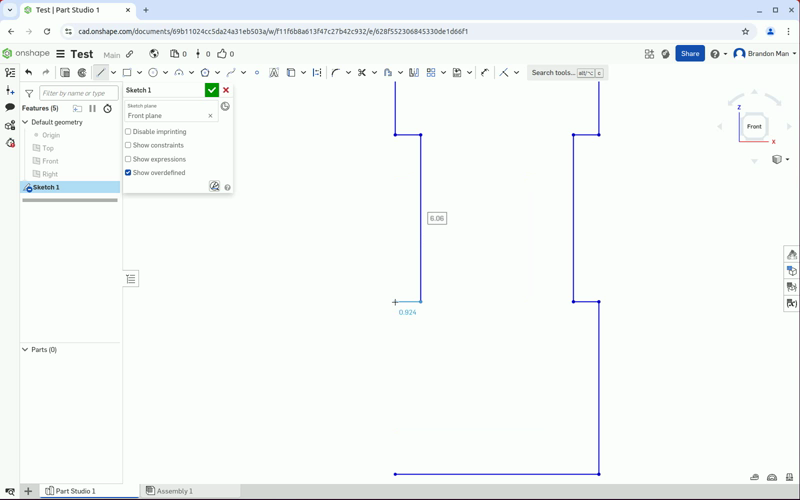
scroll(6)
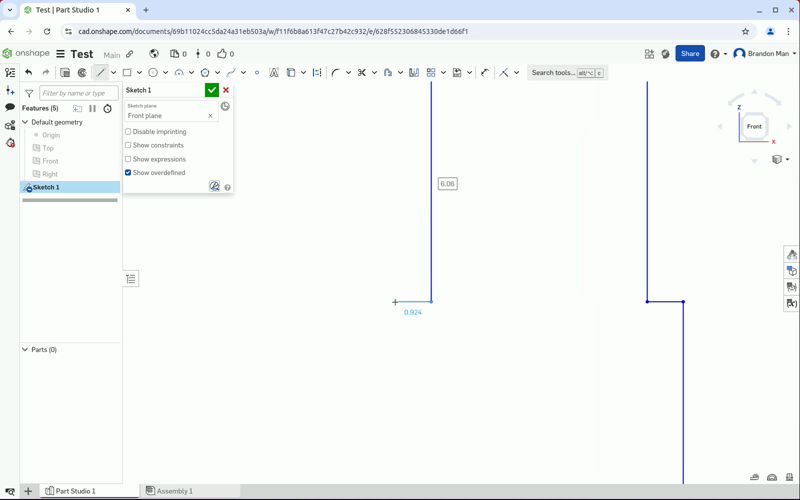
scroll(6)
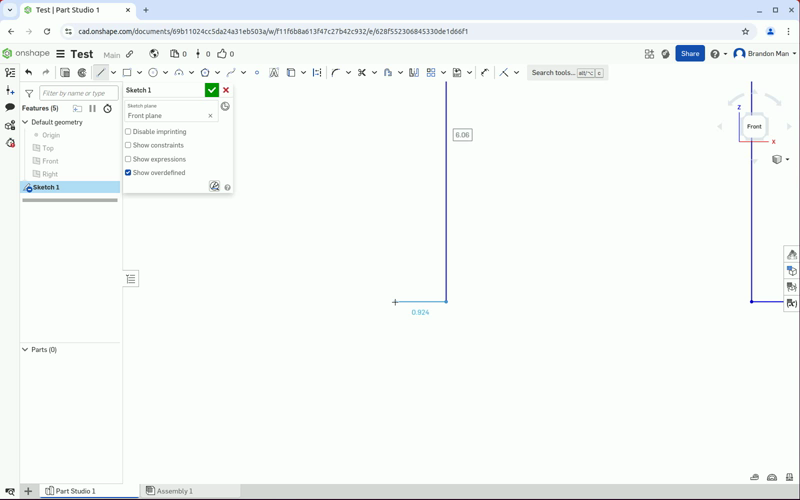
click(395, 301)
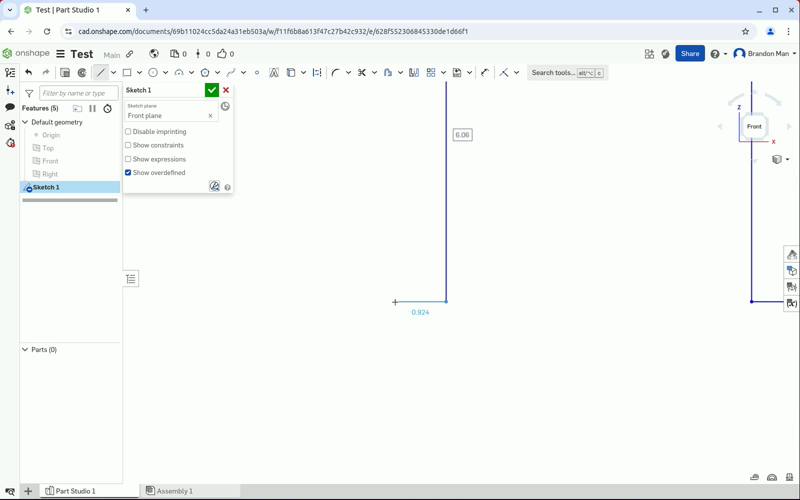
scroll(-6)
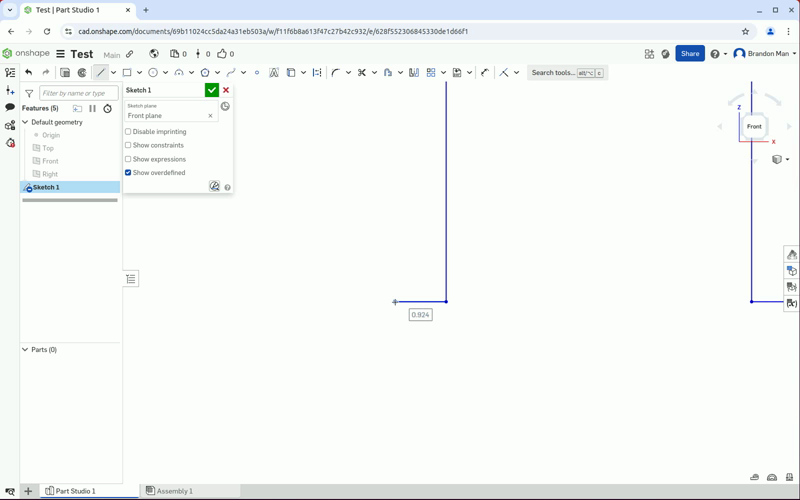
scroll(-6)
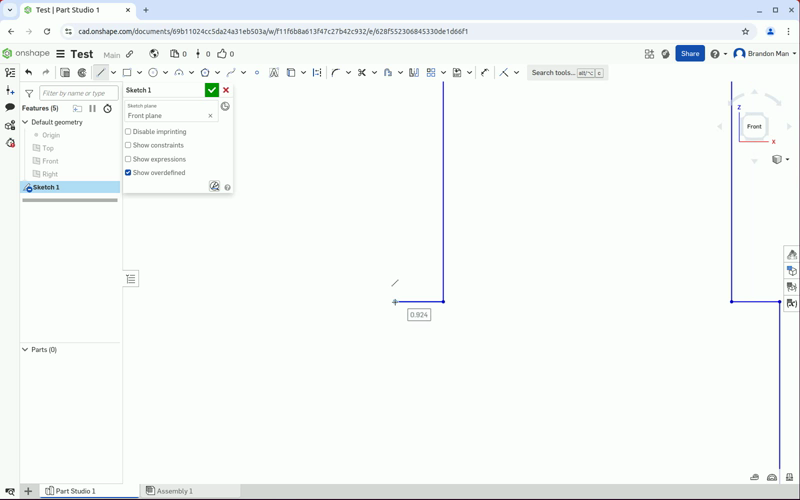
scroll(-6)
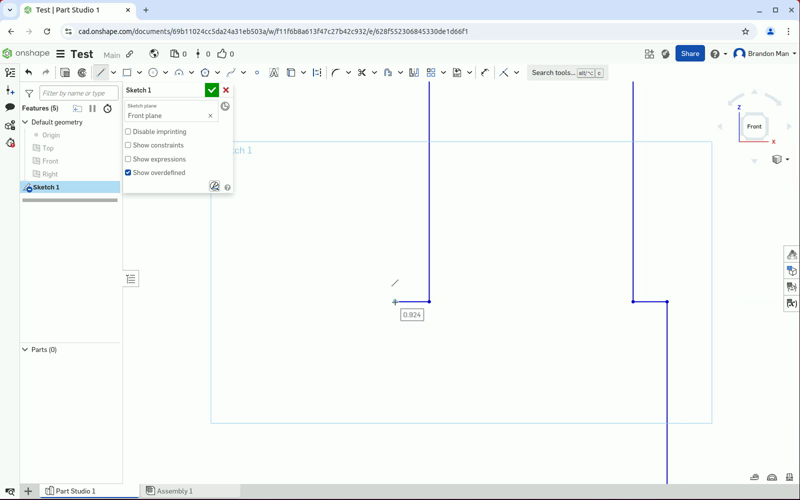
scroll(-6)
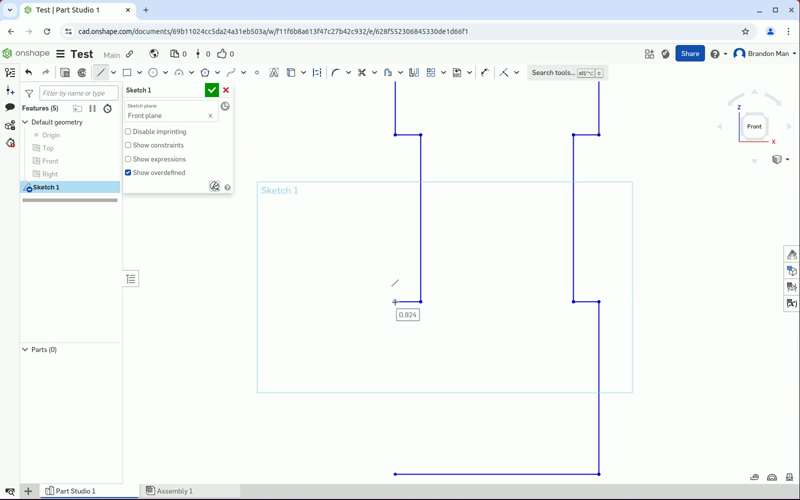
scroll(-6)
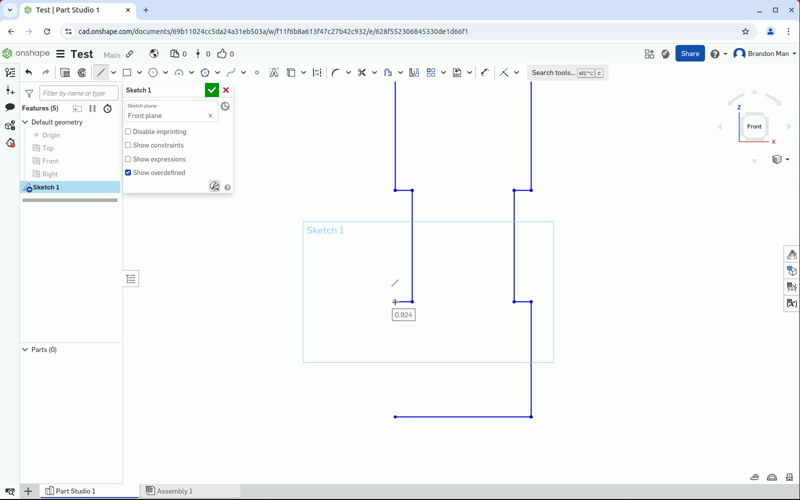
scroll(-6)
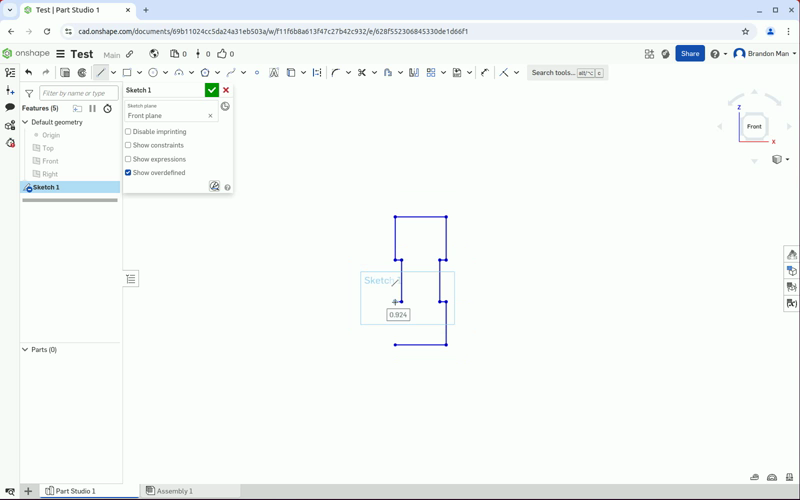
scroll(-6)
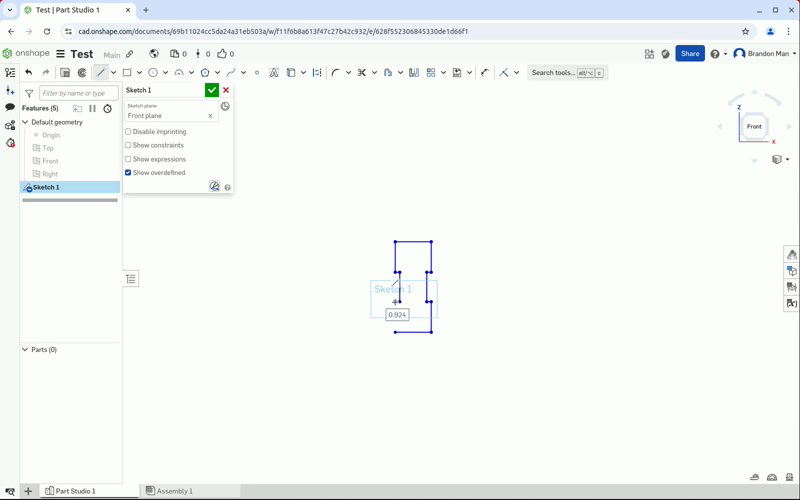
key_up(shift)
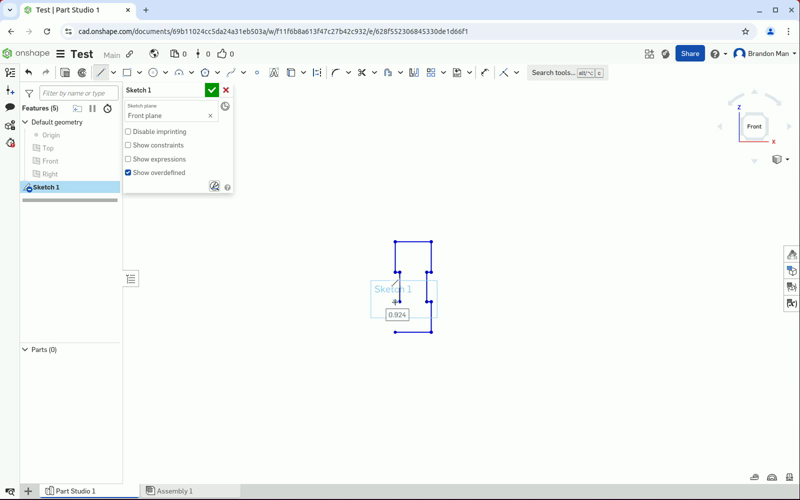
mouse_move(425, 301)
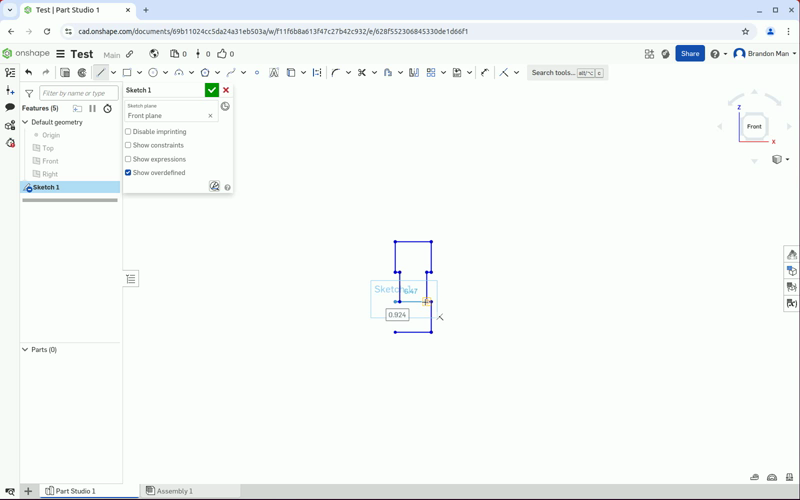
key_down(shift)
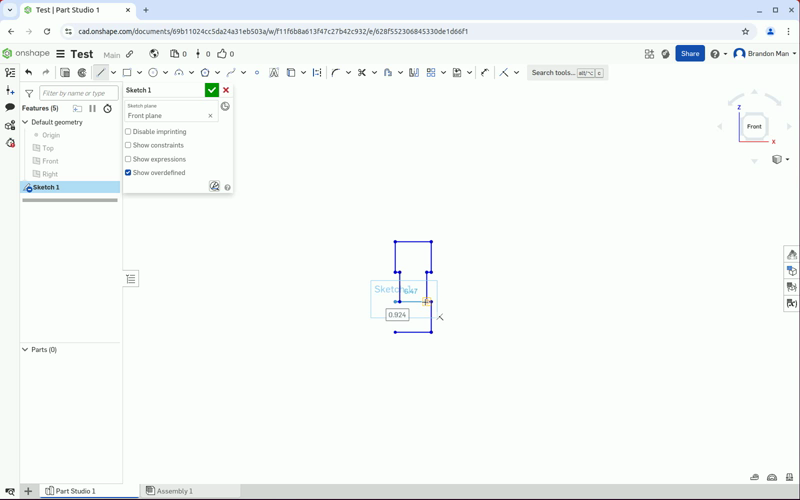
mouse_move(395, 332)
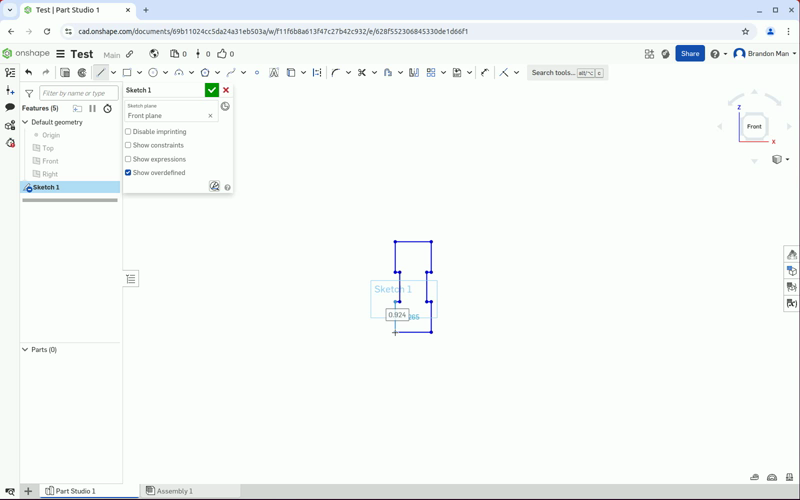
key_up(shift)
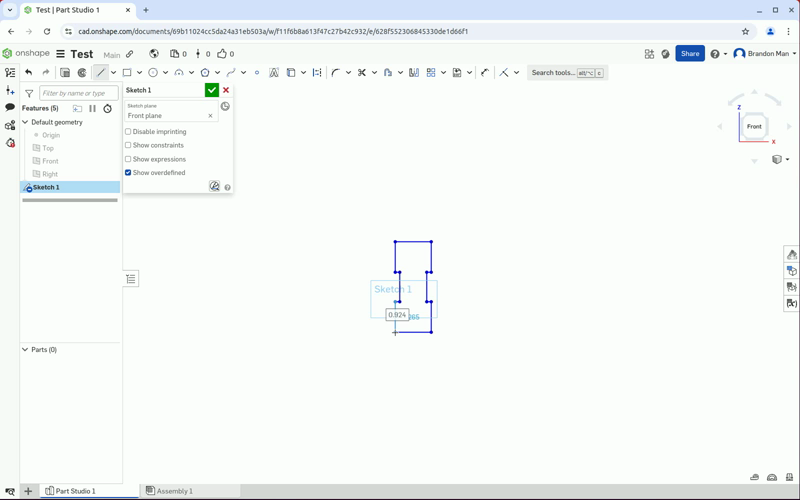
click(395, 332)
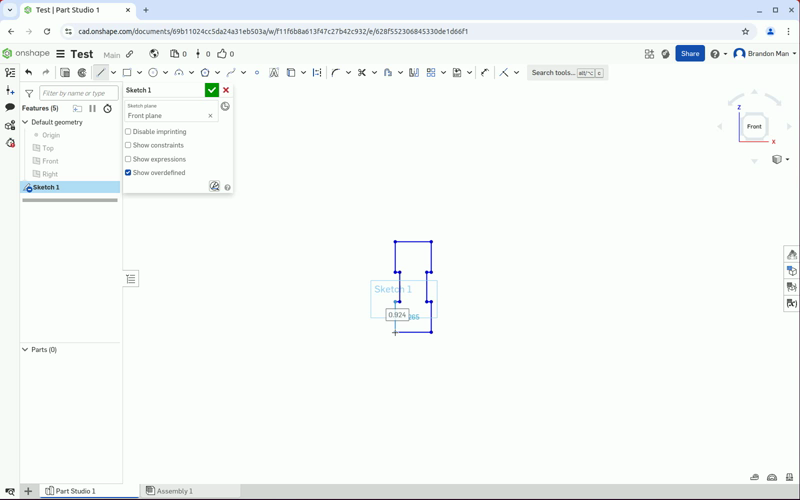
key(esc)
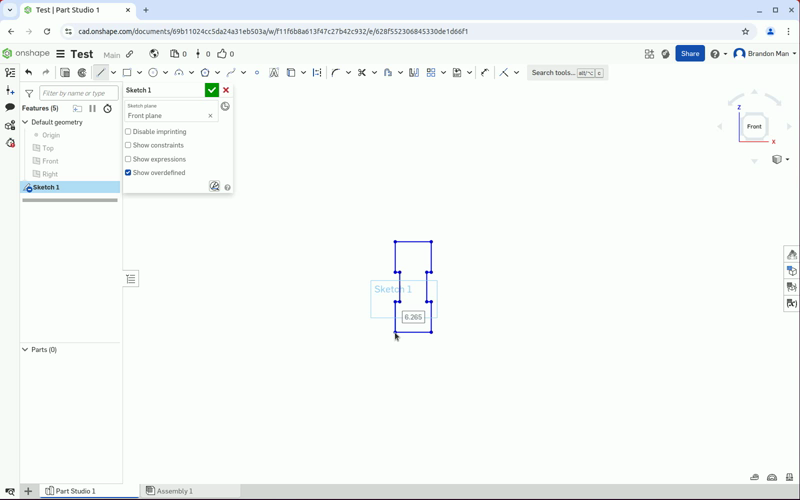
mouse_move(423, 253)
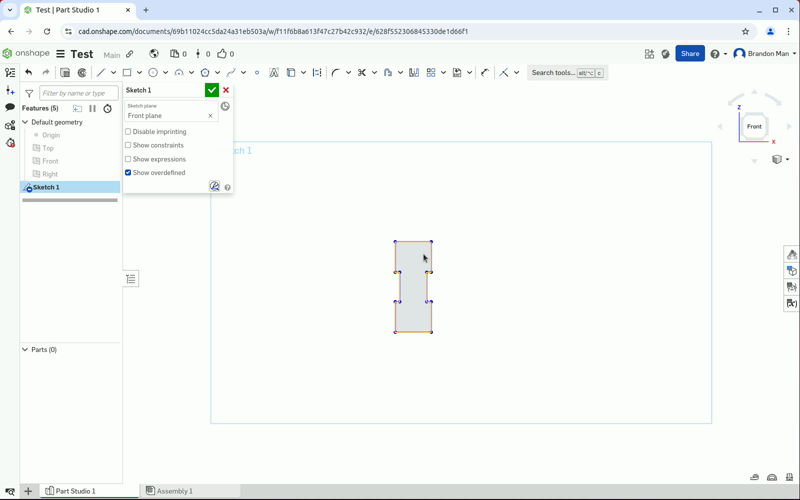
click(423, 253)
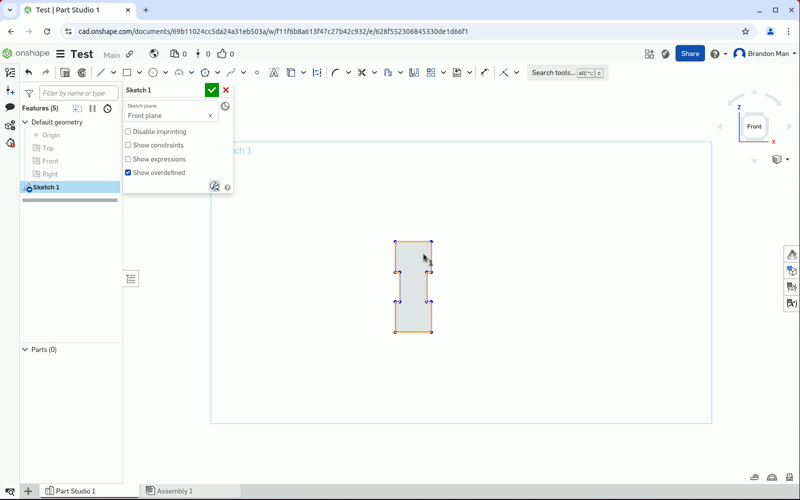
mouse_move(73, 352)
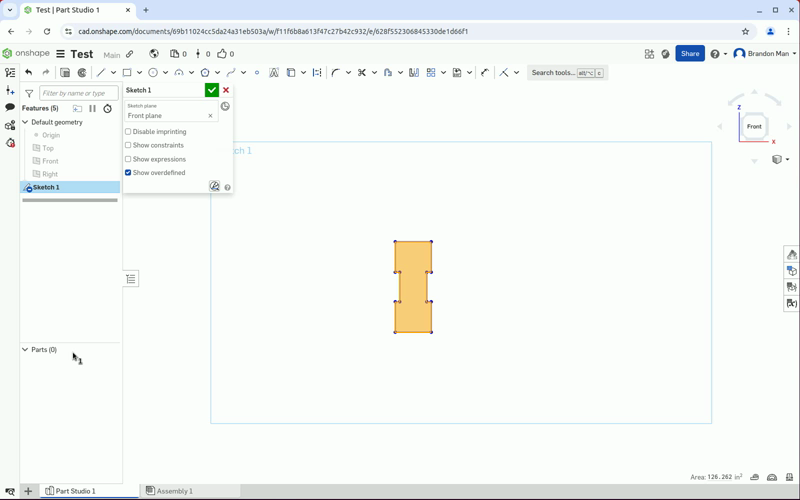
key(shift+y)
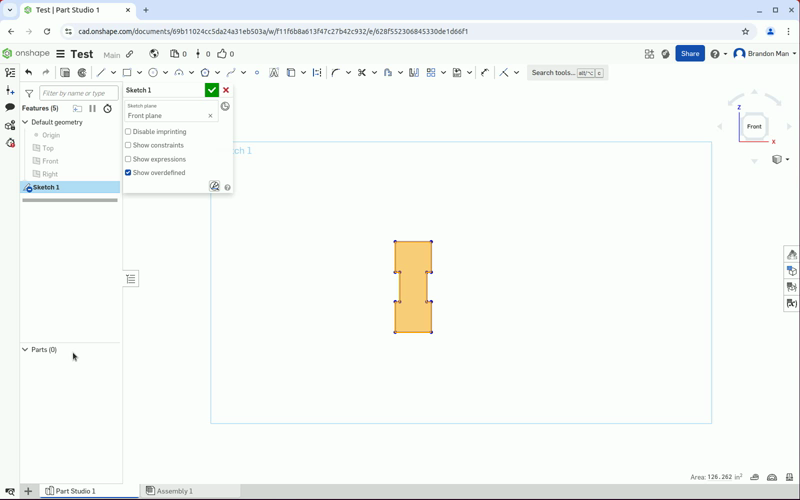
key(shift+e)
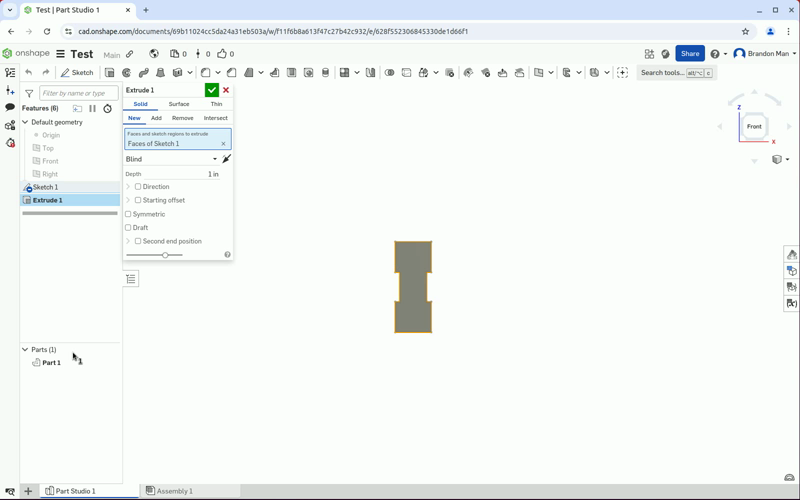
mouse_move(143, 106)
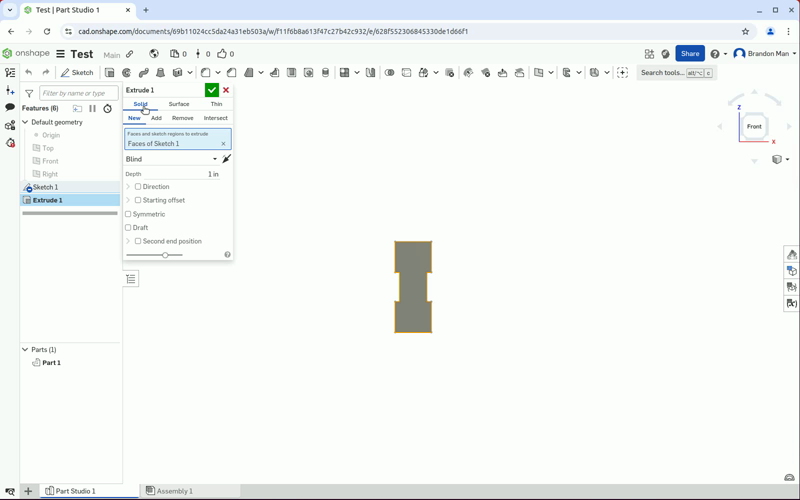
click(143, 106)
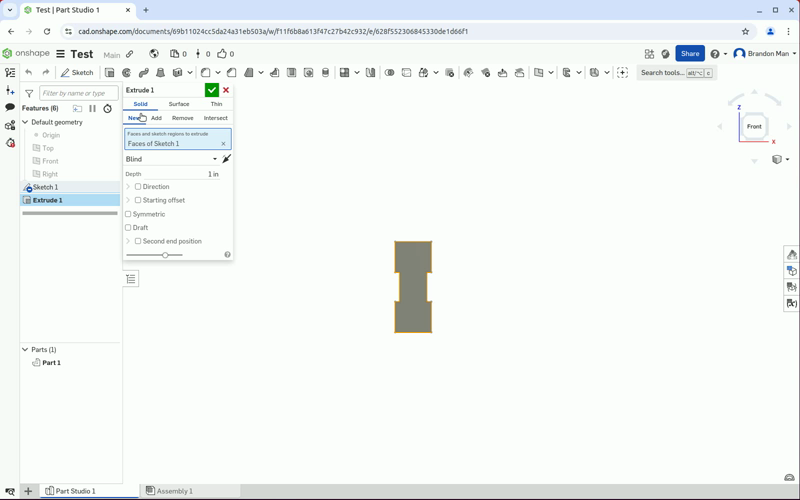
mouse_move(137, 120)
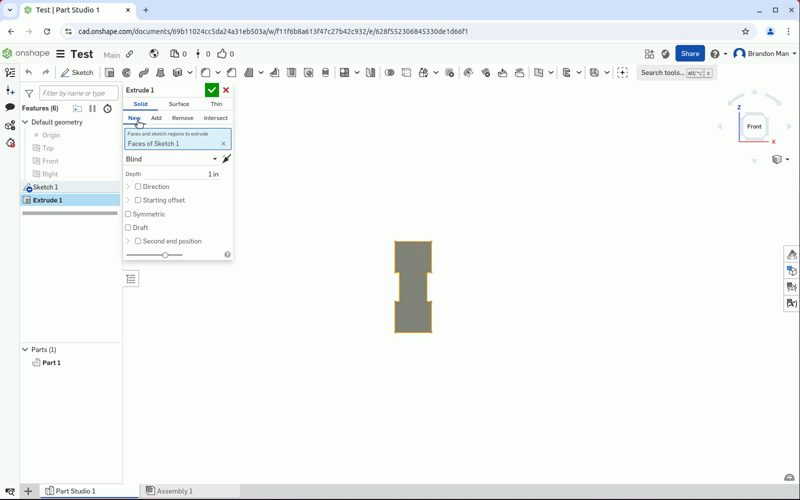
click(137, 120)
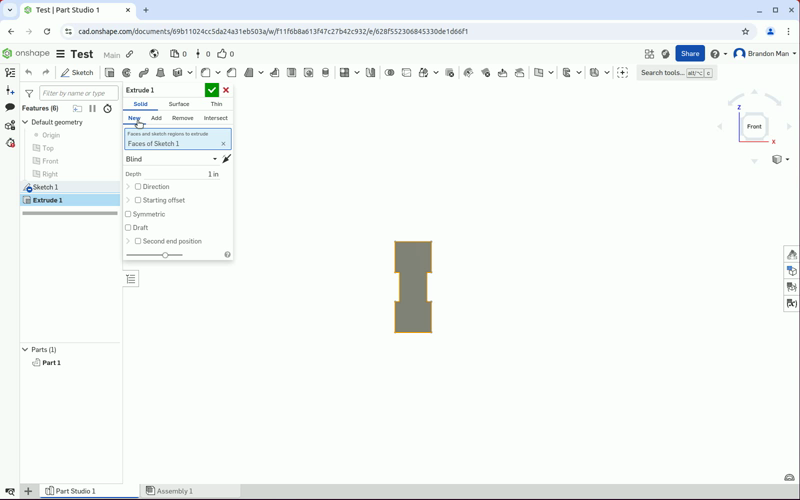
key(tab, 4)
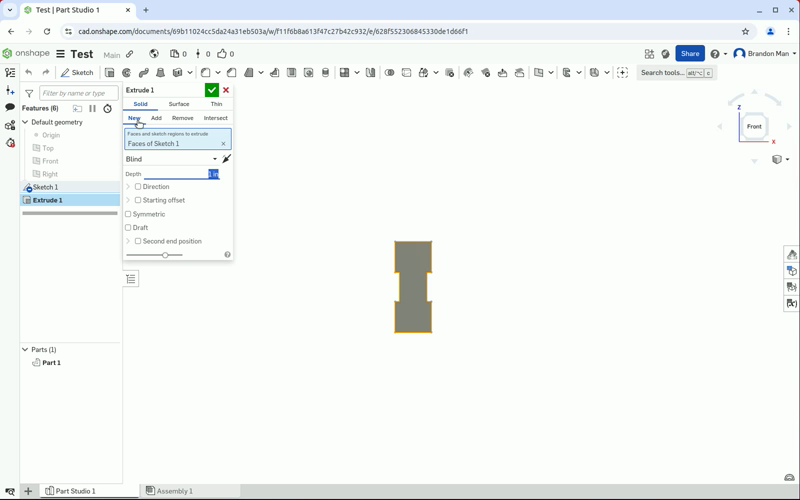
text(1.926)
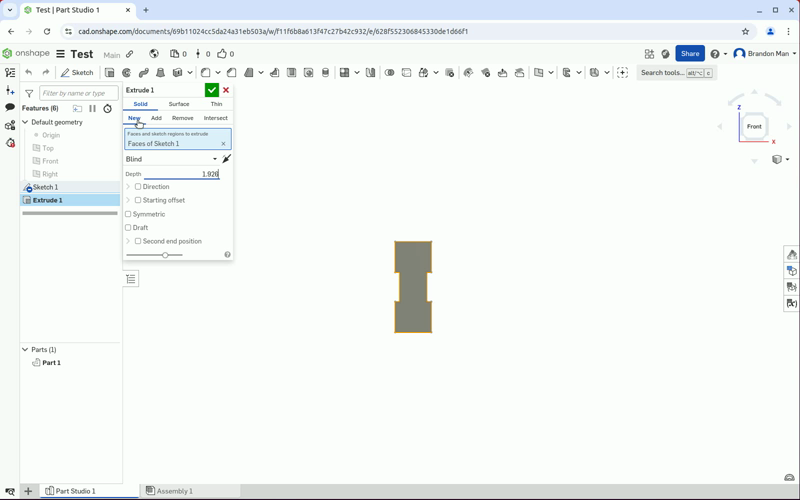
key(enter)
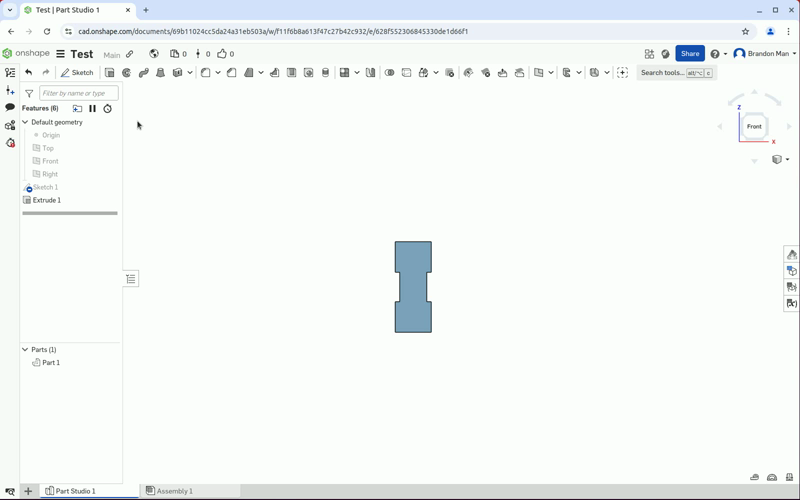
key(shift+h)
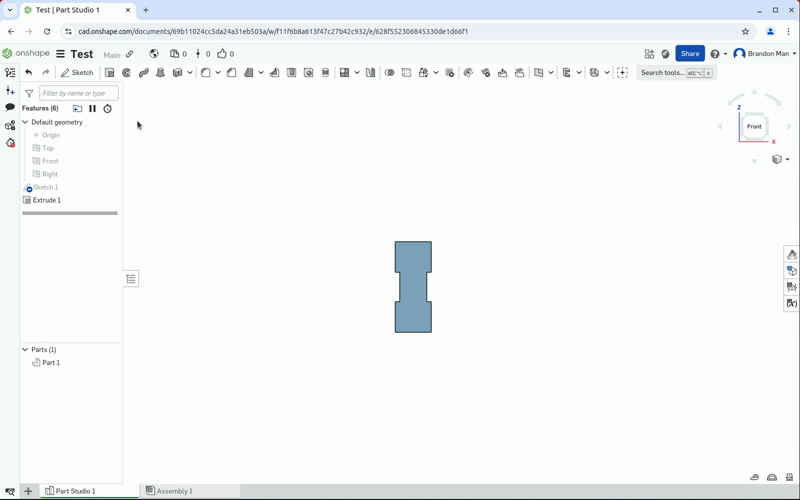
key(shift+h)
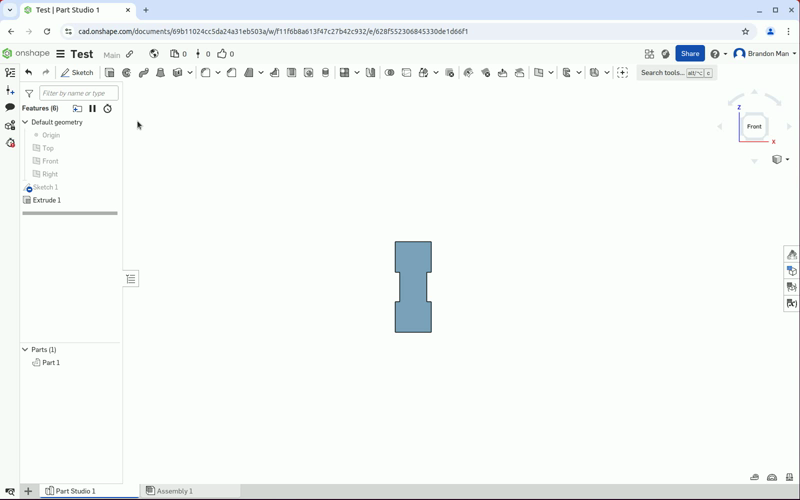
mouse_move(73, 189)
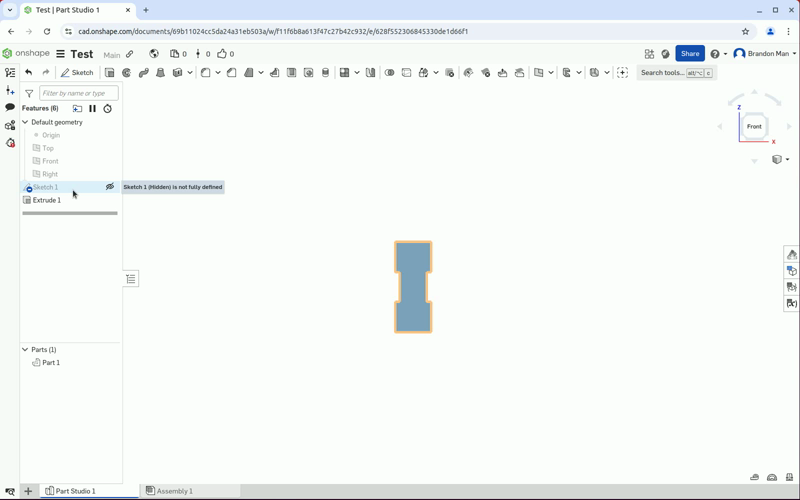
click(73, 189)
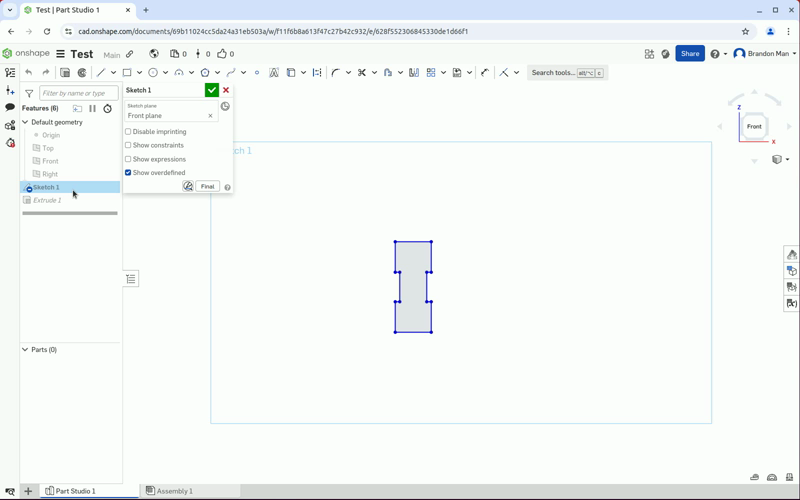
mouse_move(229, 92)
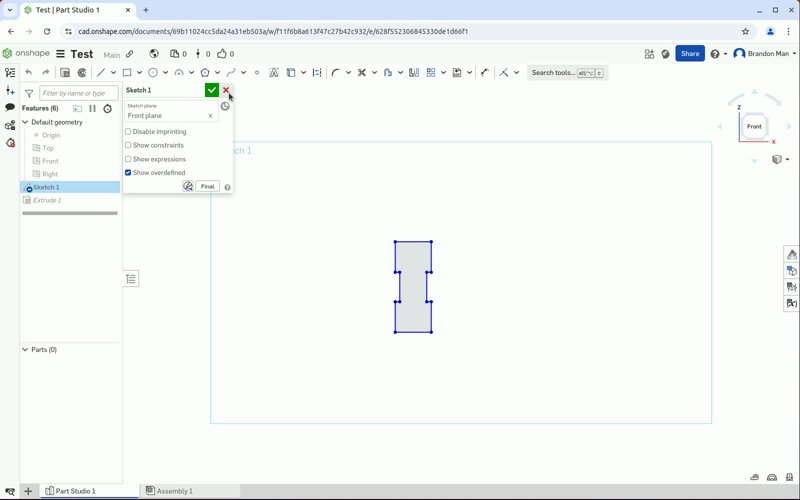
click(229, 92)
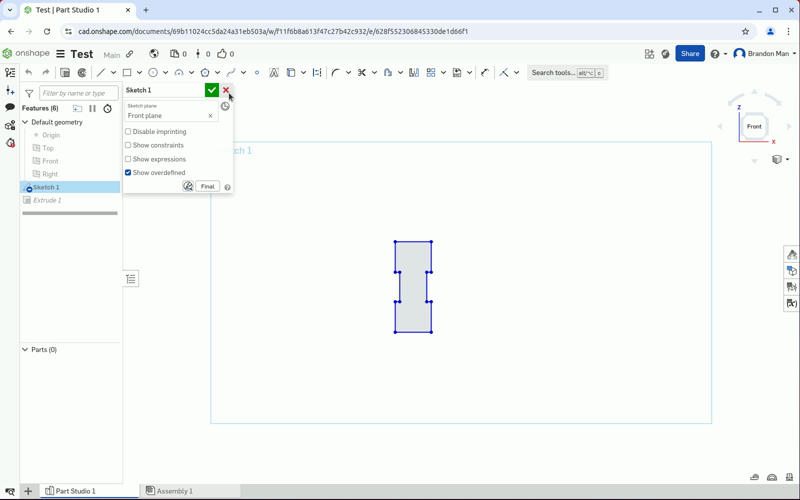
key(shift+s)
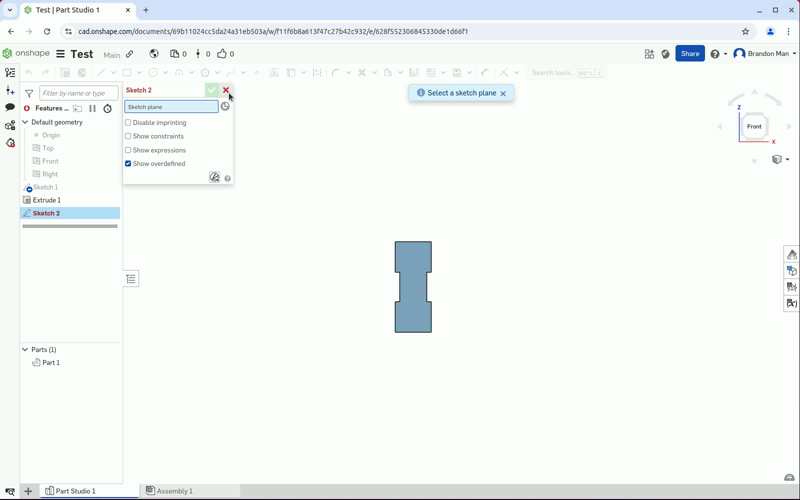
mouse_move(73, 163)
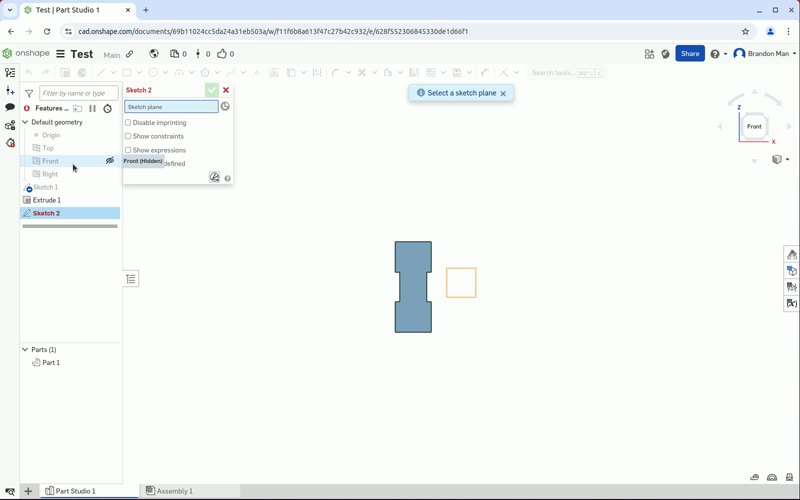
click(73, 163)
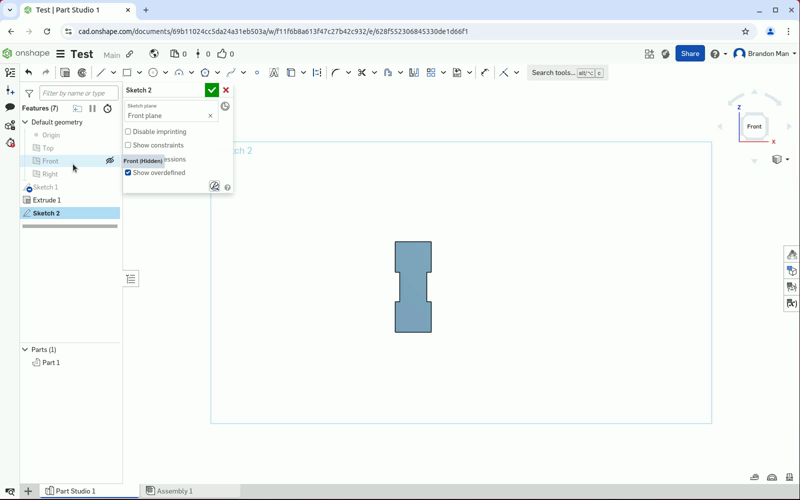
mouse_move(73, 352)
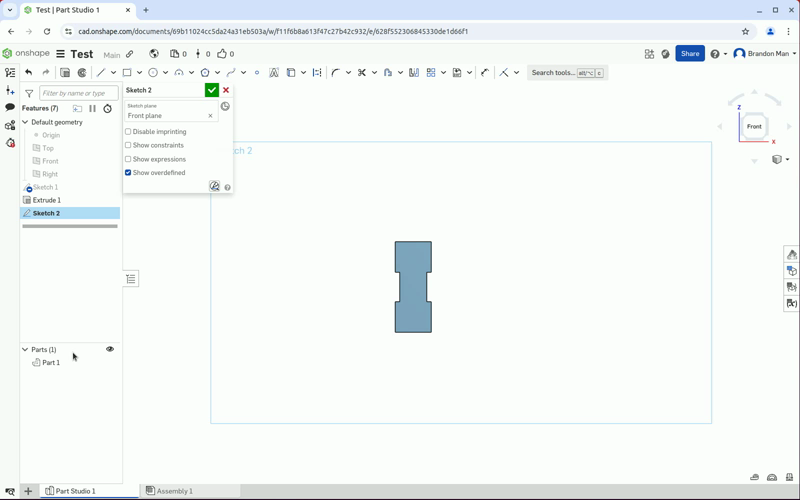
key(y)
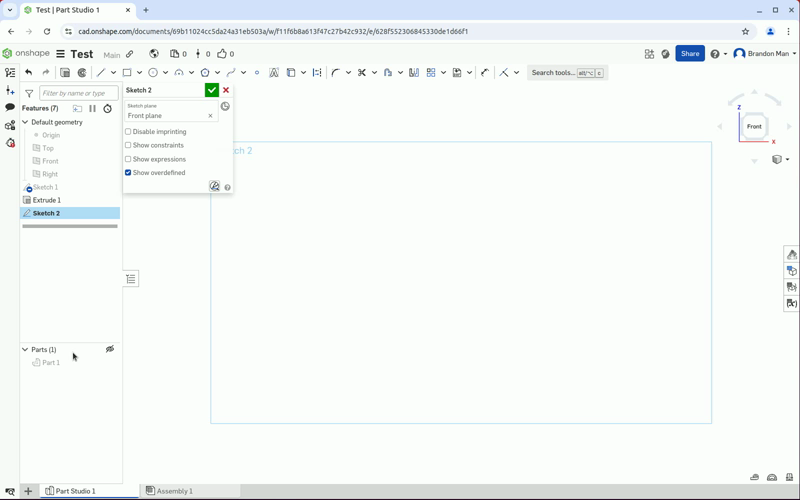
key(l)
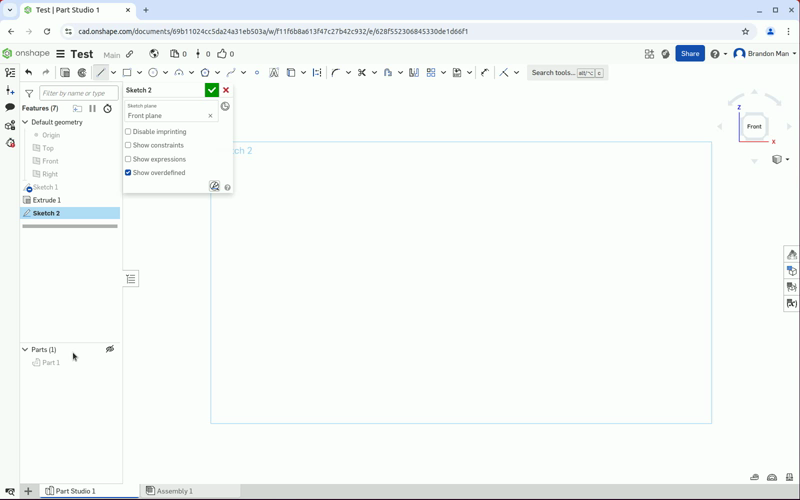
key_down(shift)
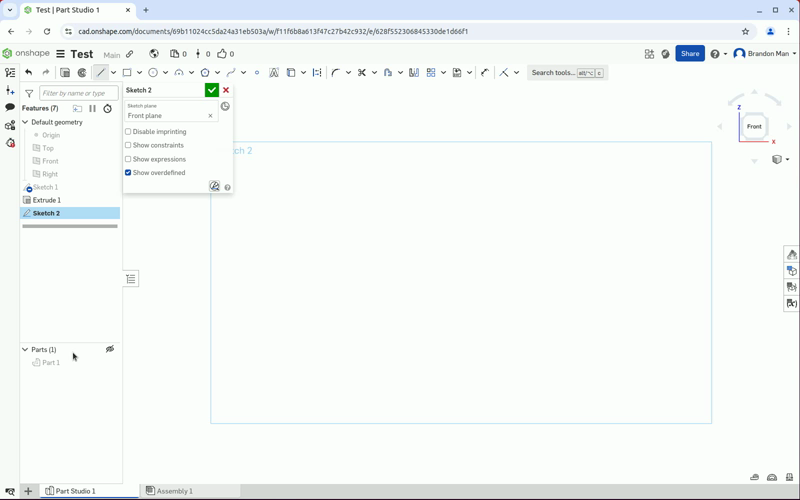
mouse_move(395, 301)
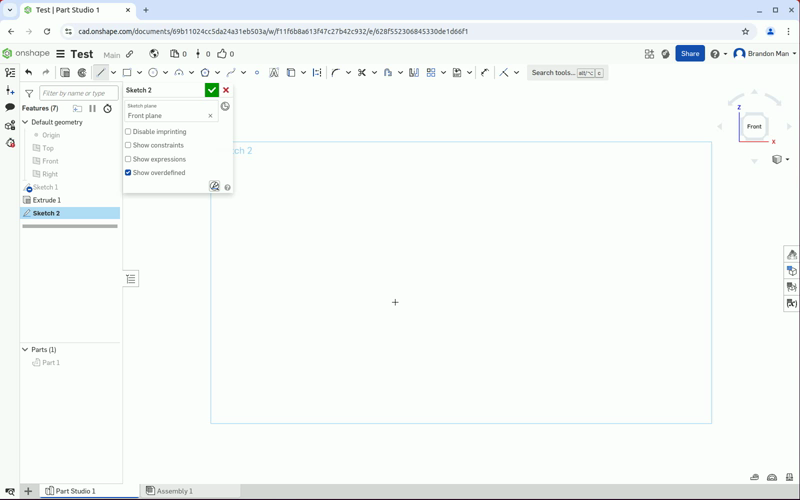
click(395, 301)
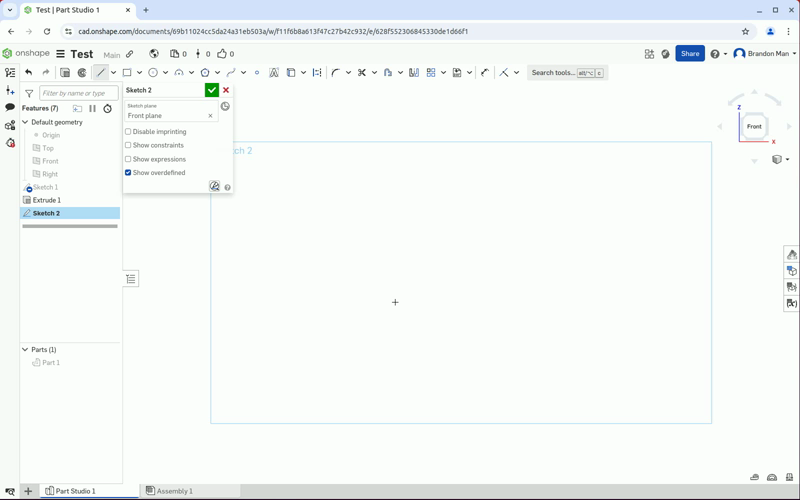
key_up(shift)
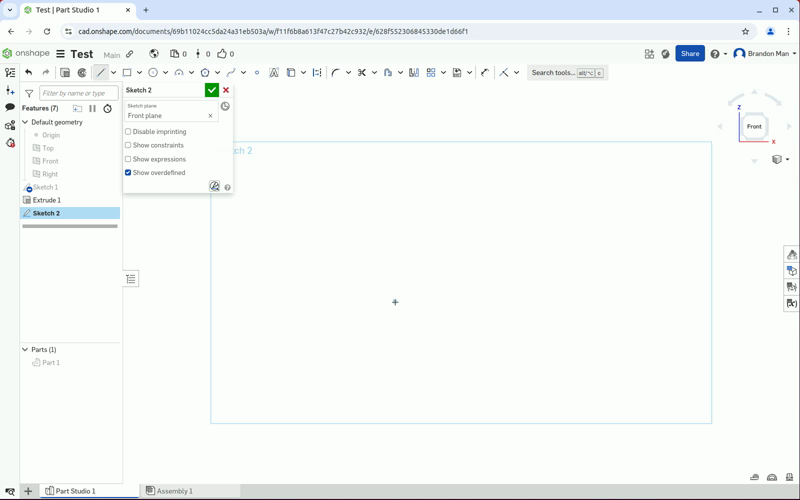
key_down(shift)
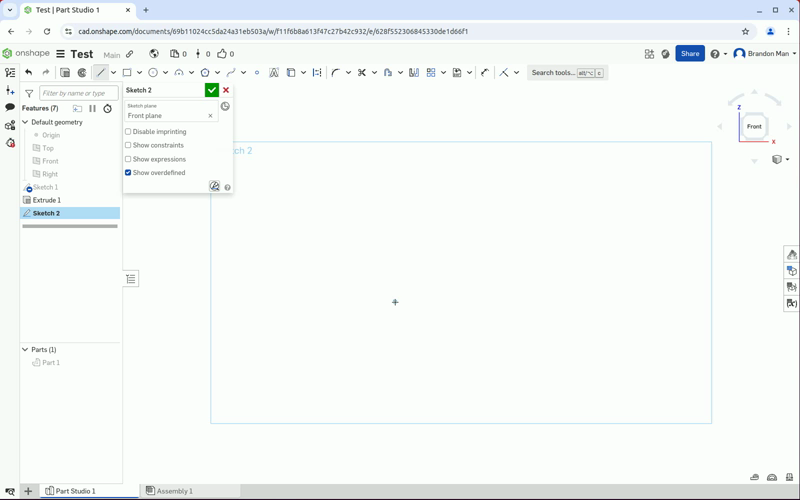
mouse_move(425, 301)
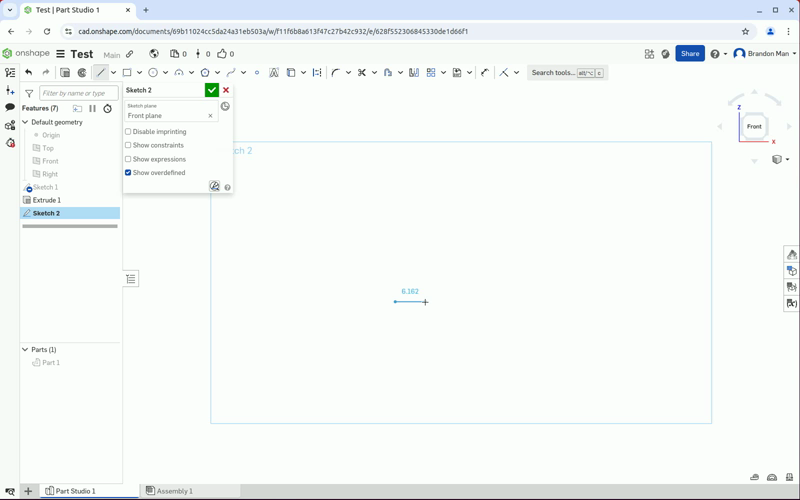
mouse_move(399, 301)
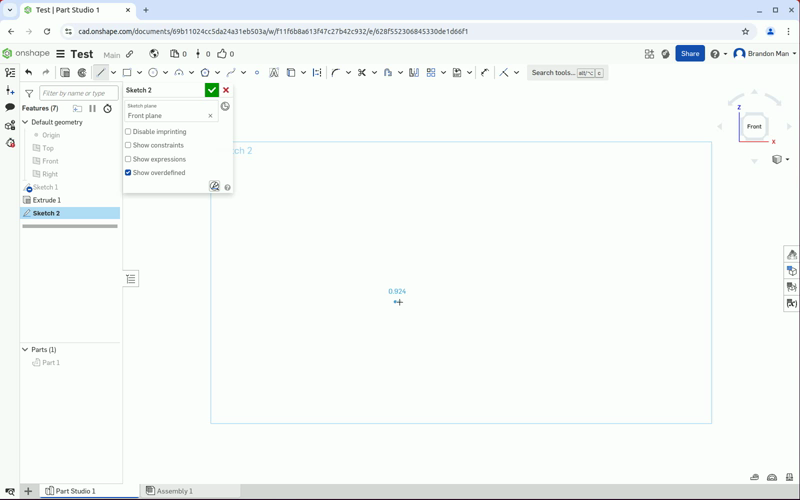
scroll(6)
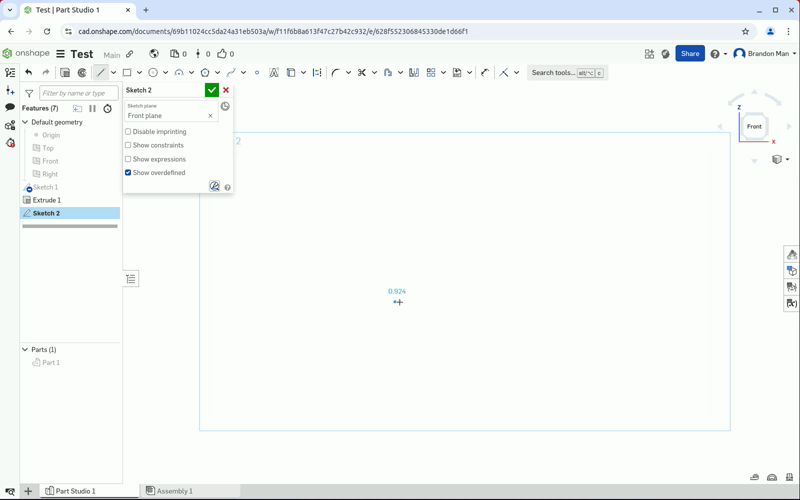
scroll(6)
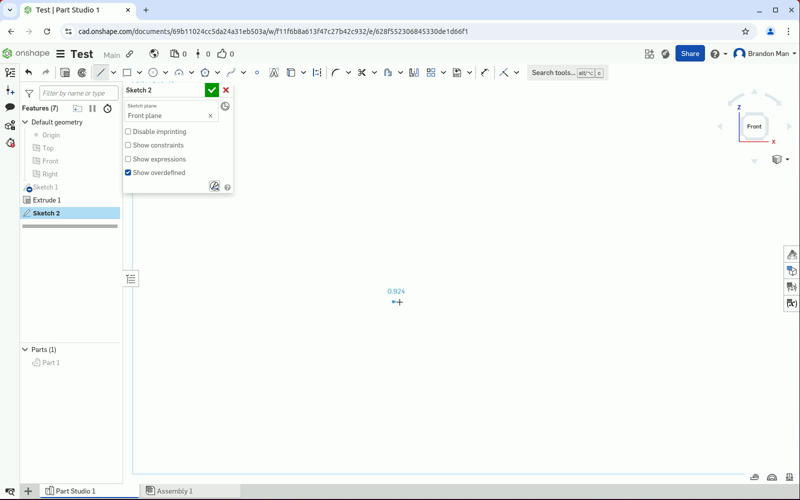
scroll(6)
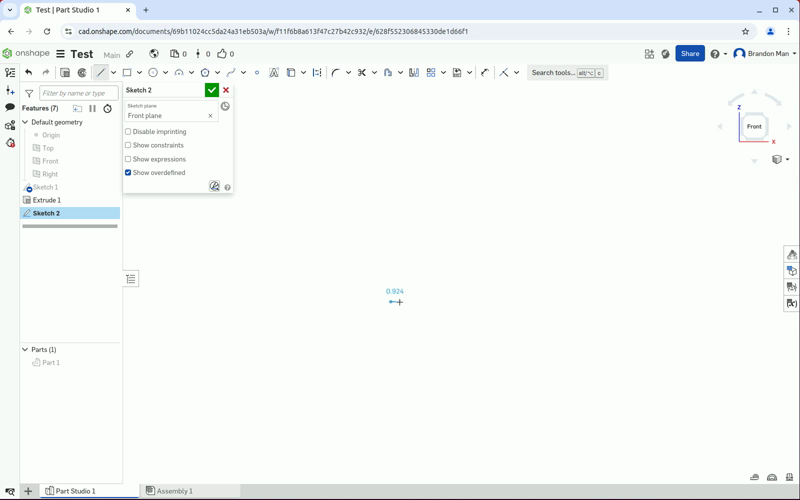
scroll(6)
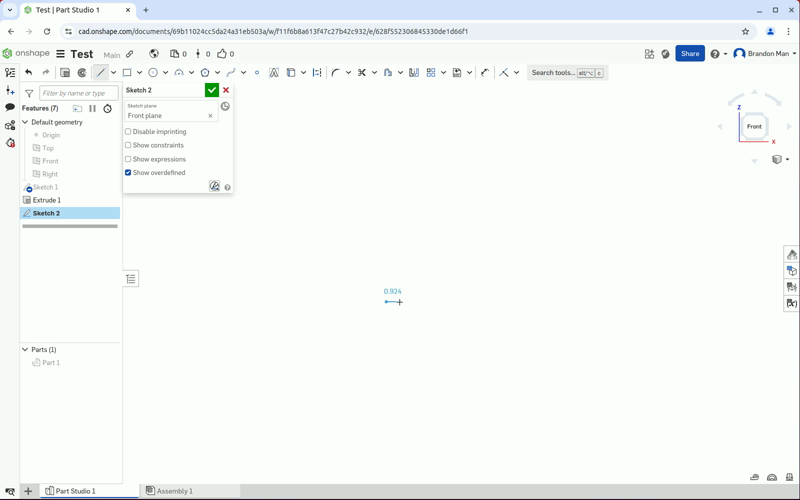
scroll(6)
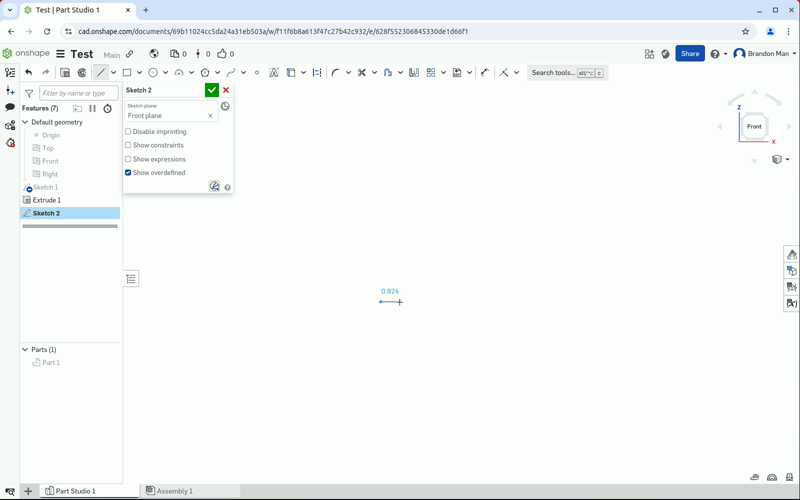
scroll(6)
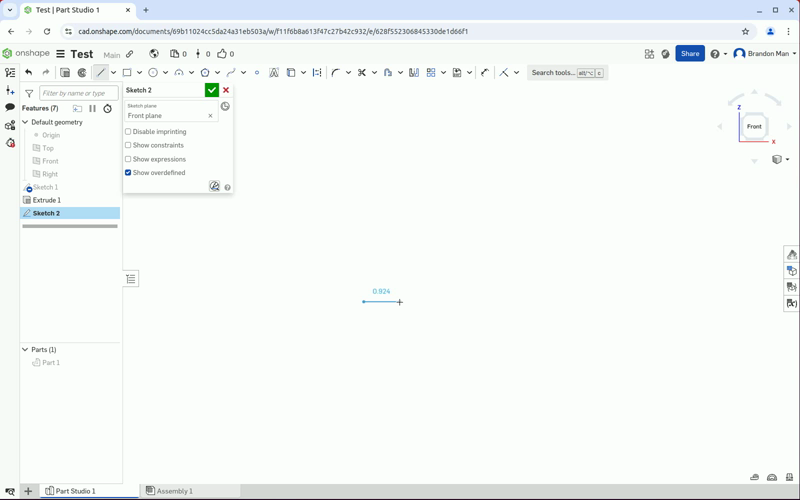
scroll(6)
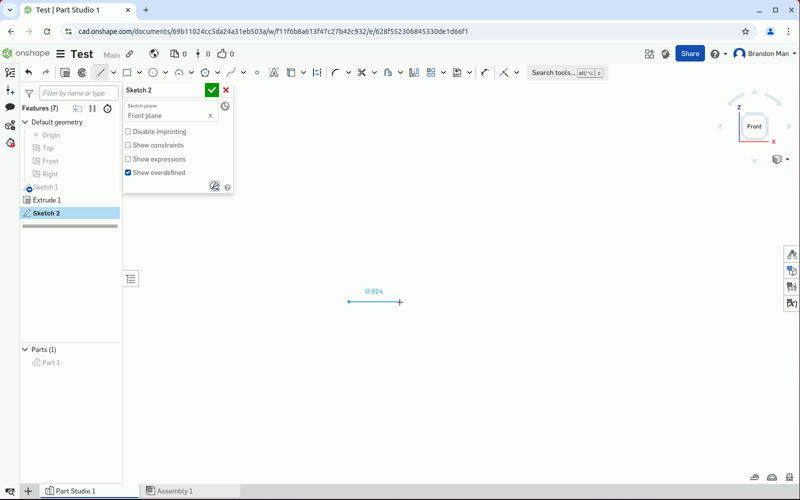
click(399, 301)
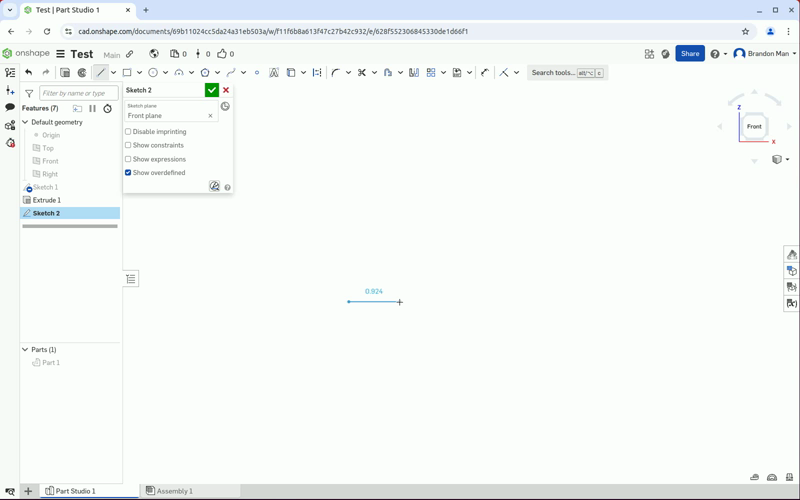
scroll(-6)
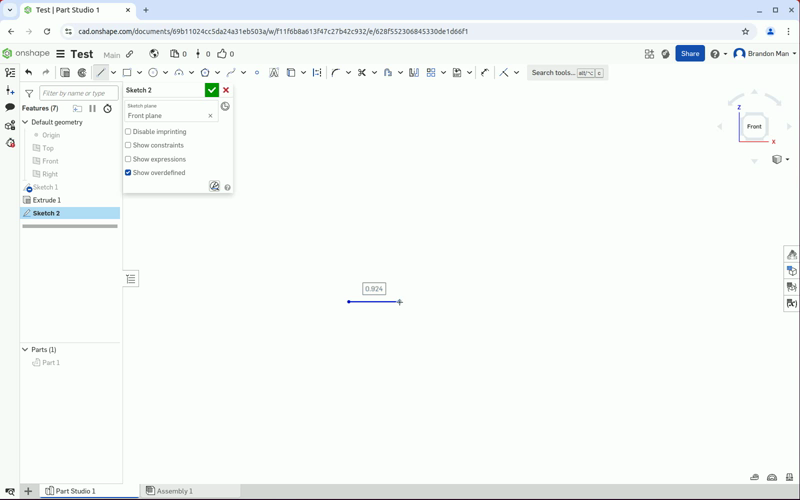
scroll(-6)
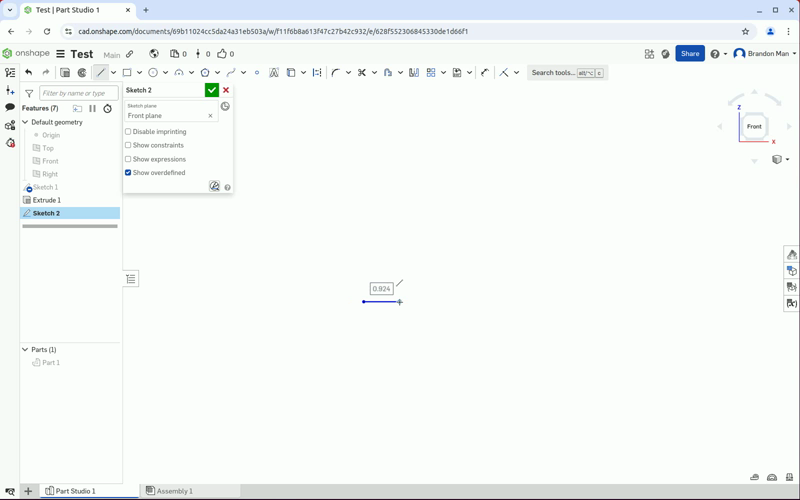
scroll(-6)
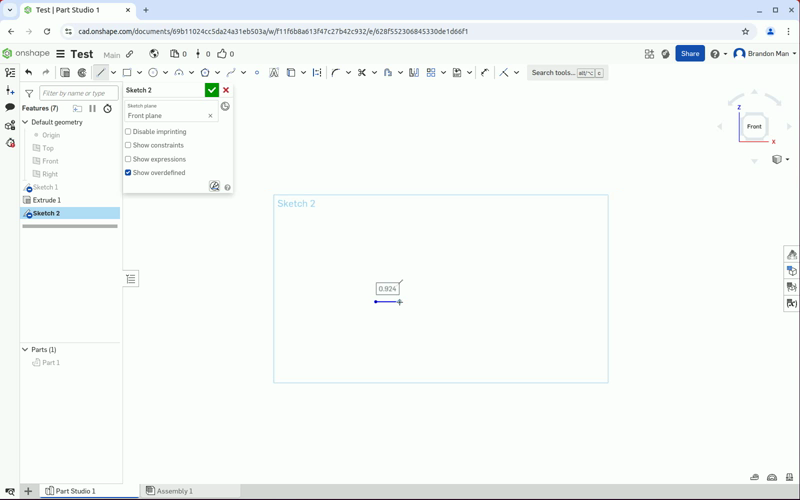
scroll(-6)
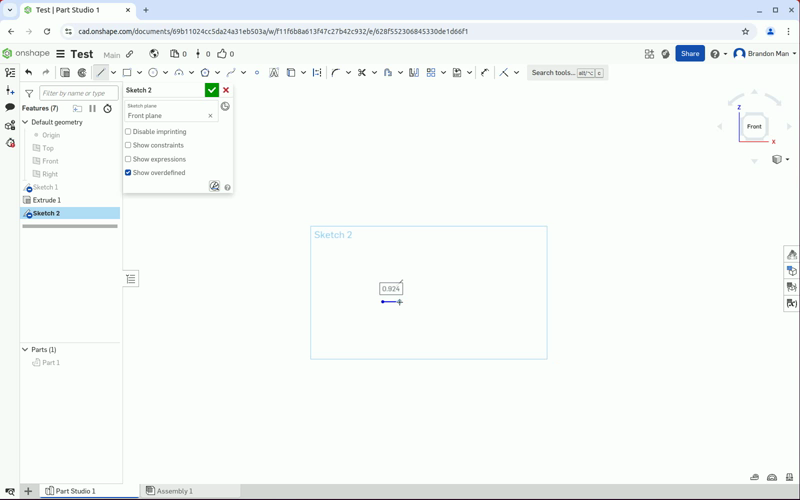
scroll(-6)
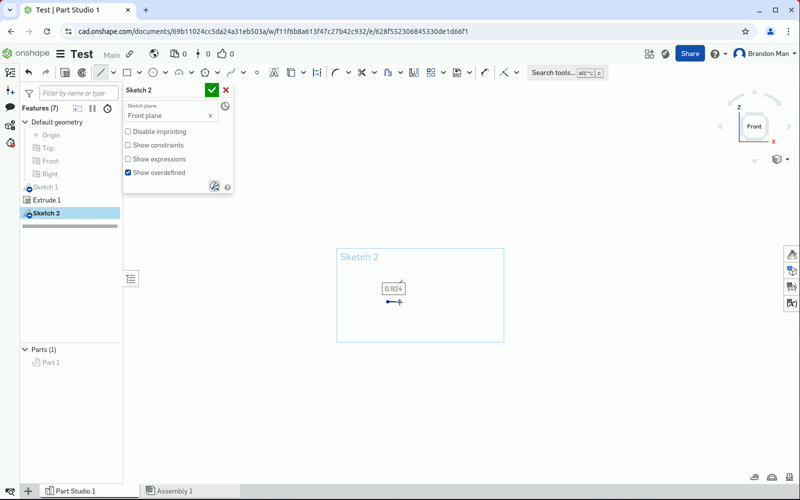
scroll(-6)
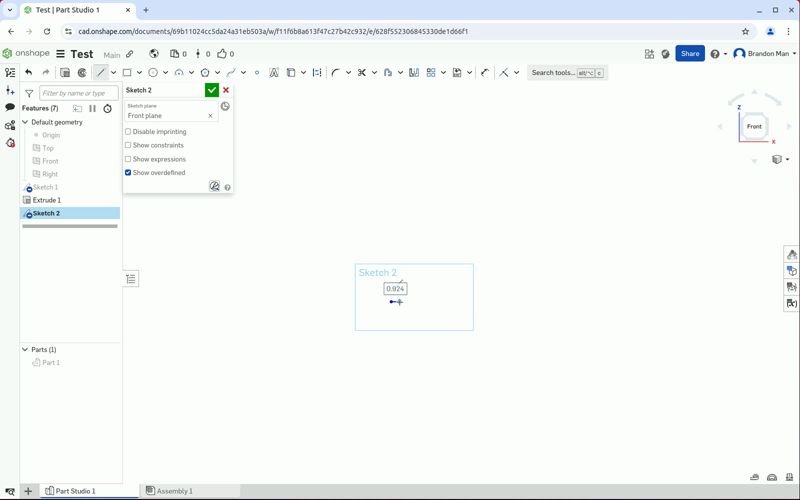
scroll(-6)
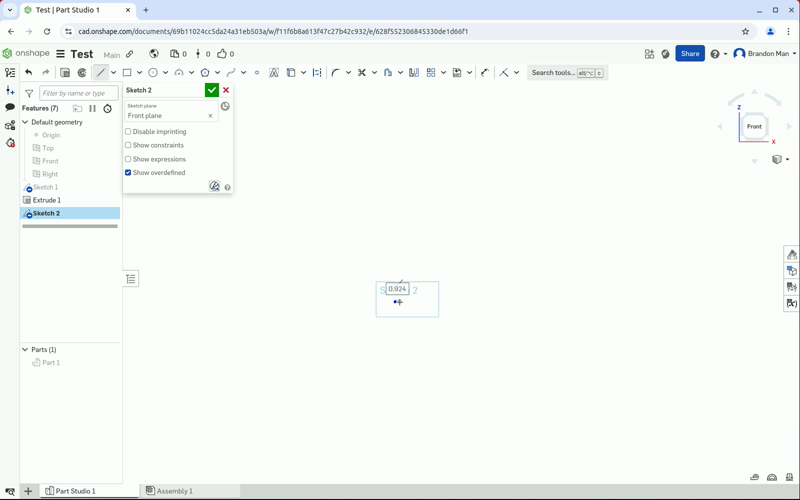
key_up(shift)
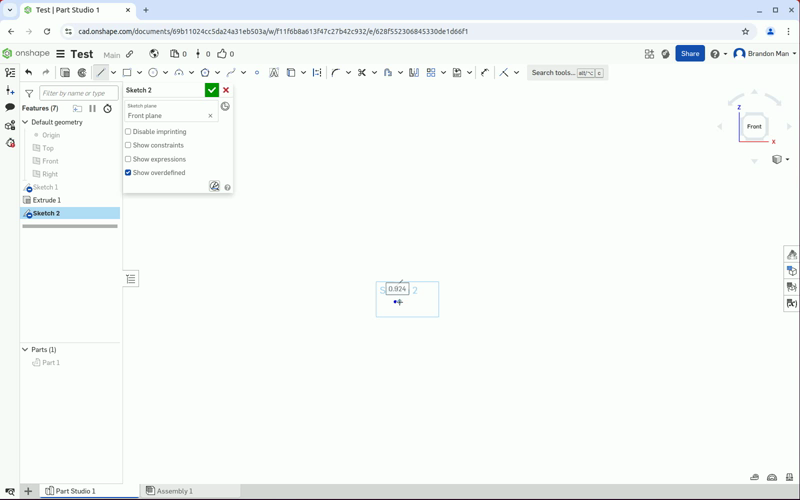
key_down(shift)
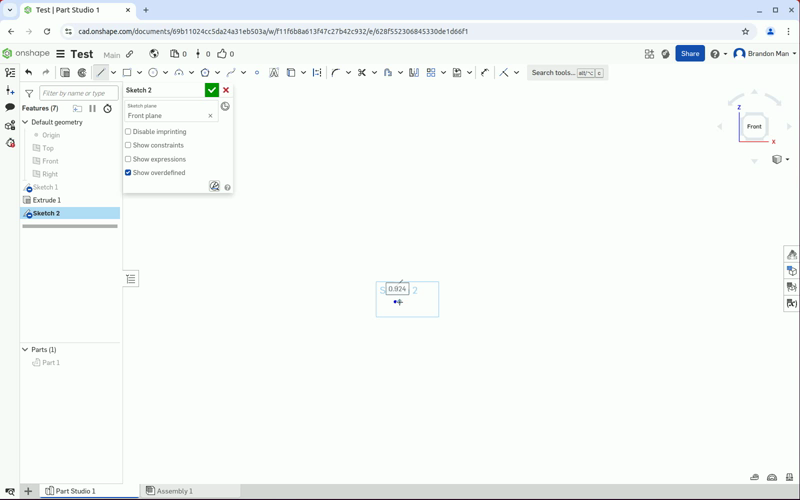
mouse_move(429, 301)
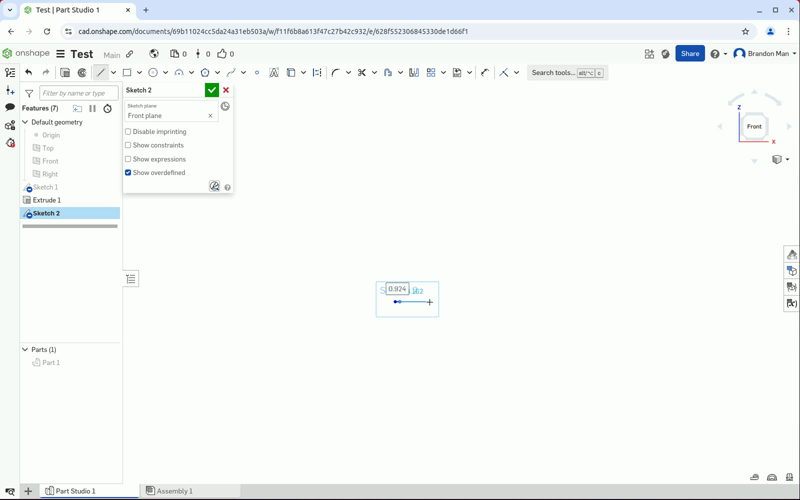
mouse_move(399, 270)
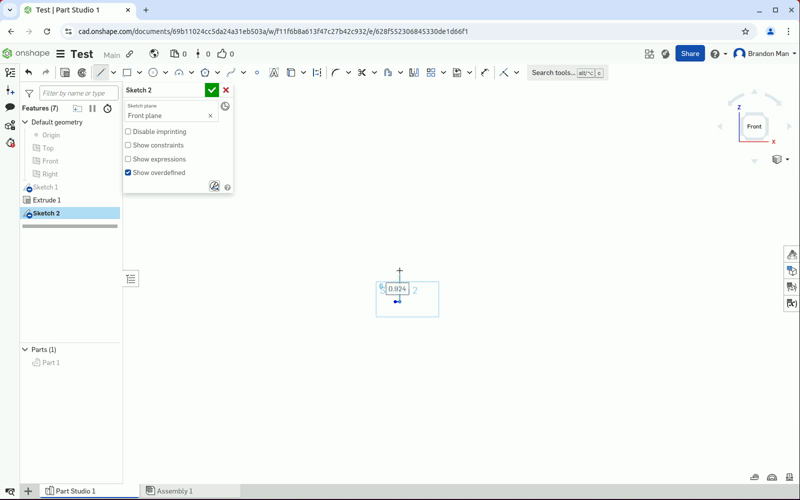
click(399, 270)
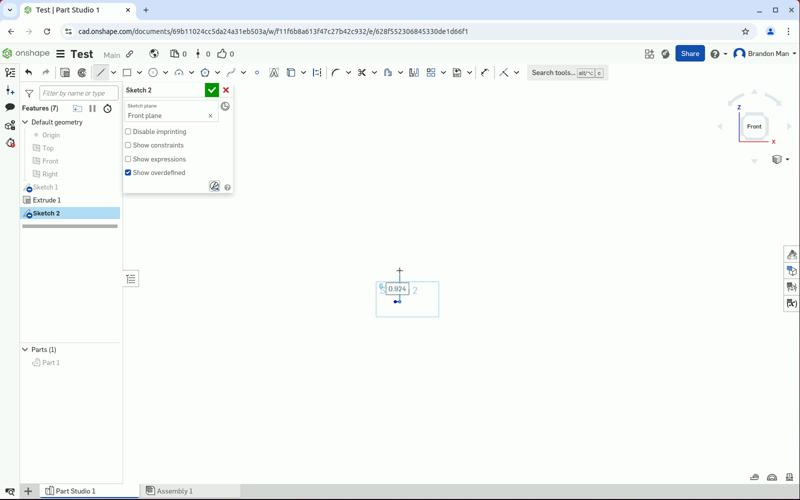
key_up(shift)
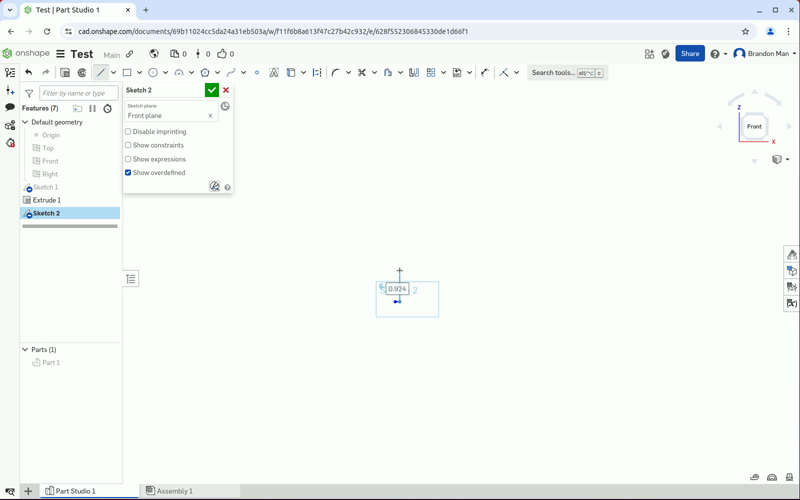
key_down(shift)
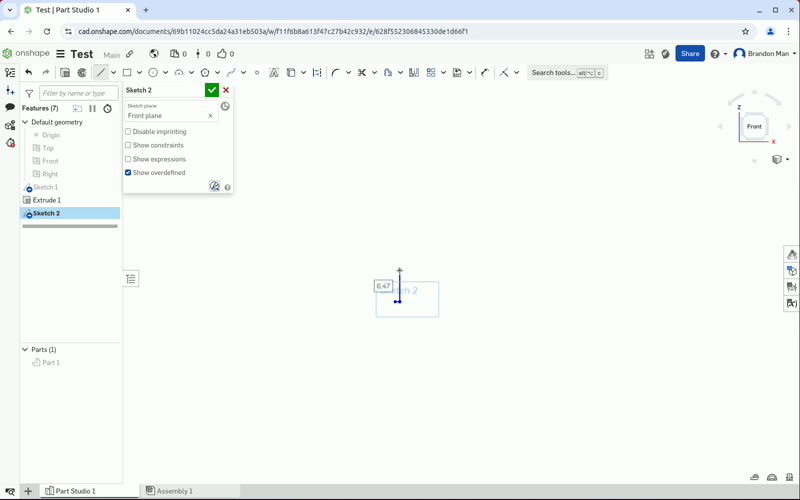
mouse_move(429, 270)
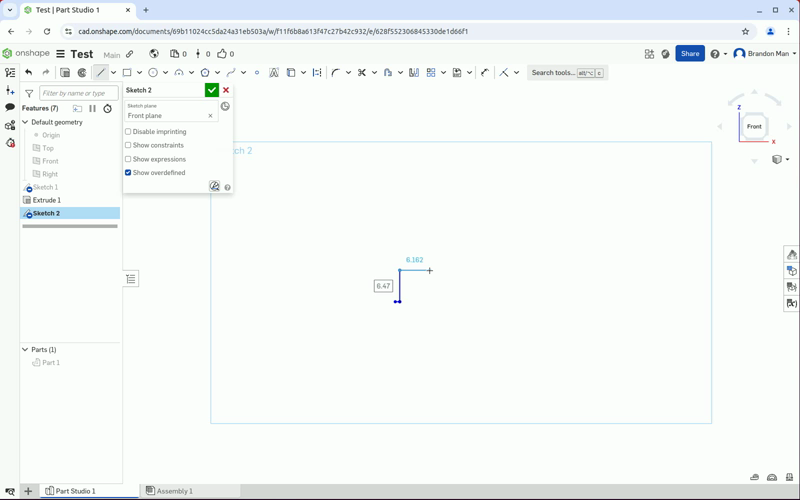
mouse_move(395, 270)
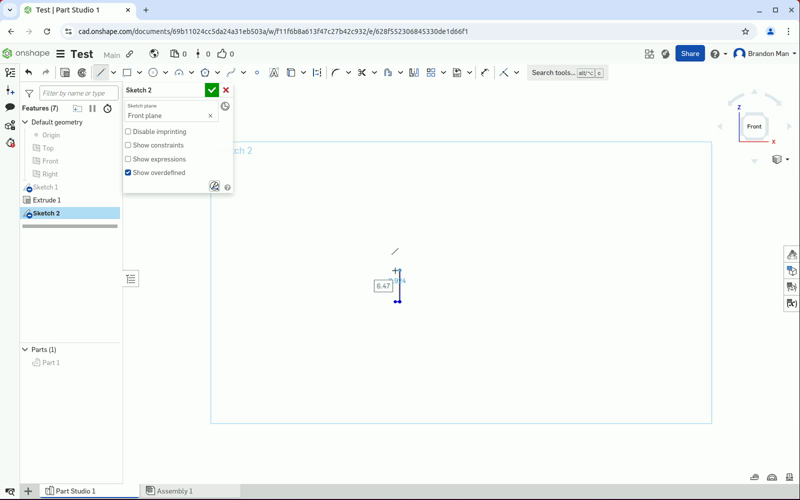
scroll(6)
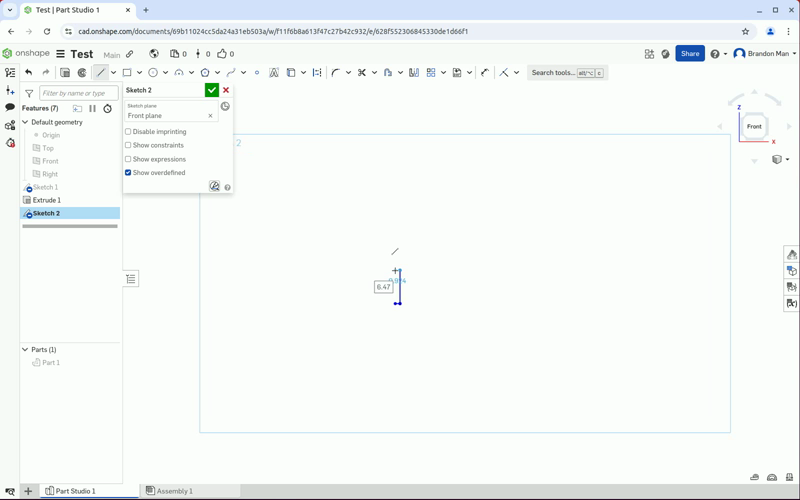
scroll(6)
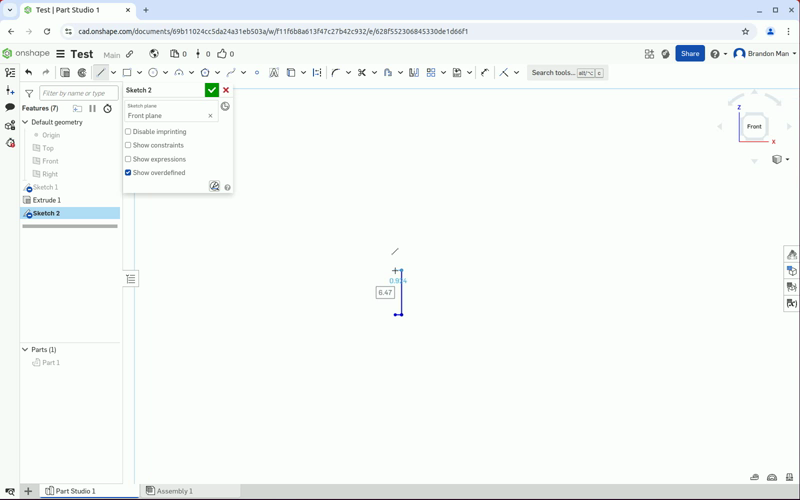
scroll(6)
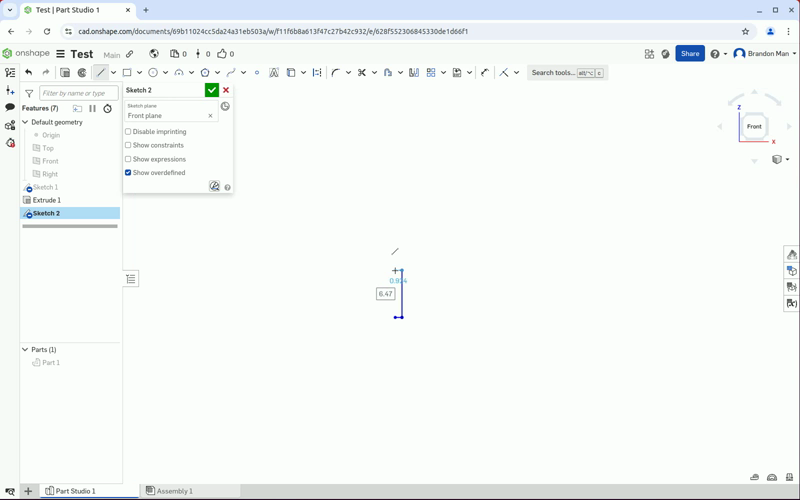
scroll(6)
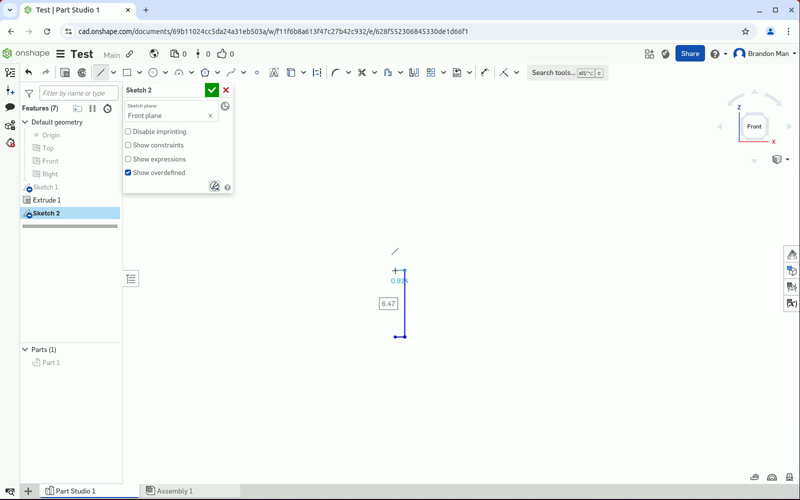
scroll(6)
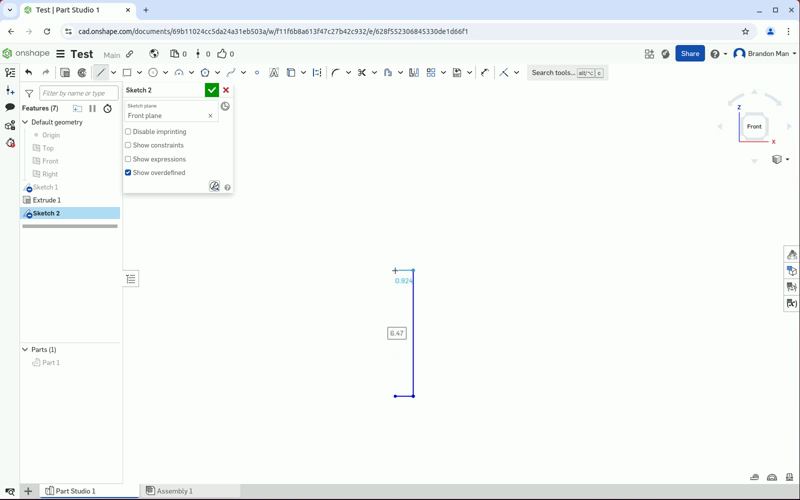
scroll(6)
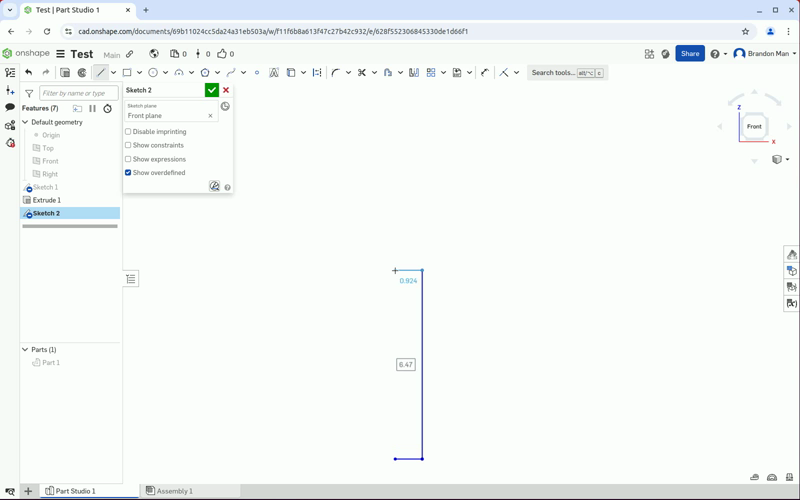
scroll(6)
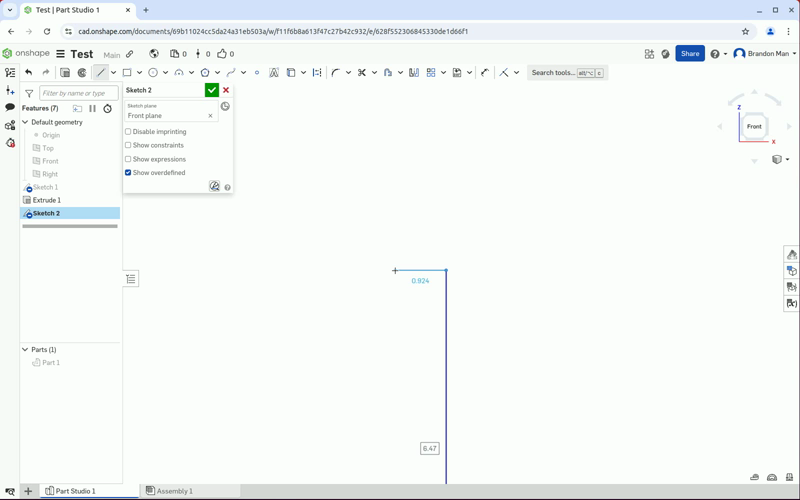
click(395, 270)
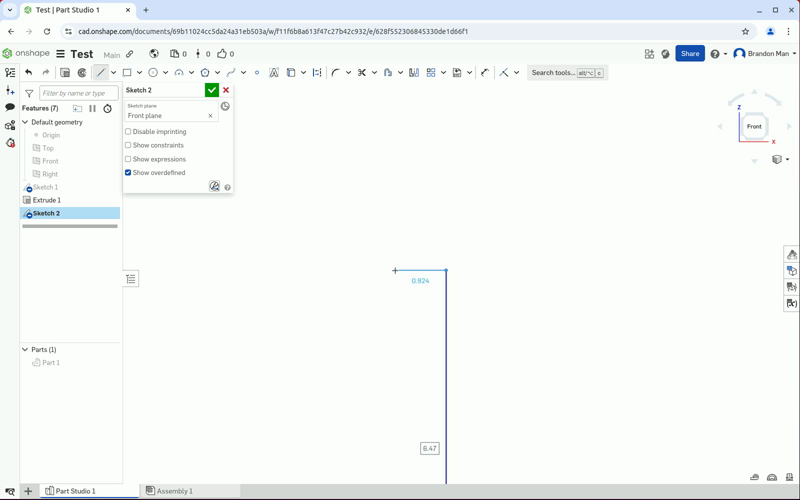
scroll(-6)
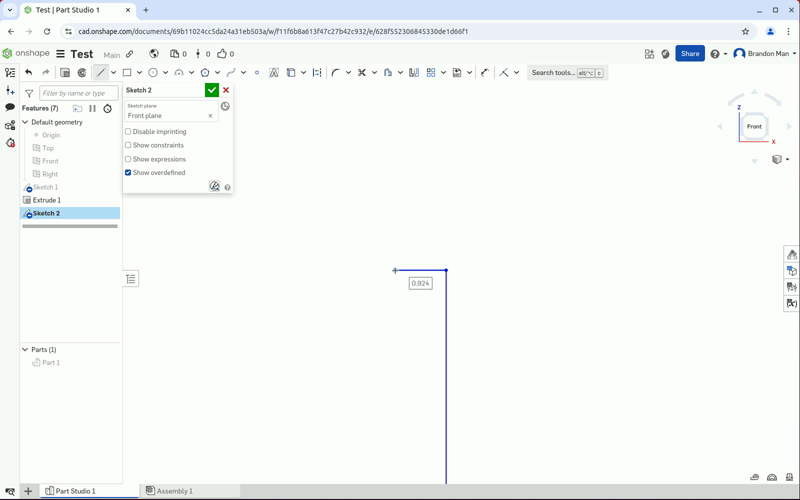
scroll(-6)
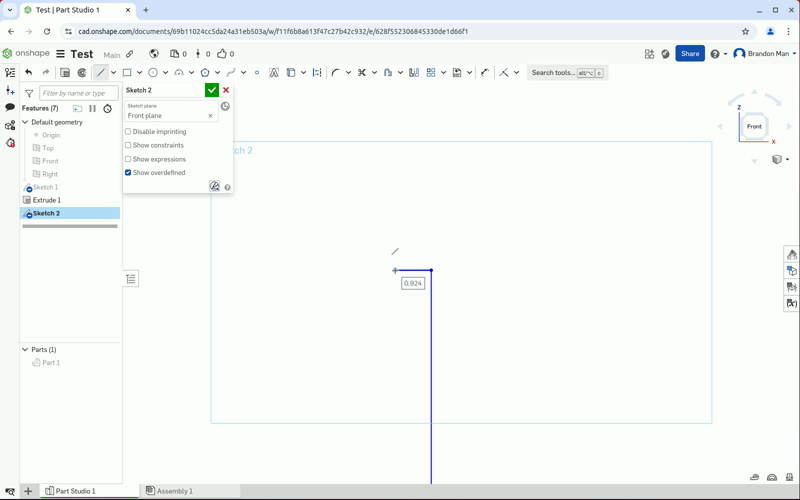
scroll(-6)
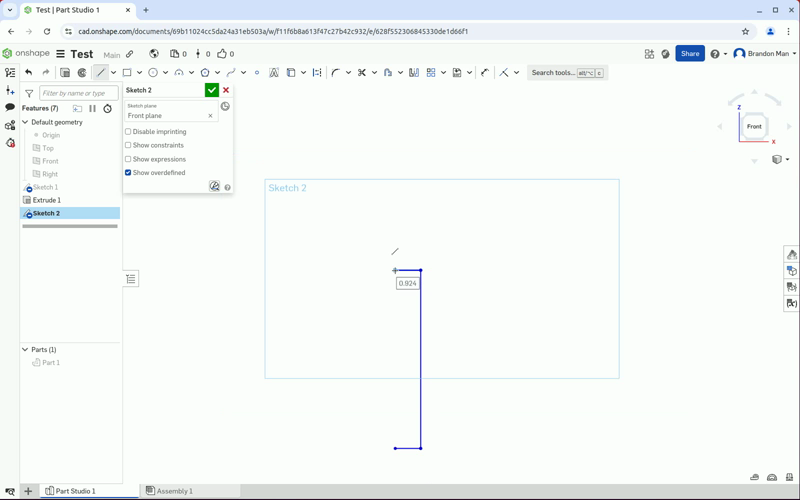
scroll(-6)
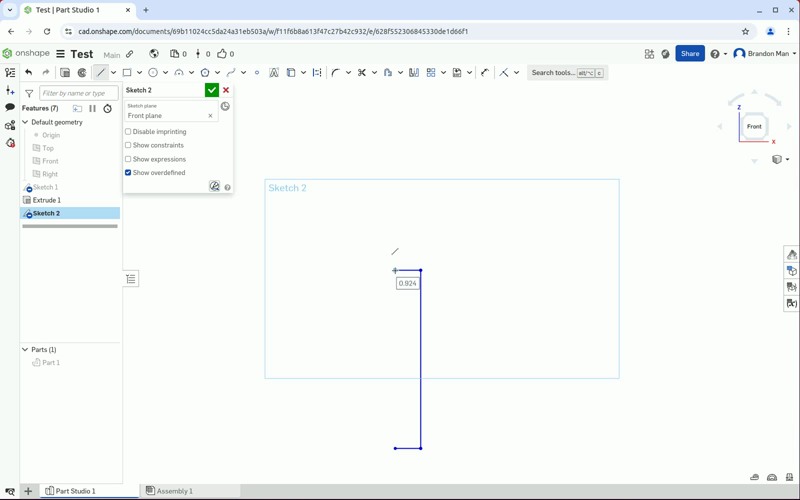
scroll(-6)
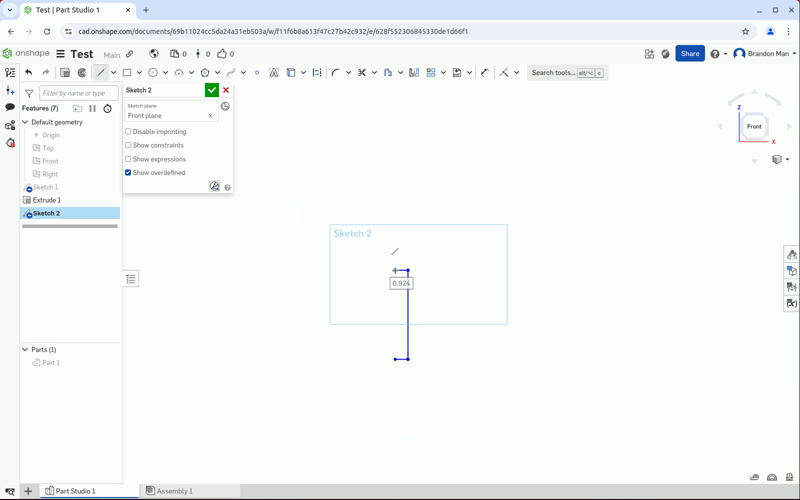
scroll(-6)
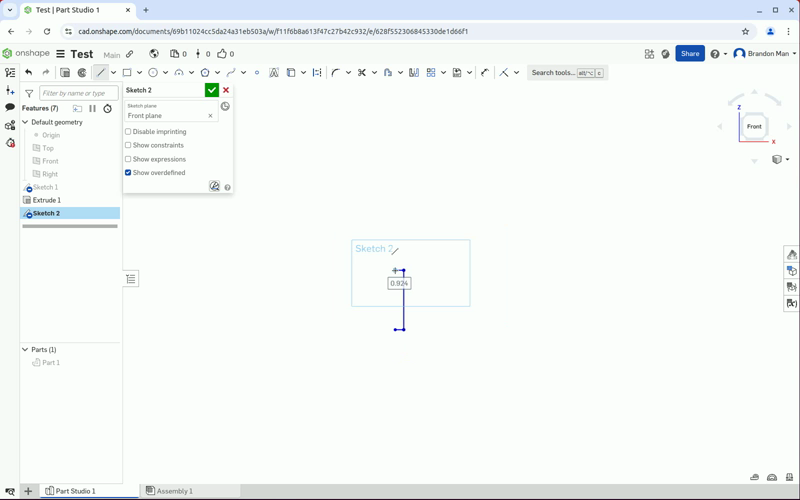
scroll(-6)
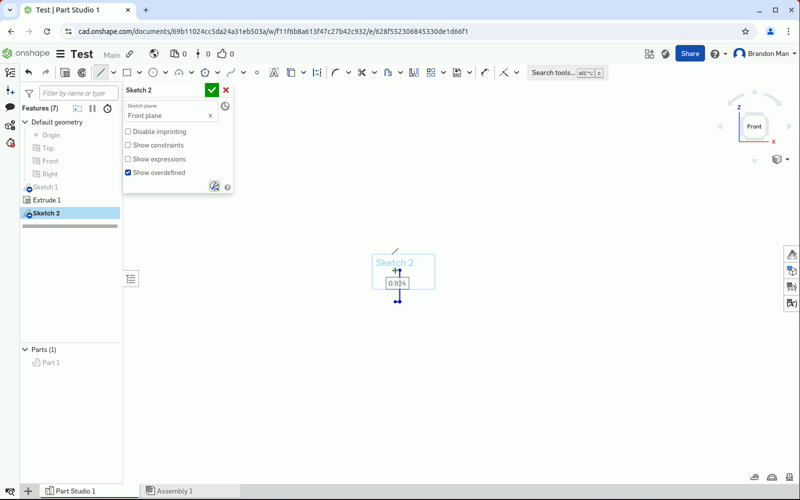
key_up(shift)
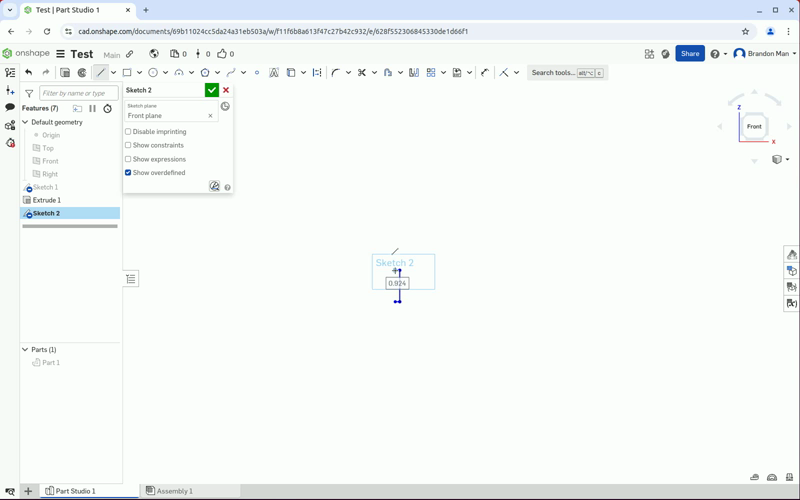
mouse_move(425, 270)
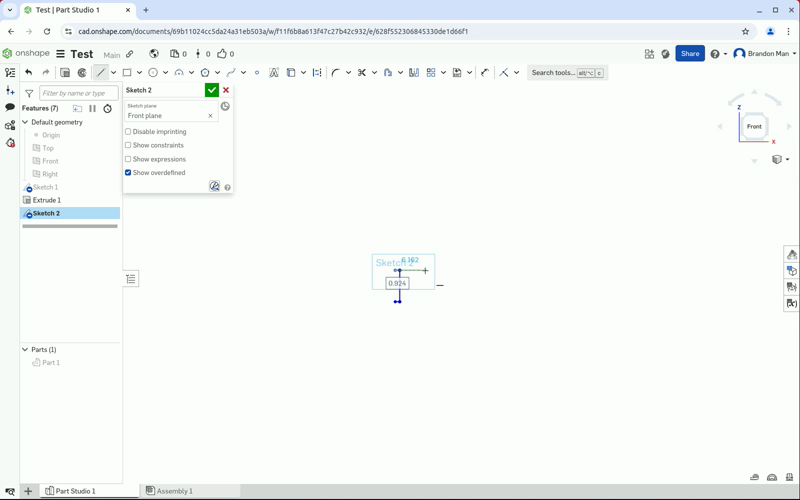
key_down(shift)
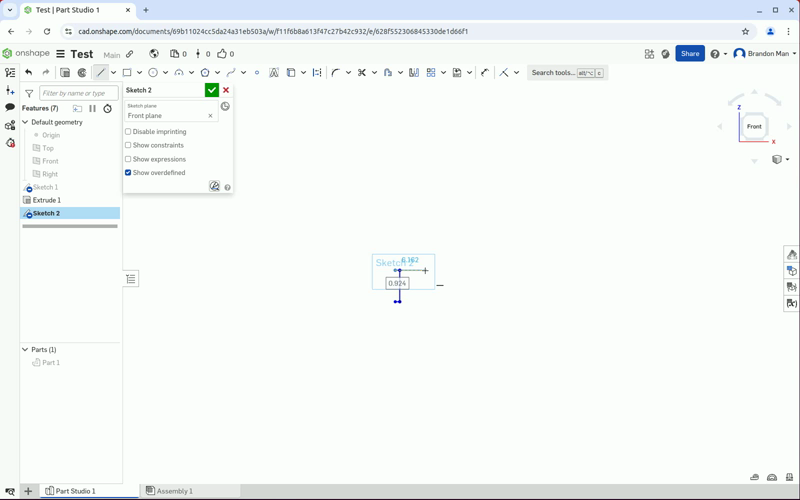
mouse_move(395, 301)
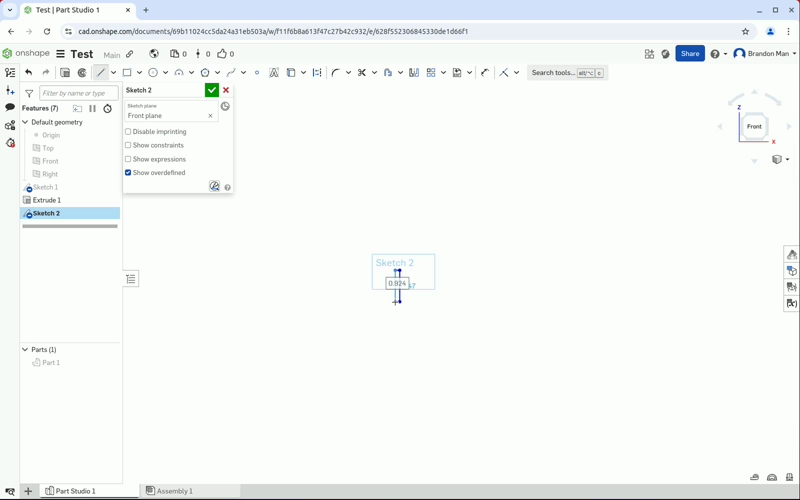
key_up(shift)
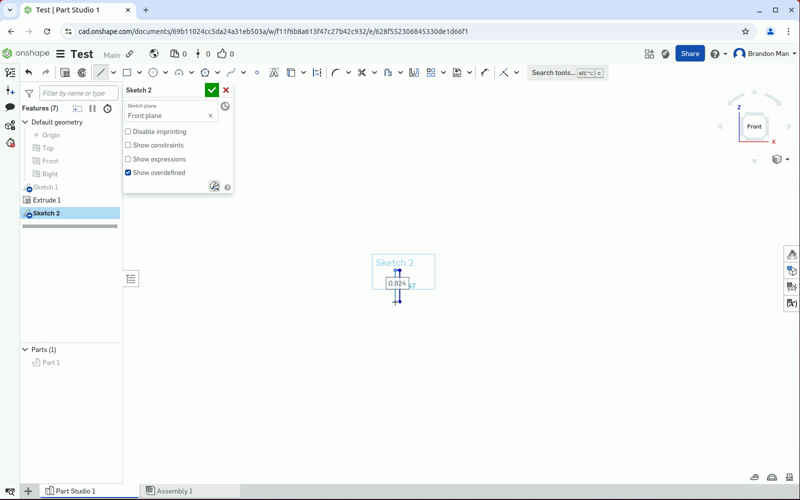
click(395, 301)
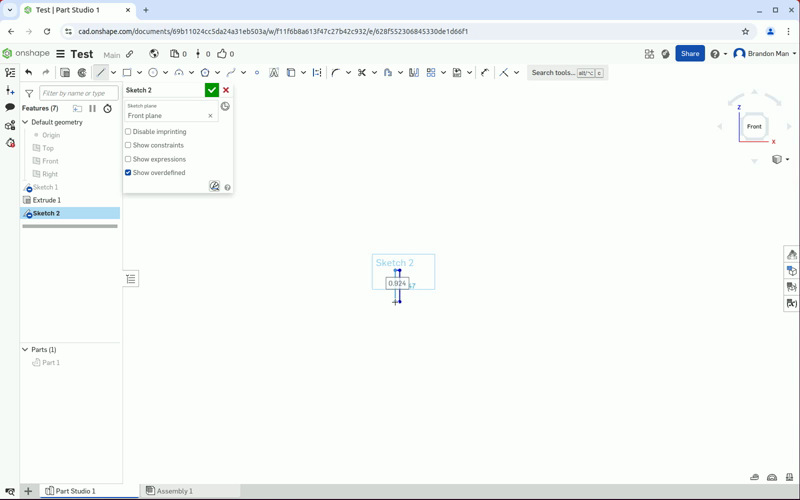
key(esc)
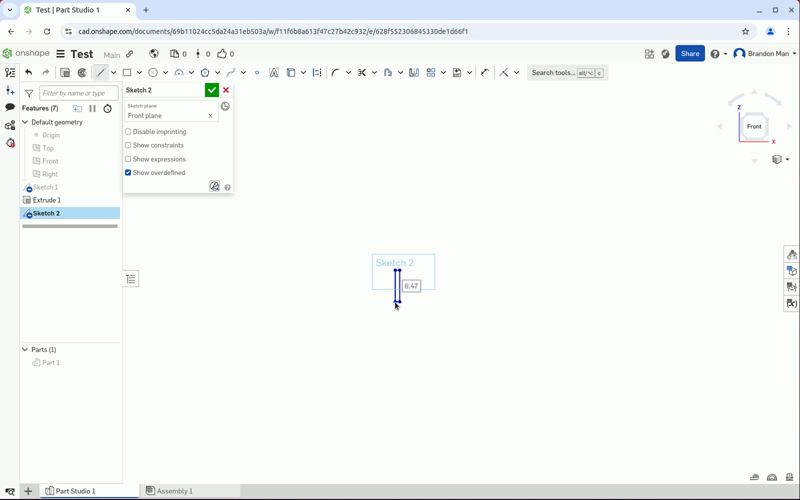
mouse_move(398, 272)
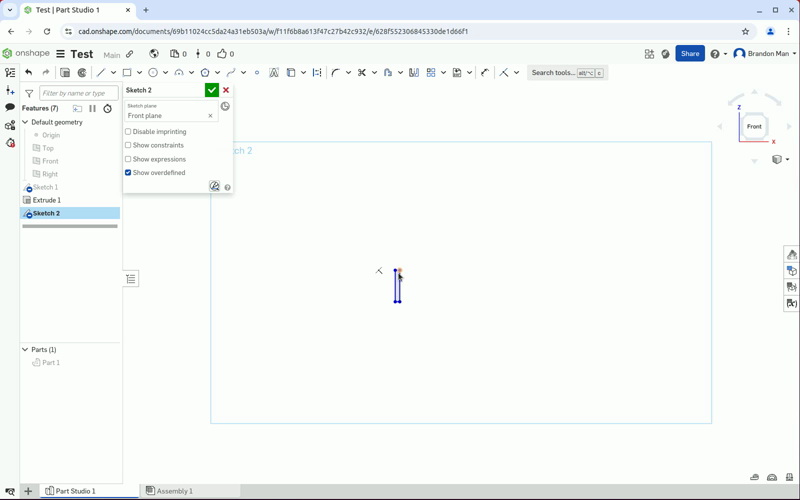
scroll(6)
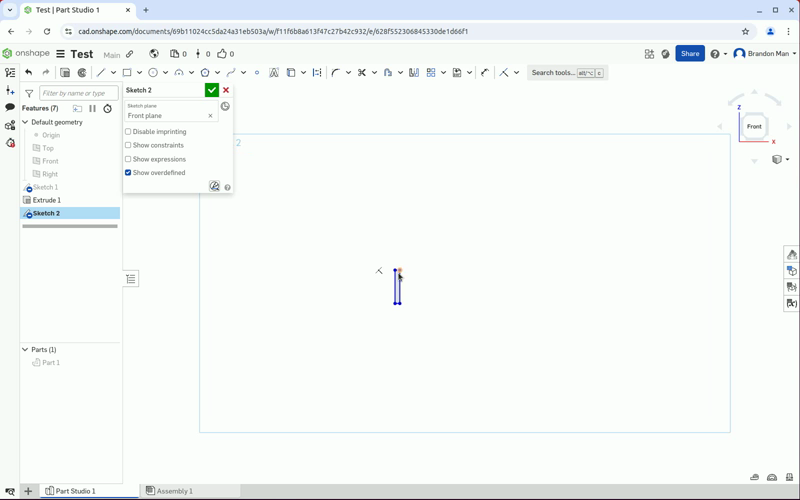
scroll(6)
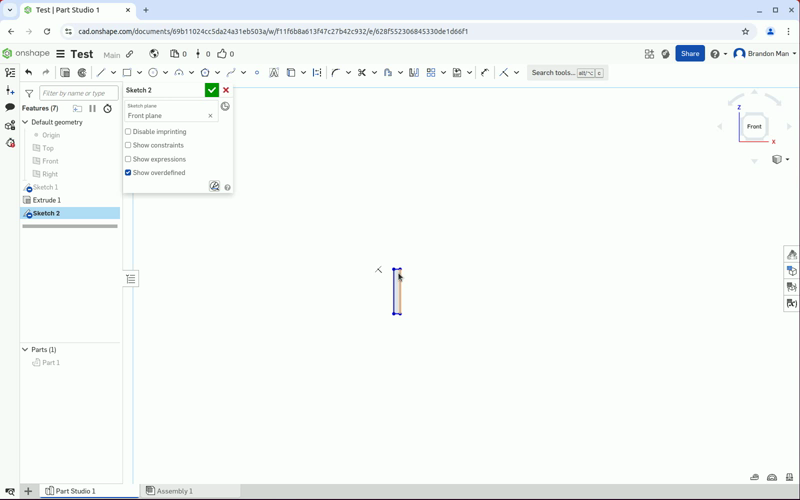
scroll(6)
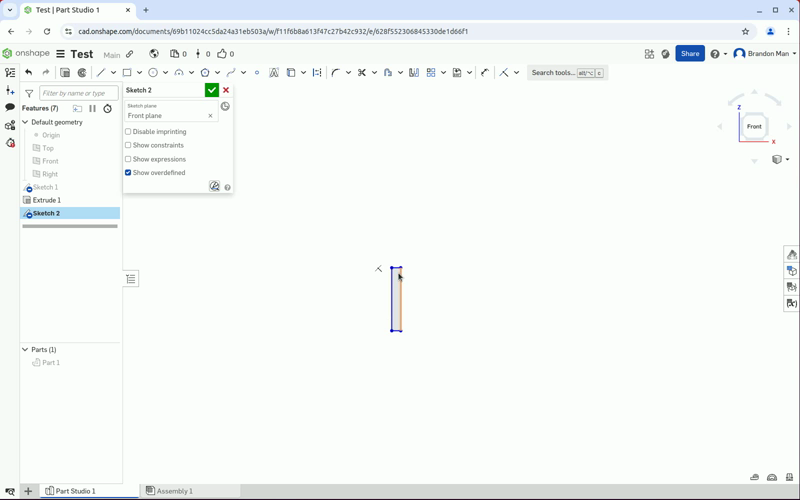
scroll(6)
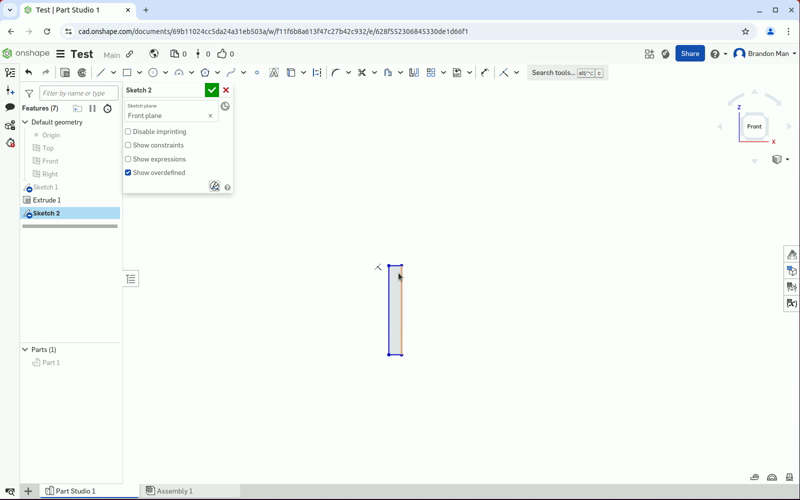
scroll(6)
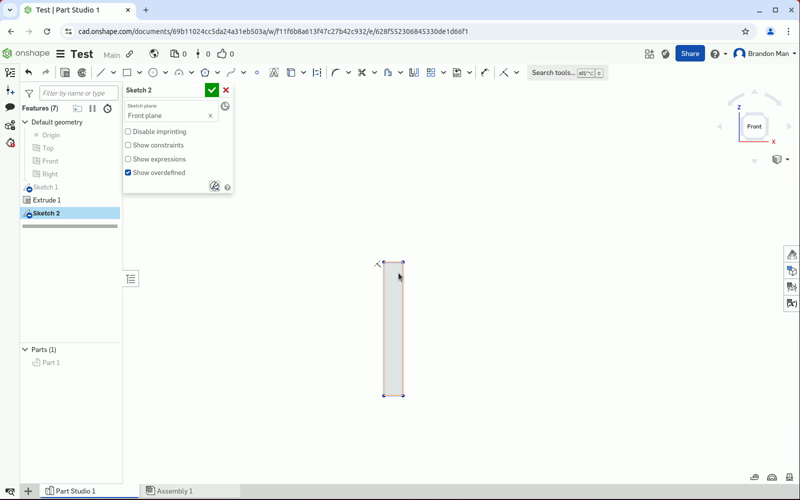
scroll(6)
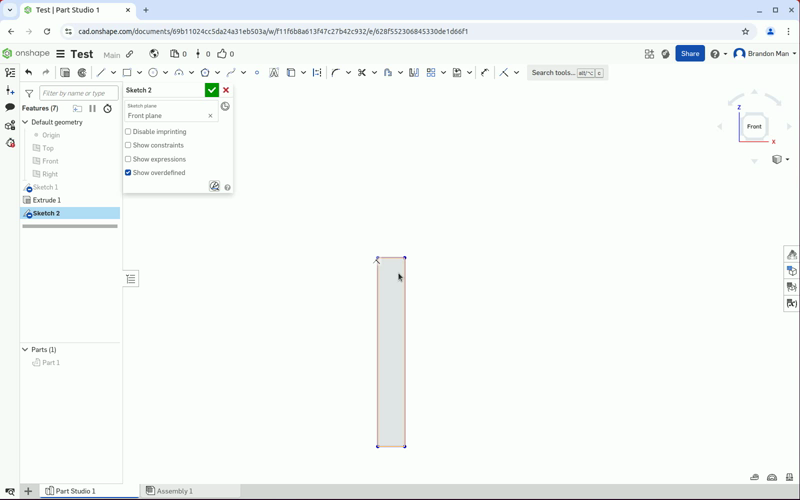
scroll(6)
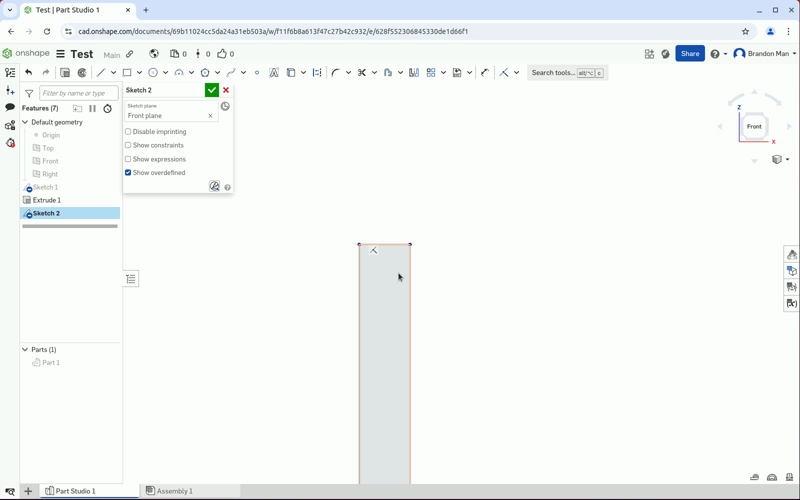
click(398, 272)
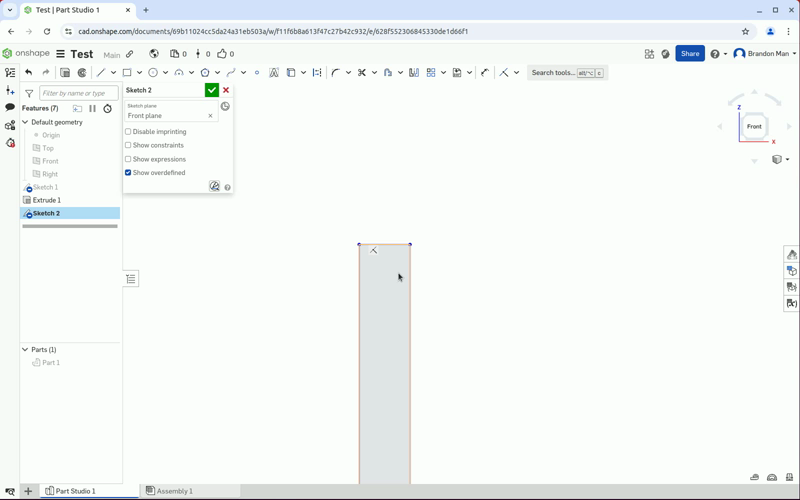
scroll(-6)
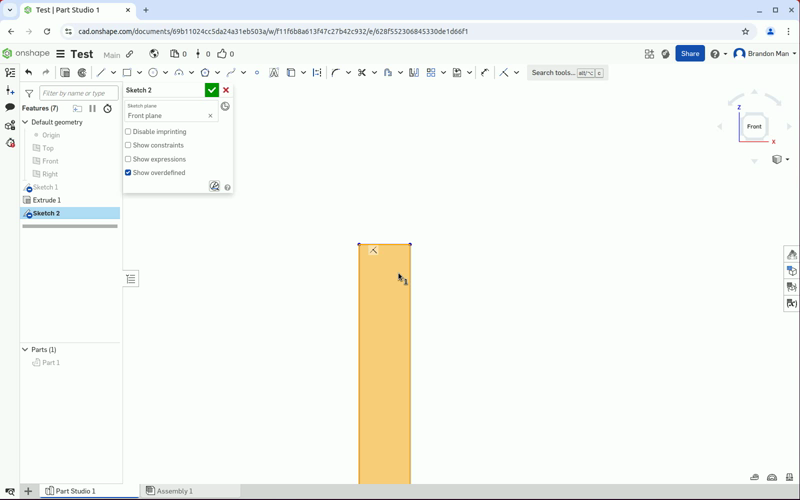
scroll(-6)
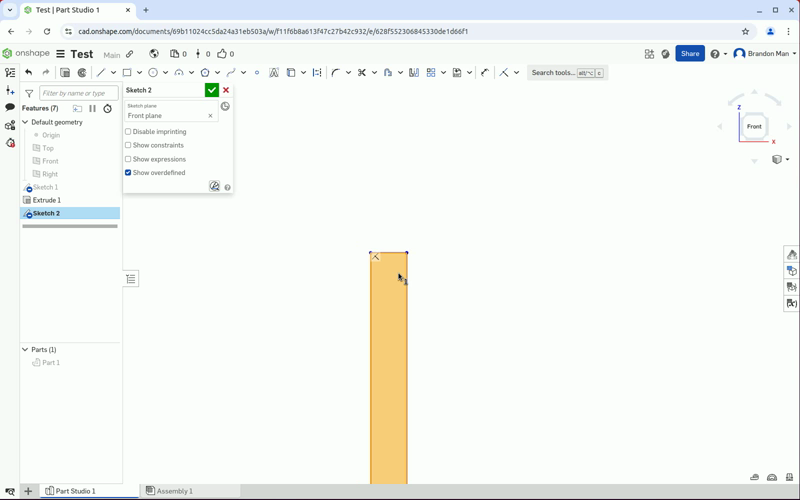
scroll(-6)
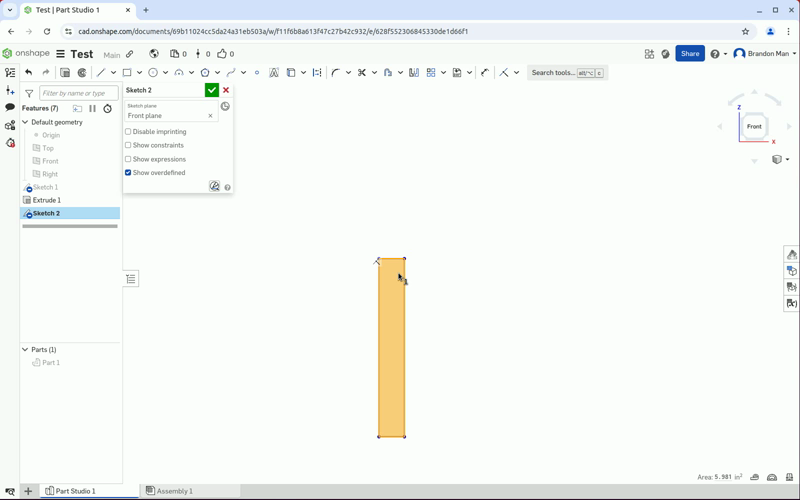
scroll(-6)
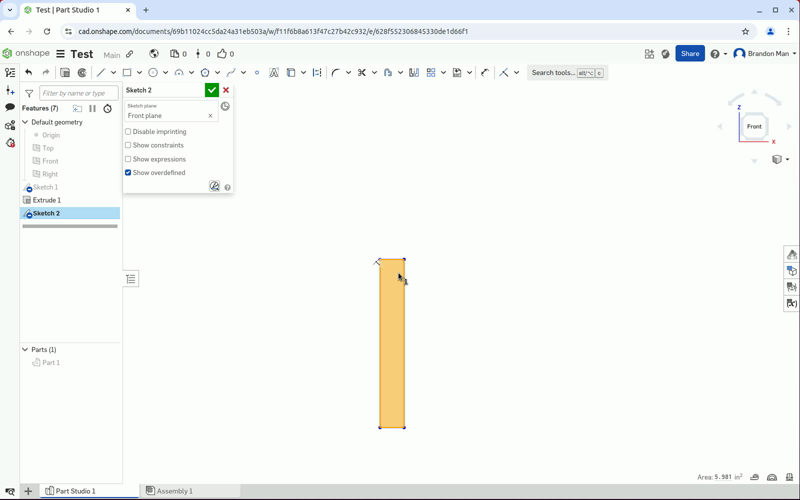
scroll(-6)
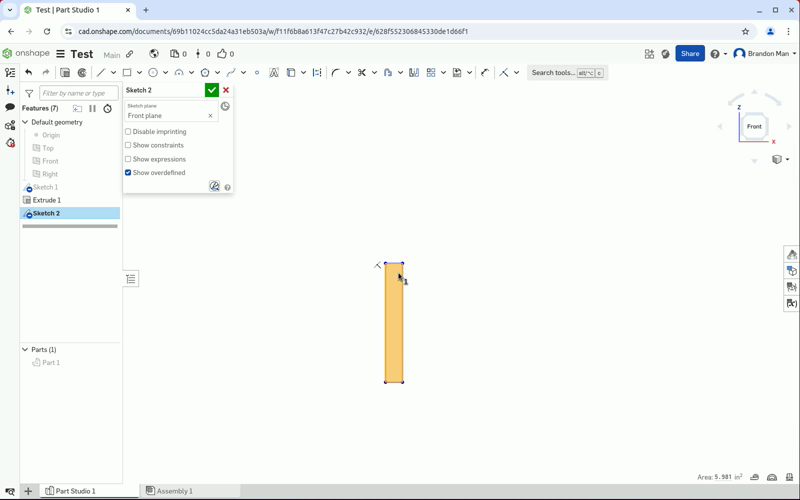
scroll(-6)
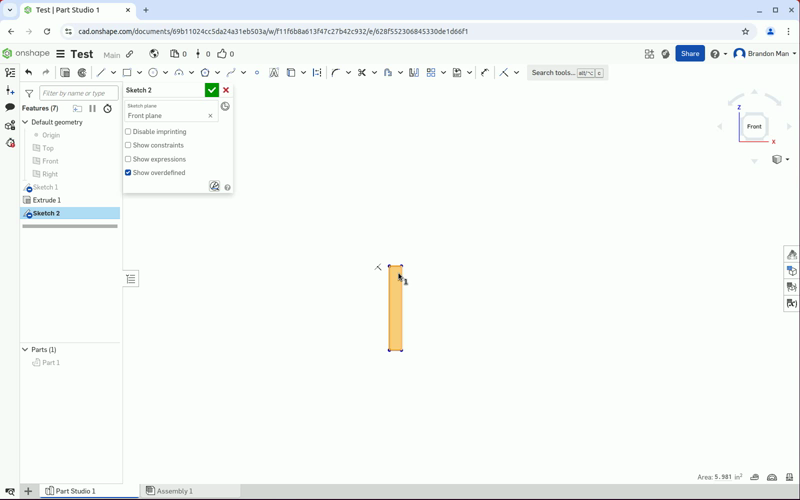
scroll(-6)
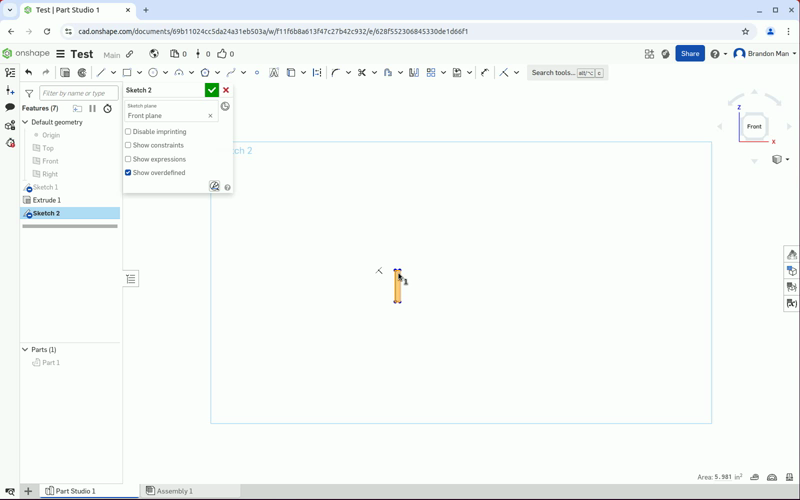
mouse_move(73, 352)
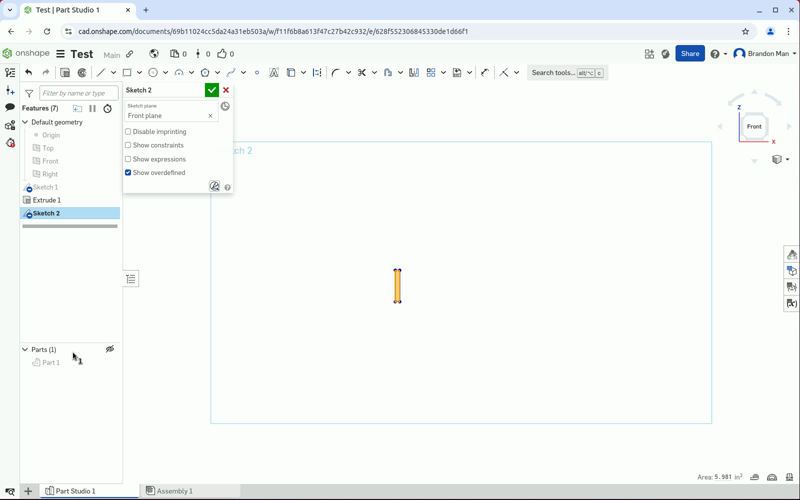
key(shift+y)
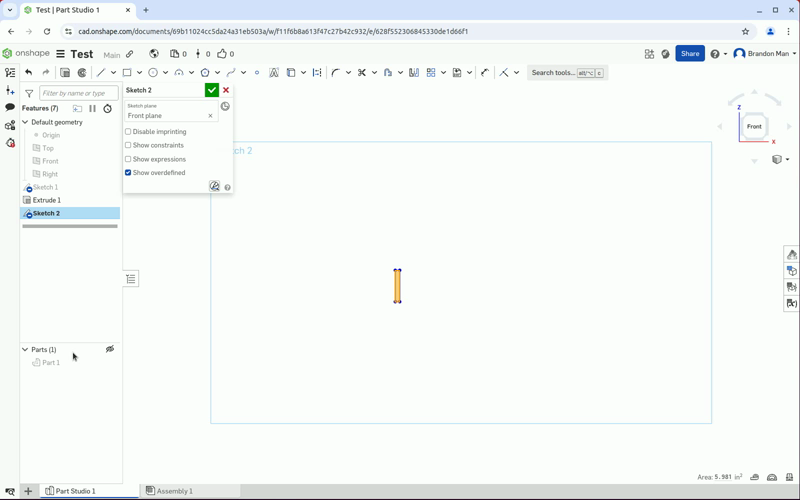
key(shift+e)
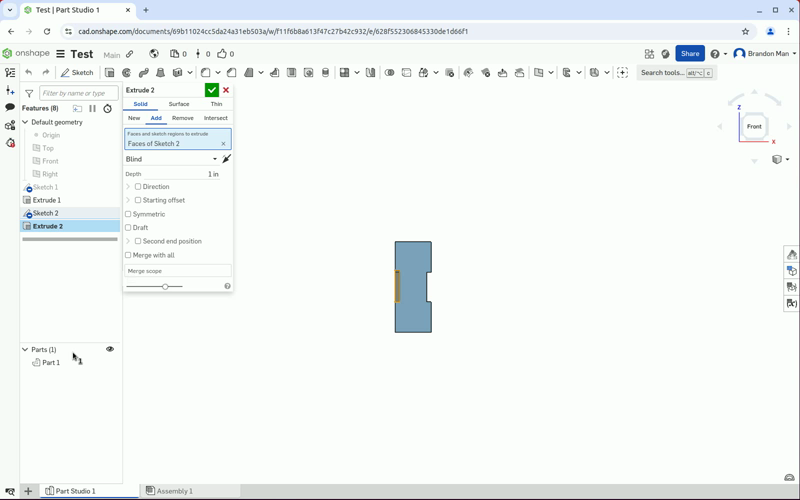
mouse_move(143, 106)
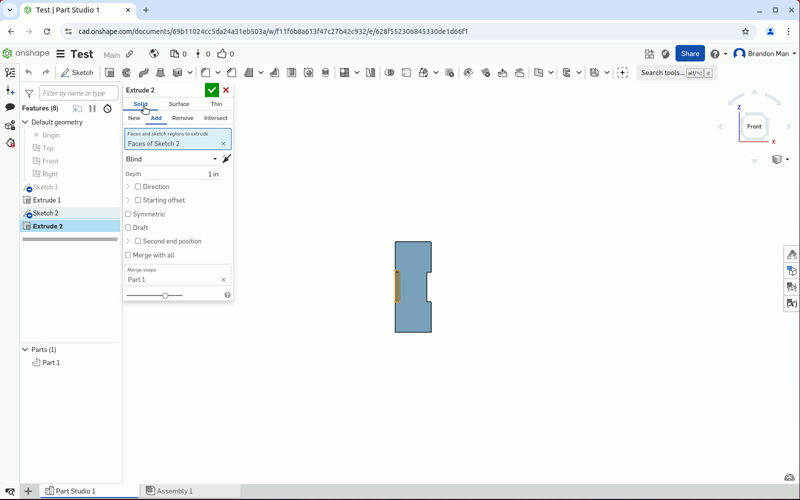
click(143, 106)
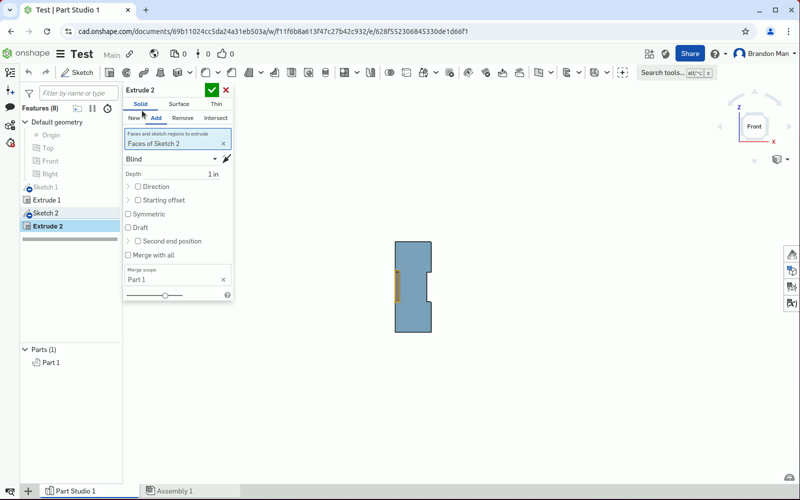
mouse_move(137, 120)
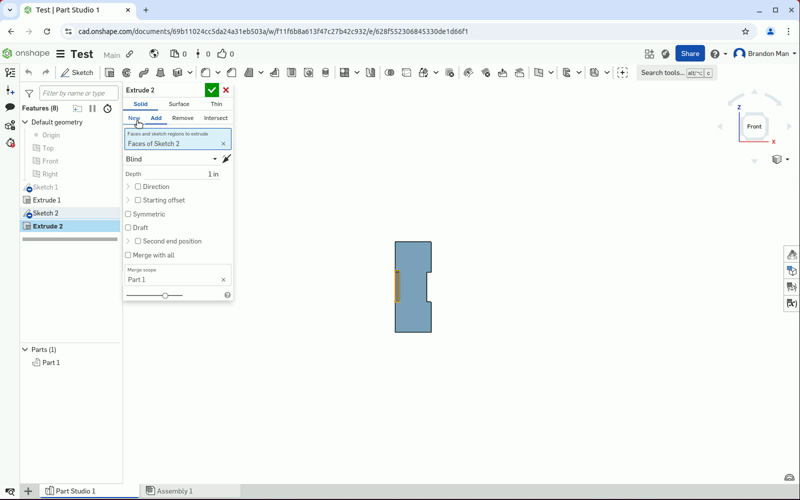
click(137, 120)
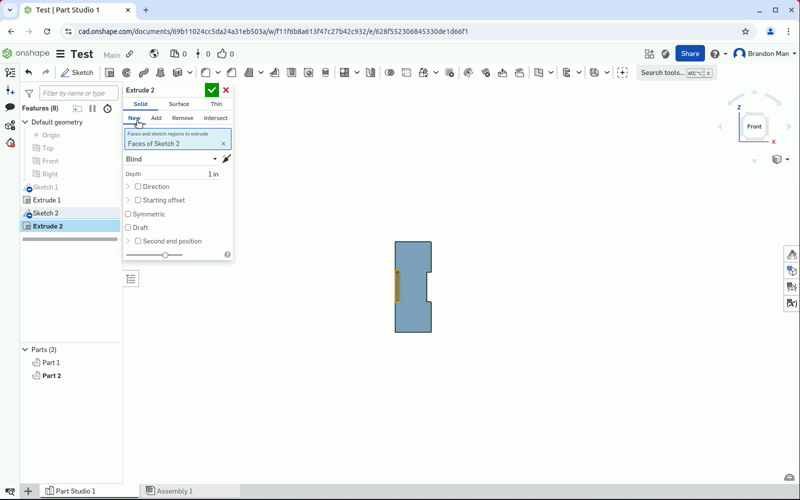
key(tab, 4)
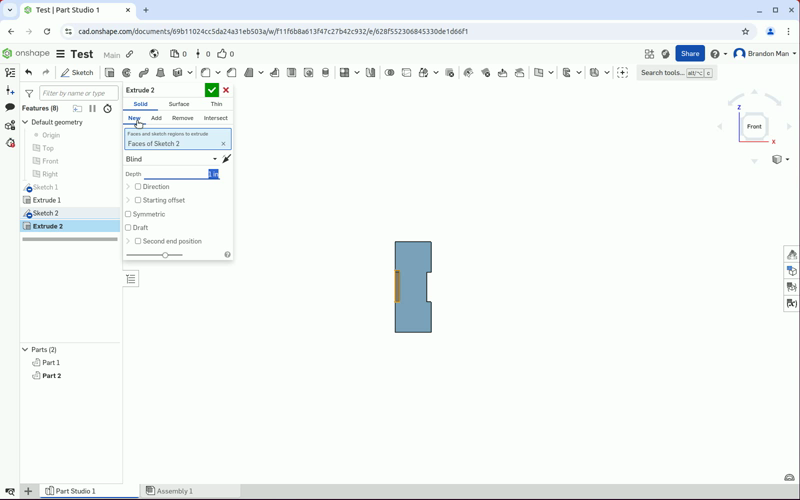
text(-6.258)
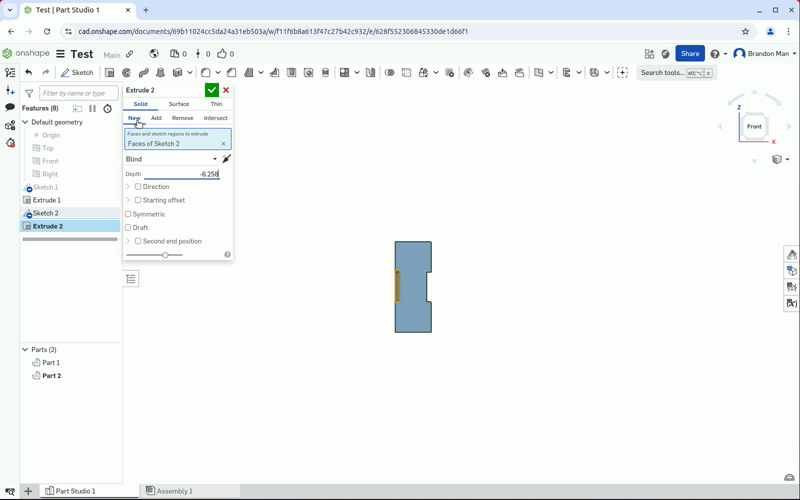
key(tab, 3)
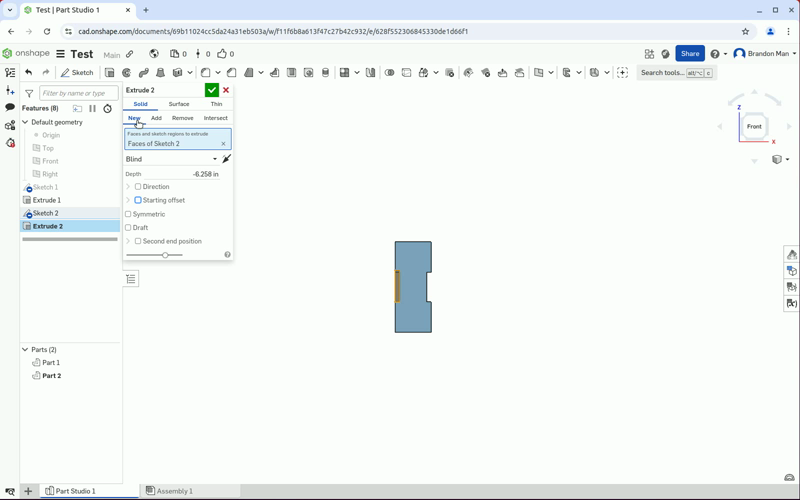
key(tab, 2)
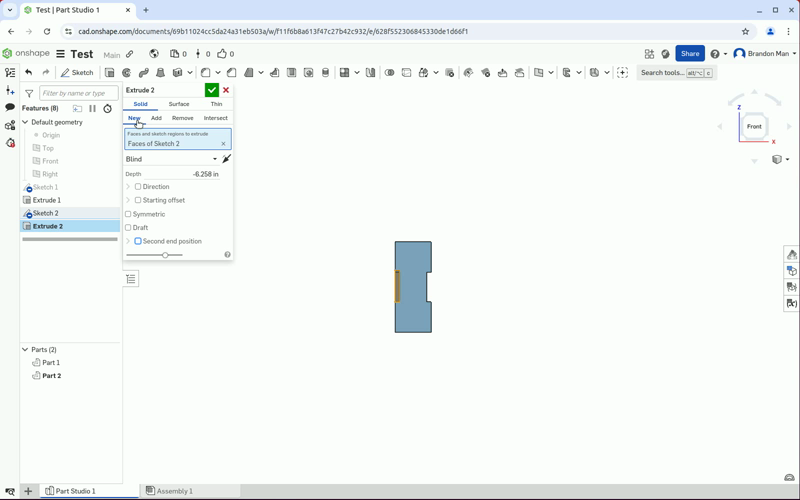
key(space)
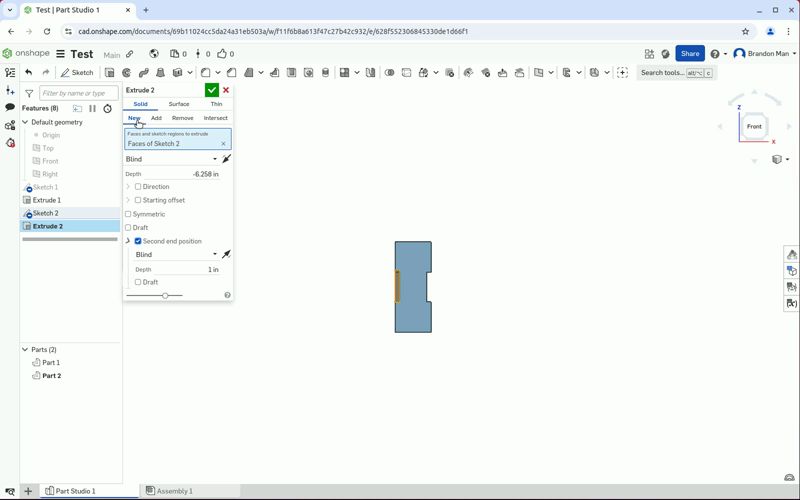
key(tab, 3)
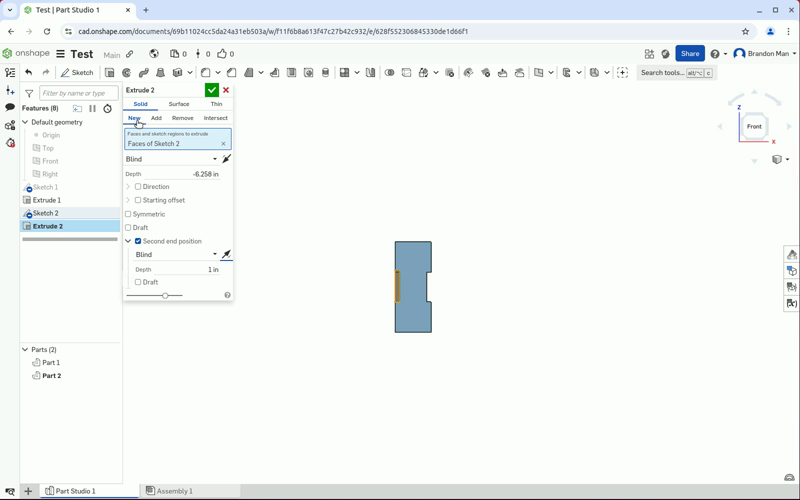
text(1.926)
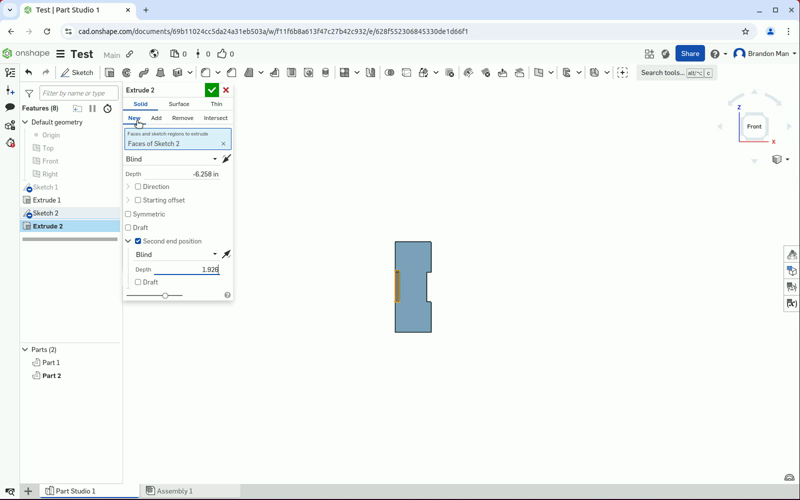
key(enter)
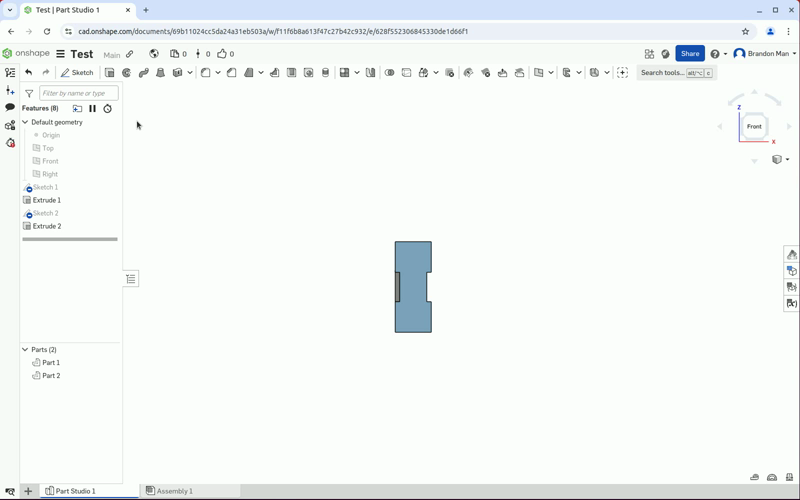
key(shift+h)
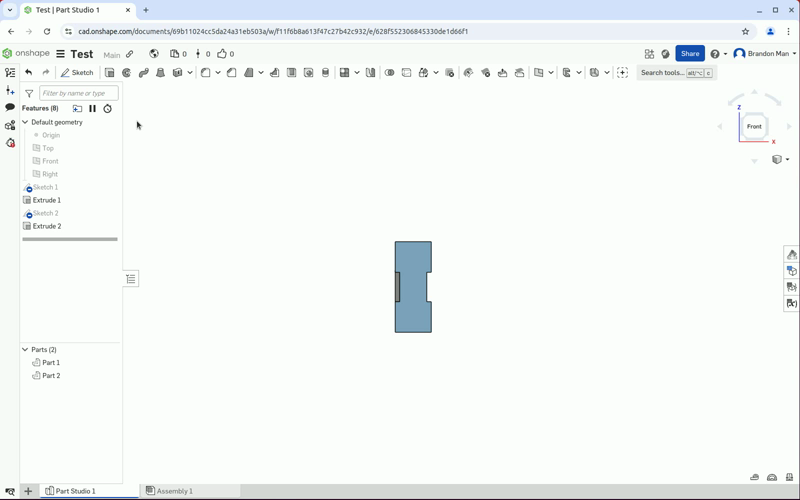
key(shift+h)
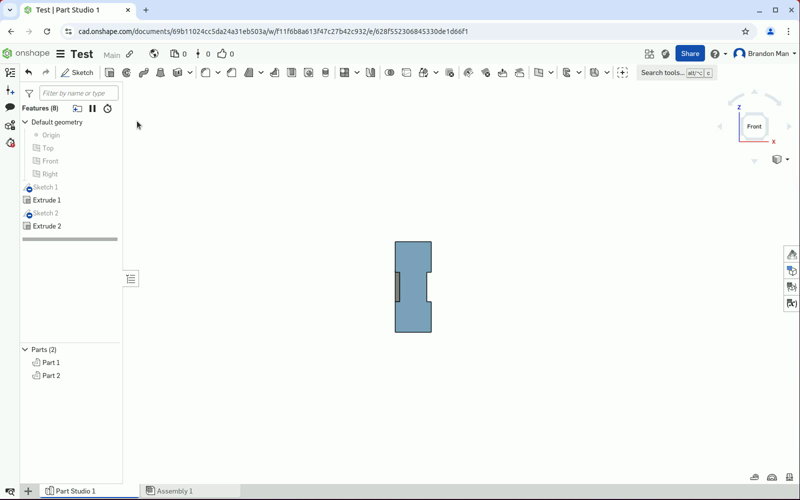
mouse_move(73, 189)
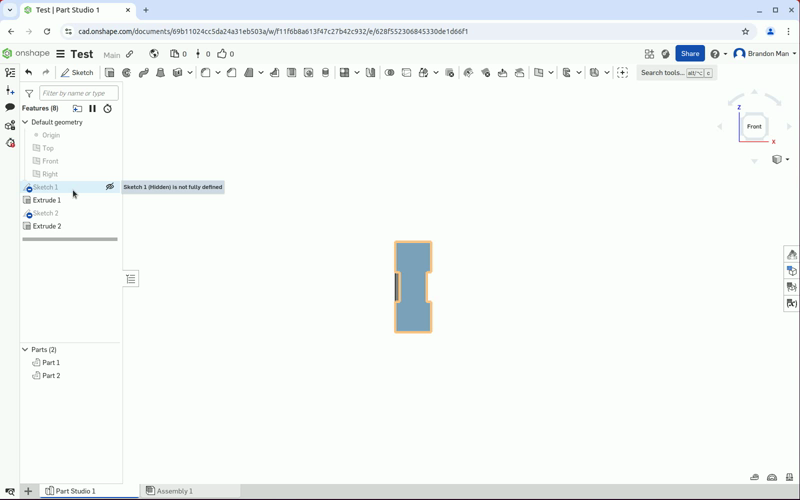
click(73, 189)
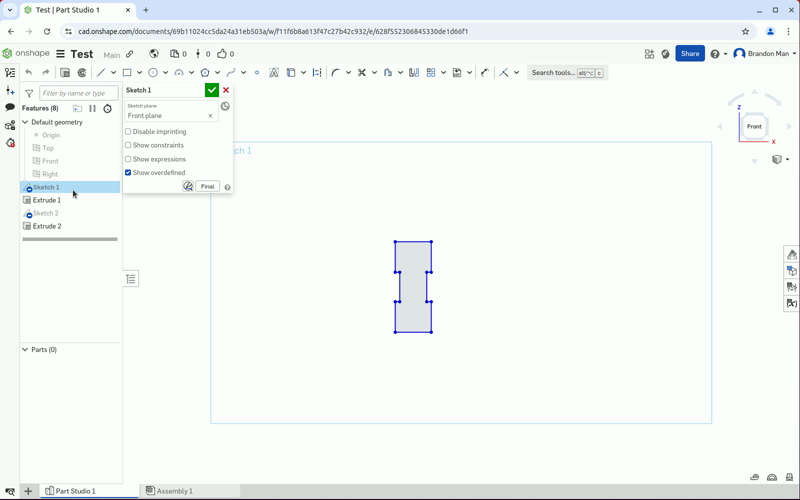
mouse_move(229, 92)
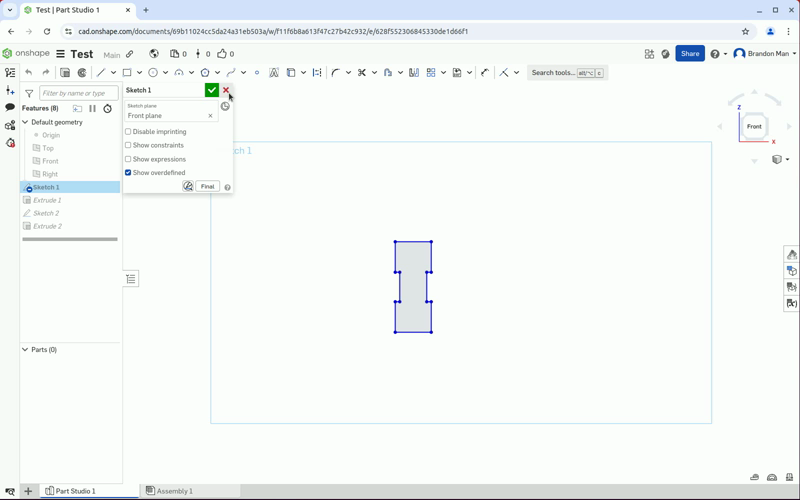
click(229, 92)
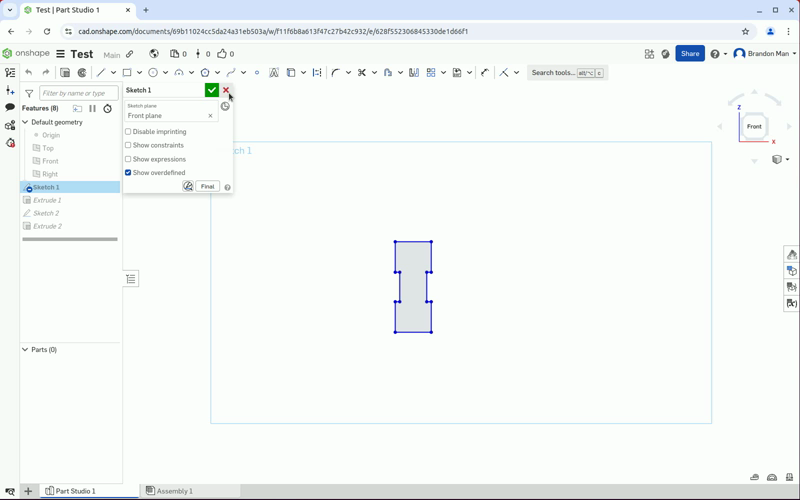
key(shift+s)
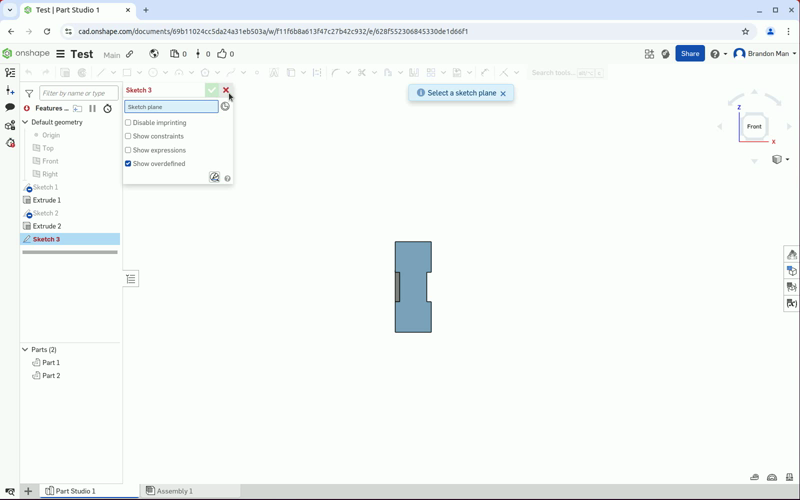
mouse_move(73, 163)
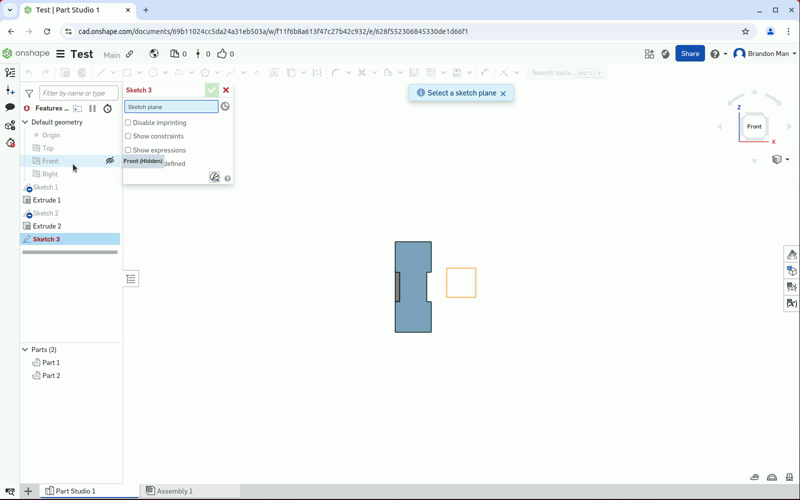
click(73, 163)
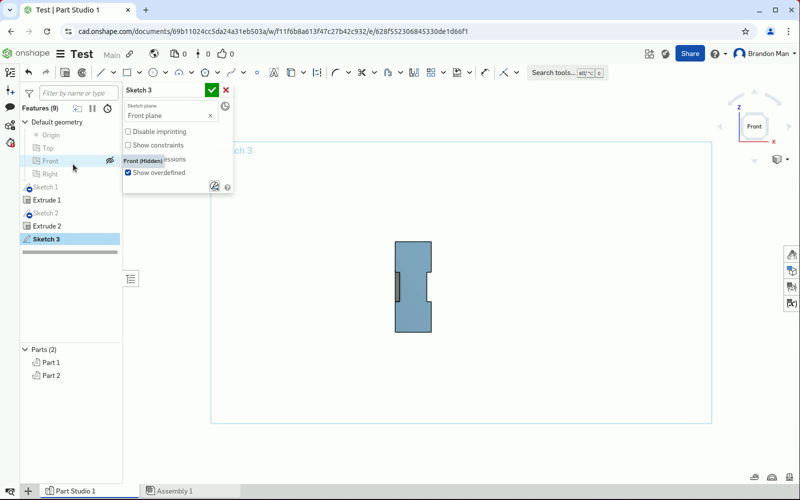
mouse_move(73, 352)
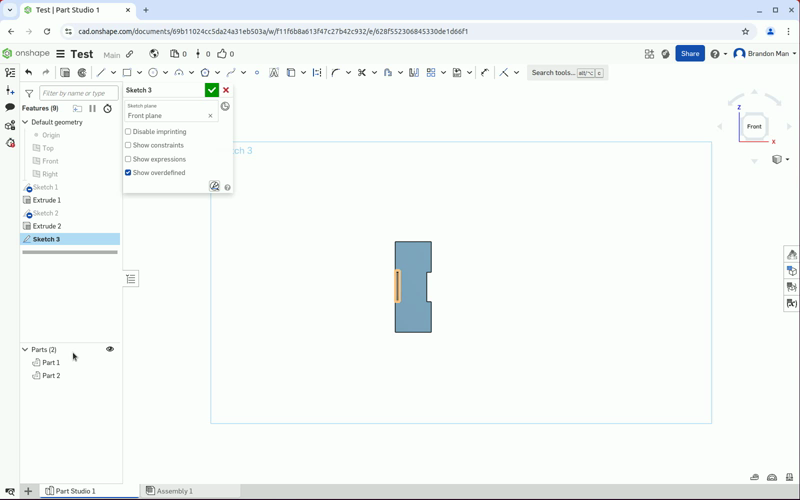
key(y)
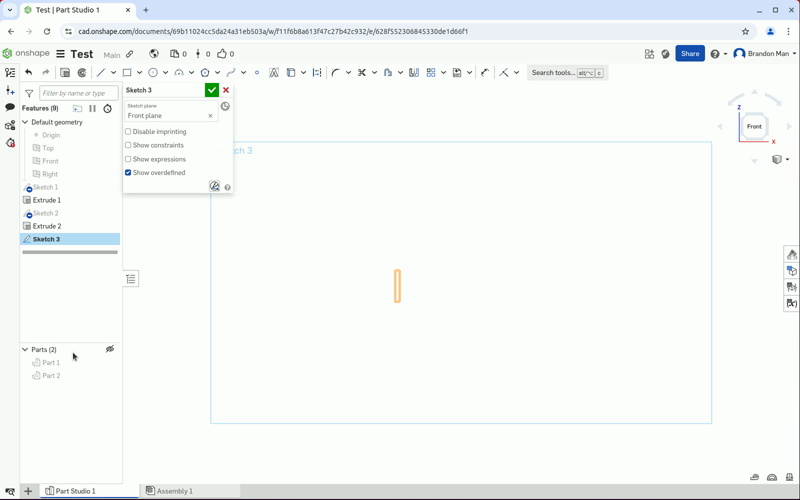
key(l)
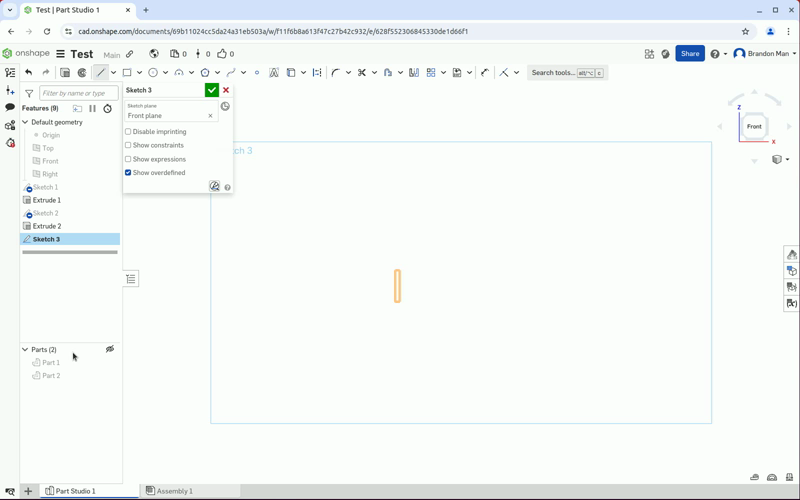
key_down(shift)
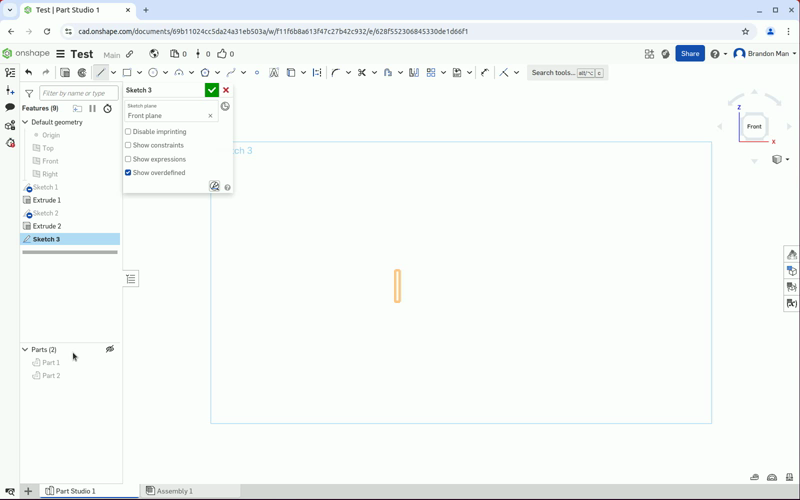
mouse_move(426, 301)
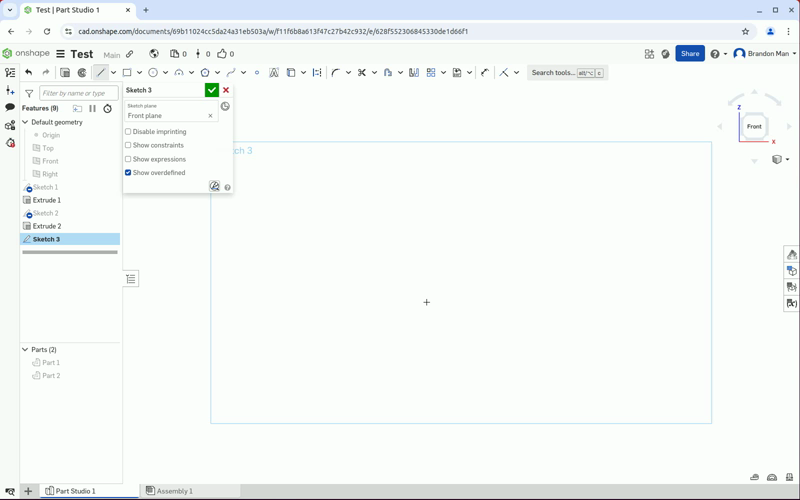
click(426, 301)
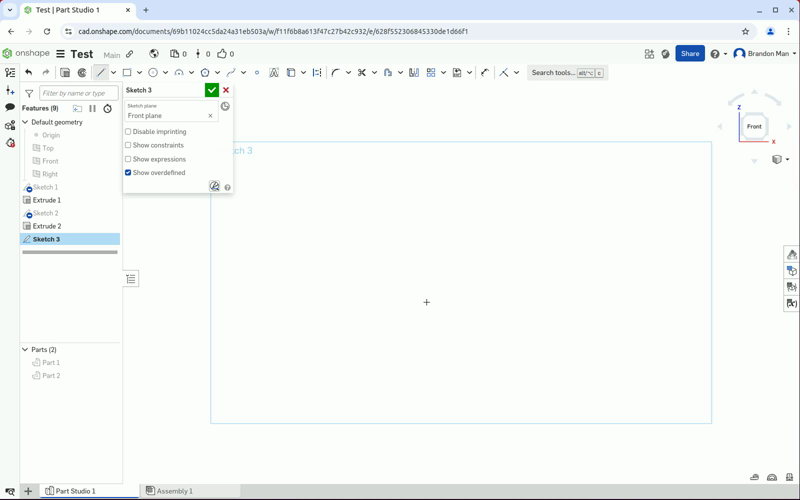
key_up(shift)
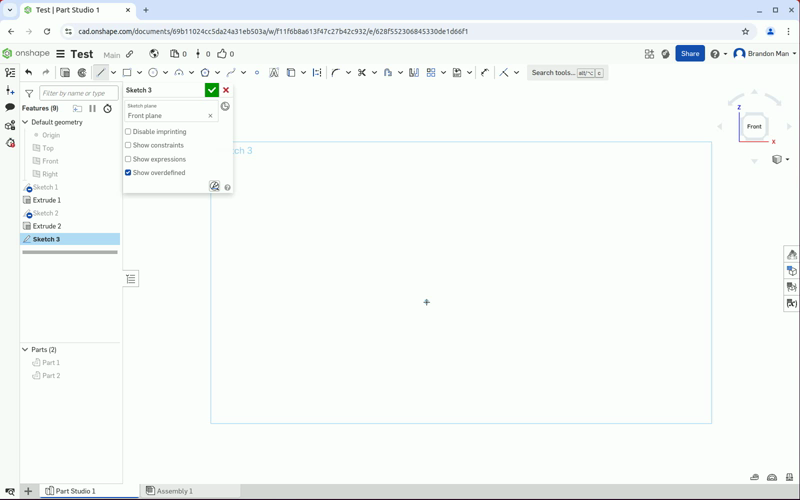
key_down(shift)
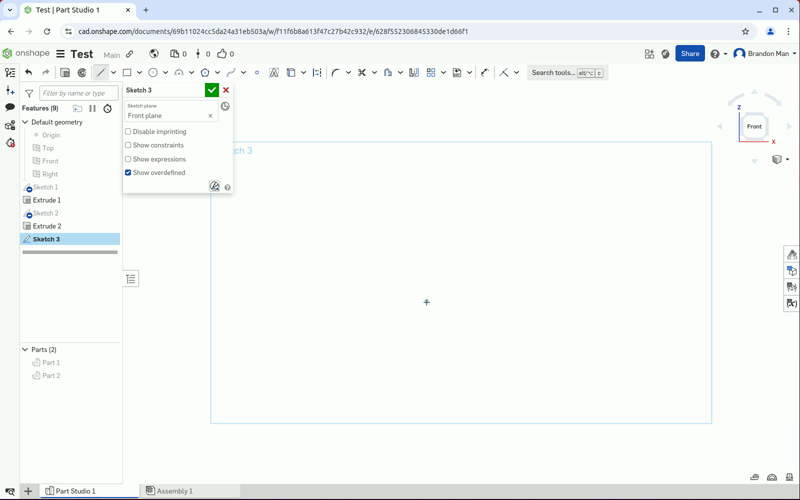
mouse_move(456, 301)
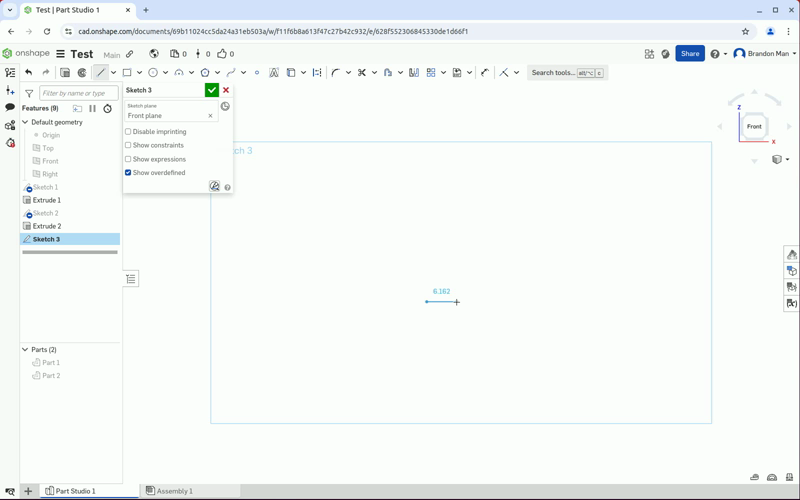
mouse_move(431, 301)
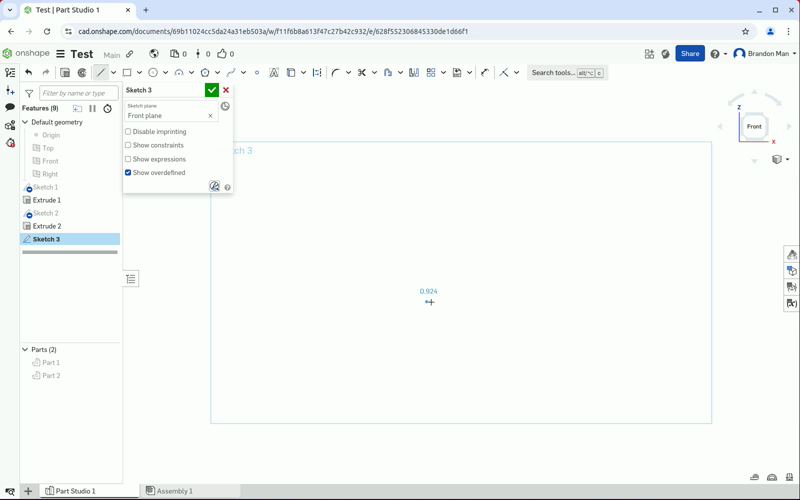
scroll(6)
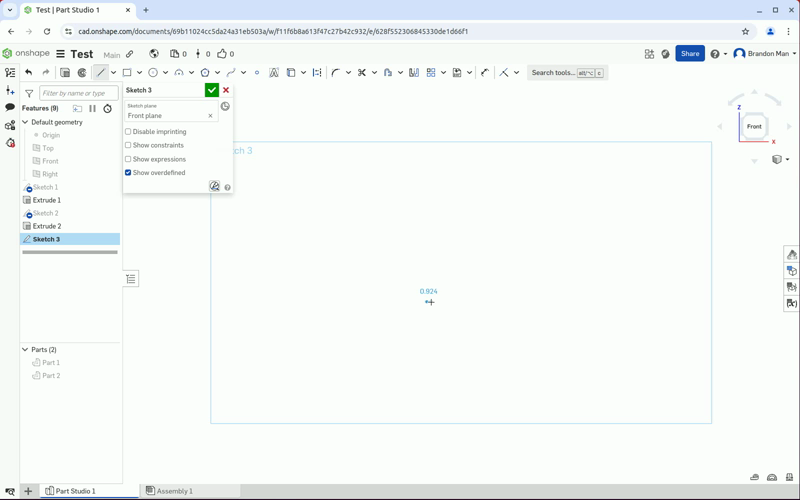
scroll(6)
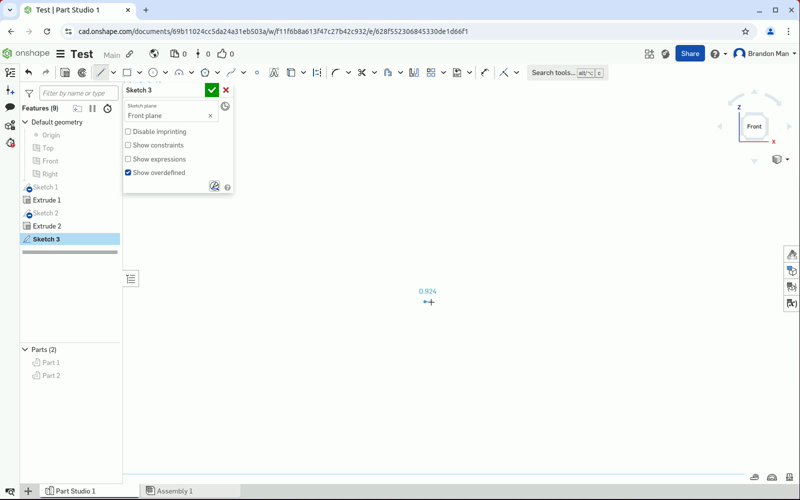
scroll(6)
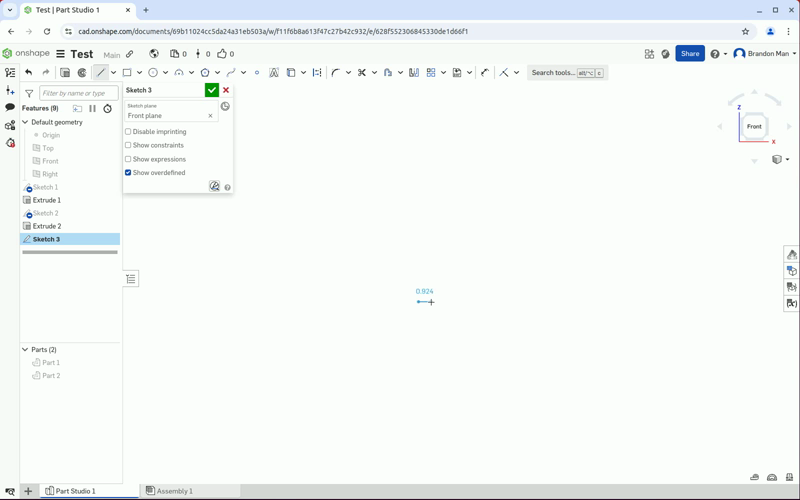
scroll(6)
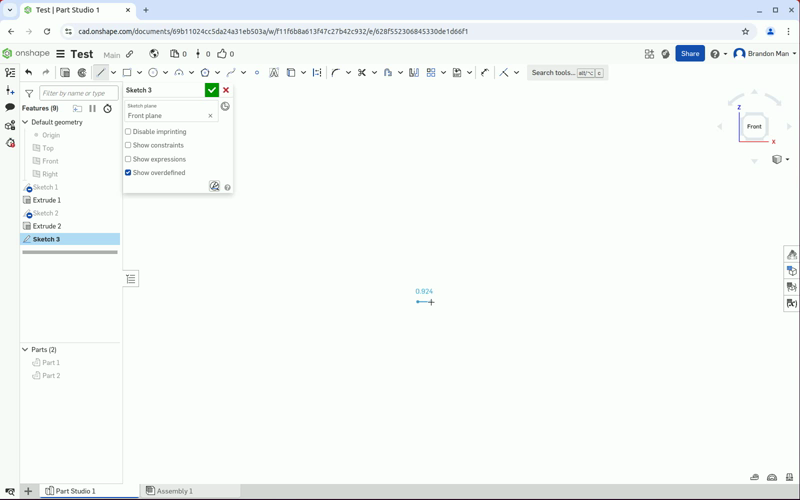
scroll(6)
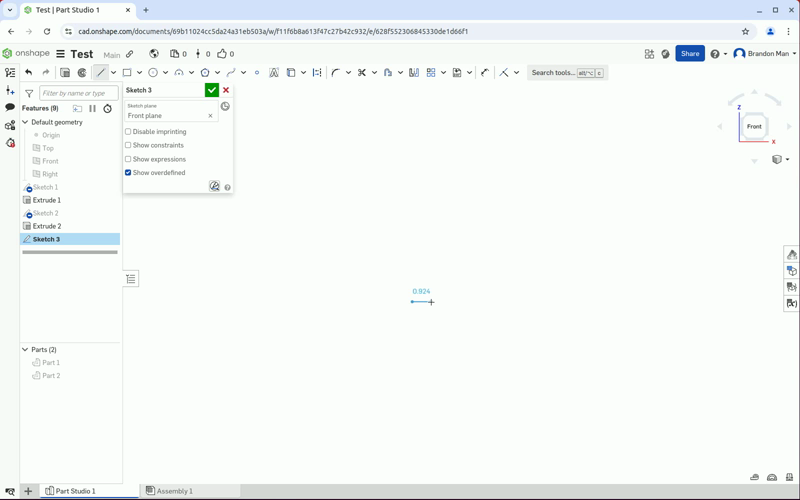
scroll(6)
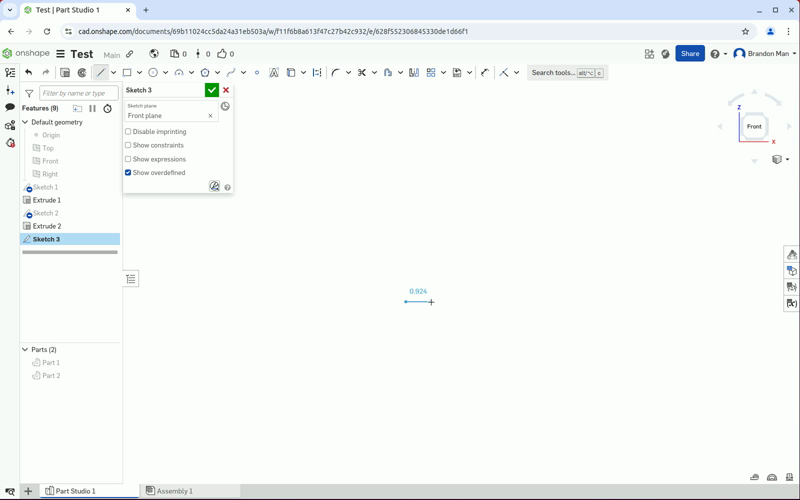
scroll(6)
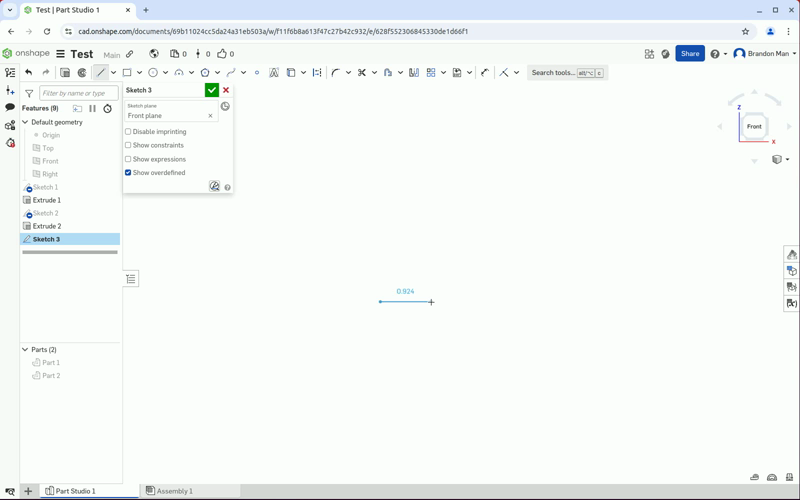
click(431, 301)
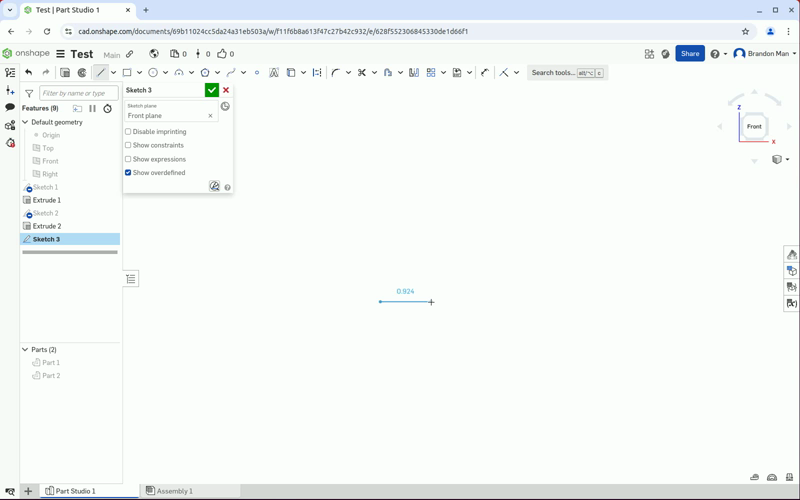
scroll(-6)
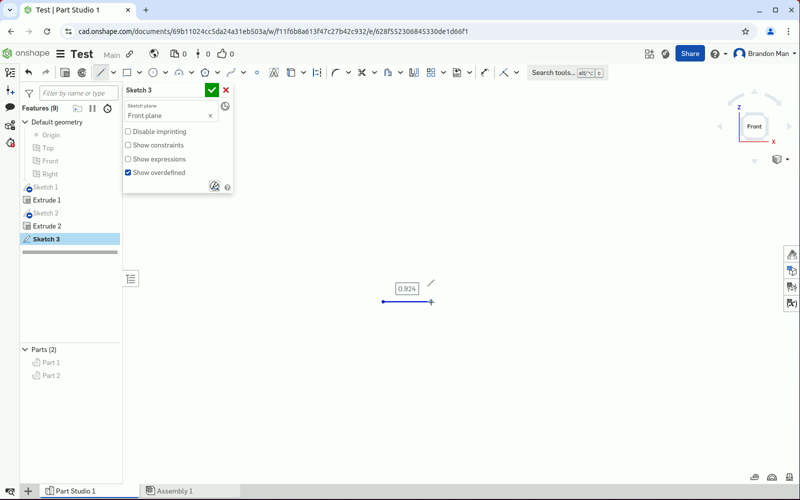
scroll(-6)
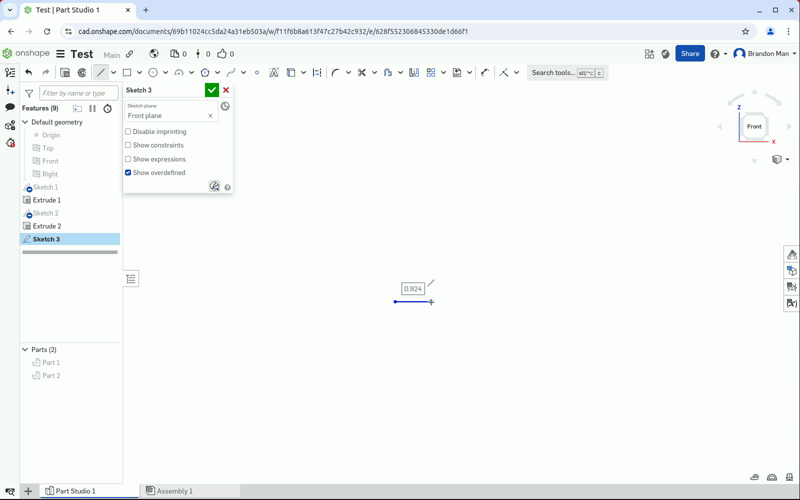
scroll(-6)
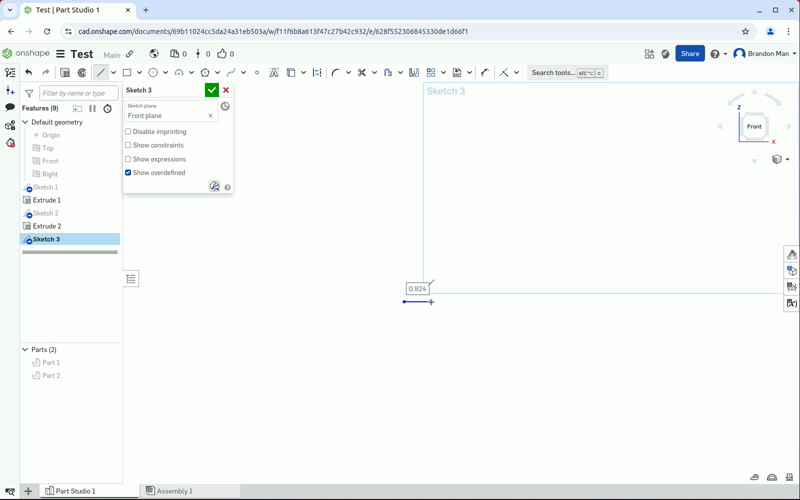
scroll(-6)
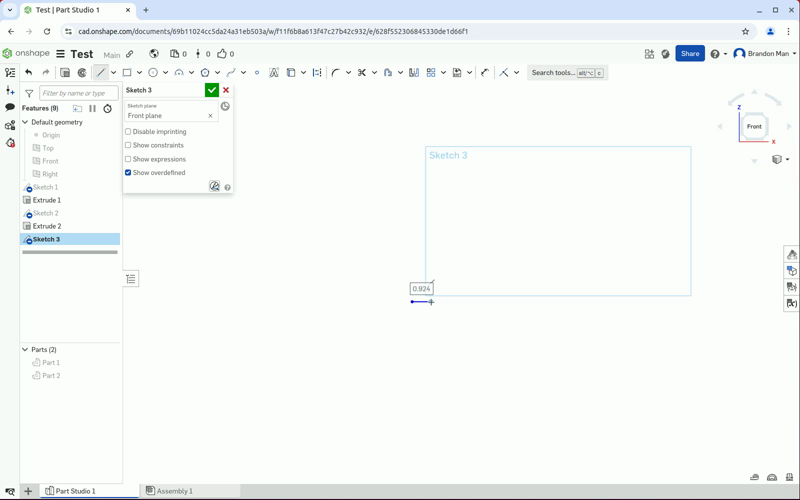
scroll(-6)
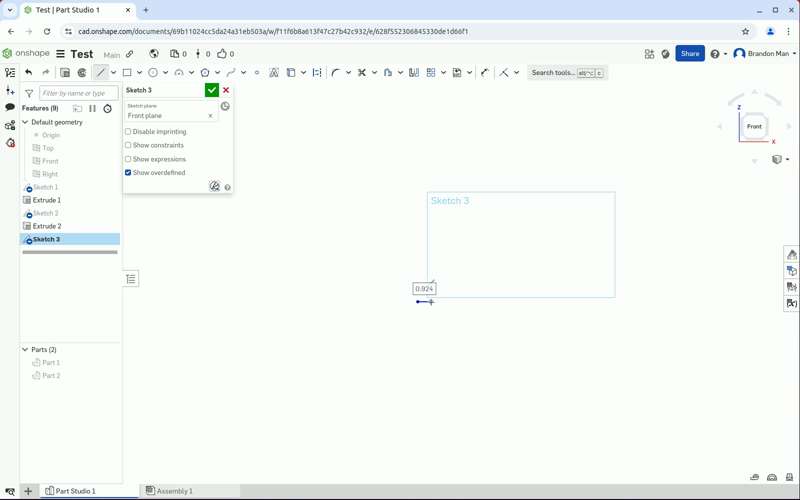
scroll(-6)
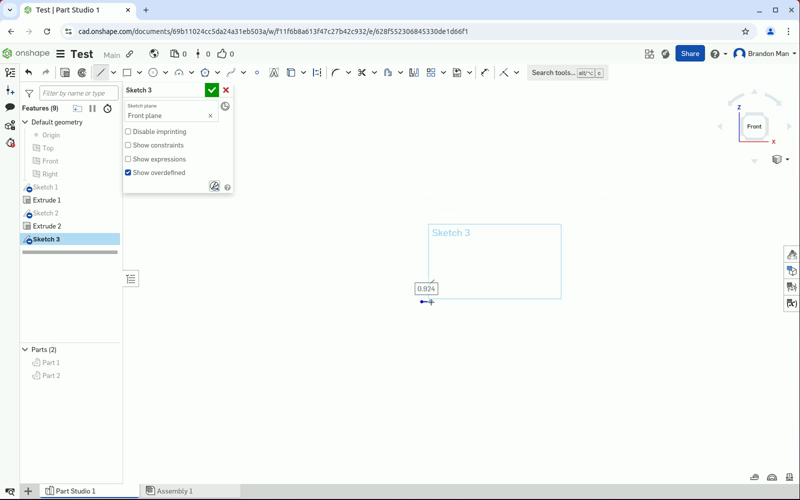
scroll(-6)
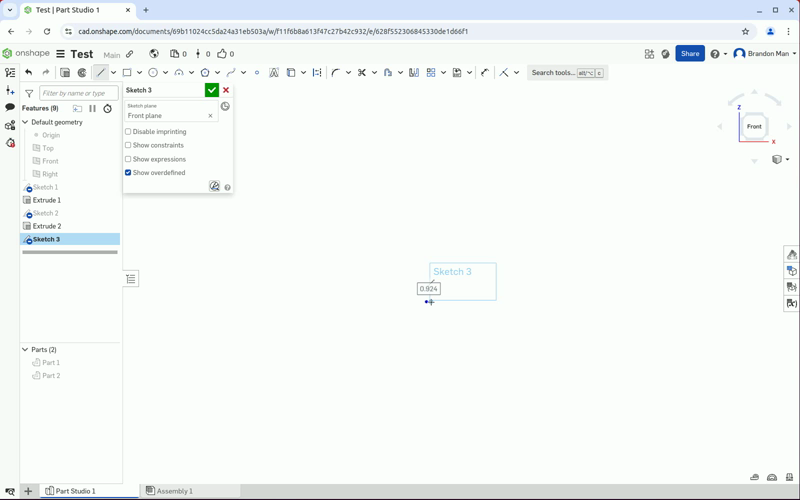
key_up(shift)
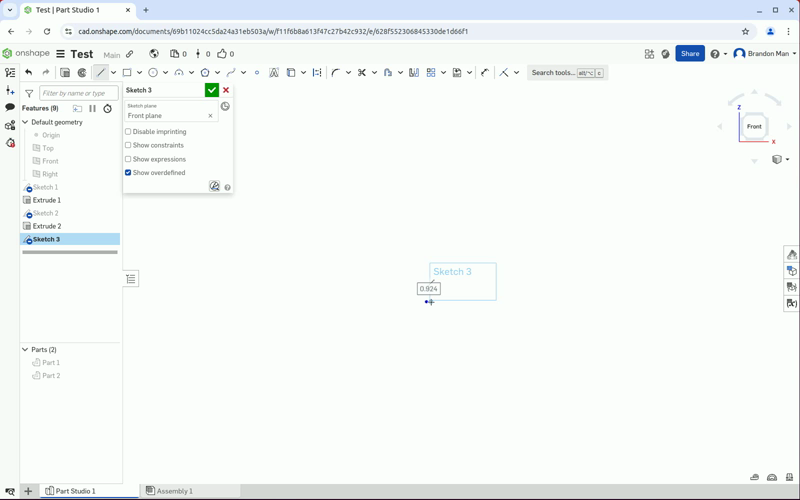
key_down(shift)
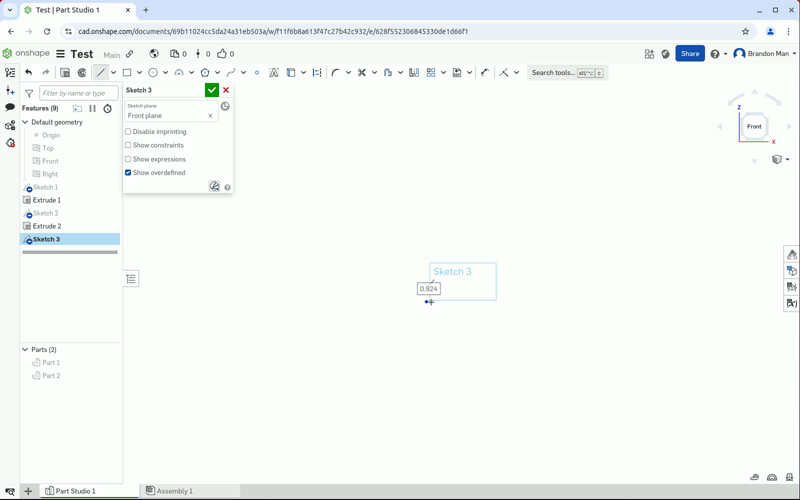
mouse_move(461, 301)
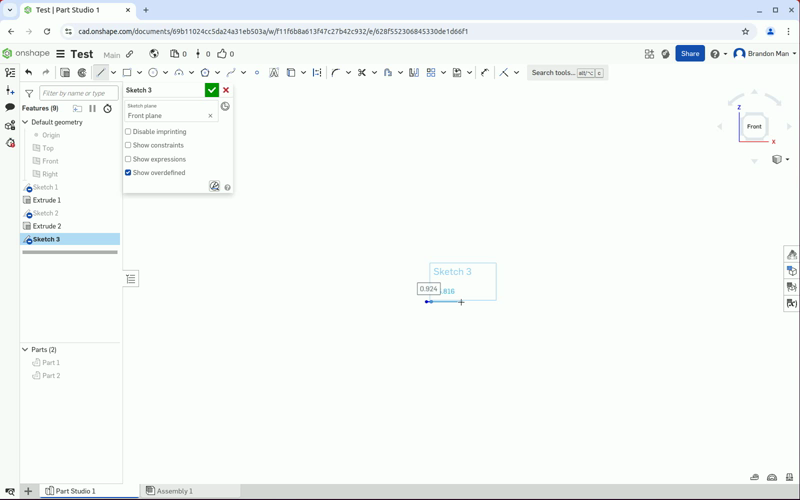
mouse_move(431, 270)
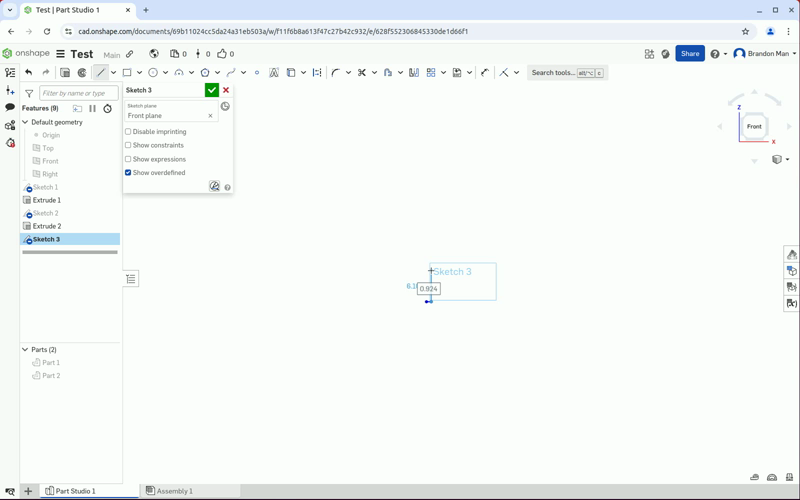
click(431, 270)
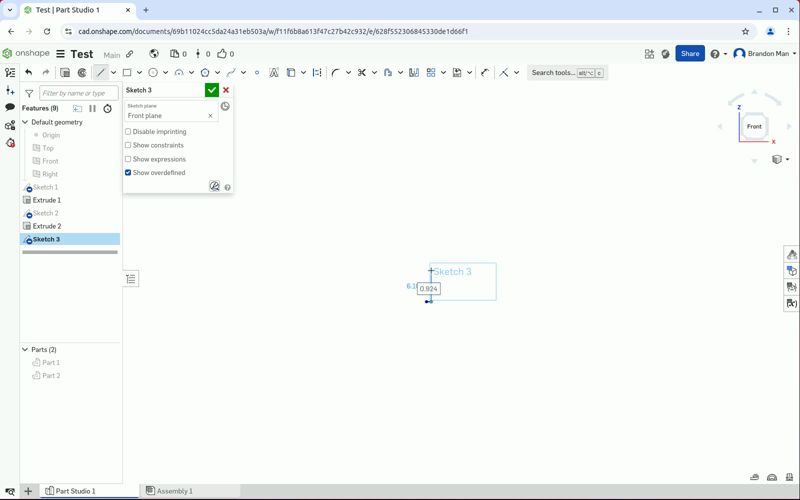
key_up(shift)
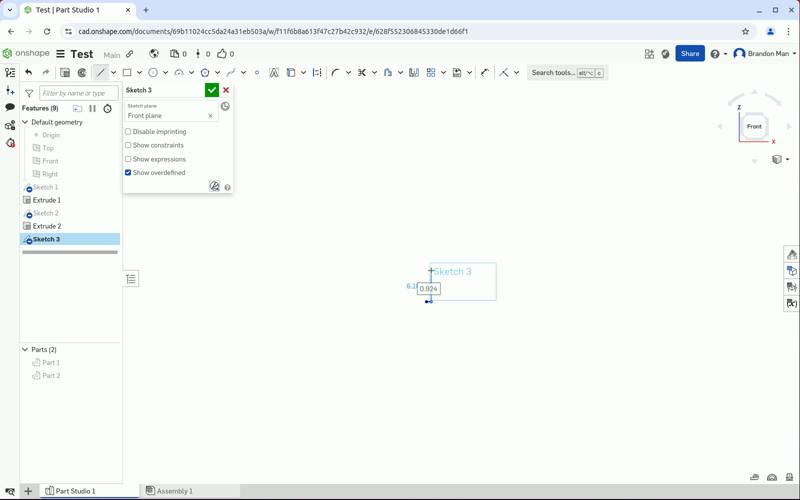
key_down(shift)
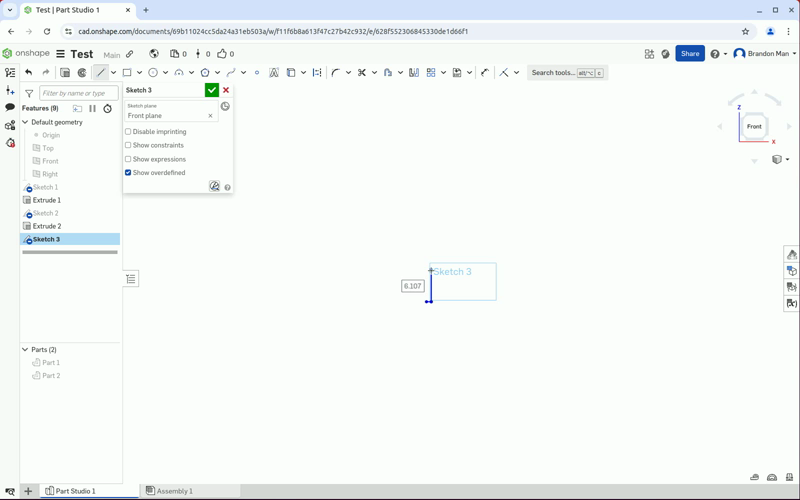
mouse_move(461, 270)
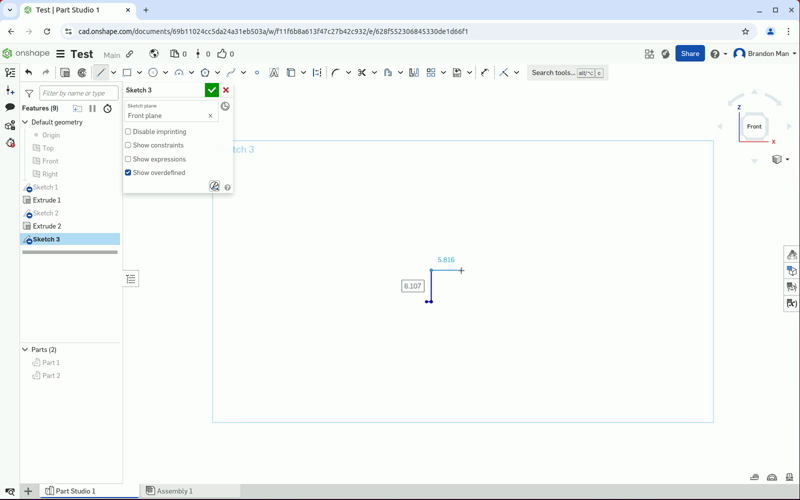
mouse_move(426, 270)
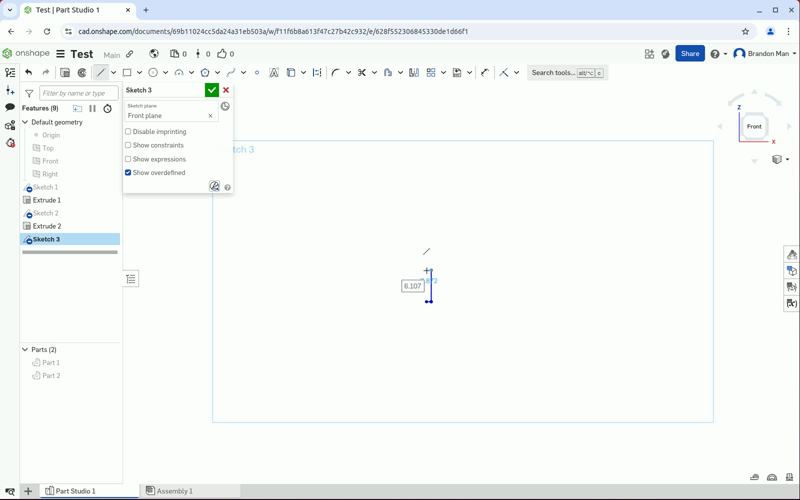
scroll(6)
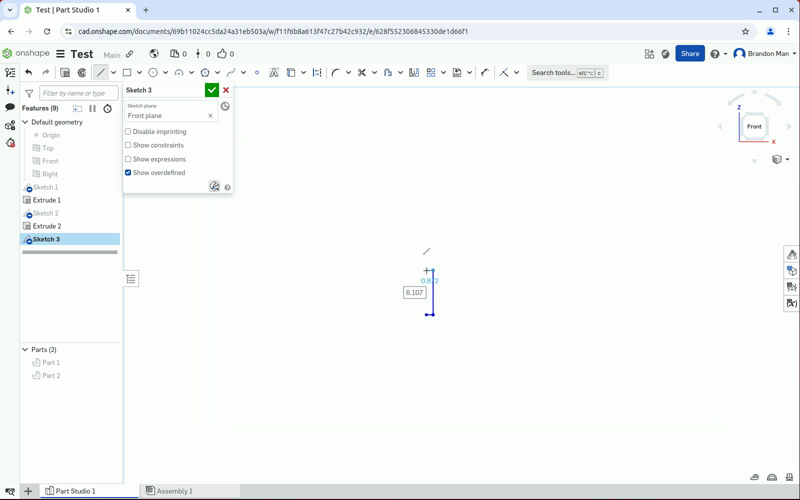
scroll(6)
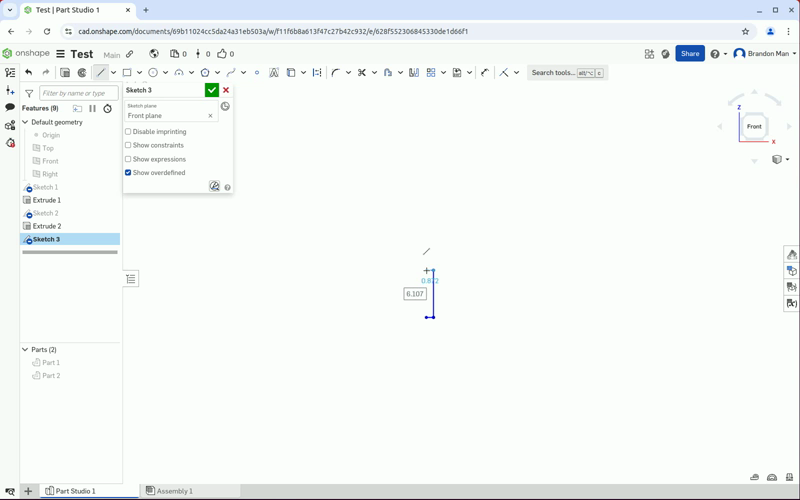
scroll(6)
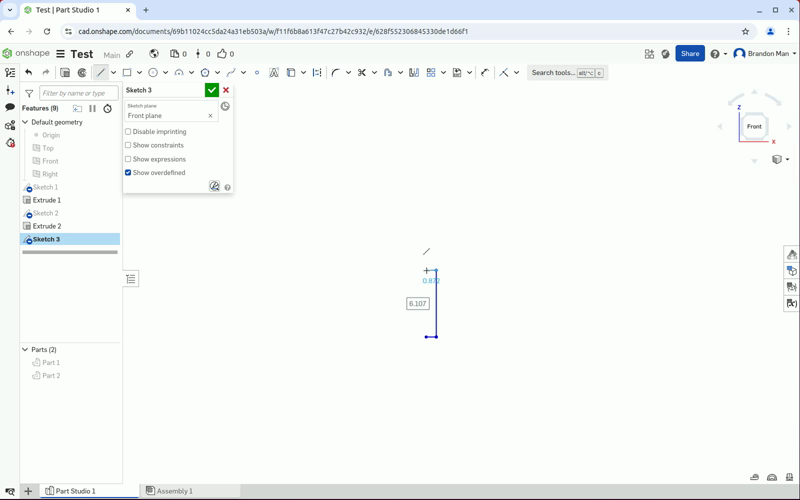
scroll(6)
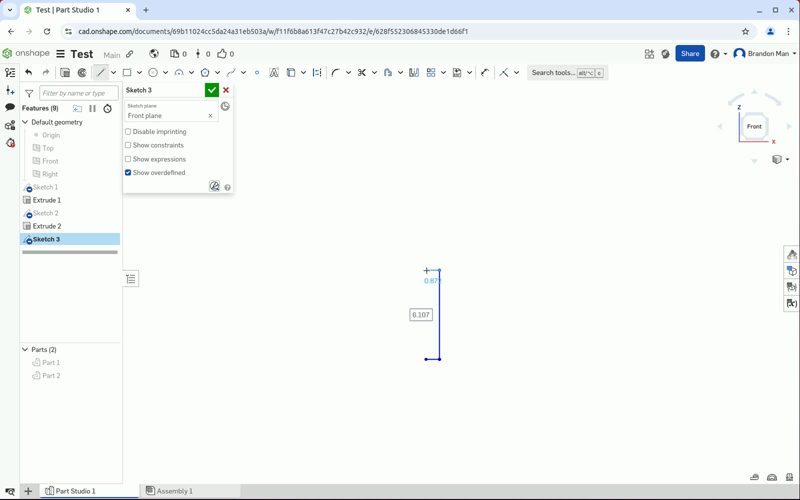
scroll(6)
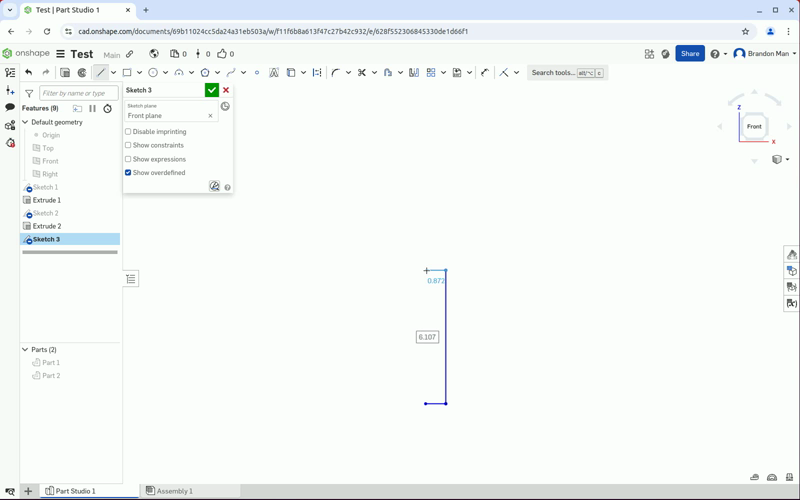
scroll(6)
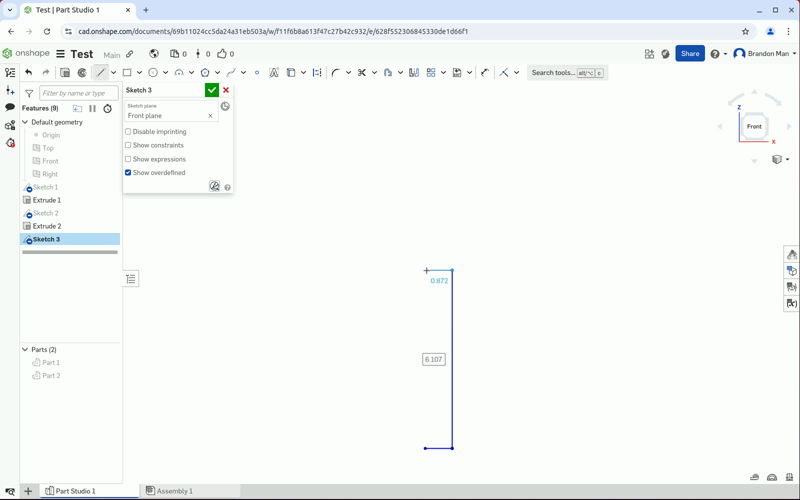
scroll(6)
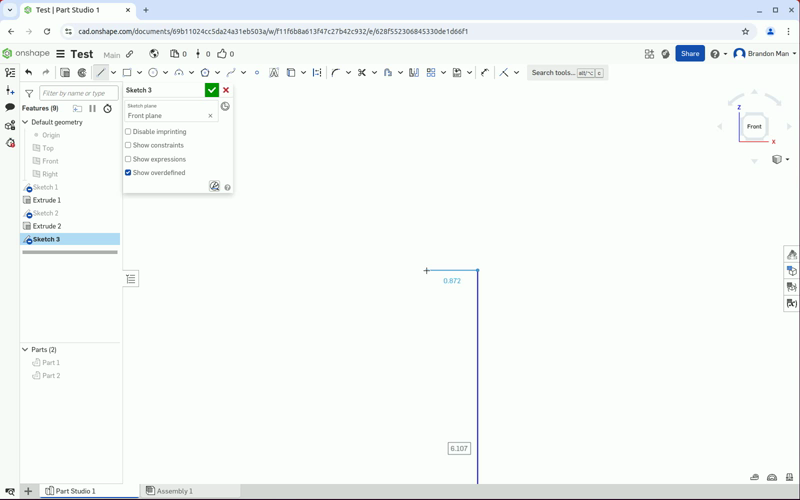
click(426, 270)
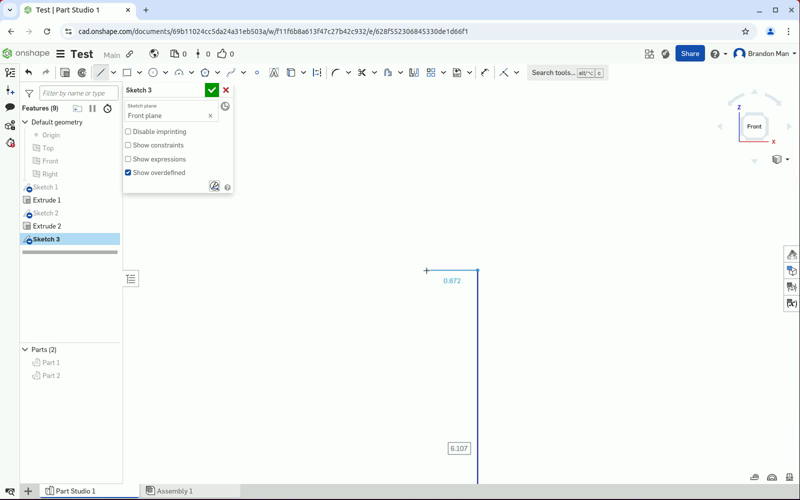
scroll(-6)
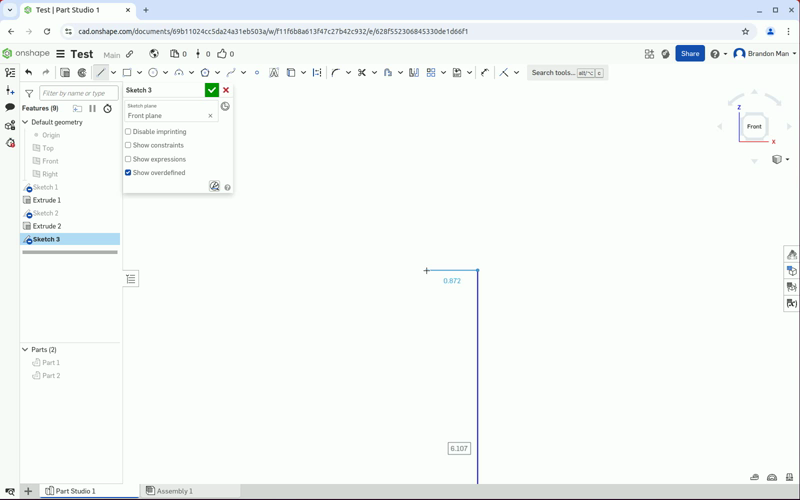
scroll(-6)
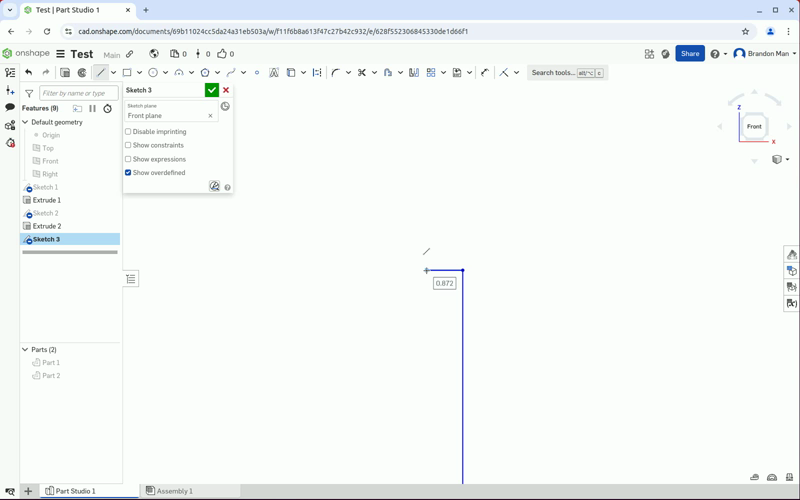
scroll(-6)
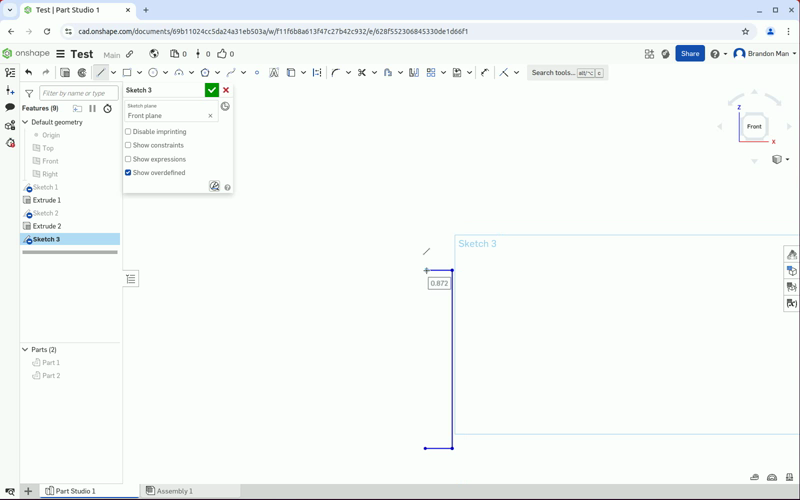
scroll(-6)
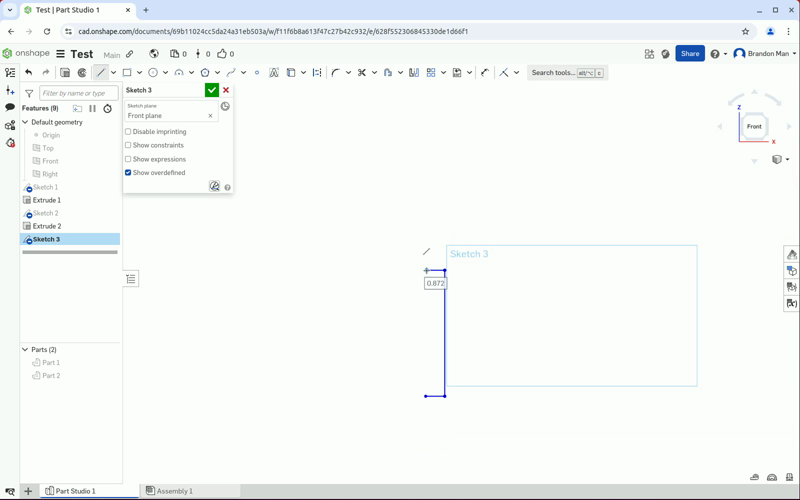
scroll(-6)
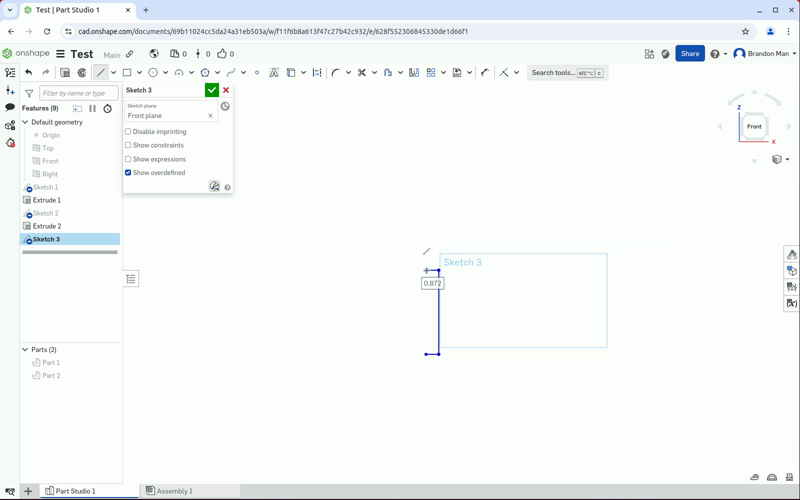
scroll(-6)
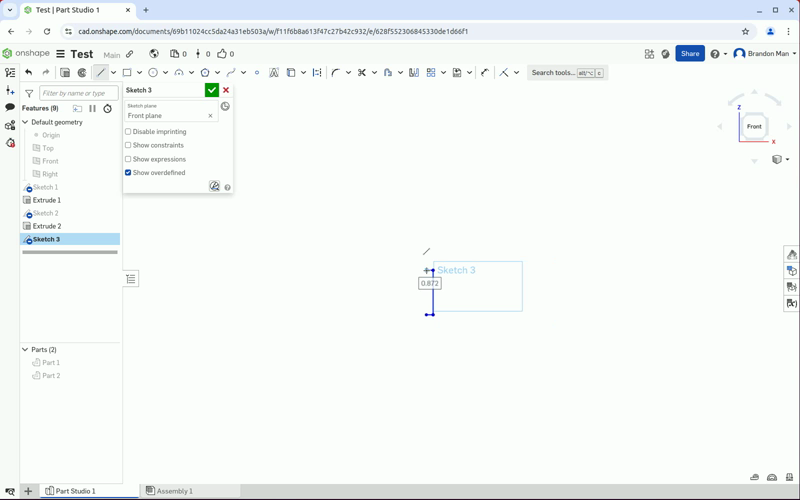
scroll(-6)
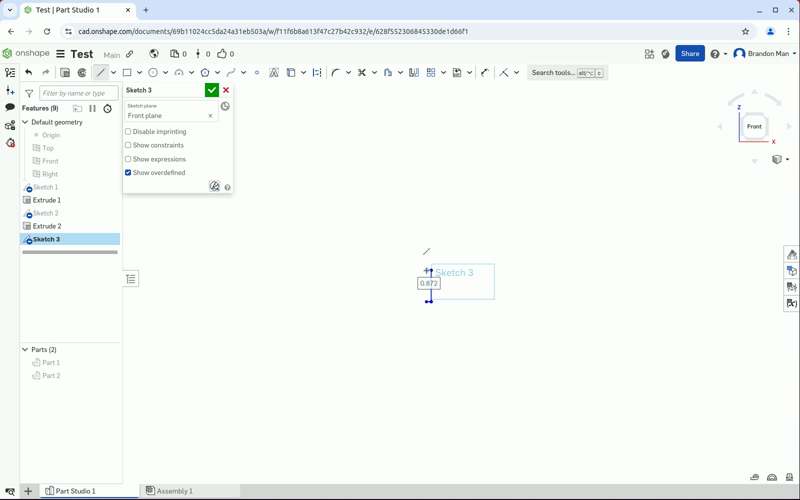
key_up(shift)
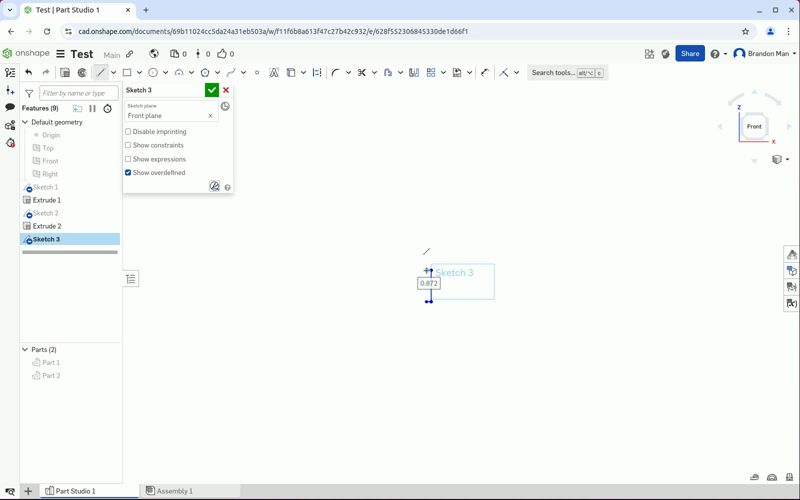
mouse_move(456, 270)
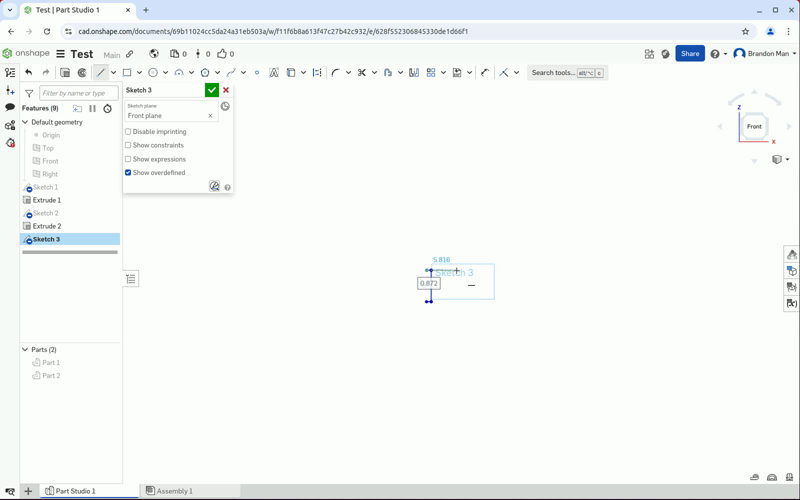
key_down(shift)
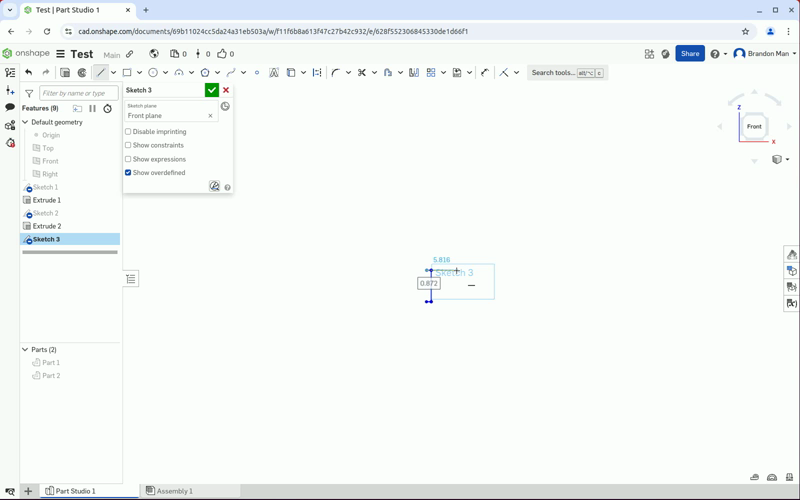
mouse_move(426, 301)
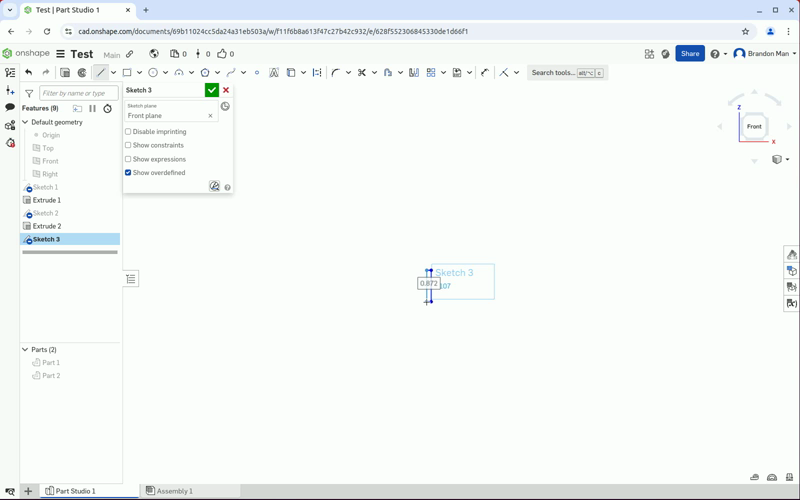
key_up(shift)
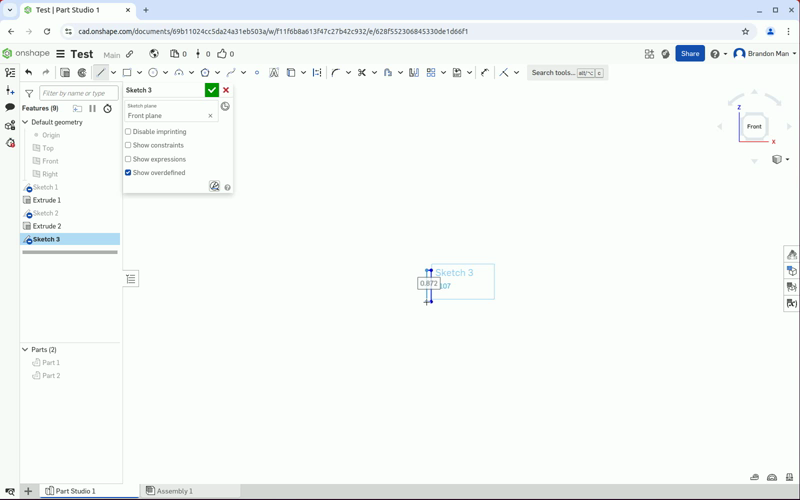
click(426, 301)
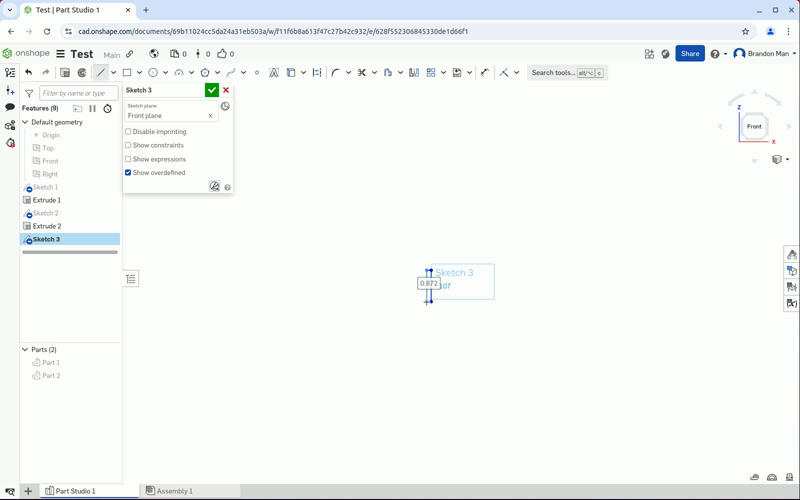
key(esc)
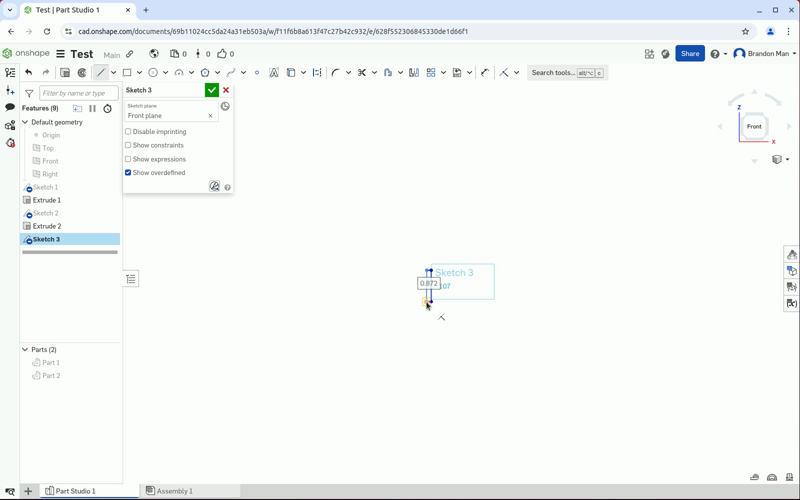
mouse_move(430, 297)
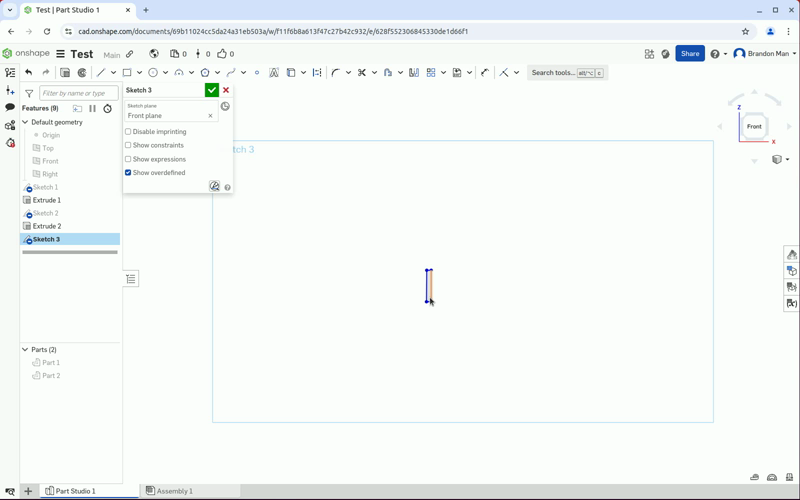
scroll(6)
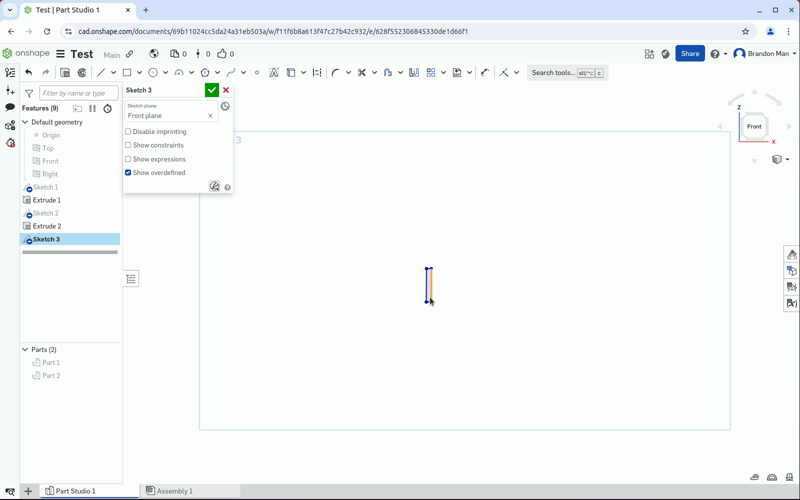
scroll(6)
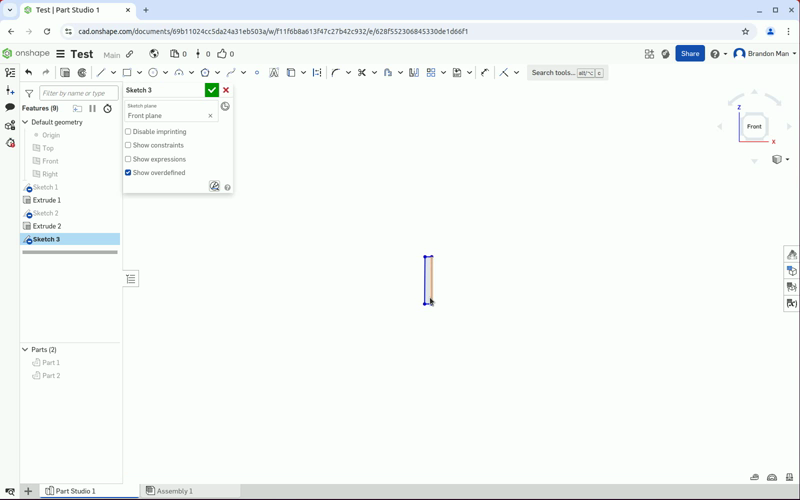
scroll(6)
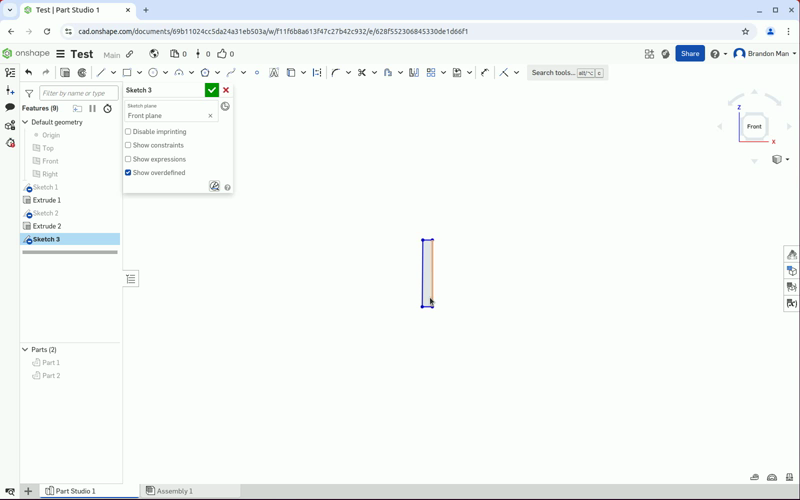
scroll(6)
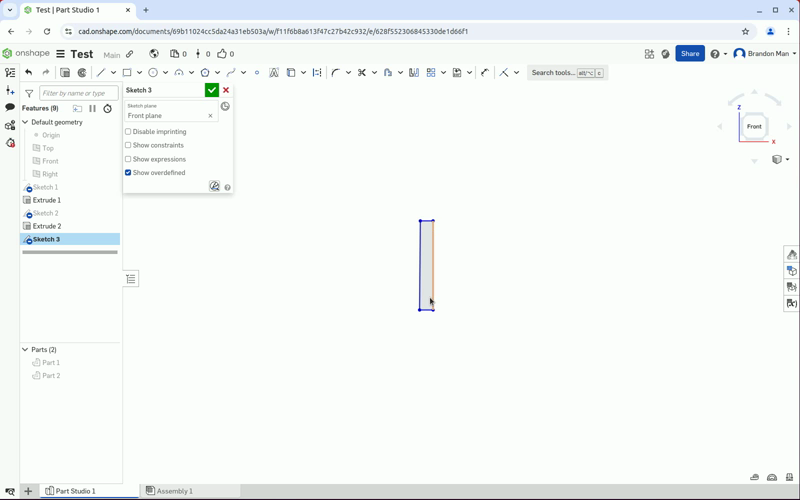
scroll(6)
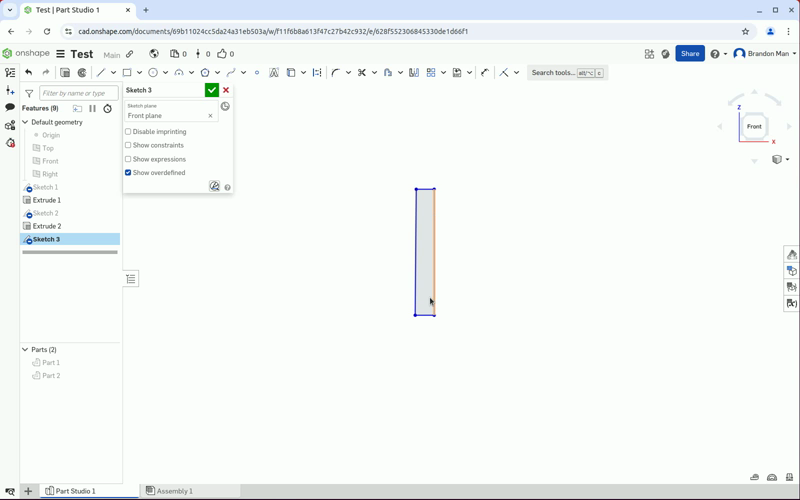
scroll(6)
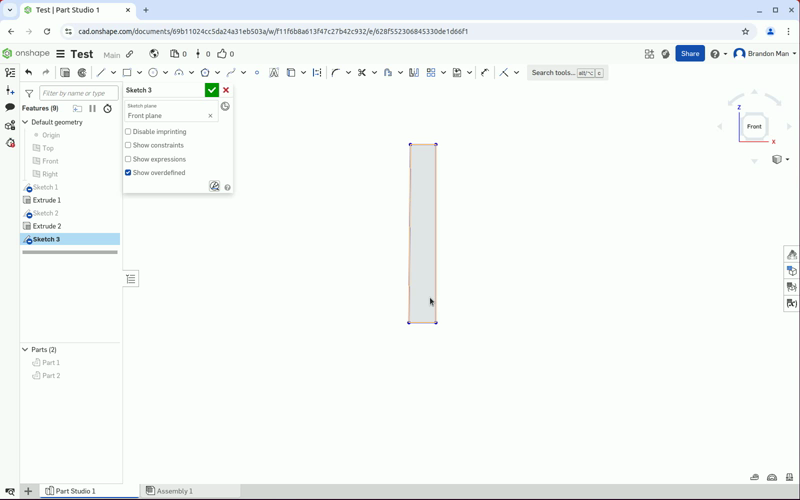
scroll(6)
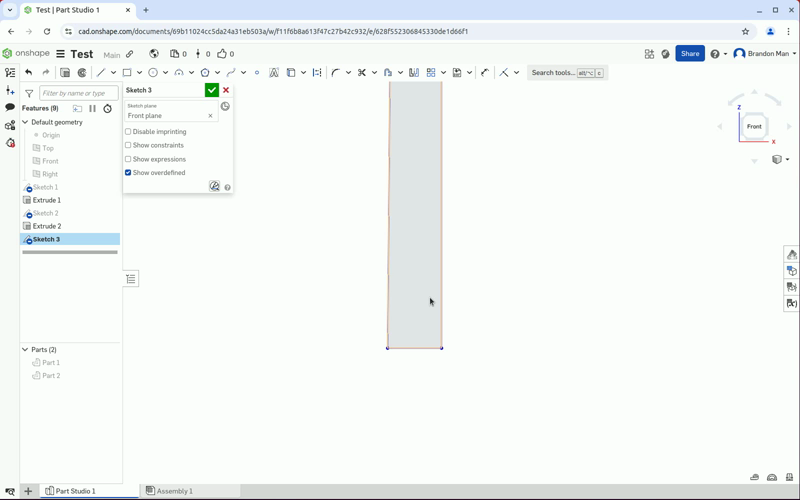
click(430, 297)
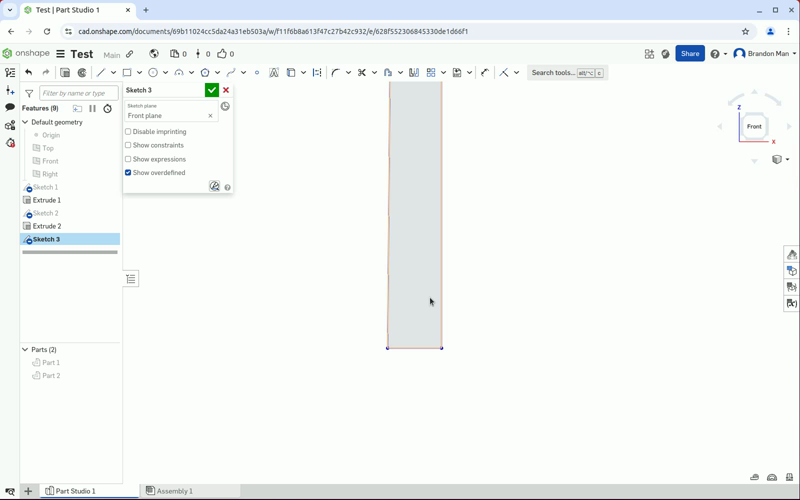
scroll(-6)
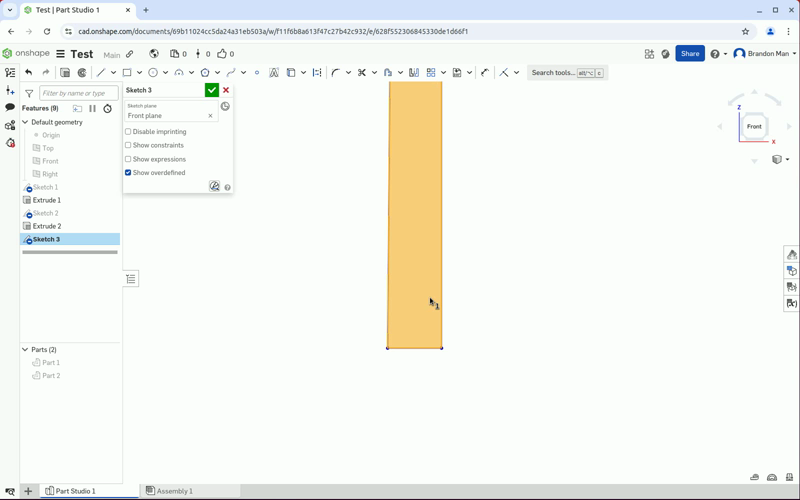
scroll(-6)
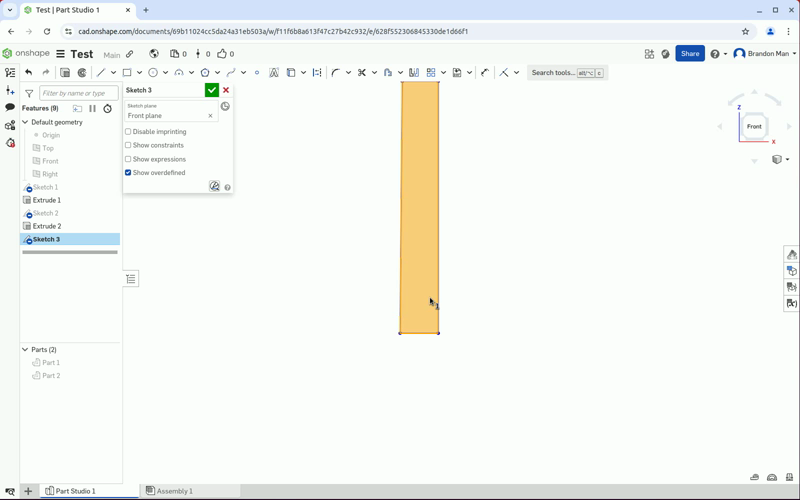
scroll(-6)
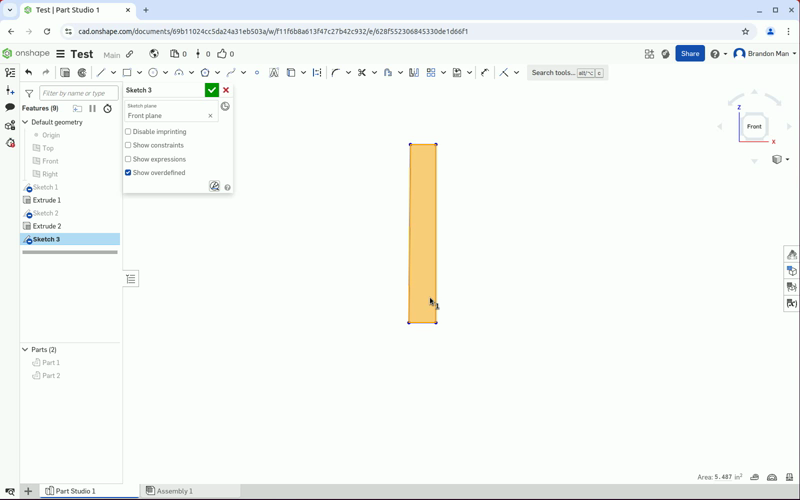
scroll(-6)
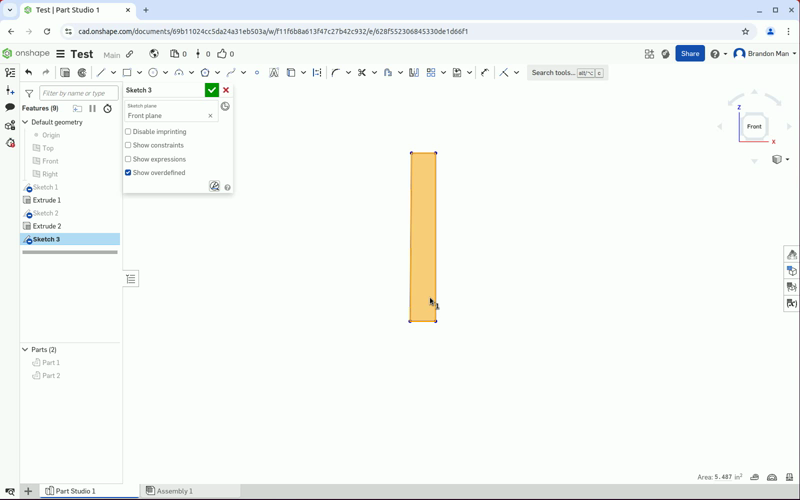
scroll(-6)
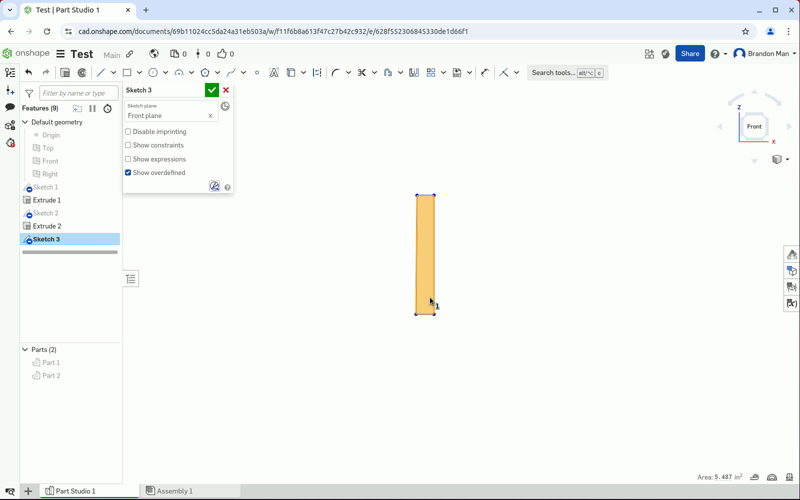
scroll(-6)
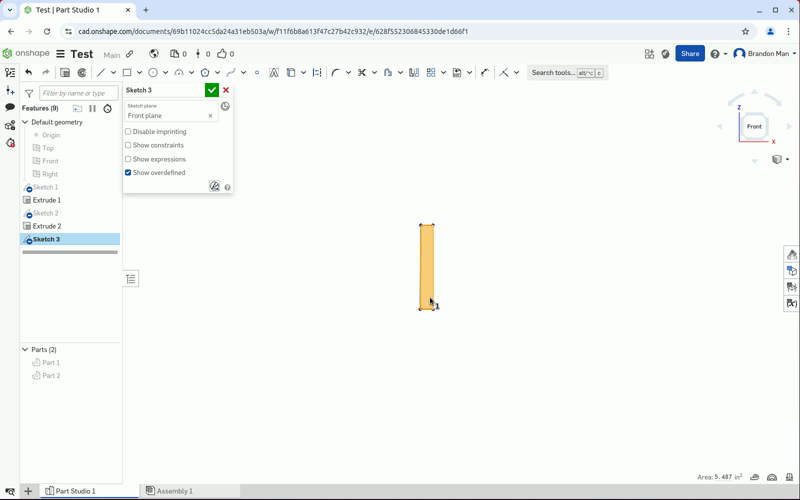
scroll(-6)
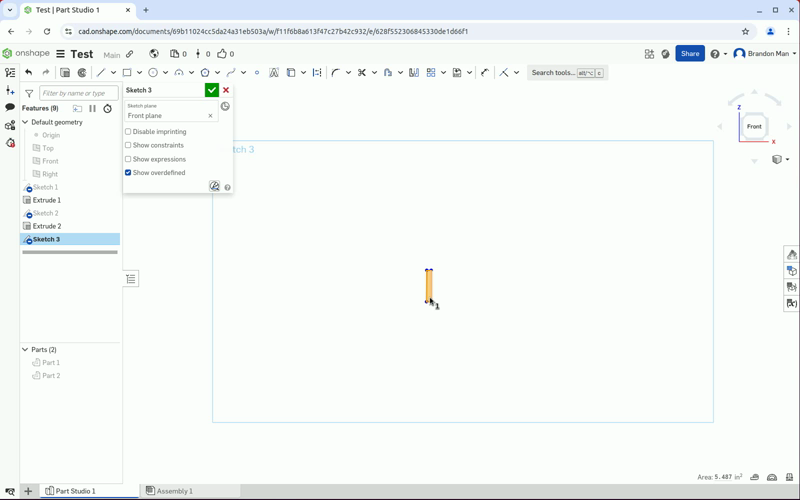
mouse_move(73, 352)
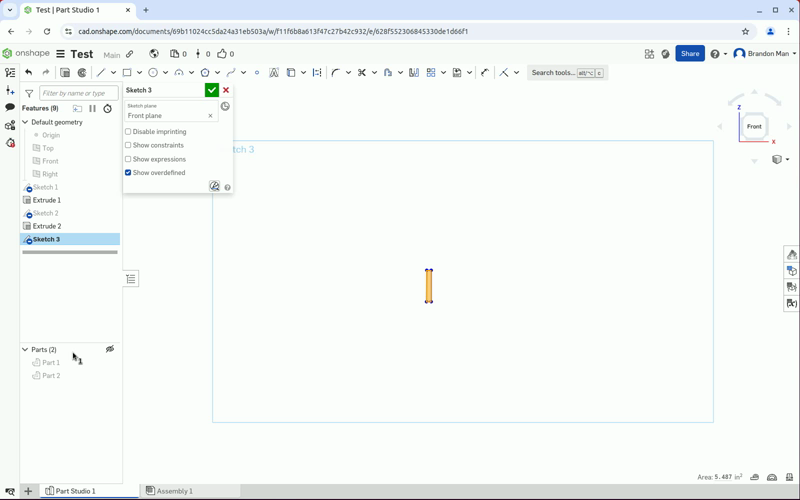
key(shift+y)
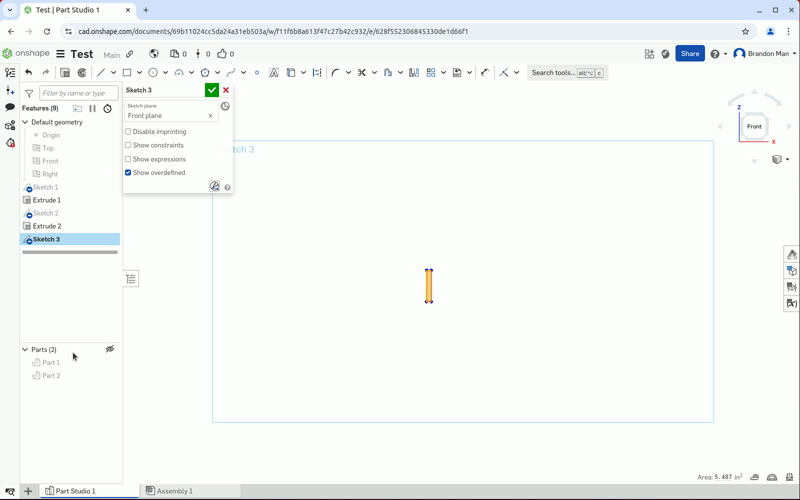
key(shift+e)
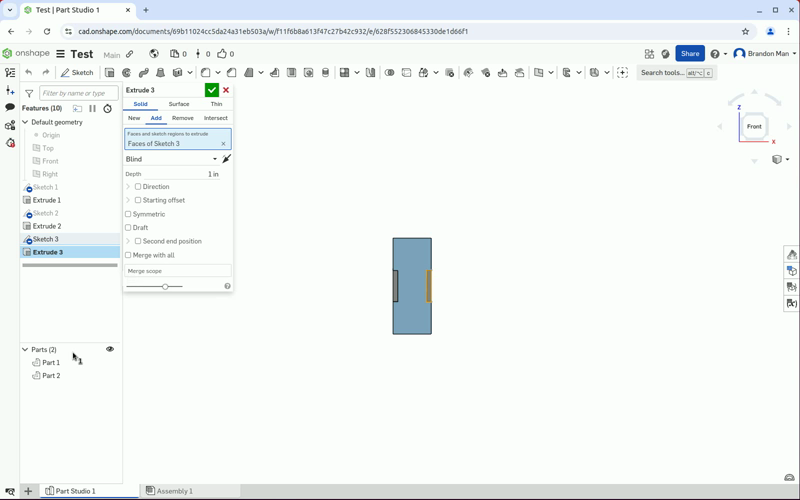
mouse_move(143, 106)
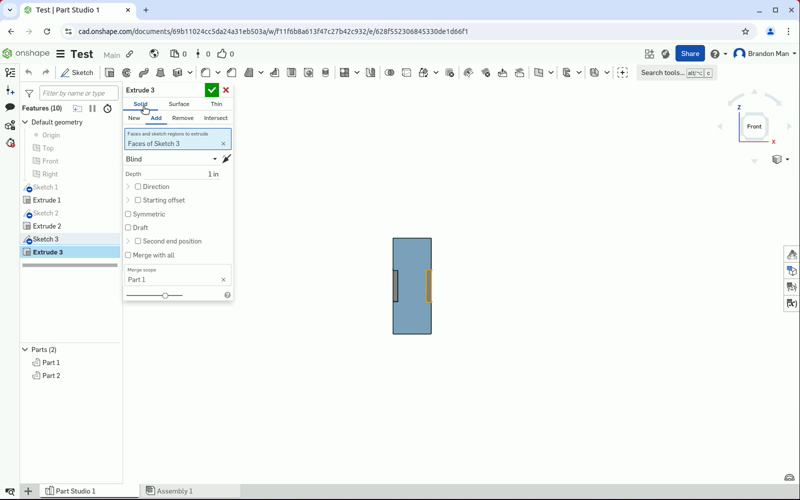
click(143, 106)
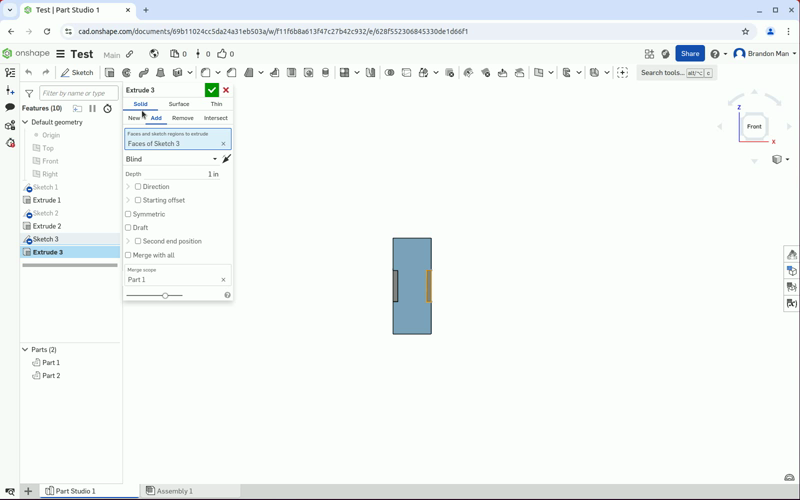
mouse_move(137, 120)
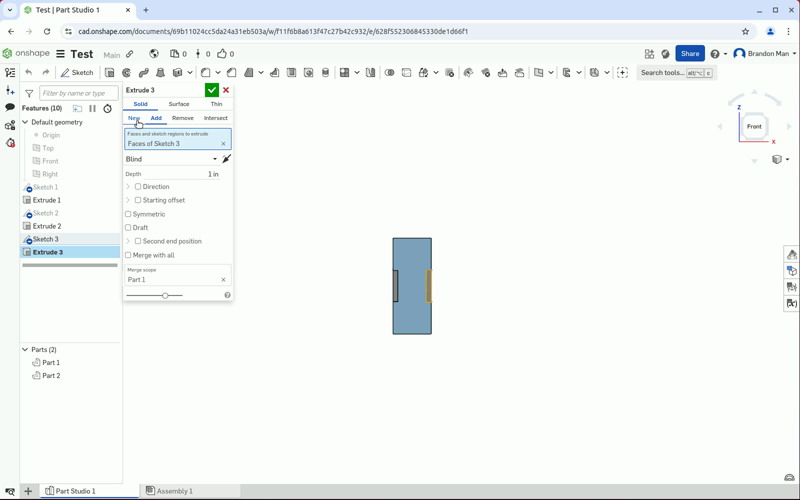
click(137, 120)
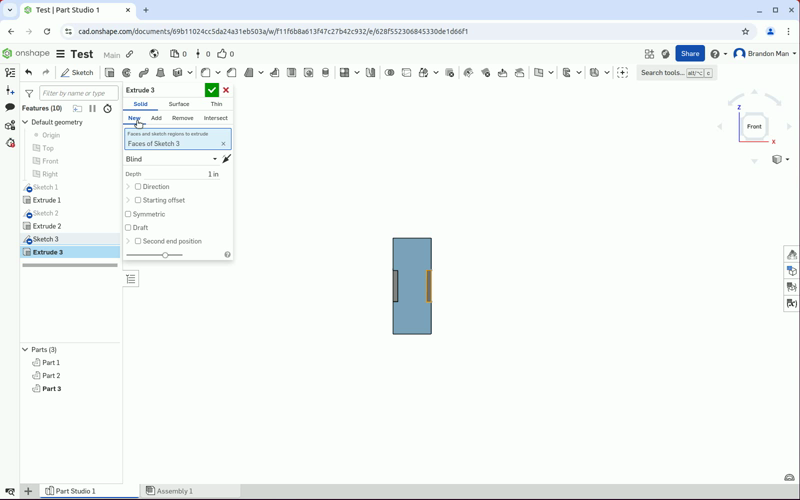
key(tab, 4)
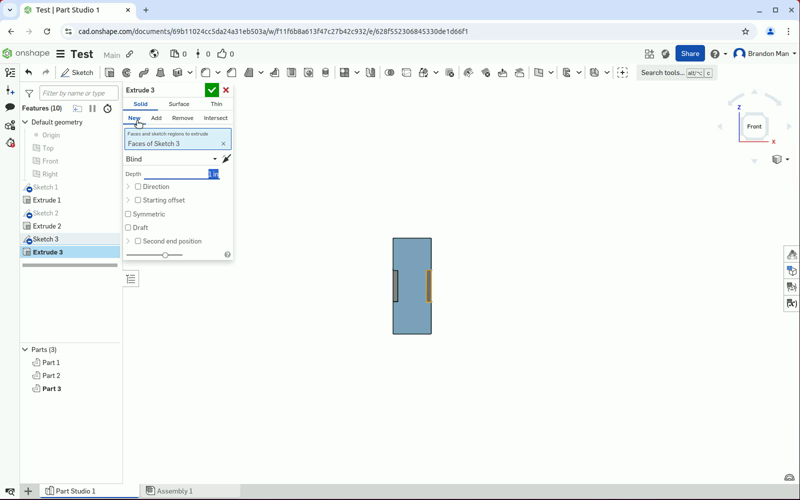
text(-6.258)
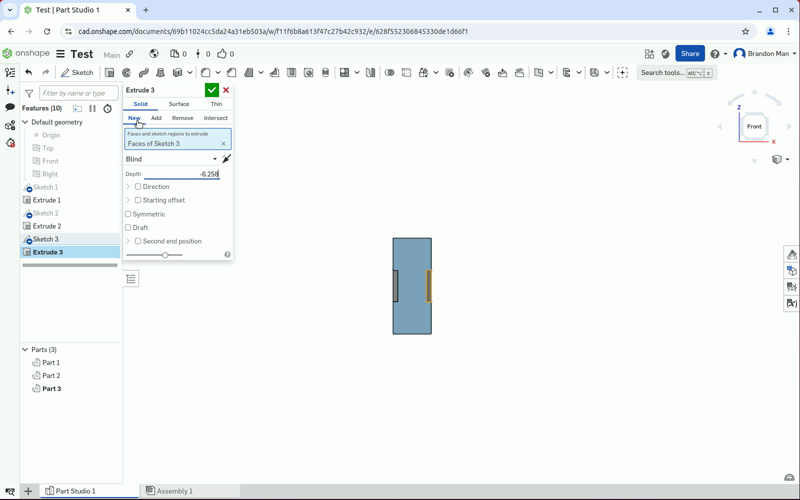
key(tab, 3)
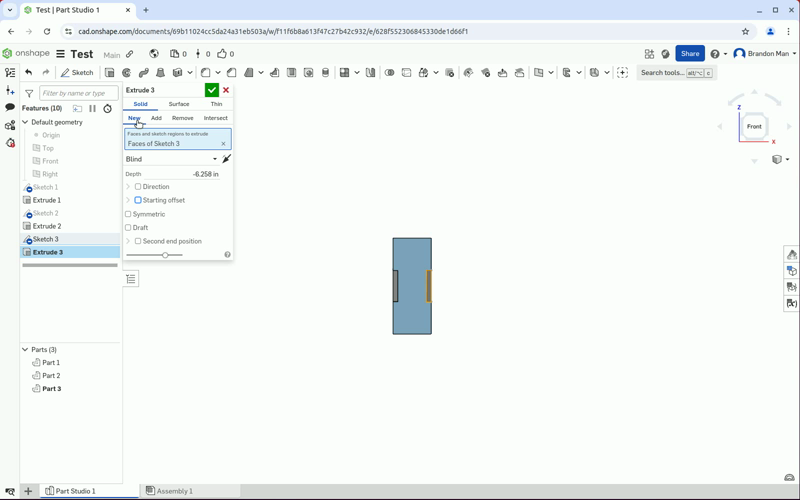
key(tab, 2)
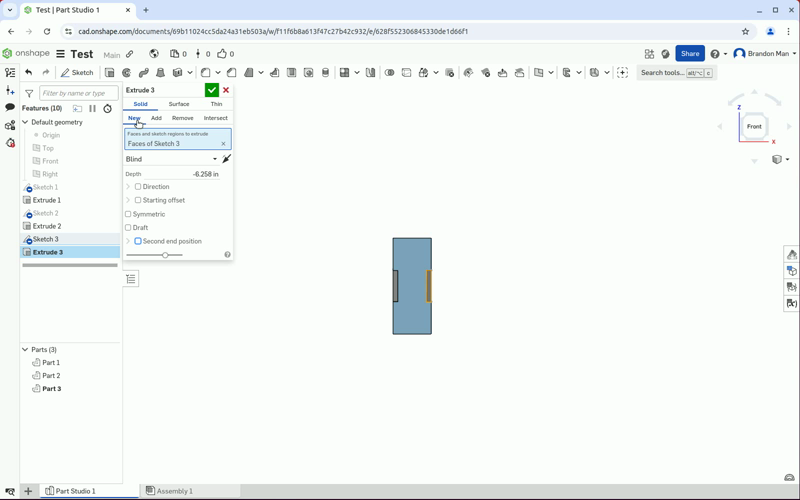
key(space)
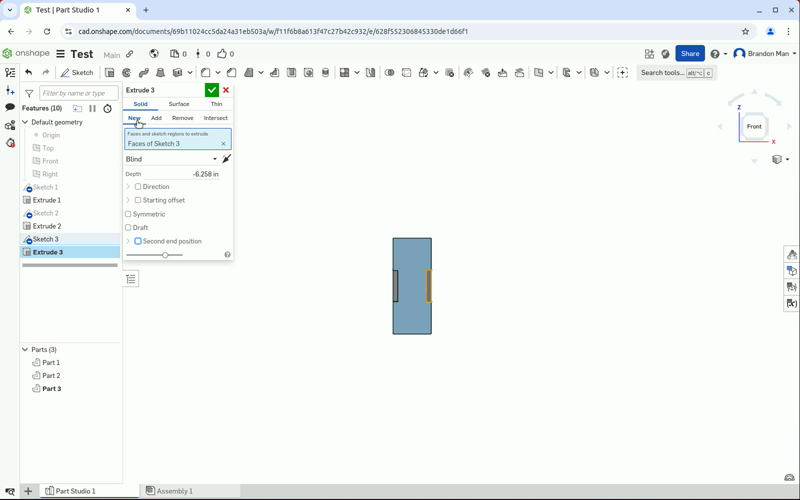
key(tab, 3)
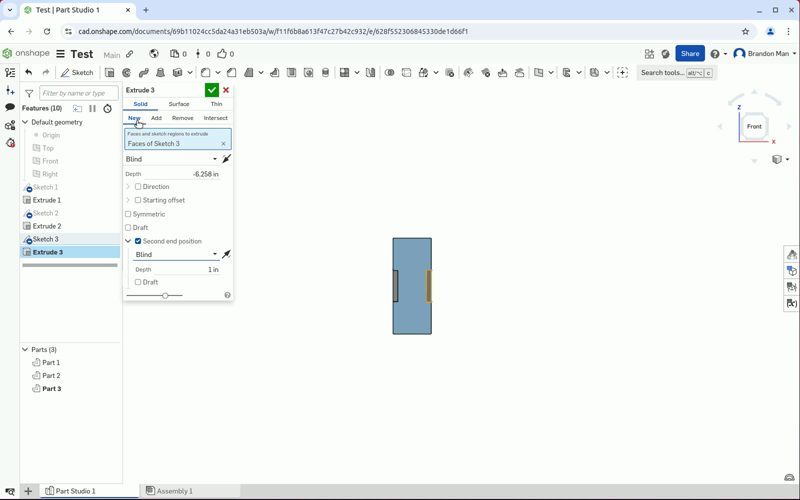
text(1.926)
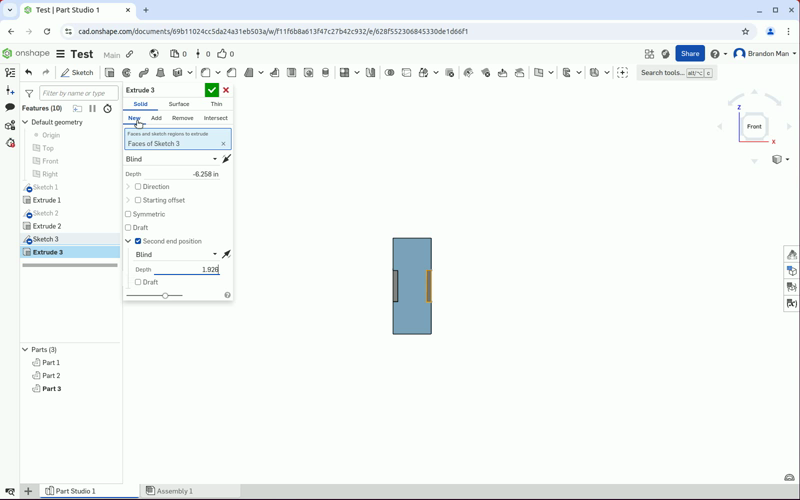
key(enter)
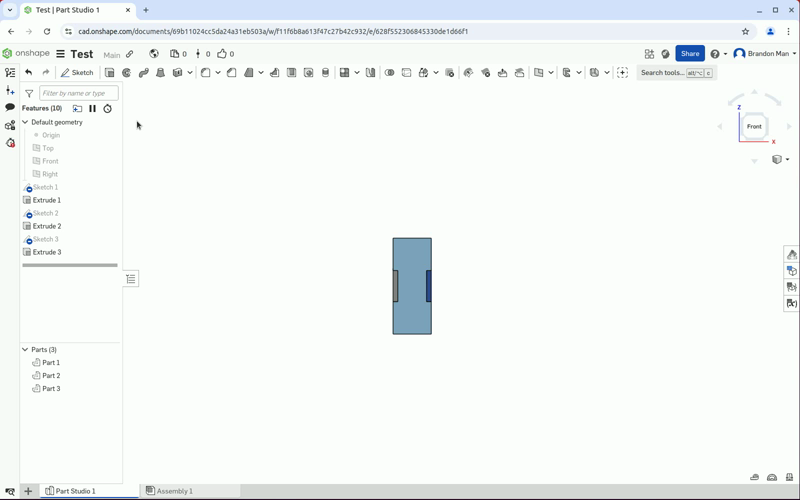
key(shift+h)
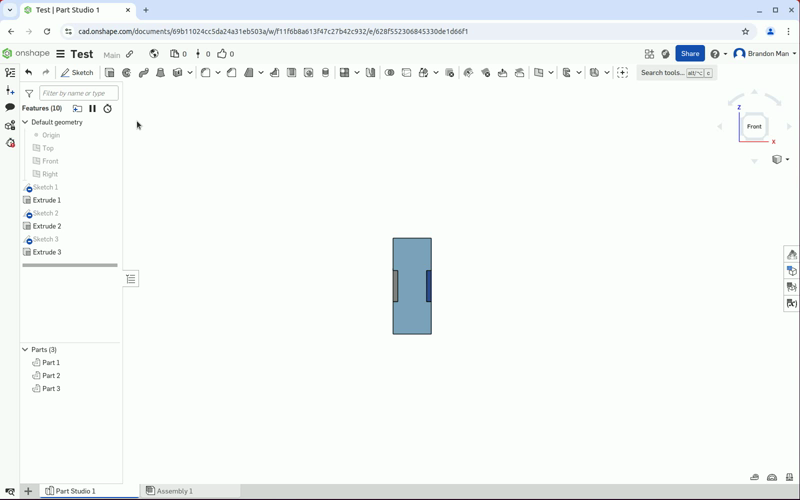
key(shift+h)
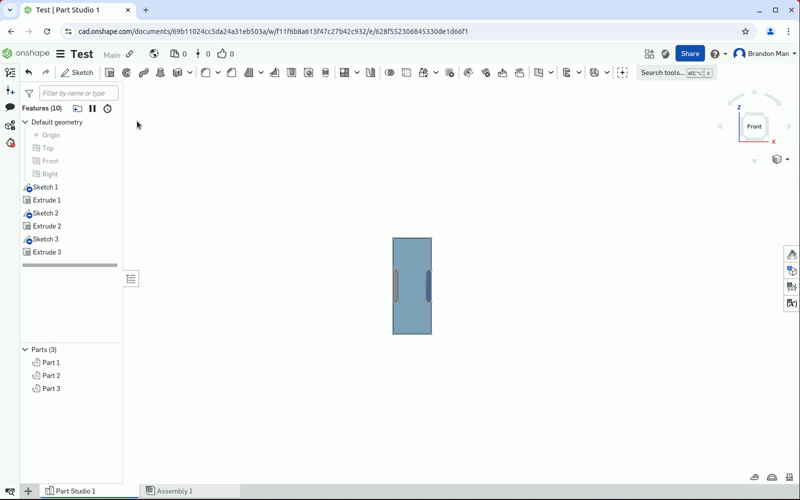
key(shift+7)
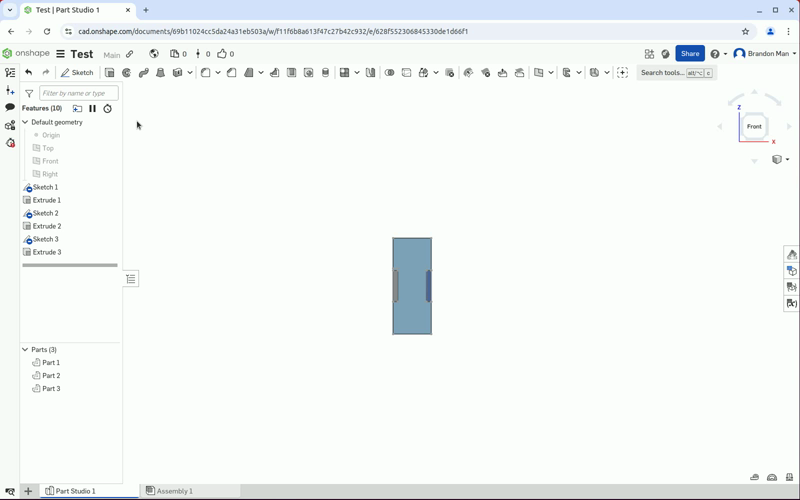
key(left, 2)
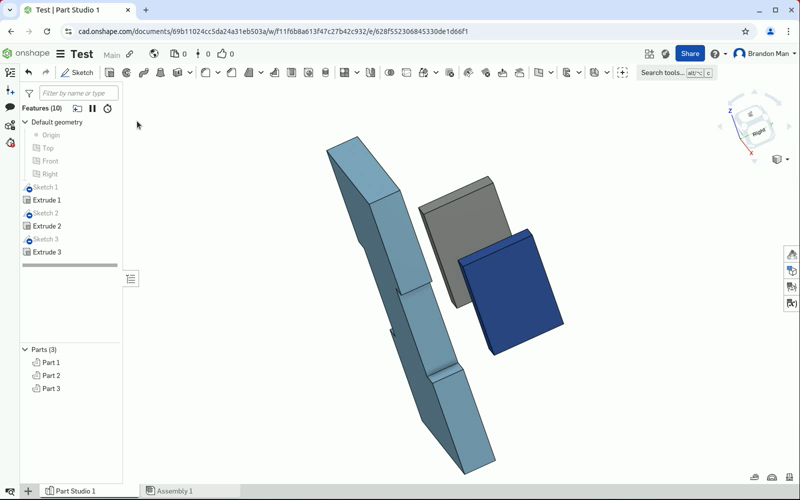
key(down, 2)
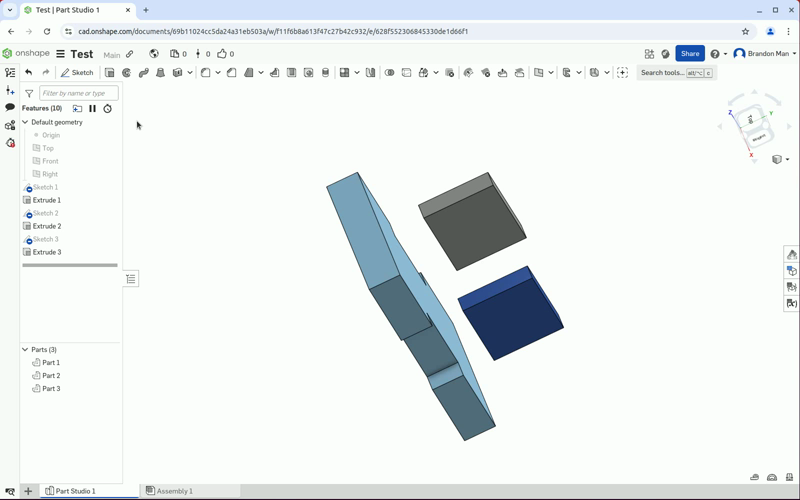
key(up, 2)
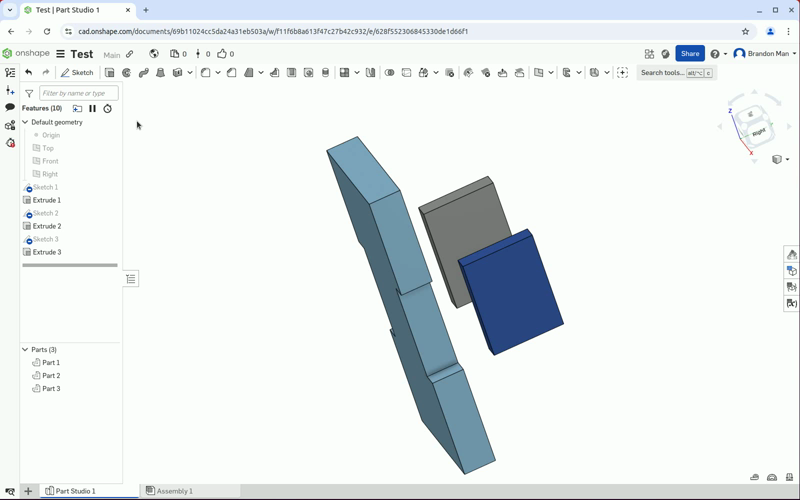
key(right, 2)
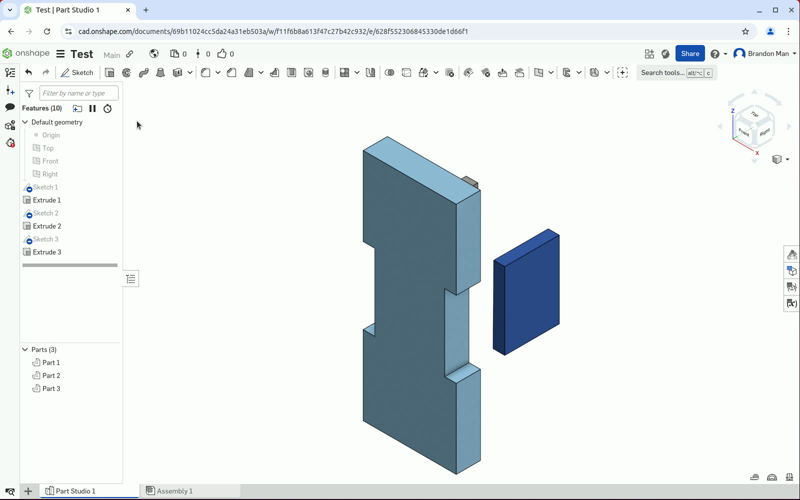
mouse_move(73, 189)
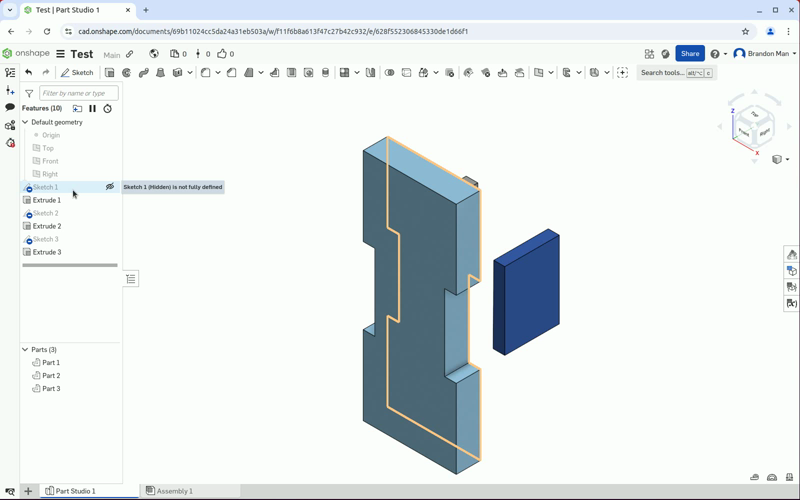
click(73, 189)